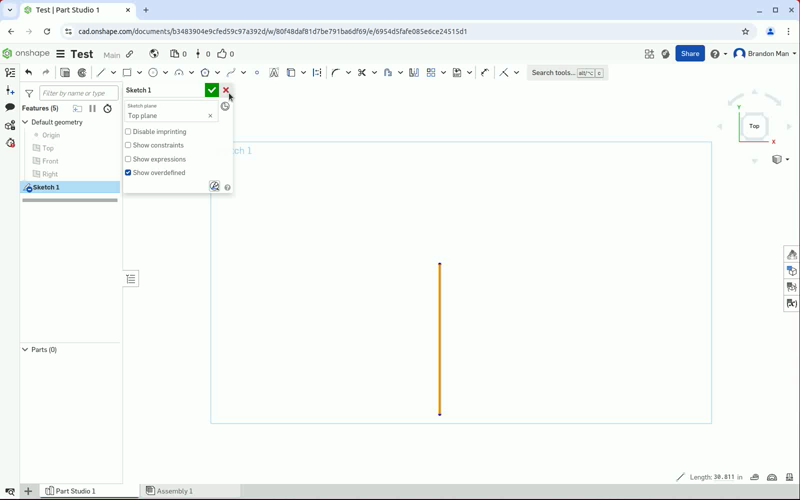
key(shift+h)
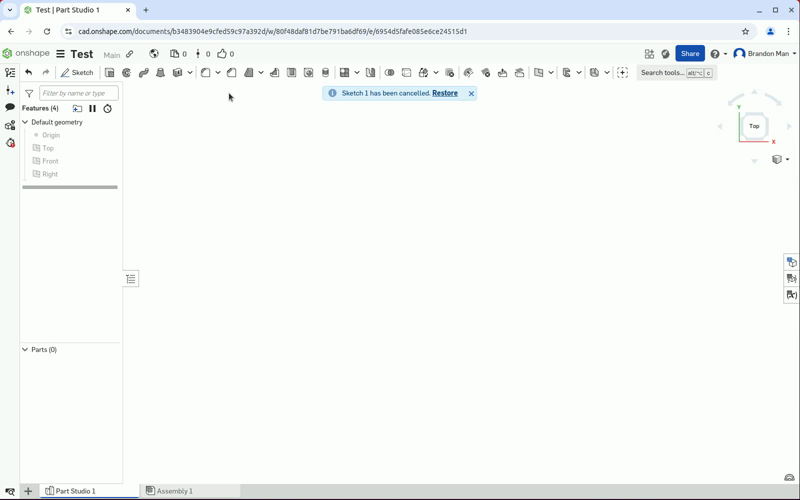
mouse_move(73, 352)
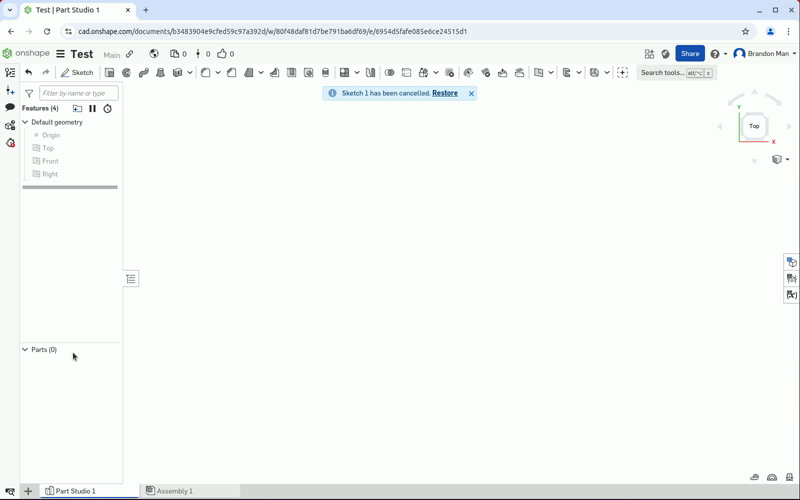
key(y)
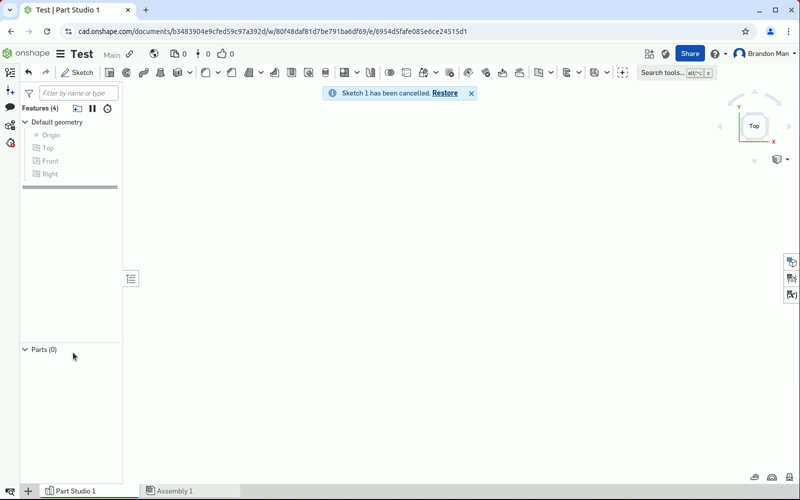
key(shift+p)
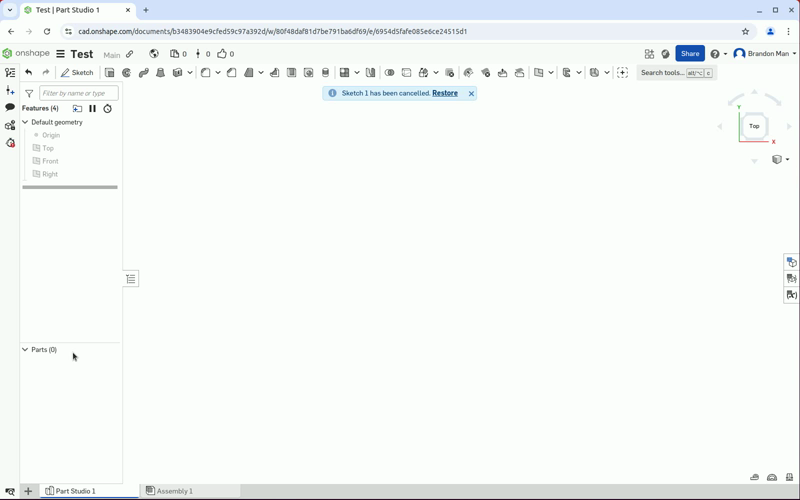
key(space)
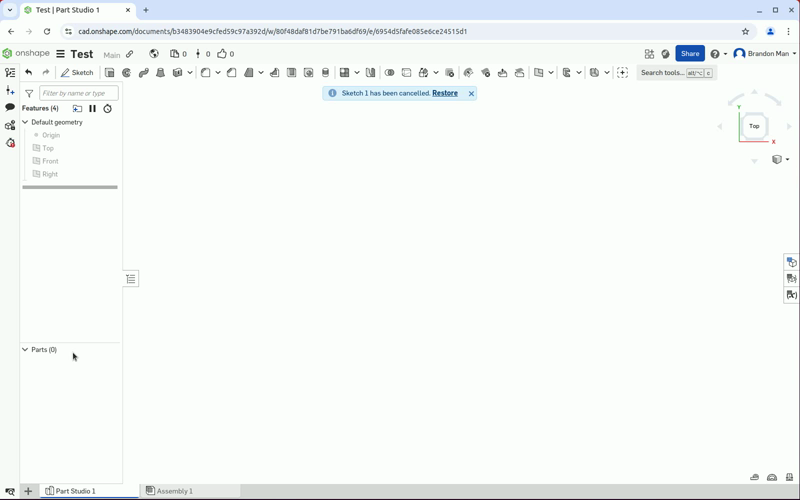
key_down(shift)
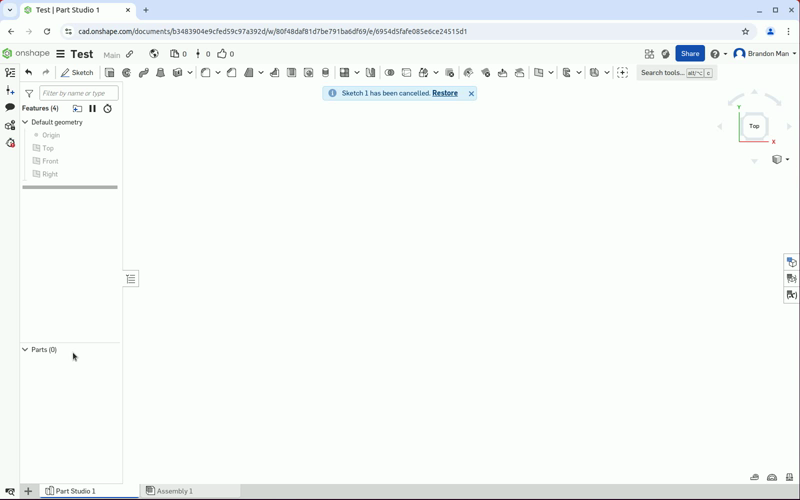
key(up)
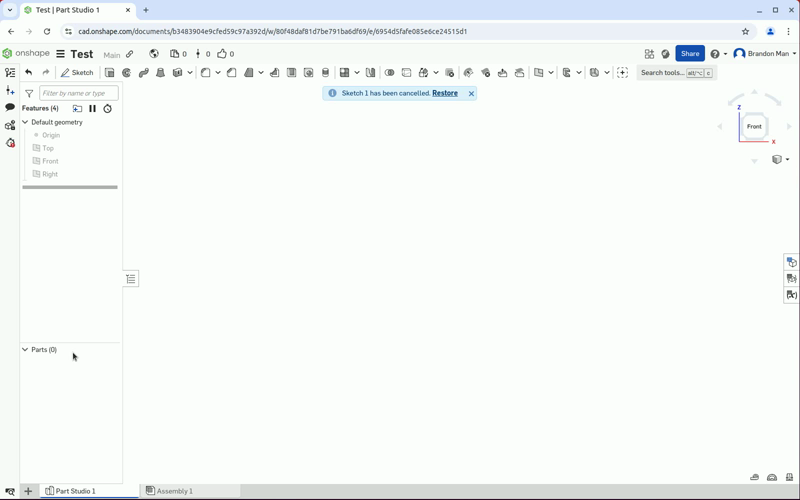
key_up(shift)
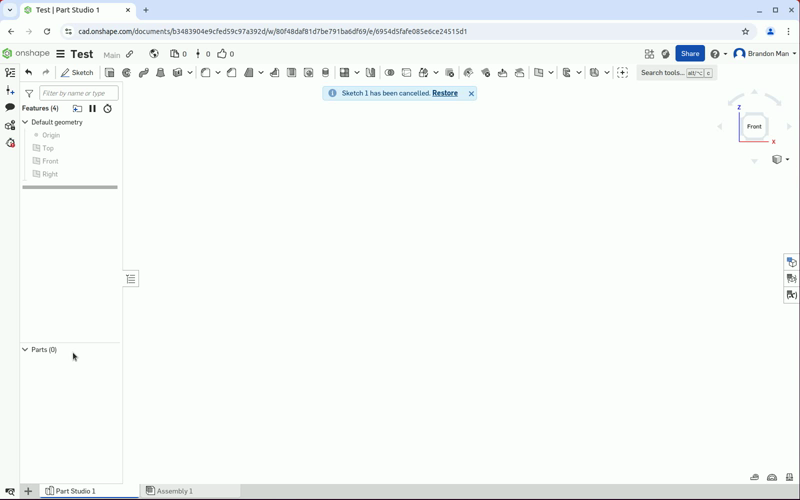
mouse_move(73, 352)
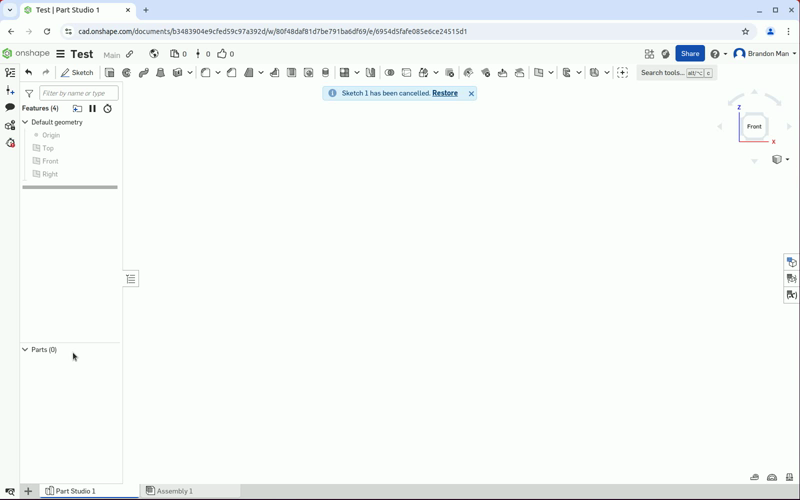
key(shift+y)
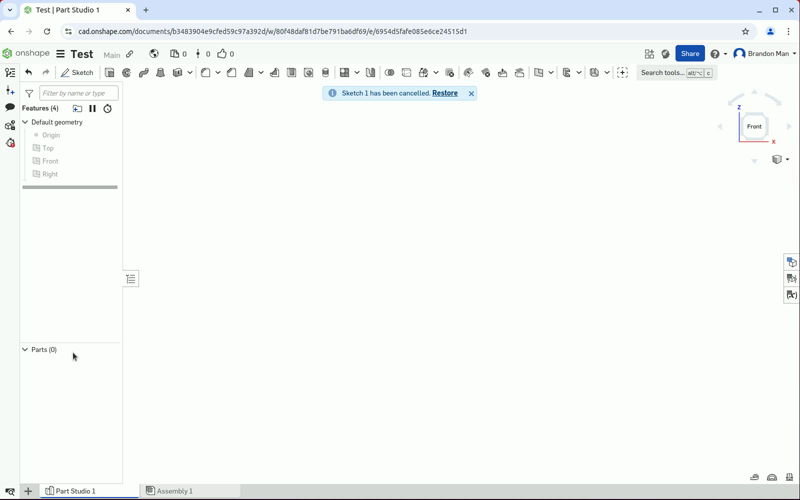
key(shift+s)
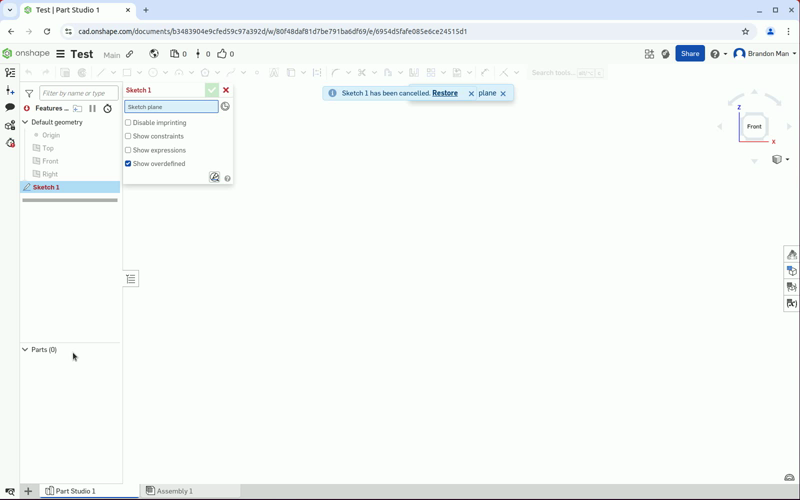
mouse_move(73, 163)
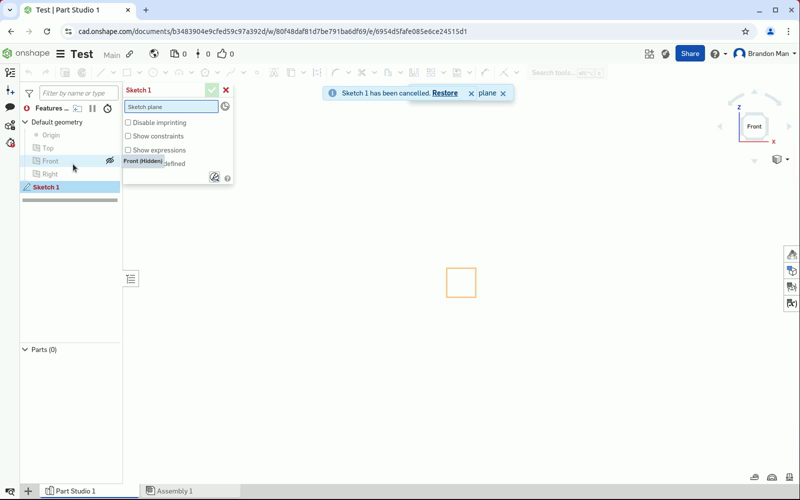
click(73, 163)
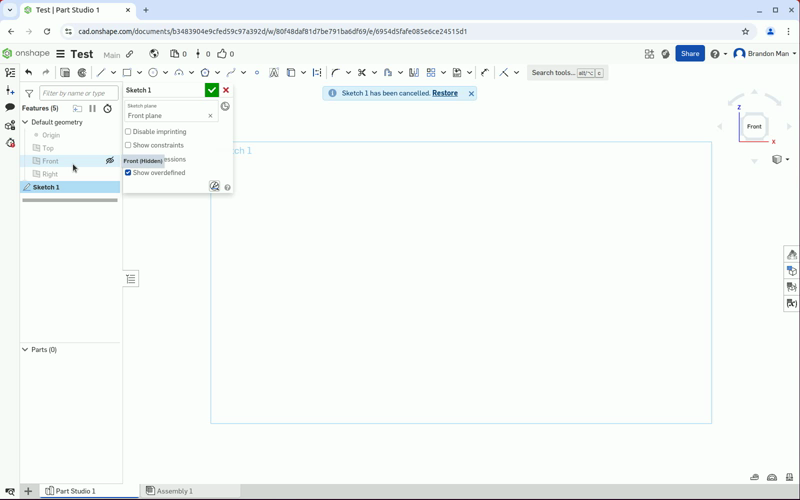
mouse_move(73, 352)
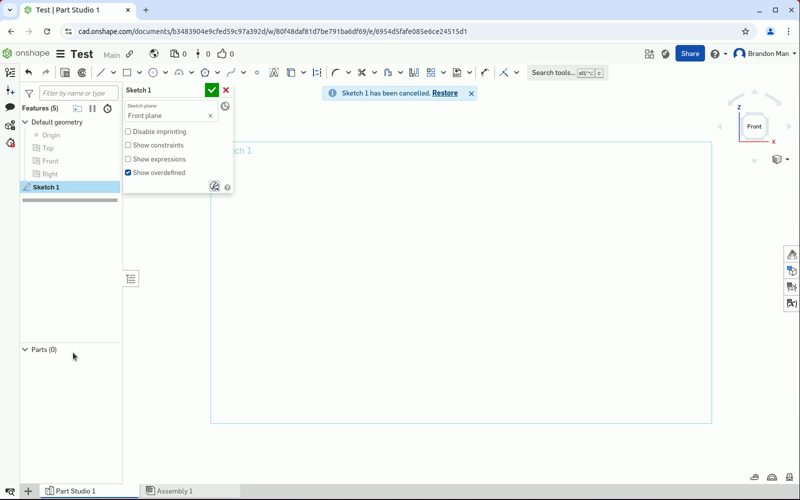
key(y)
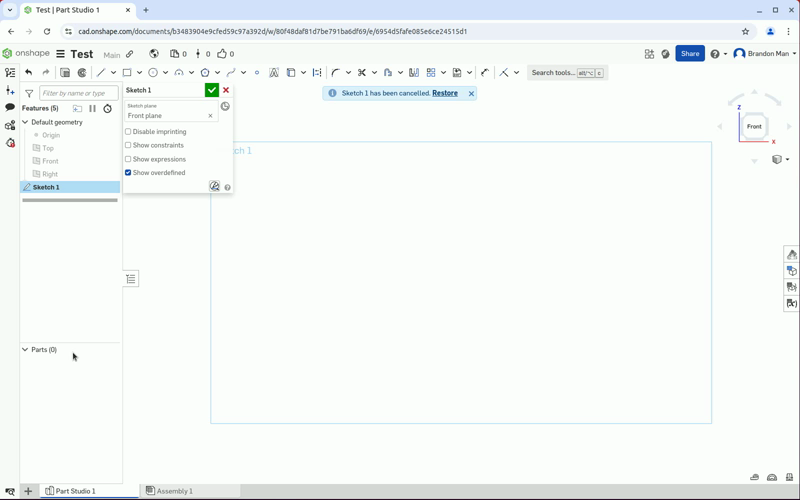
key(l)
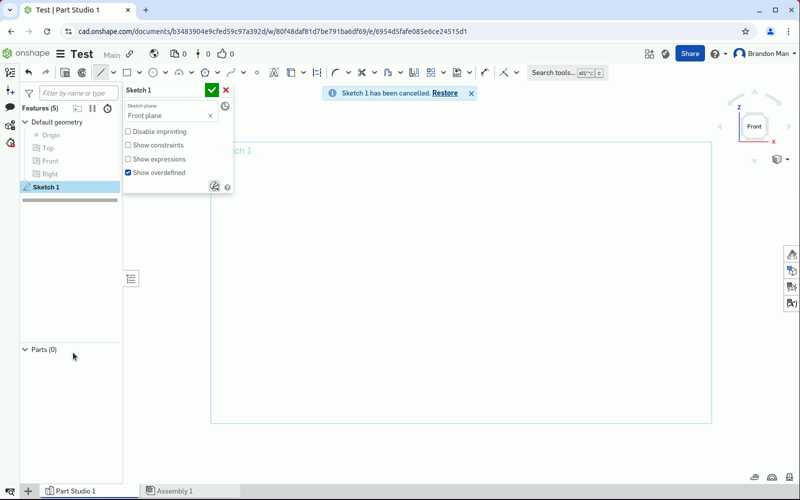
key_down(shift)
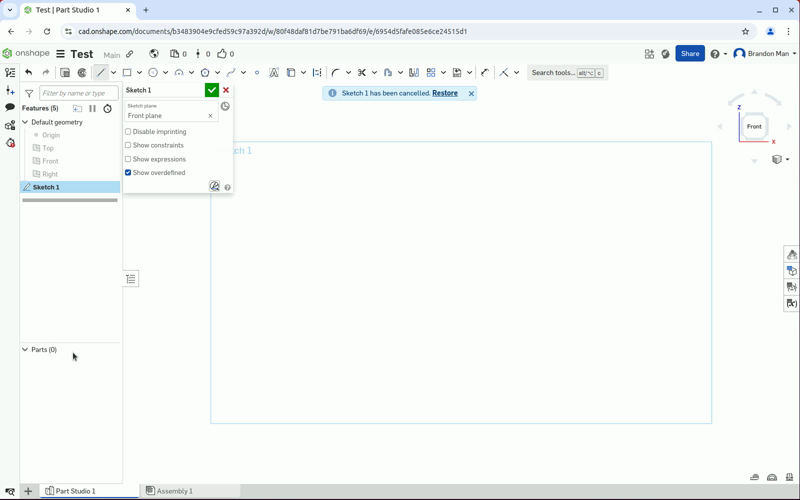
mouse_move(401, 258)
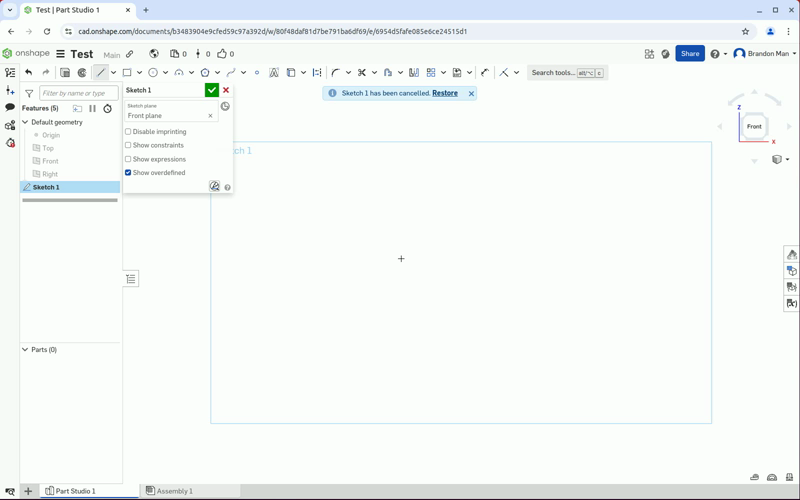
click(401, 258)
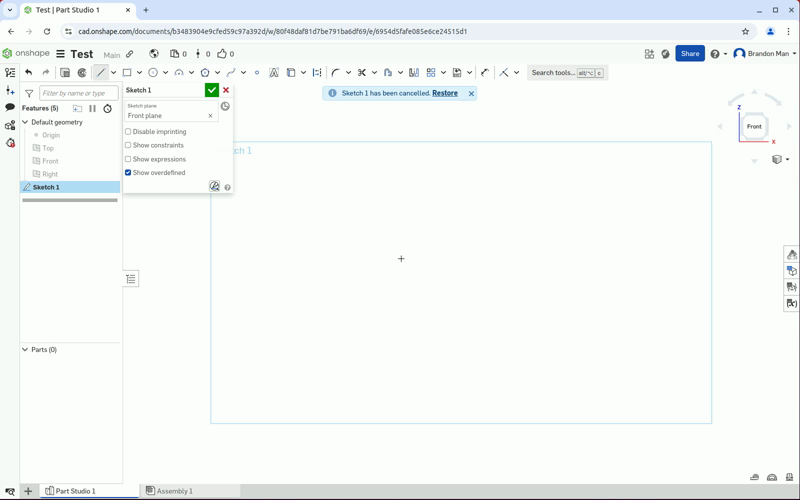
key_up(shift)
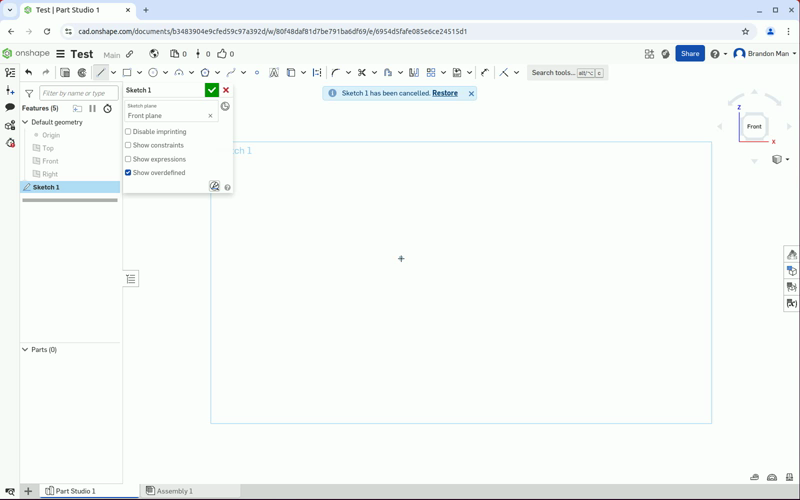
key_down(shift)
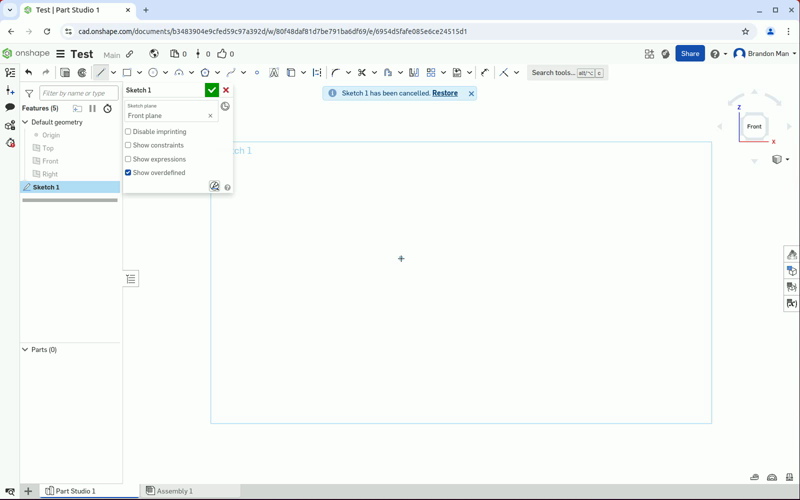
mouse_move(431, 258)
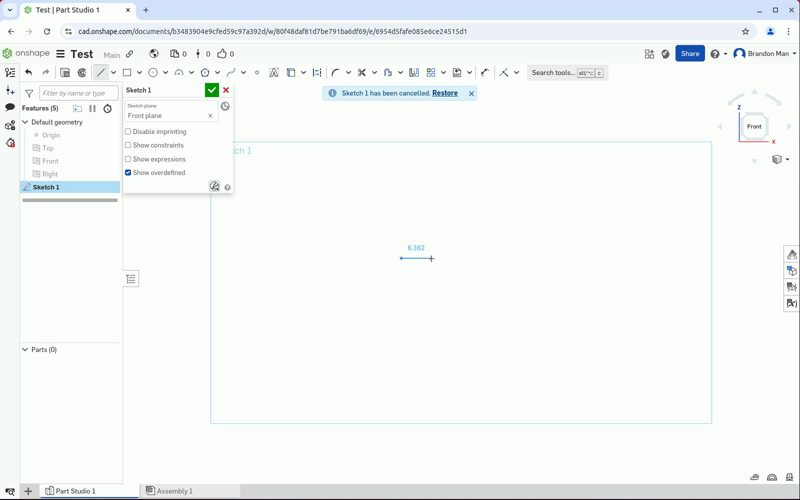
mouse_move(409, 263)
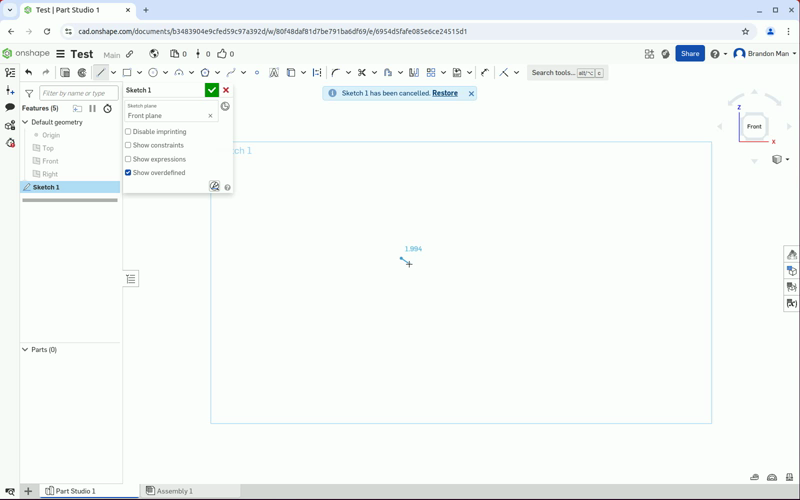
click(409, 263)
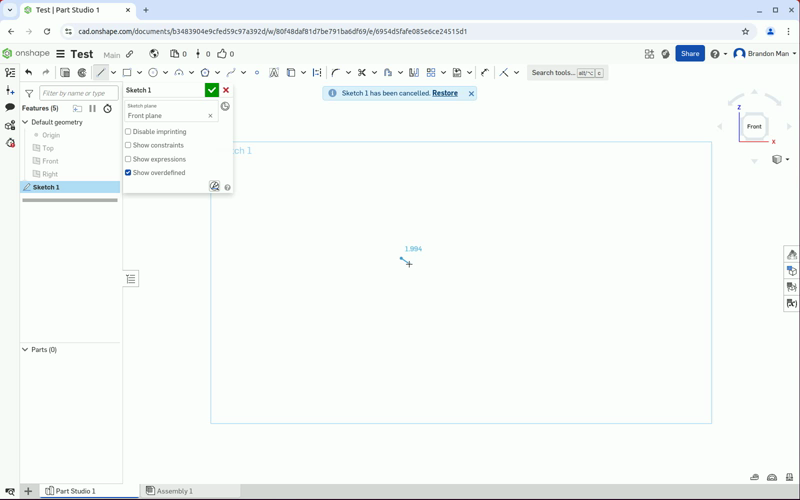
key_up(shift)
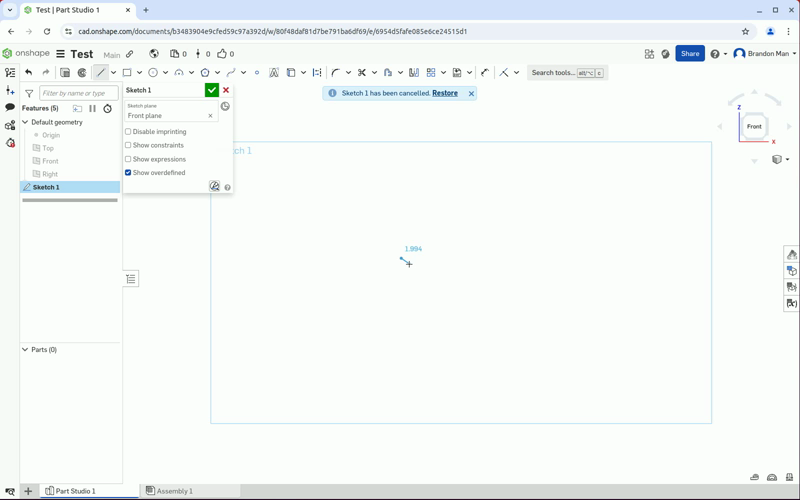
key(esc)
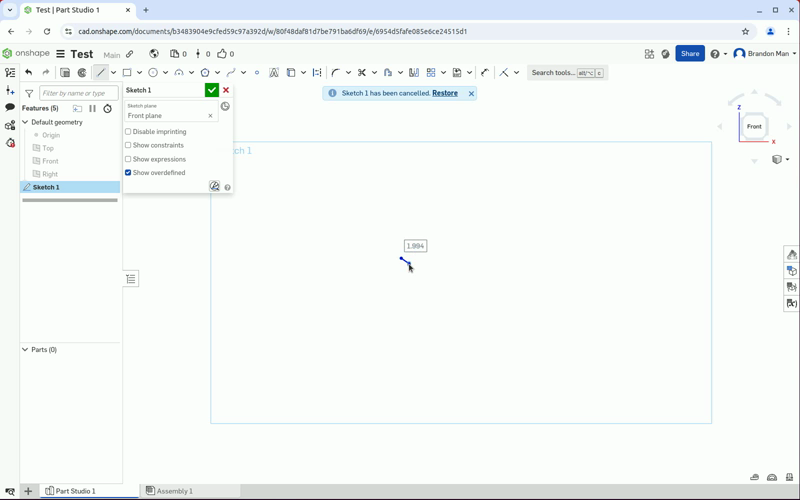
key(a)
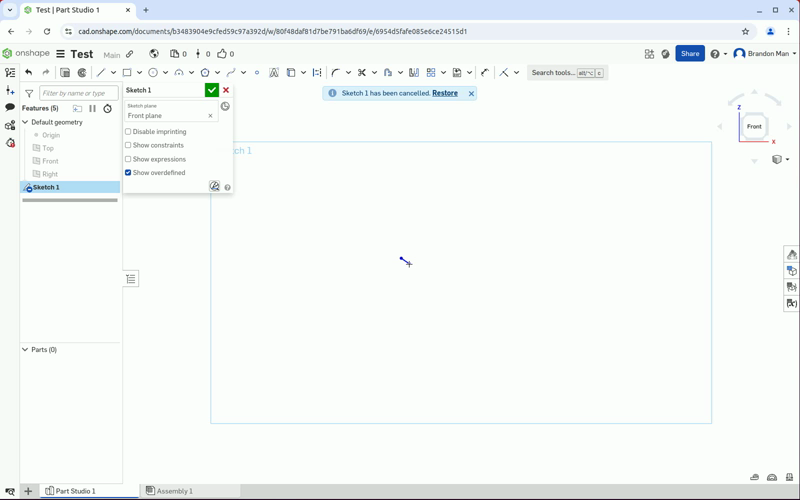
mouse_move(409, 263)
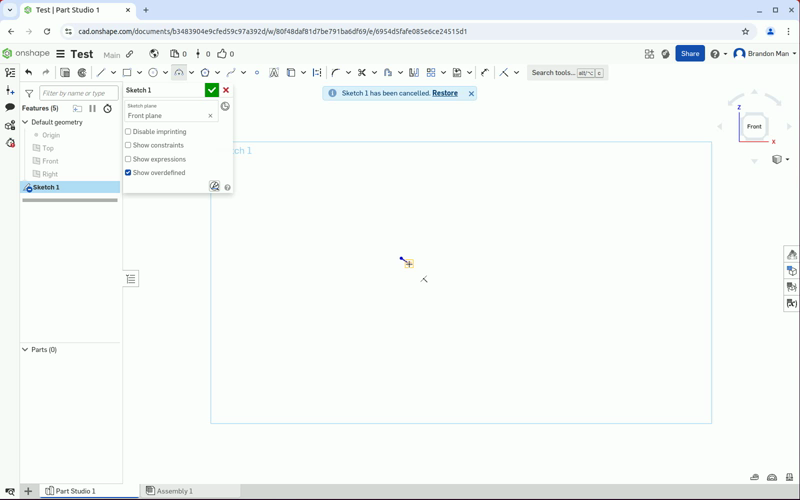
click(409, 263)
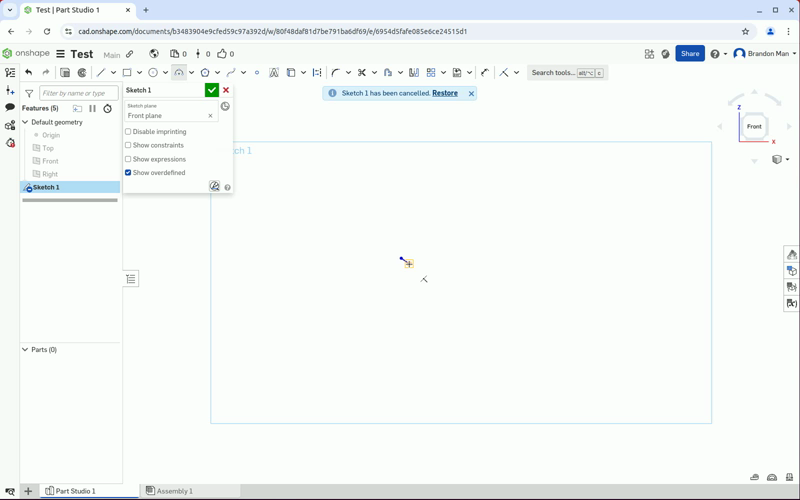
key_down(shift)
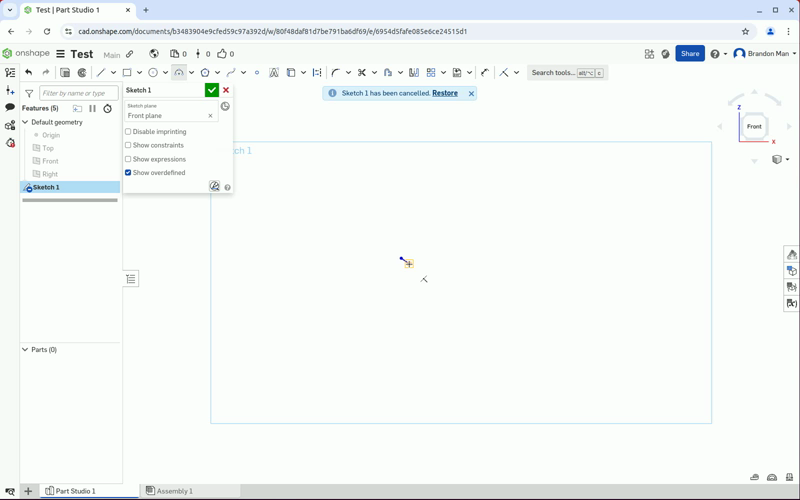
mouse_move(438, 323)
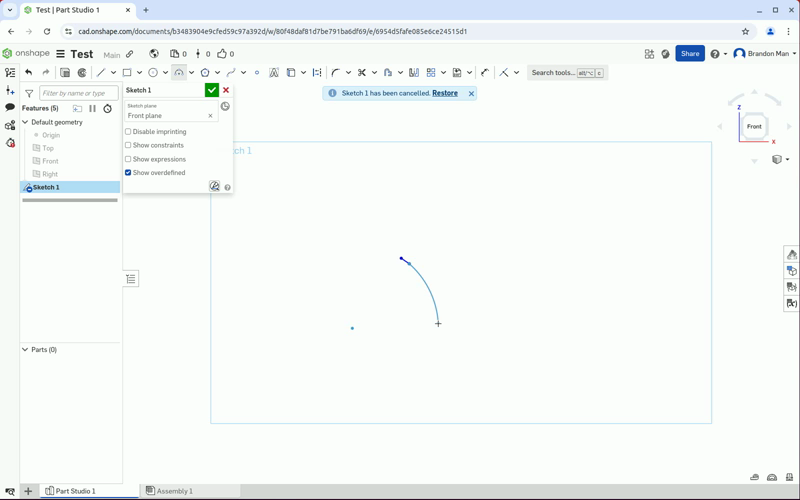
click(438, 323)
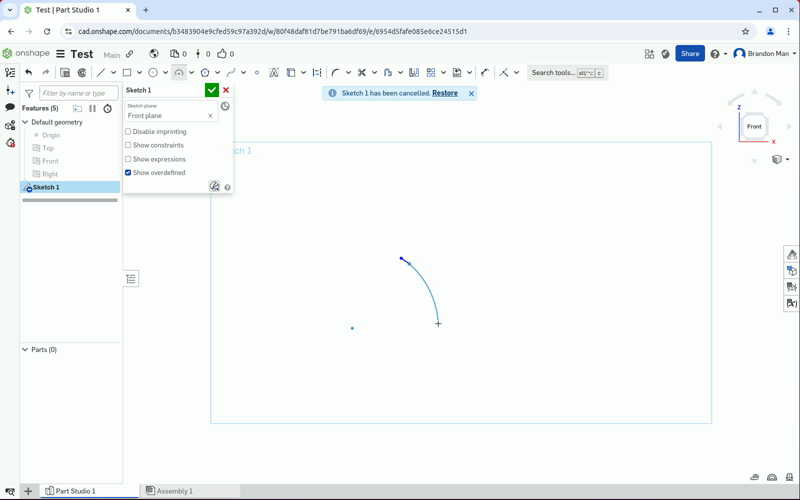
mouse_move(430, 290)
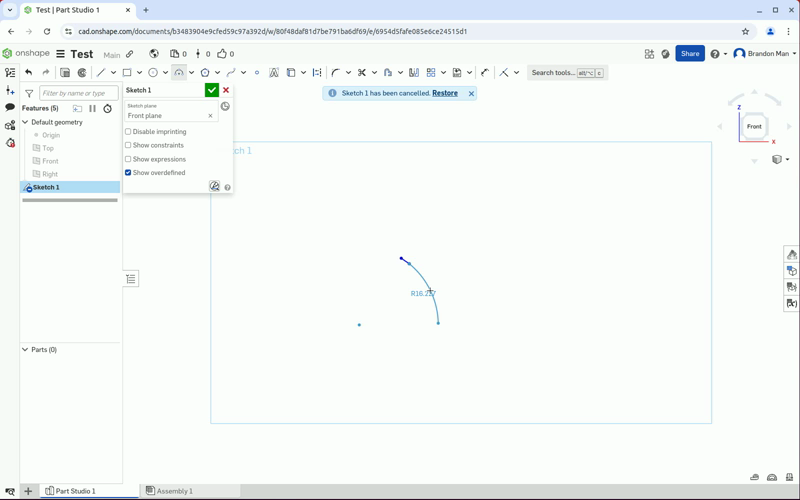
click(430, 290)
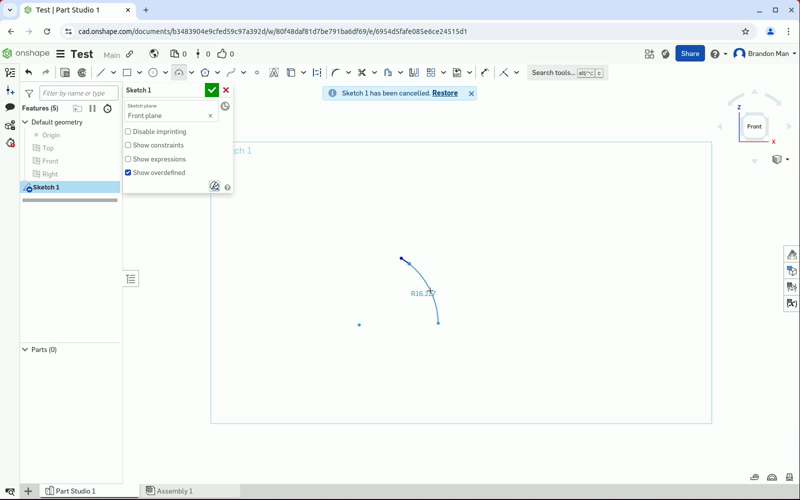
key_up(shift)
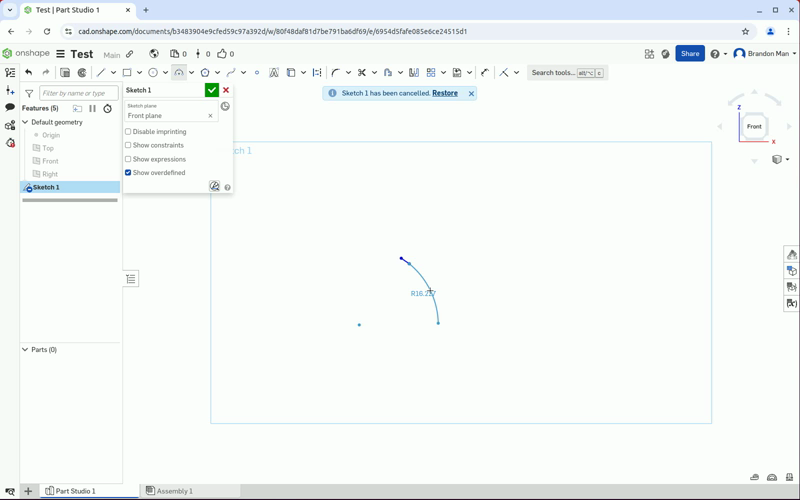
mouse_move(438, 323)
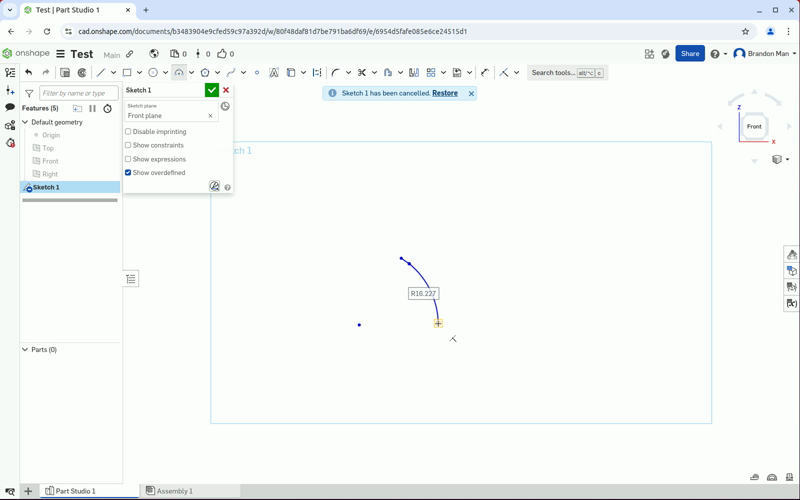
click(438, 323)
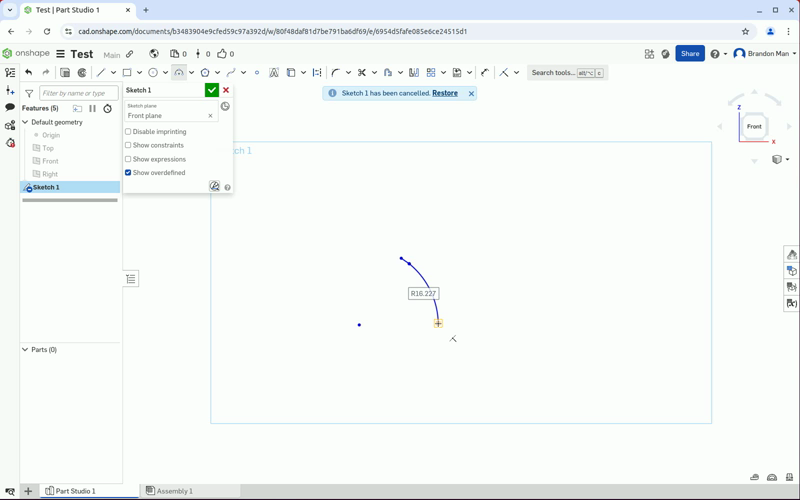
key_down(shift)
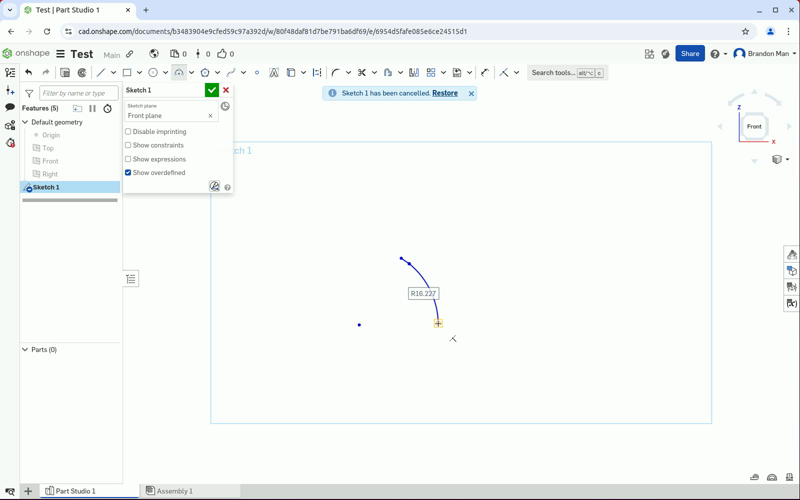
mouse_move(479, 323)
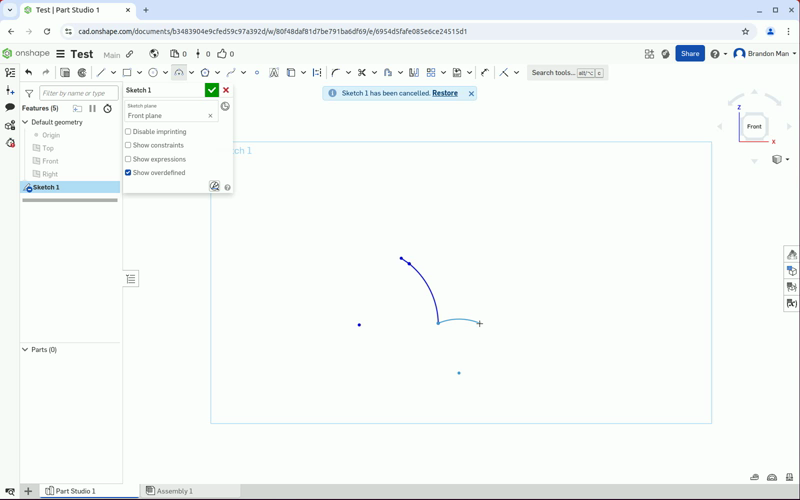
click(479, 323)
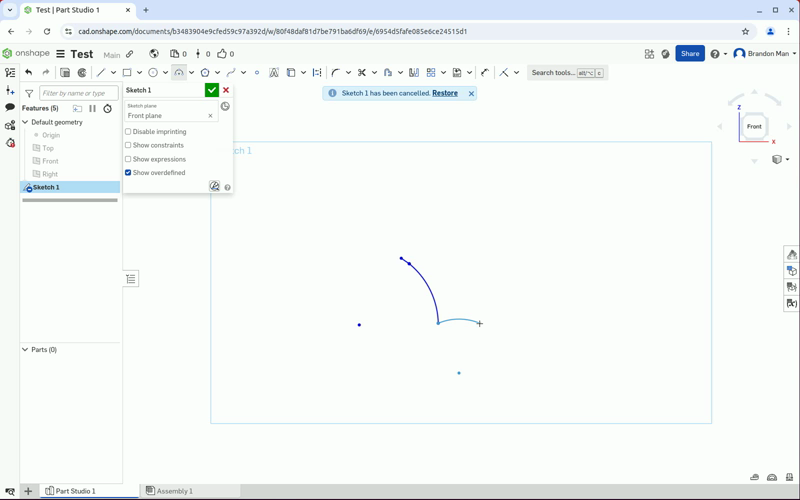
mouse_move(458, 343)
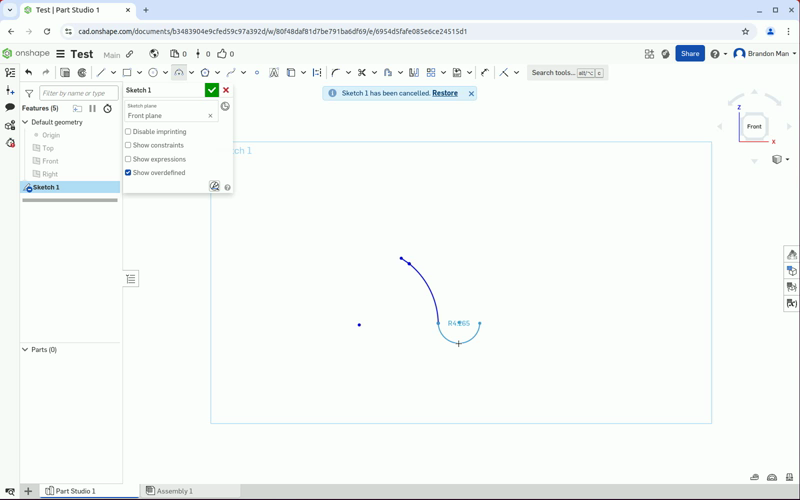
click(458, 343)
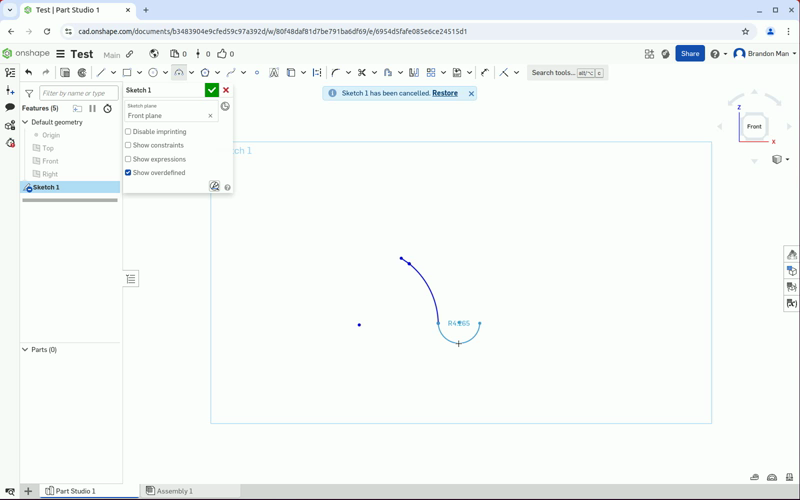
key_up(shift)
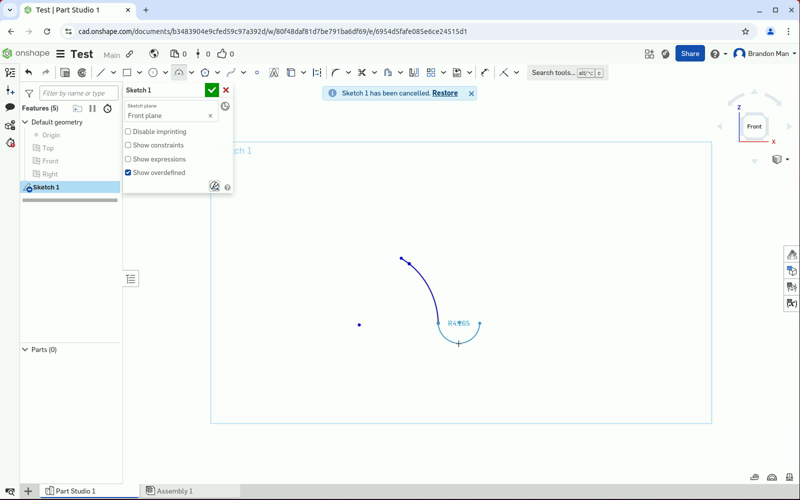
mouse_move(479, 323)
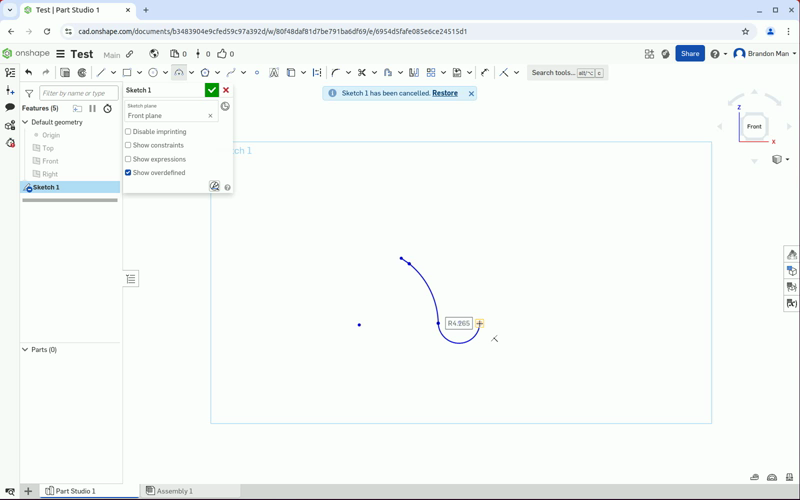
click(479, 323)
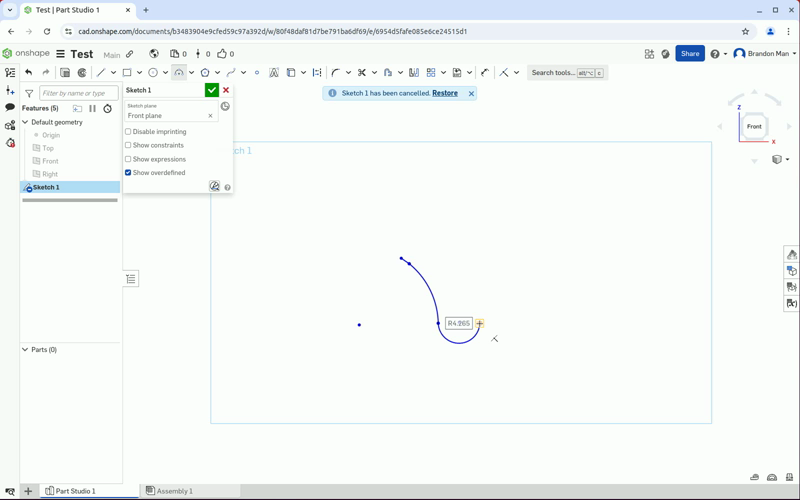
key_down(shift)
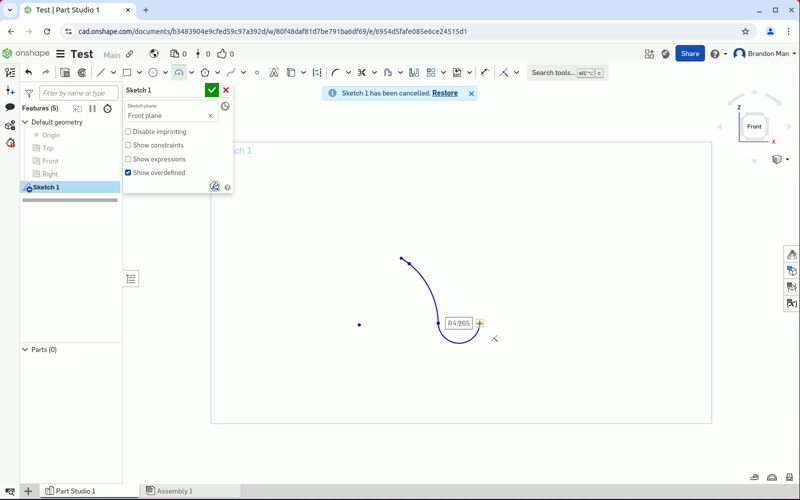
mouse_move(510, 263)
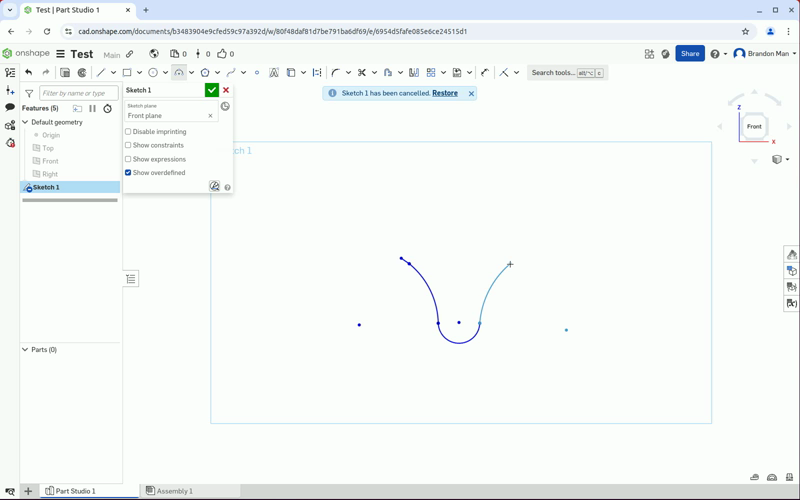
click(510, 263)
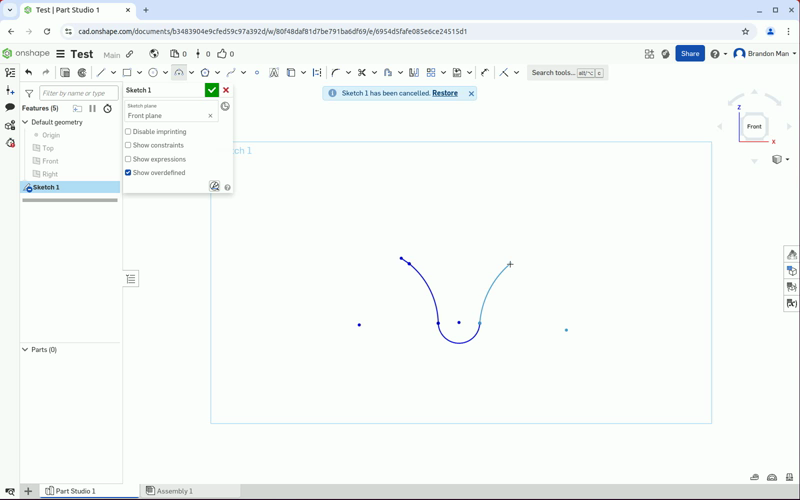
mouse_move(487, 289)
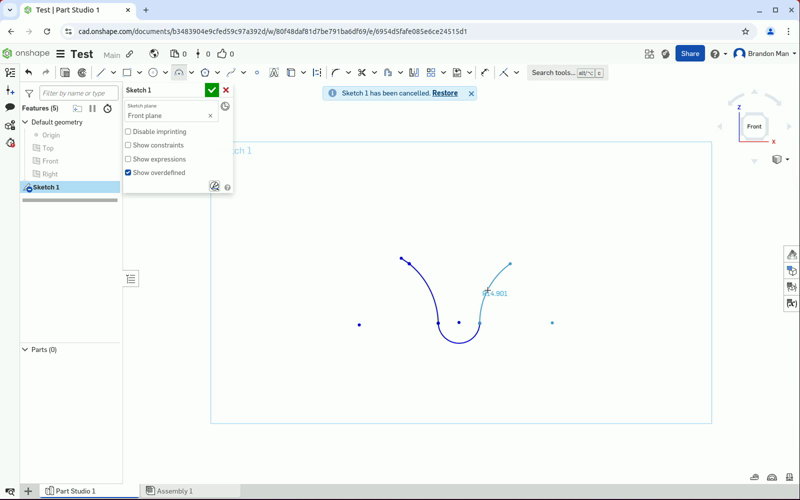
click(487, 289)
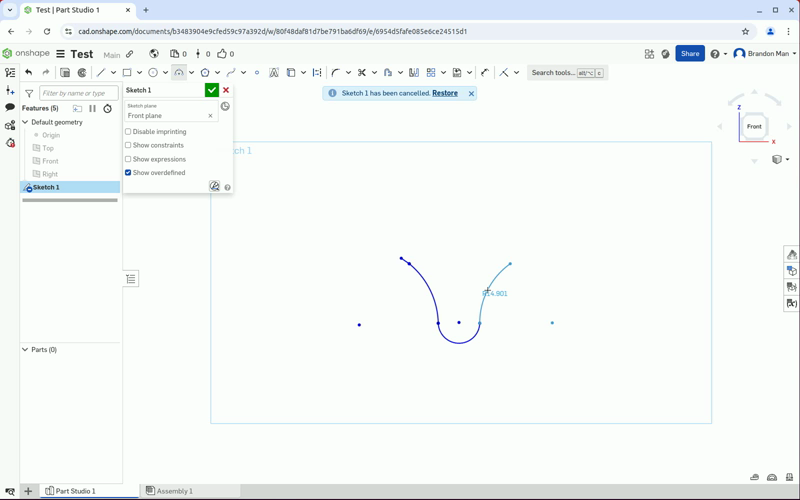
key_up(shift)
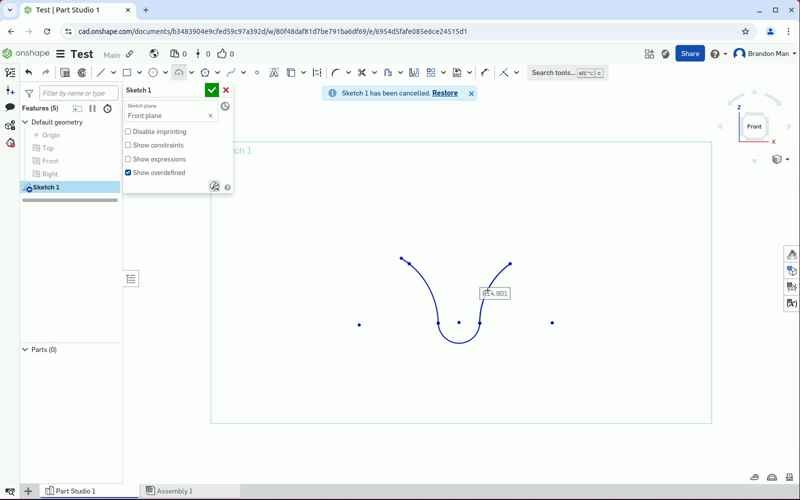
key(esc)
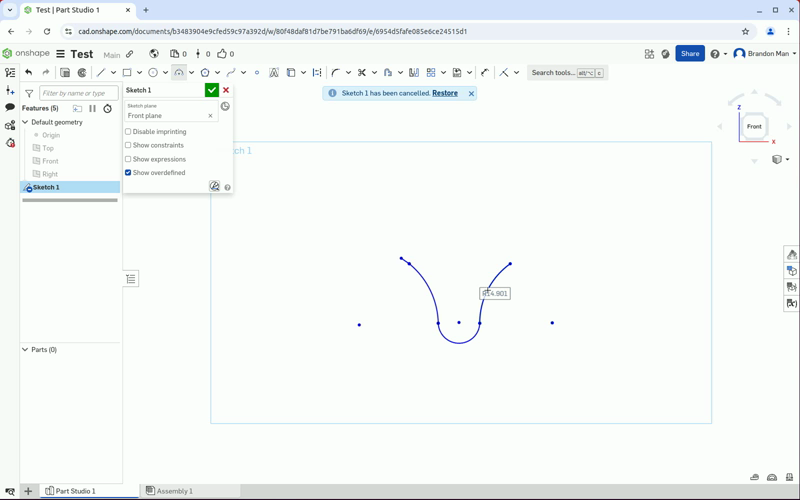
key(l)
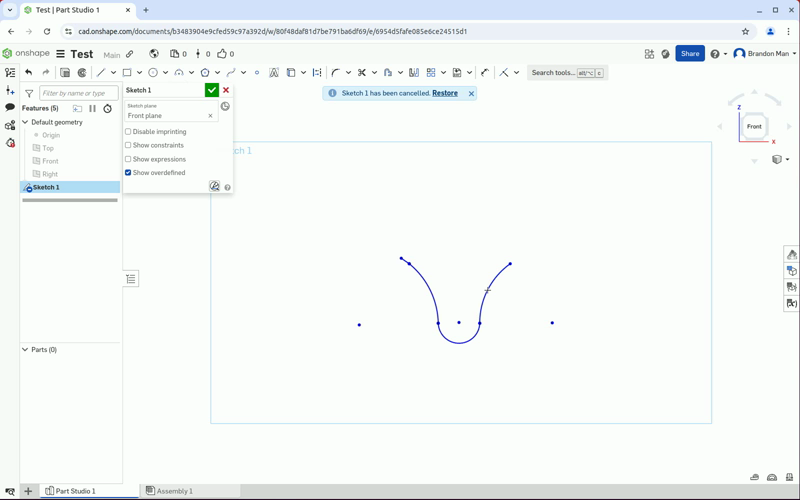
mouse_move(510, 263)
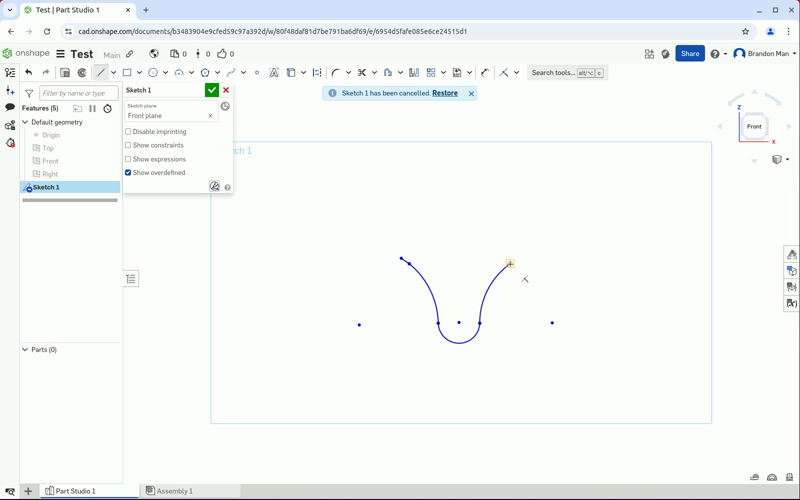
click(510, 263)
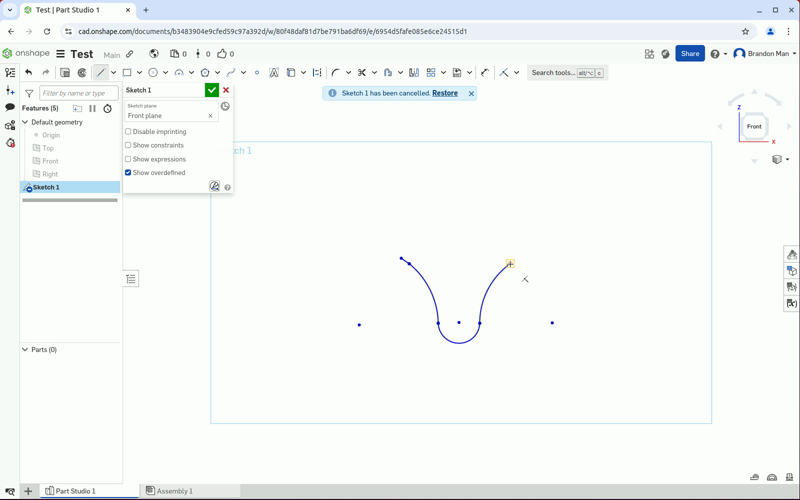
key_down(shift)
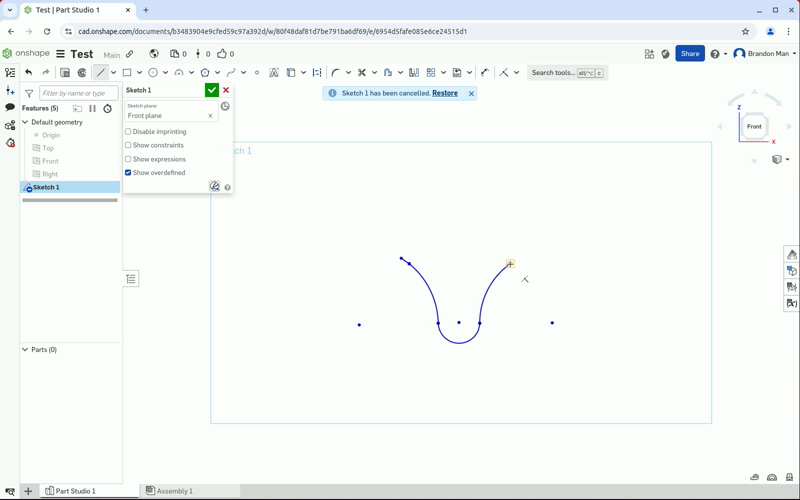
mouse_move(540, 263)
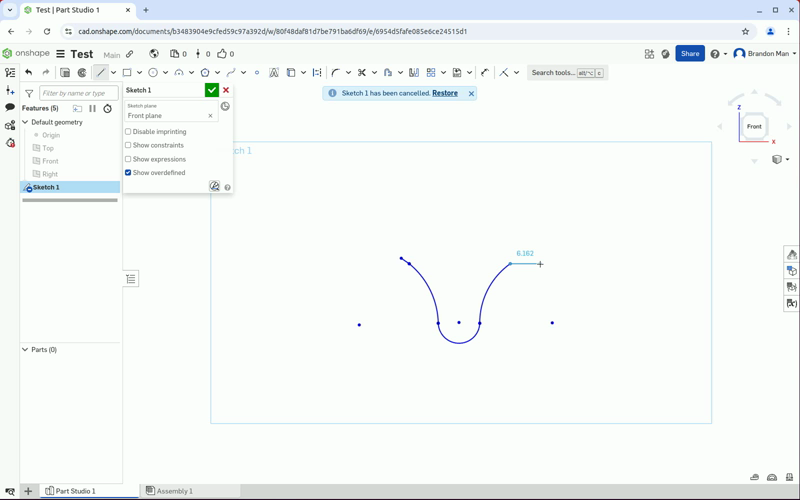
mouse_move(516, 258)
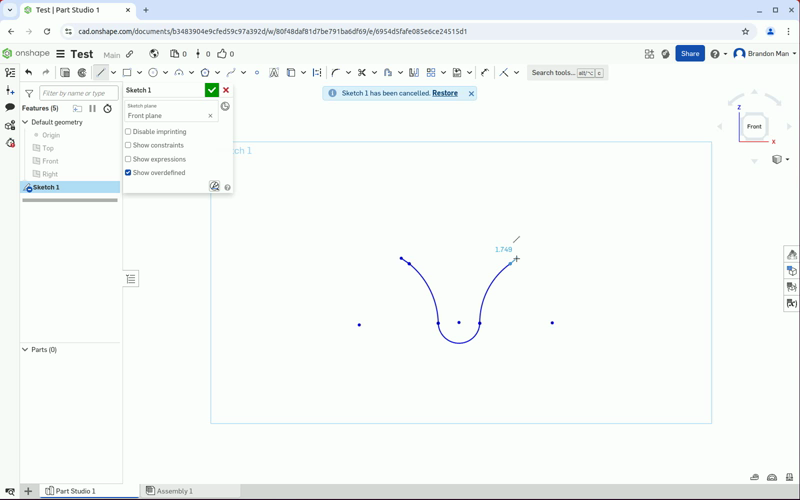
click(516, 258)
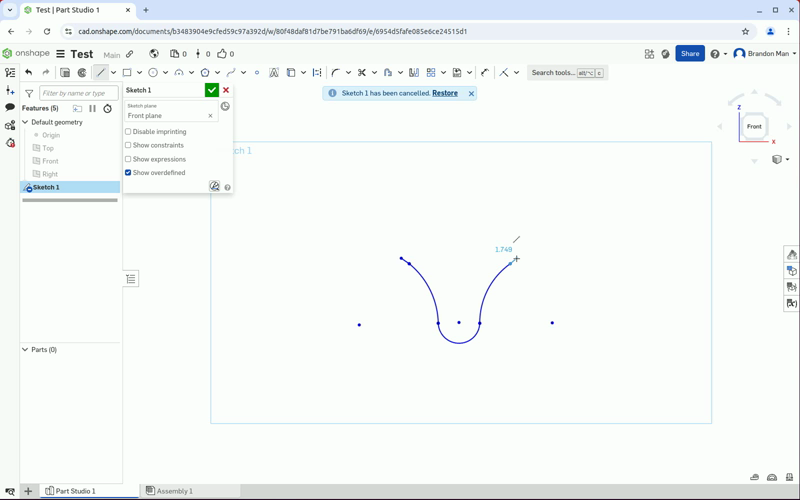
key_up(shift)
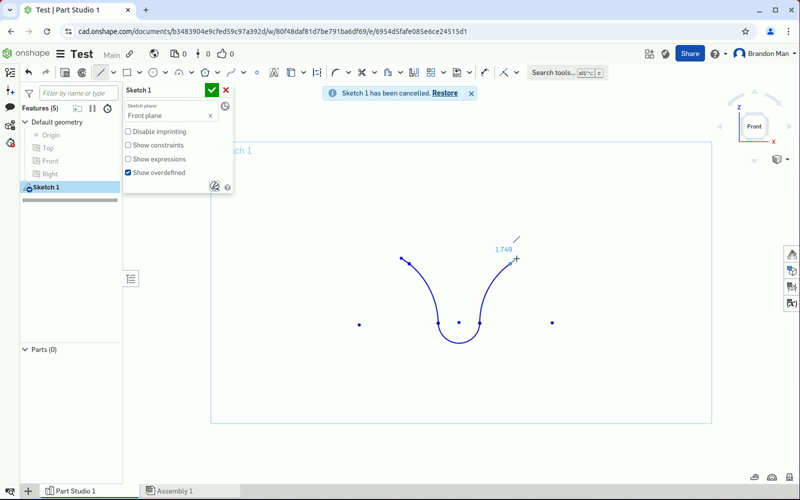
key(esc)
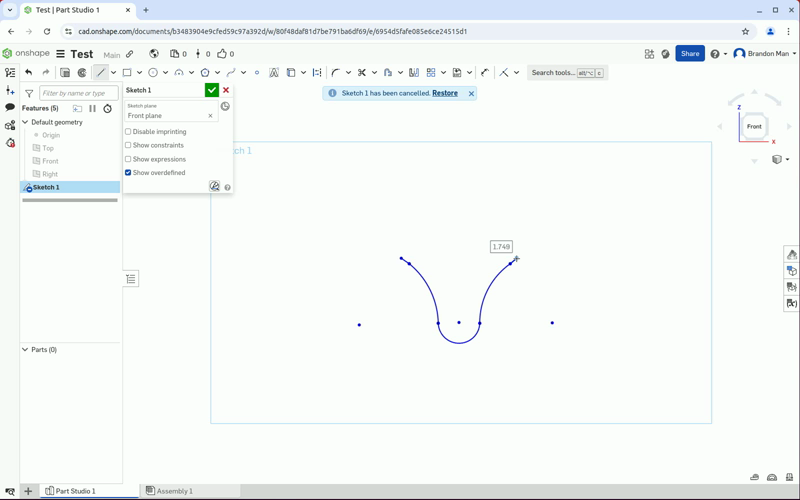
key(a)
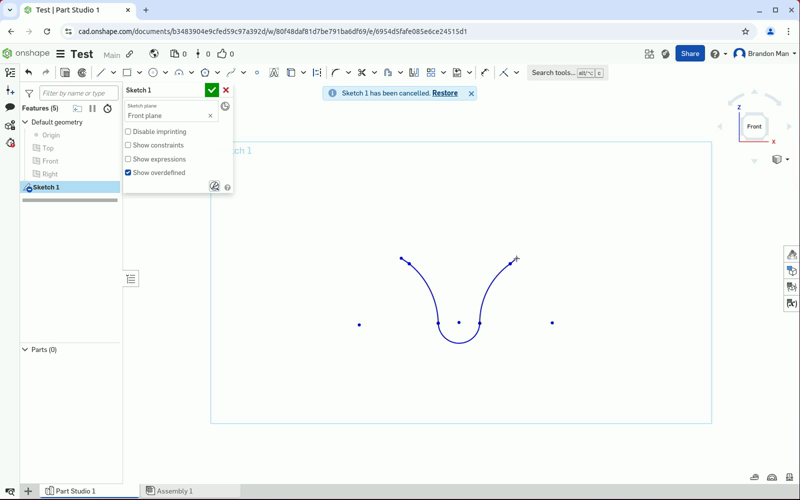
mouse_move(516, 258)
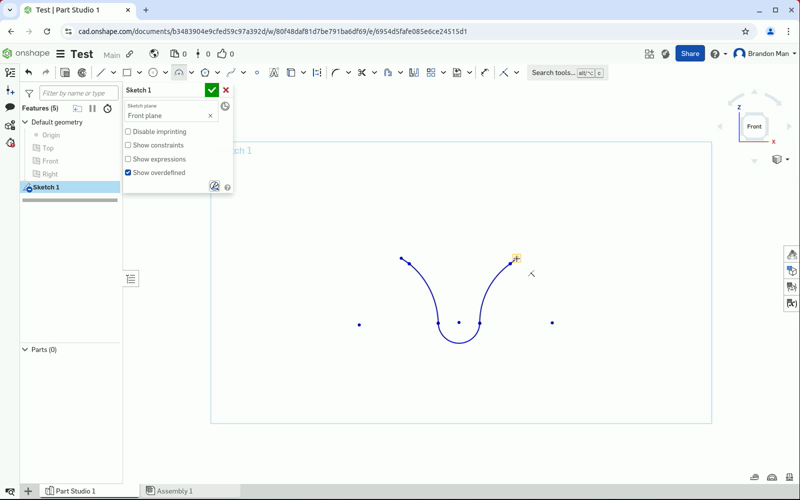
click(516, 258)
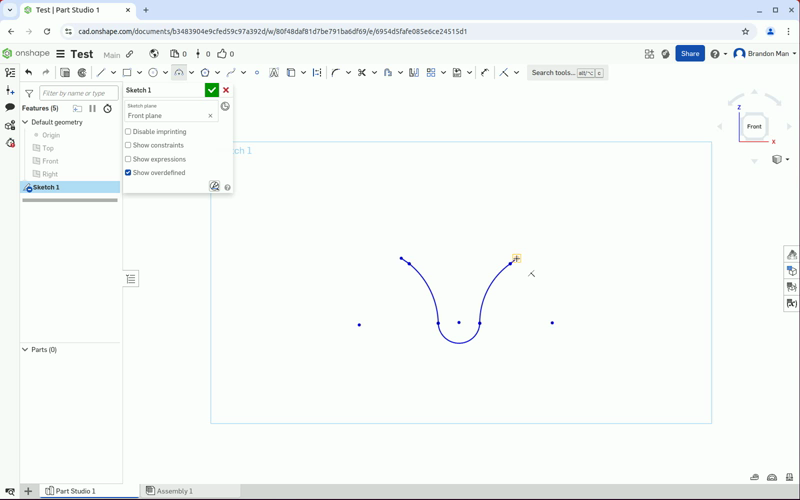
key_down(shift)
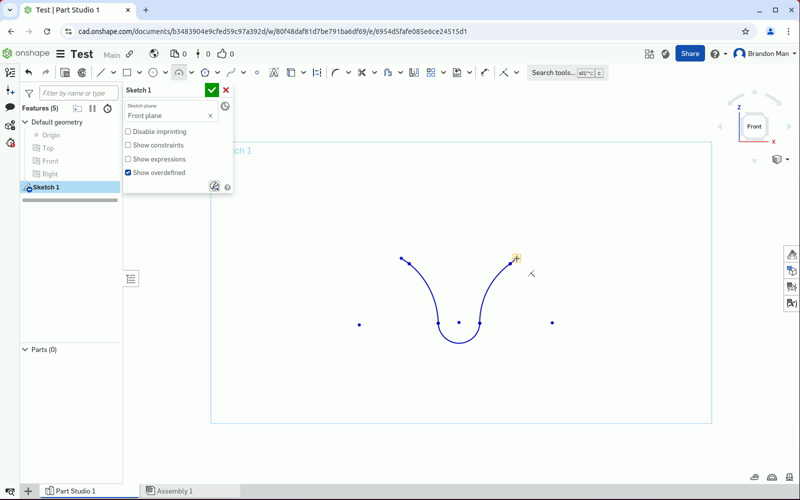
mouse_move(495, 221)
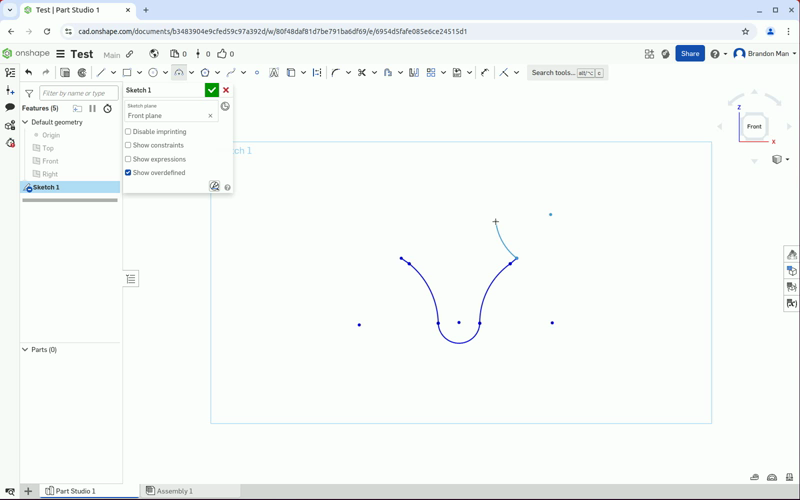
click(495, 221)
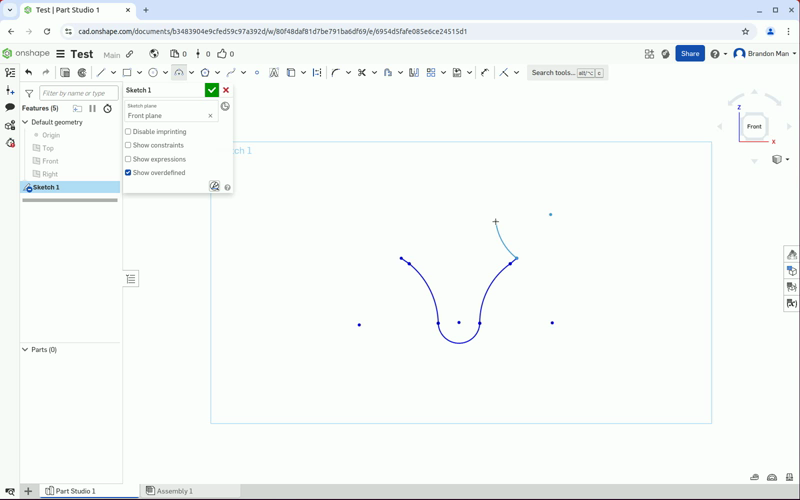
mouse_move(524, 229)
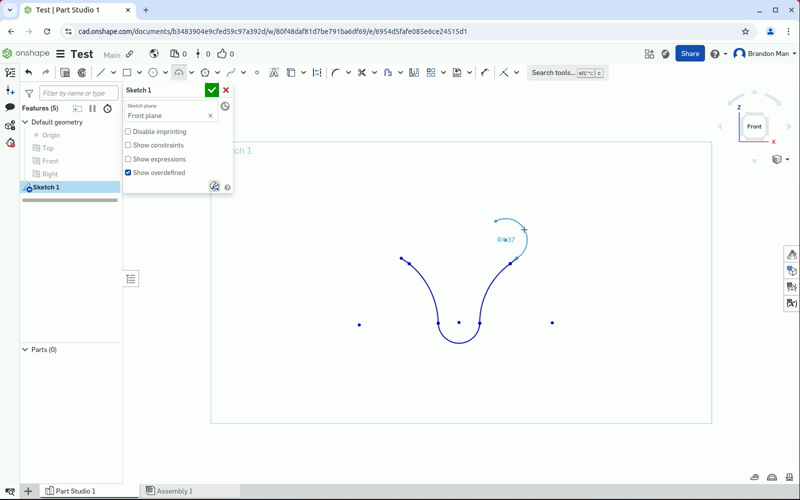
click(524, 229)
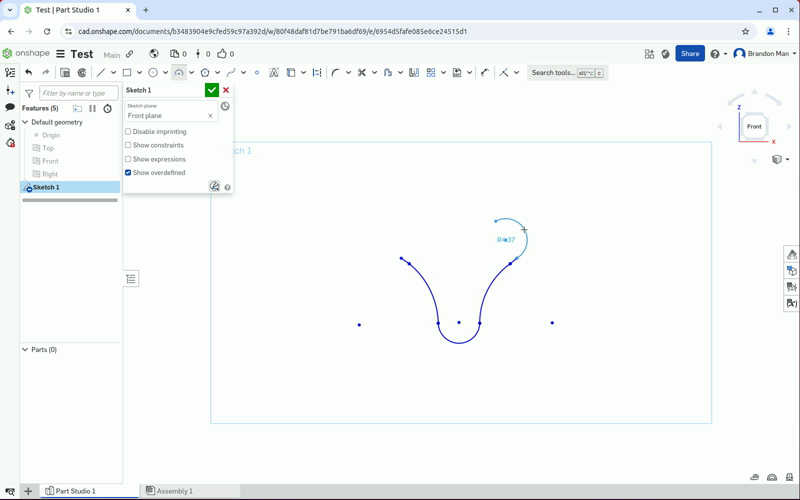
key_up(shift)
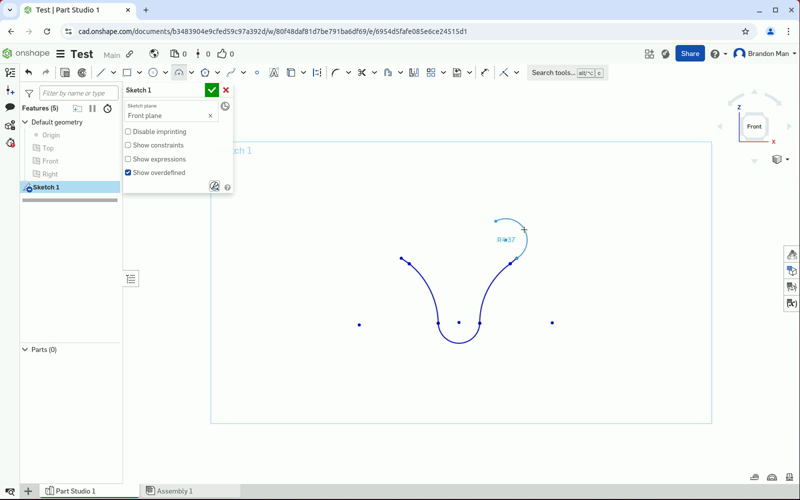
key(esc)
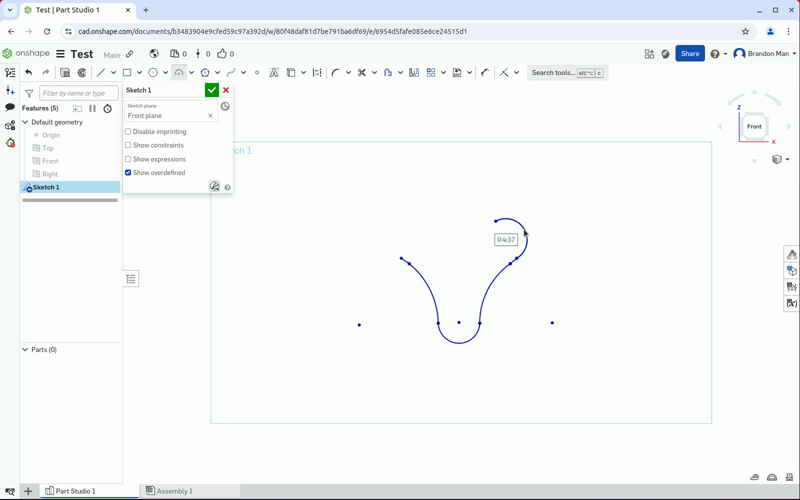
key(l)
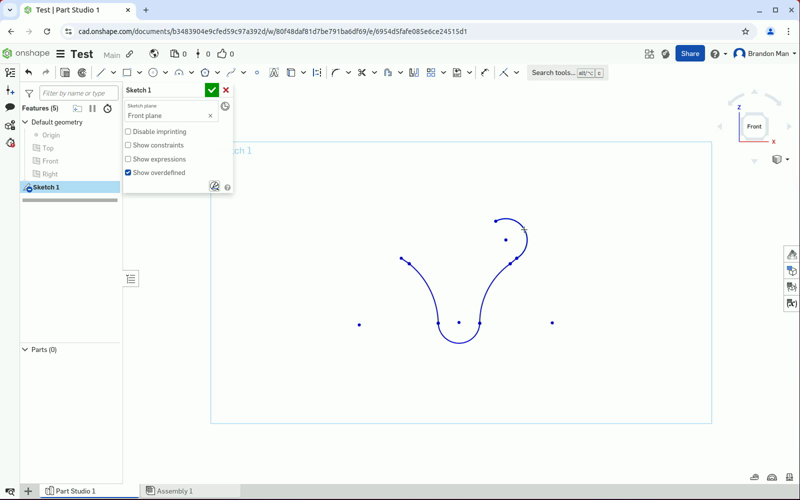
mouse_move(495, 221)
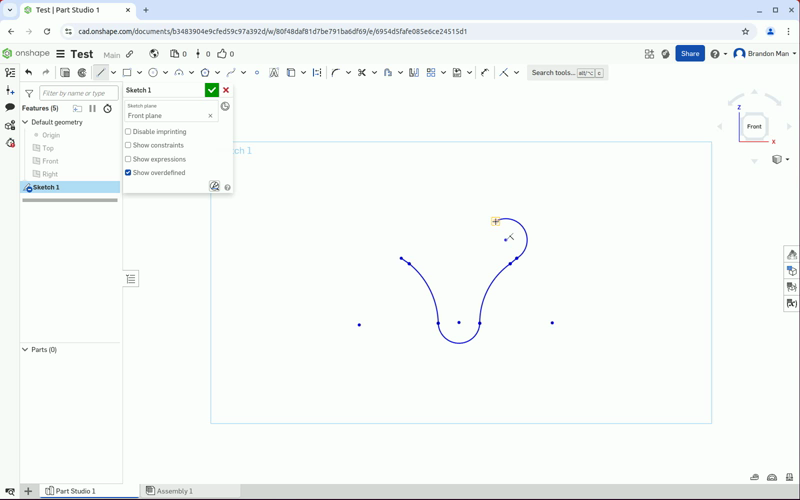
click(495, 221)
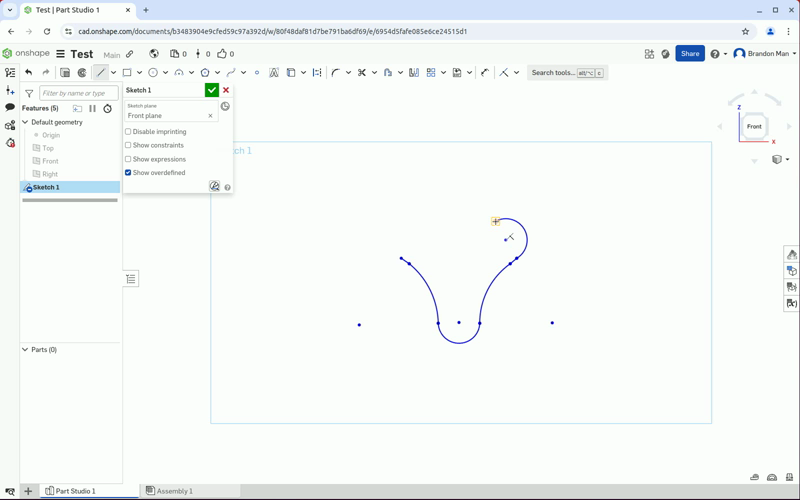
key_down(shift)
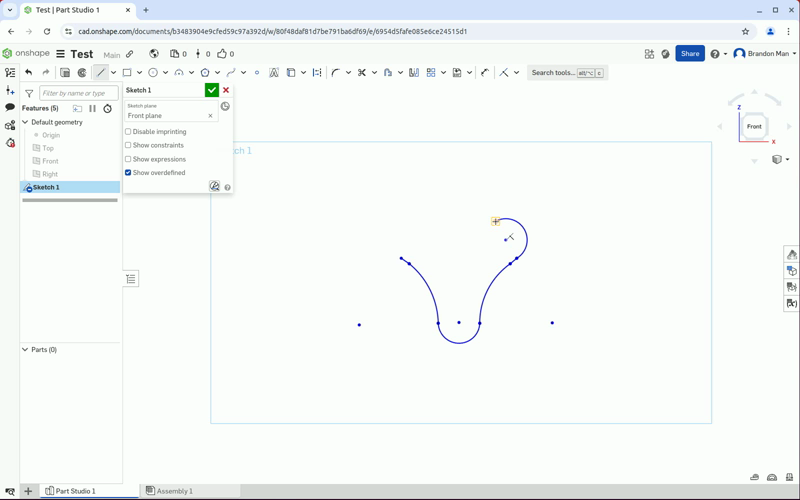
mouse_move(525, 221)
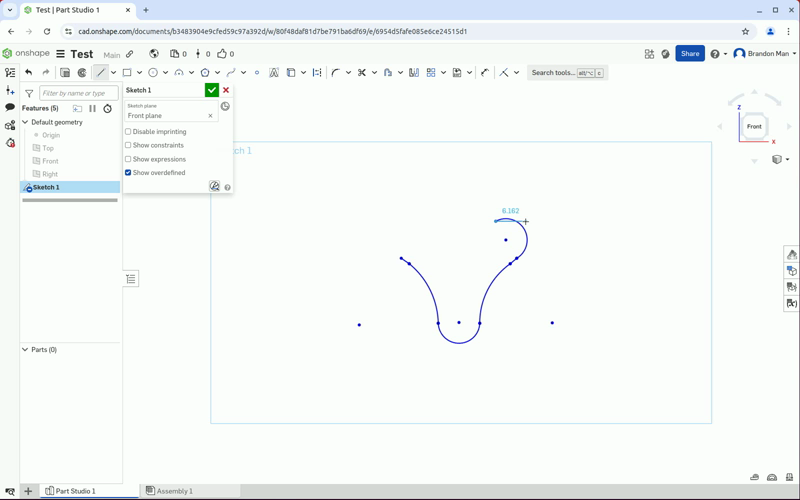
mouse_move(480, 228)
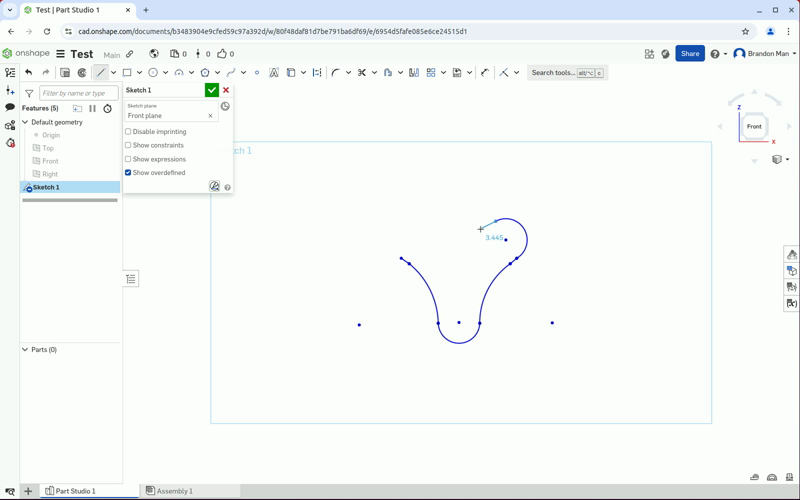
click(480, 228)
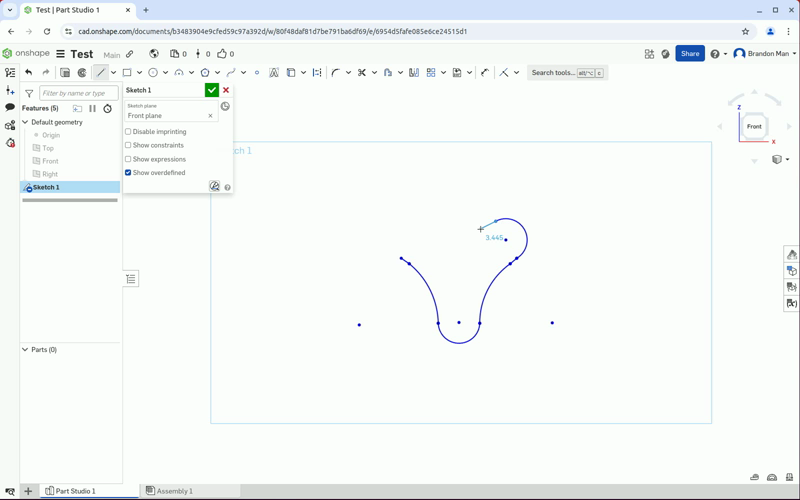
key_up(shift)
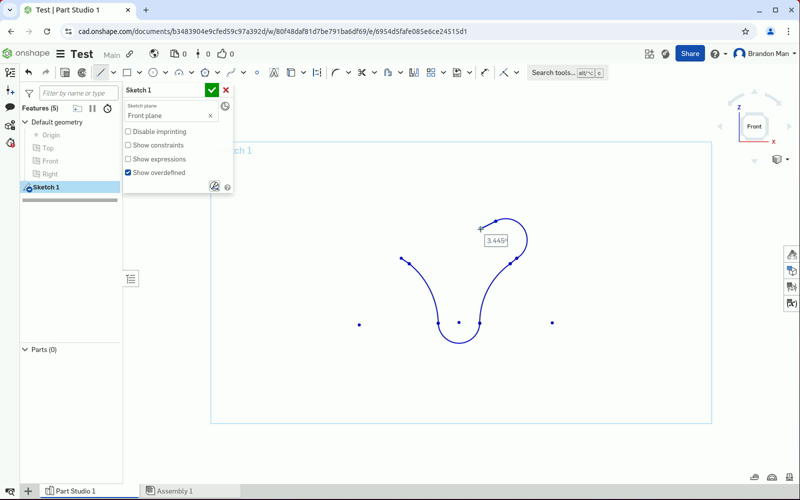
key_down(shift)
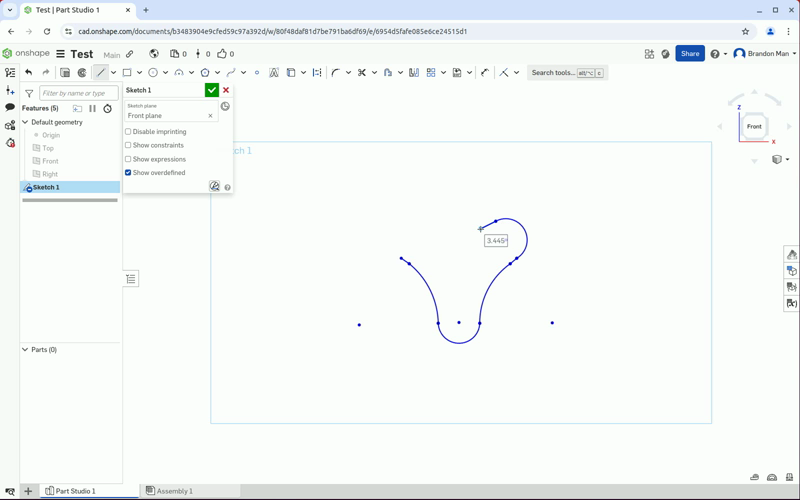
mouse_move(510, 228)
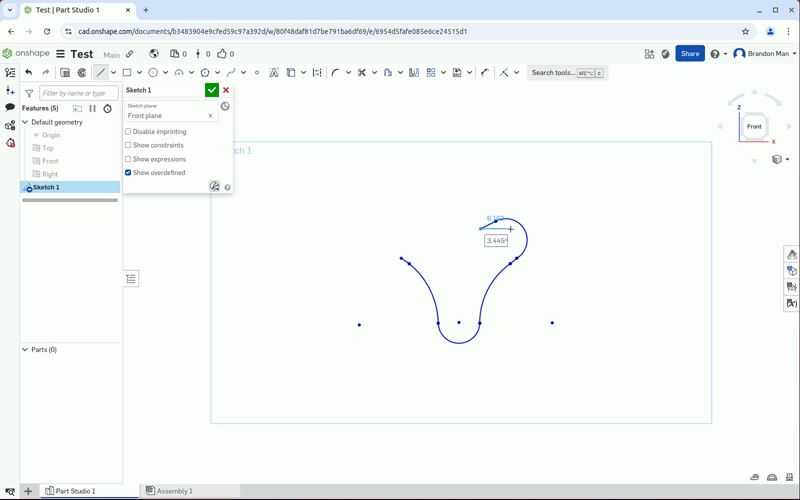
mouse_move(480, 270)
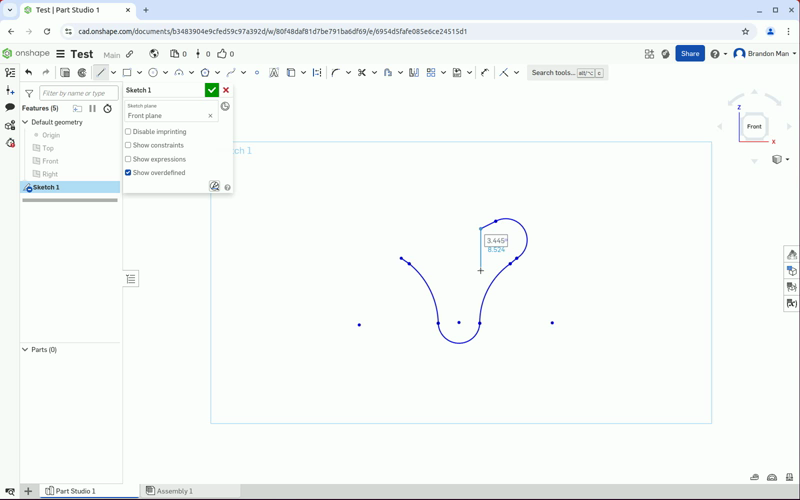
click(480, 270)
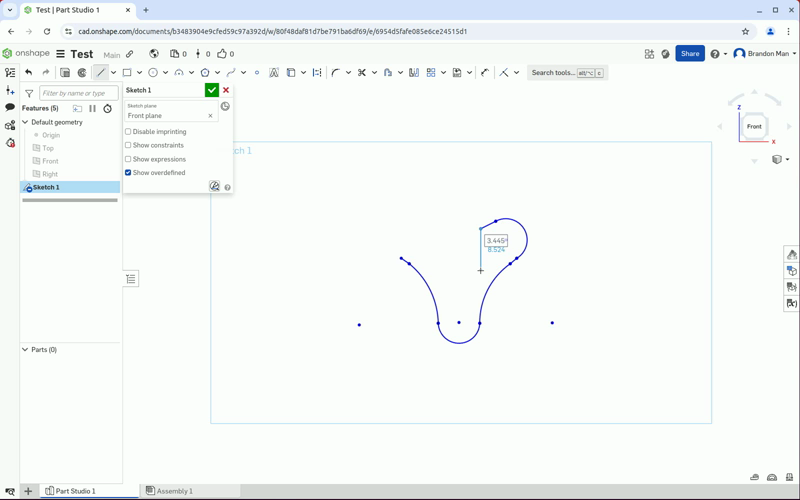
key_up(shift)
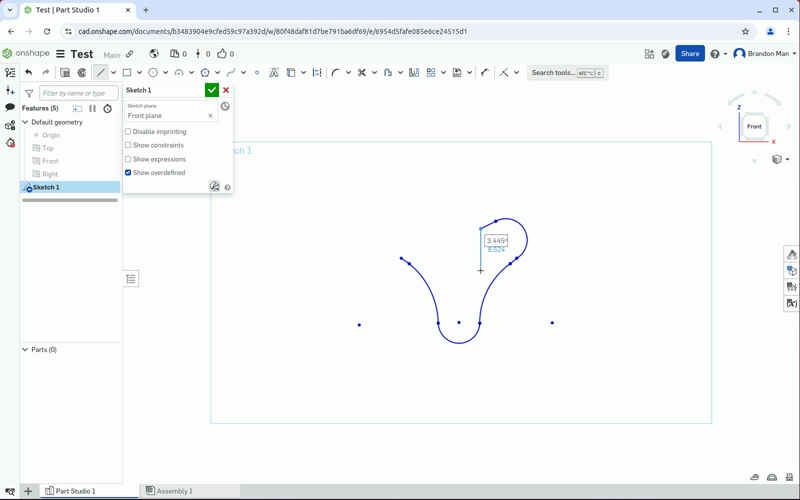
key(esc)
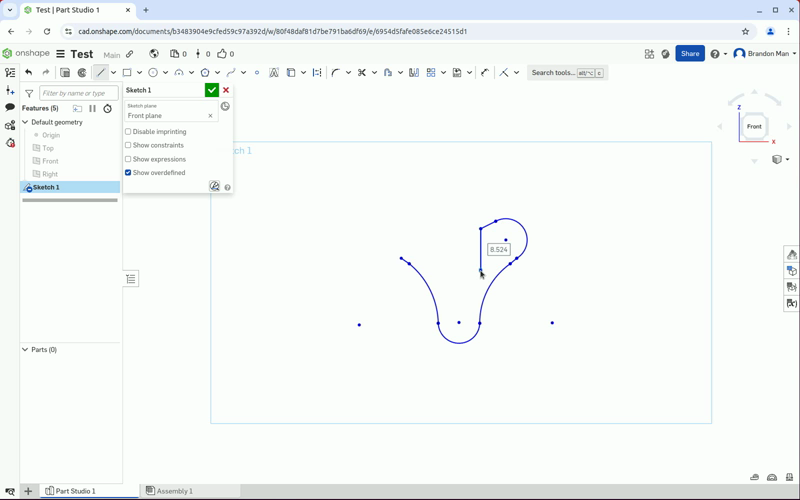
key(a)
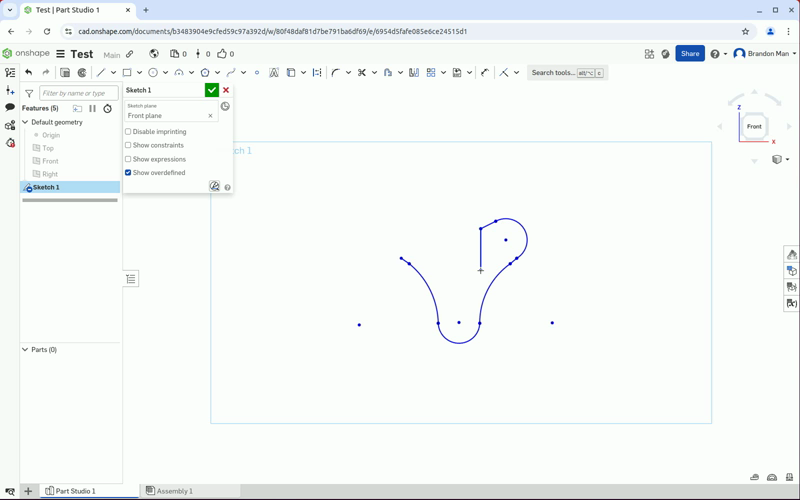
mouse_move(480, 270)
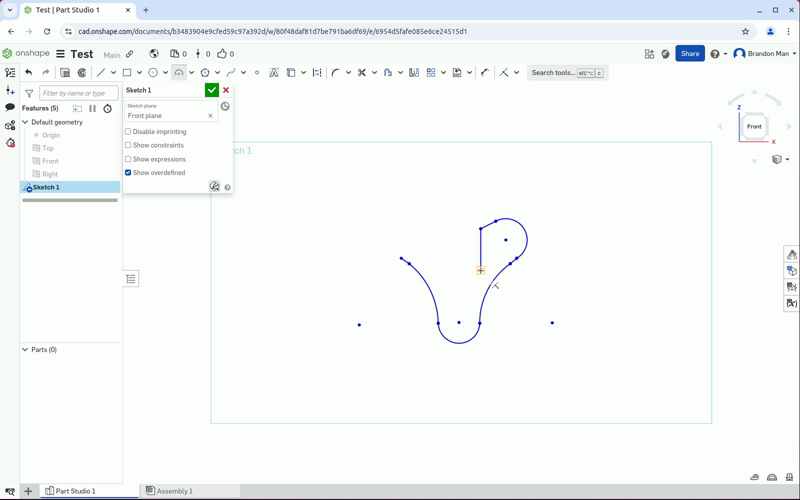
click(480, 270)
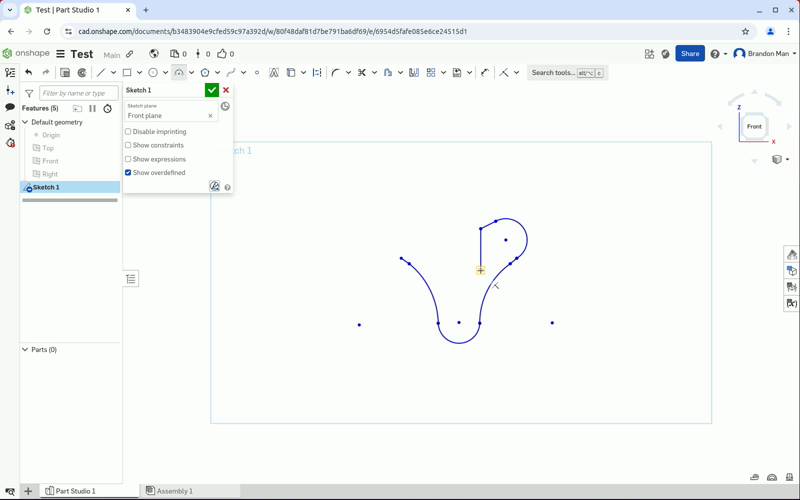
key_down(shift)
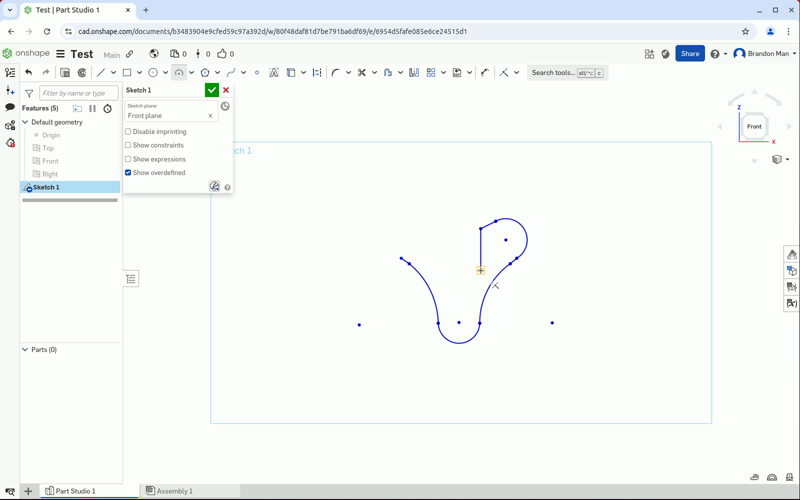
mouse_move(438, 270)
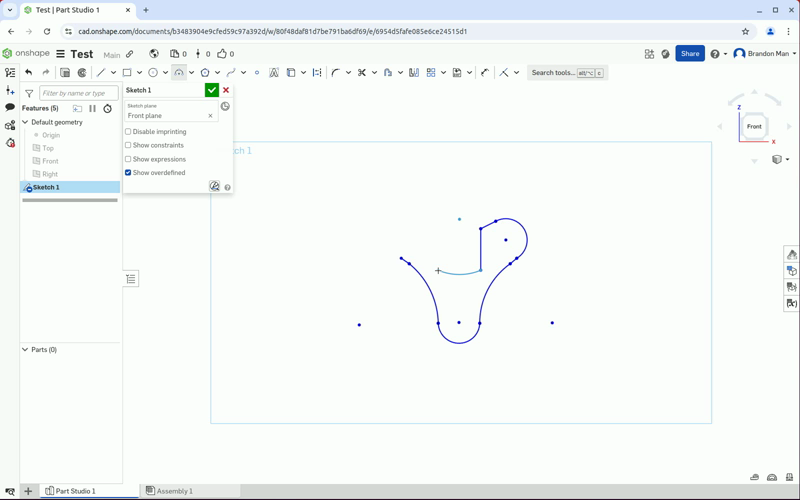
click(438, 270)
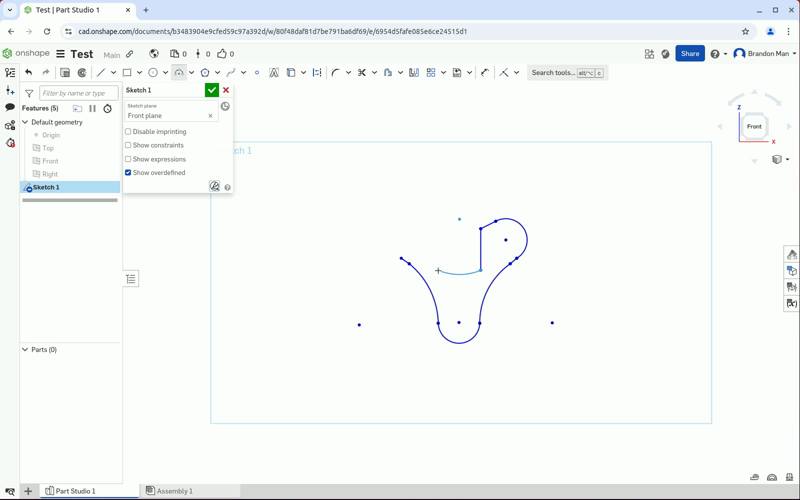
mouse_move(459, 288)
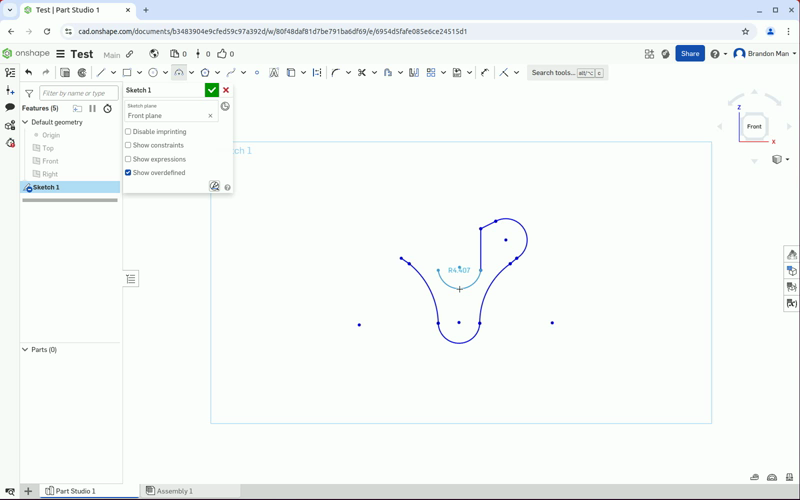
click(459, 288)
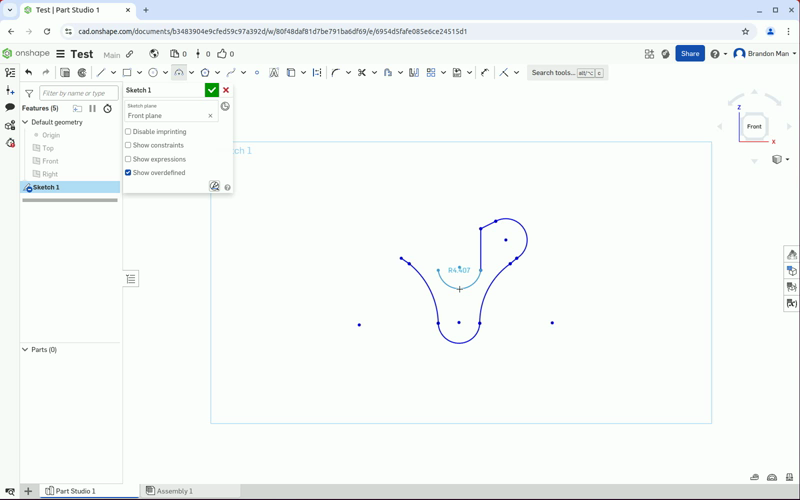
key_up(shift)
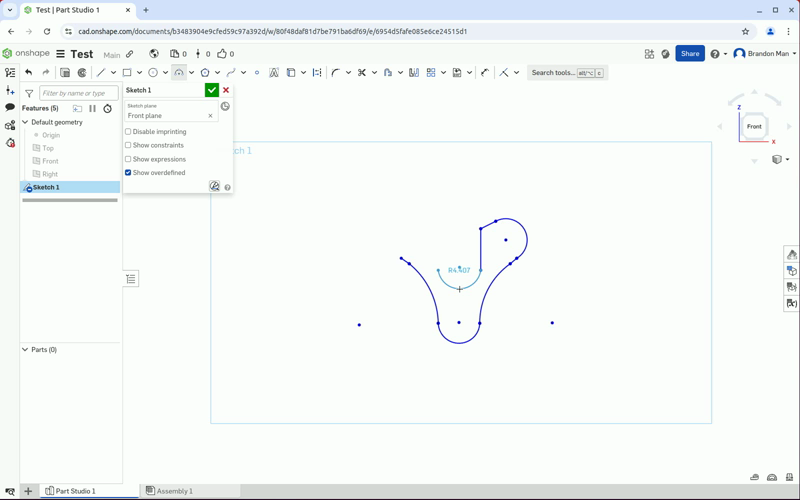
key(esc)
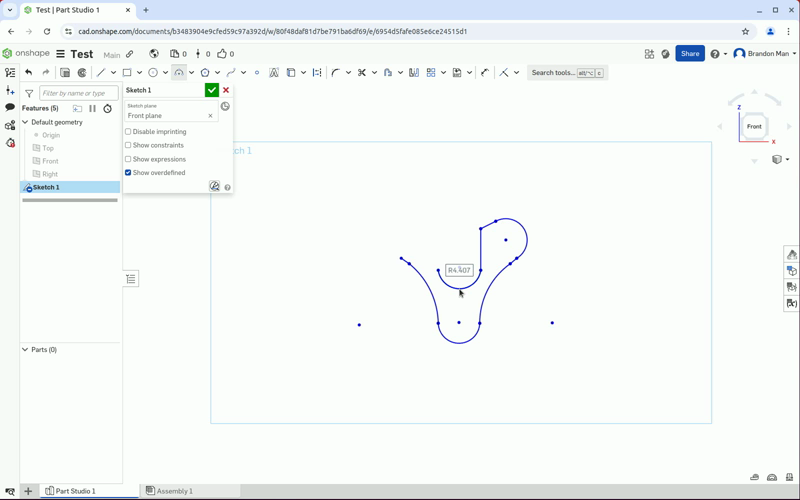
key(l)
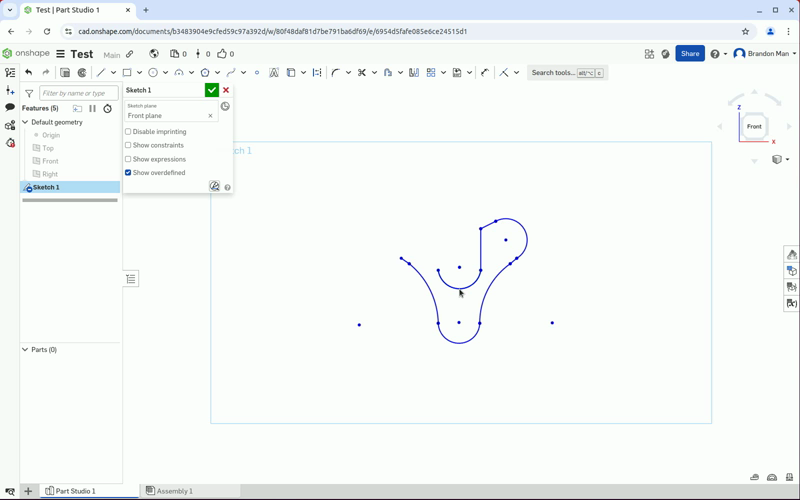
mouse_move(438, 270)
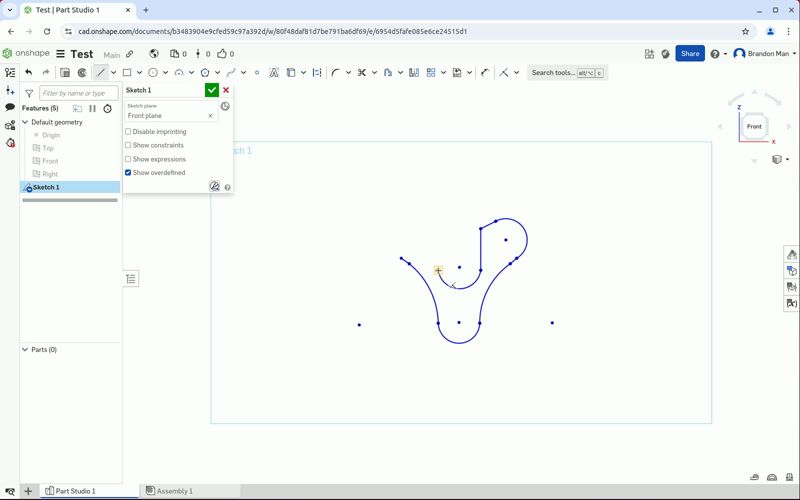
click(438, 270)
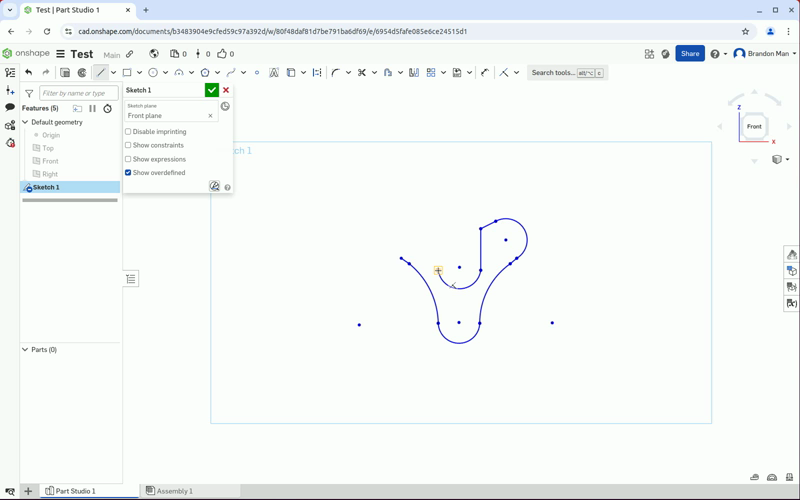
key_down(shift)
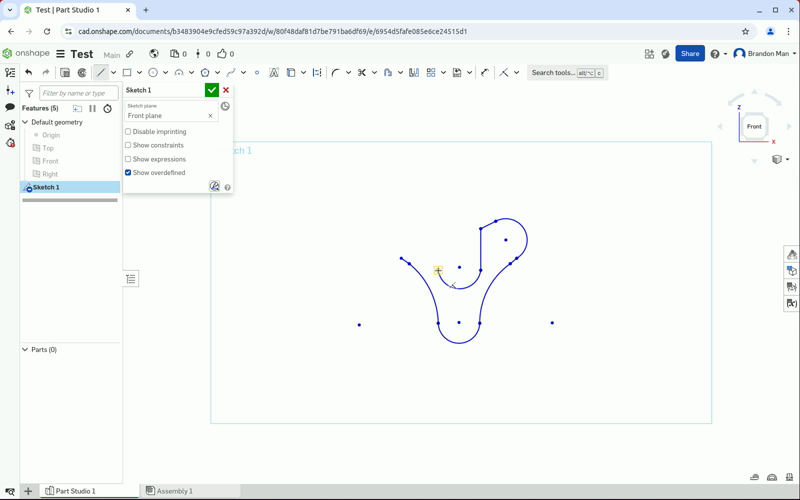
mouse_move(468, 270)
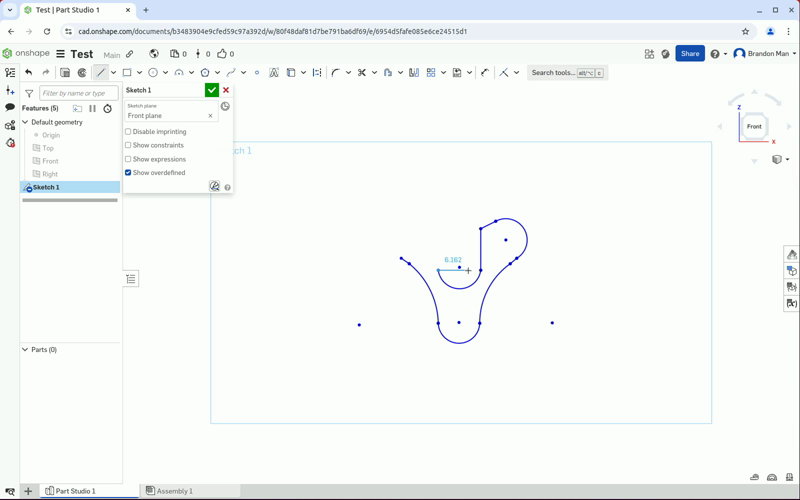
mouse_move(438, 228)
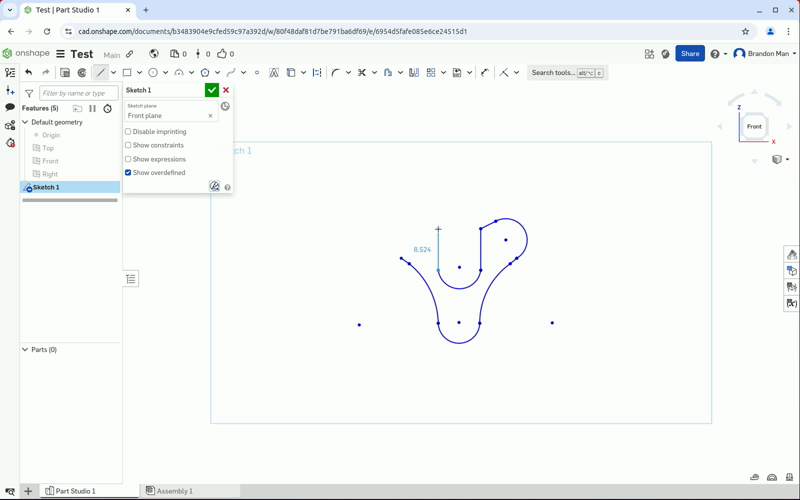
click(438, 228)
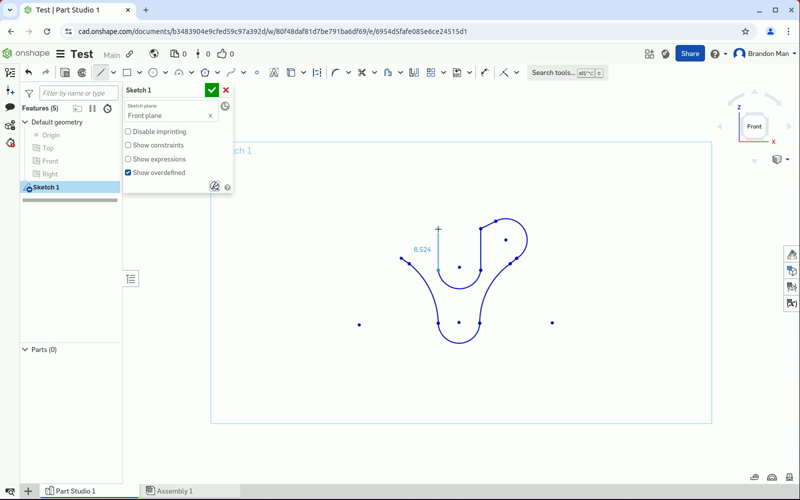
key_up(shift)
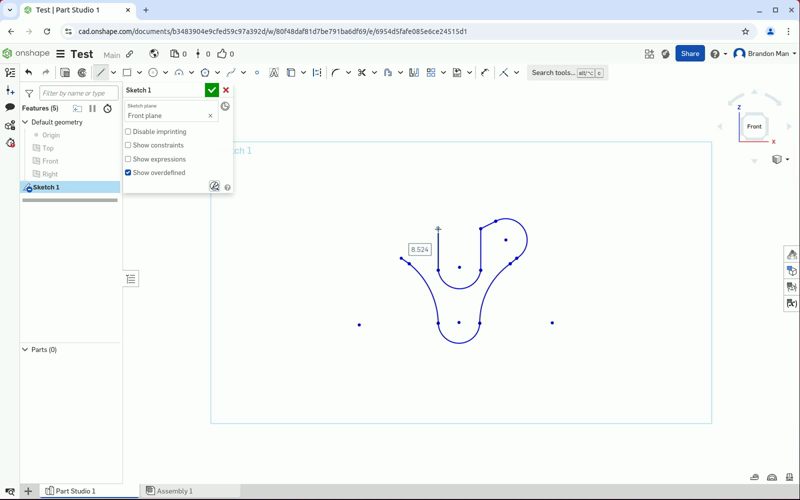
key_down(shift)
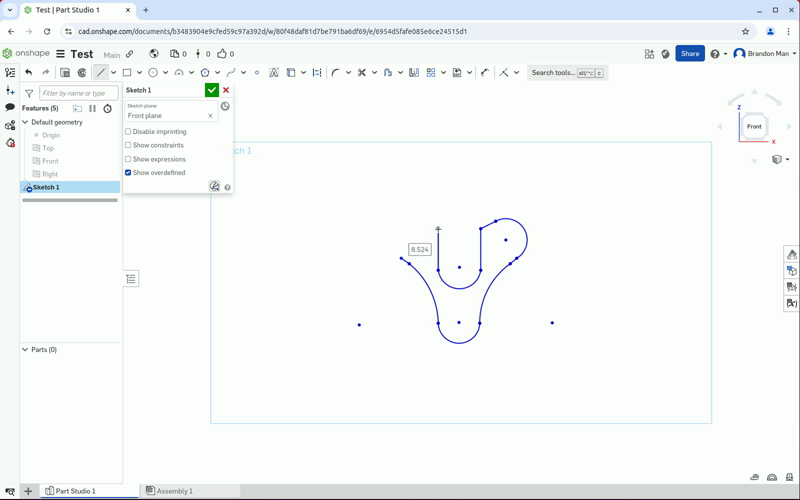
mouse_move(468, 228)
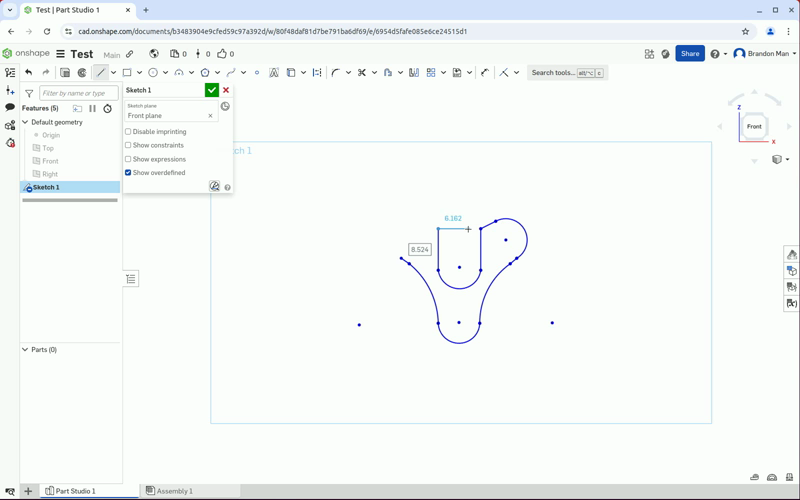
mouse_move(423, 221)
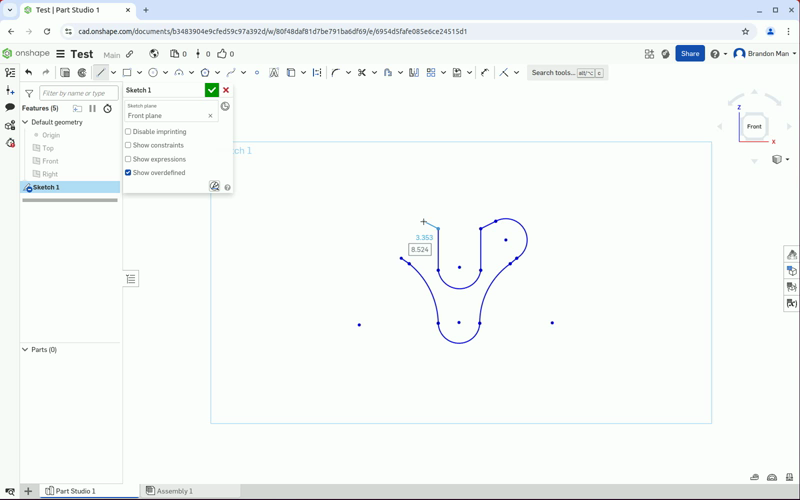
click(423, 221)
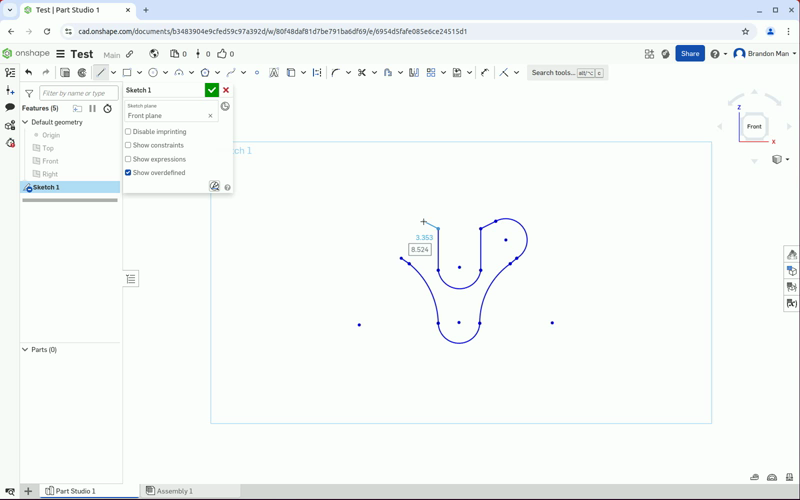
key_up(shift)
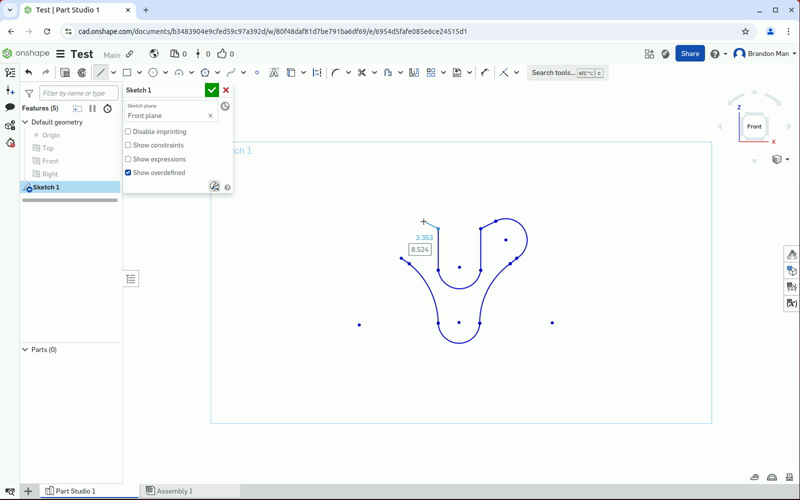
key(esc)
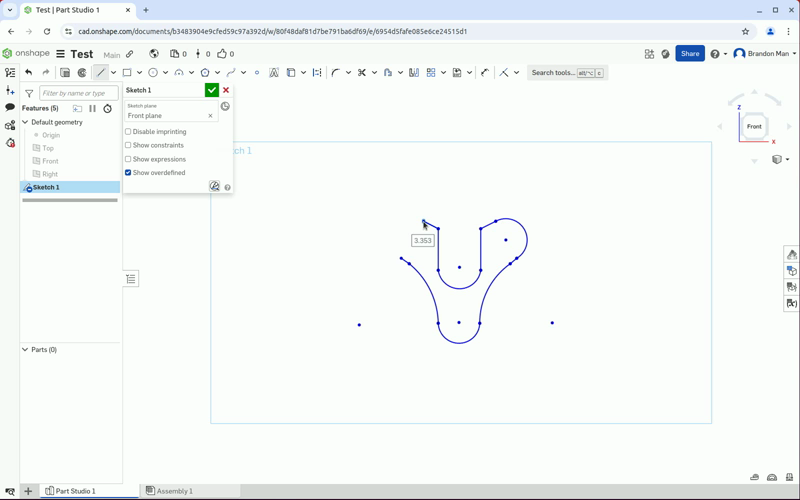
key(a)
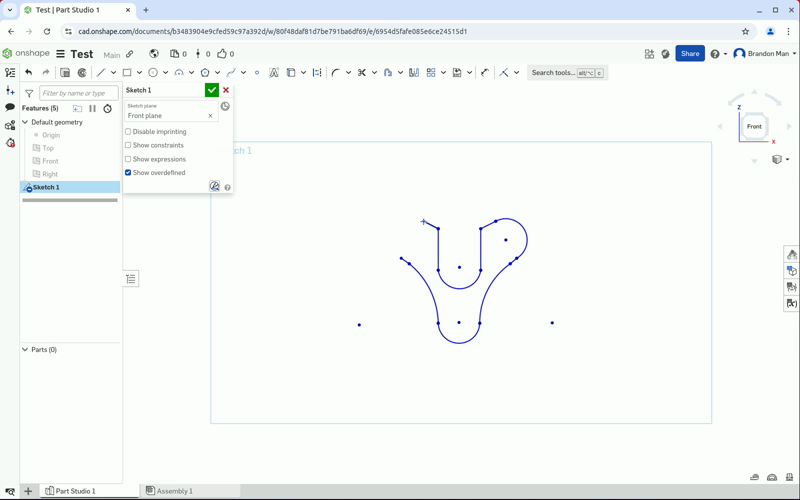
mouse_move(423, 221)
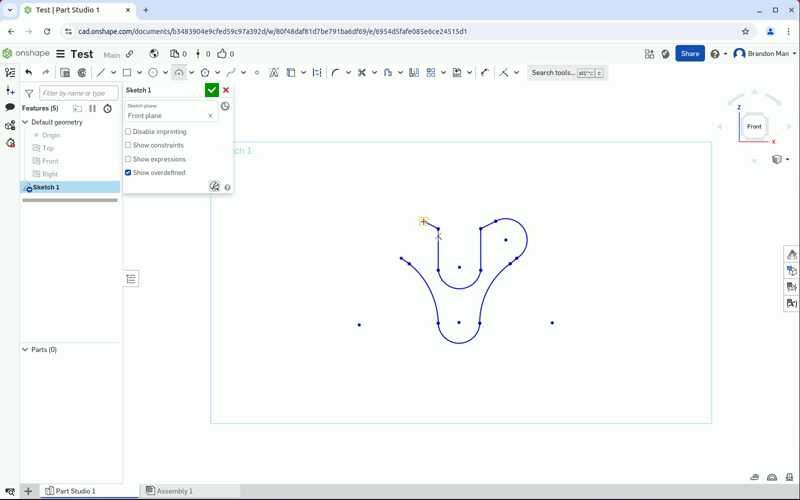
click(423, 221)
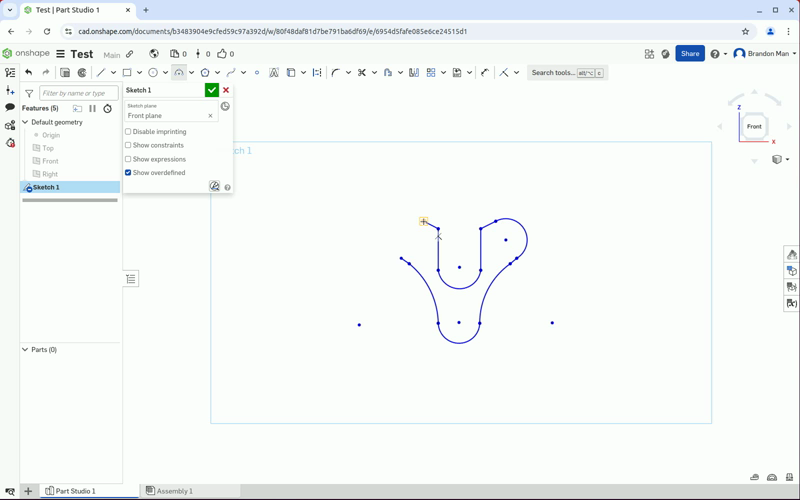
mouse_move(401, 258)
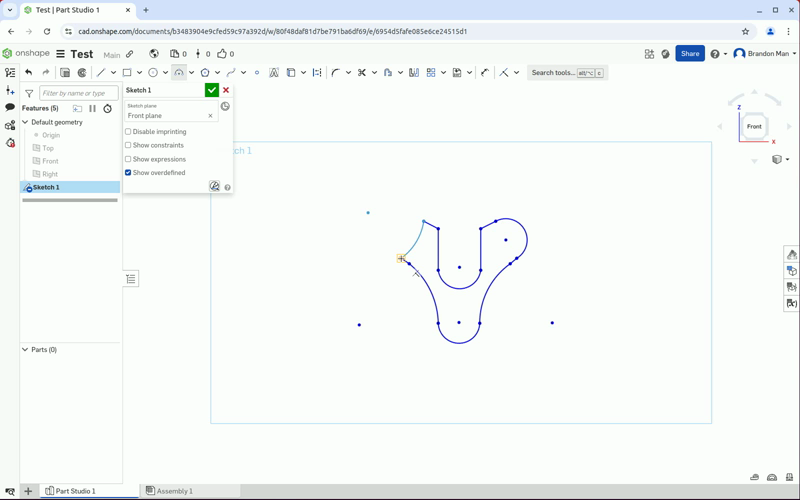
click(401, 258)
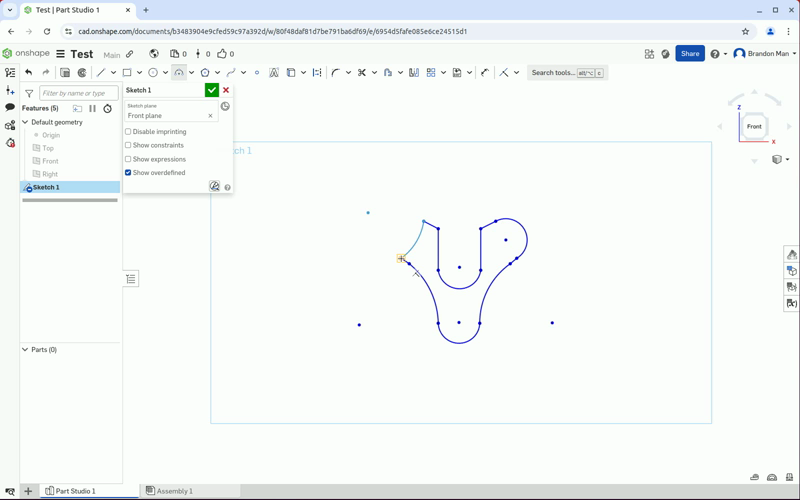
key_down(shift)
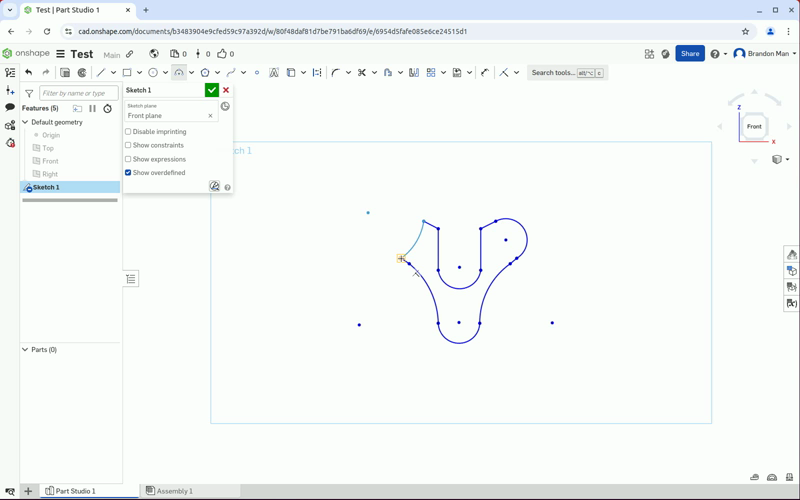
mouse_move(394, 228)
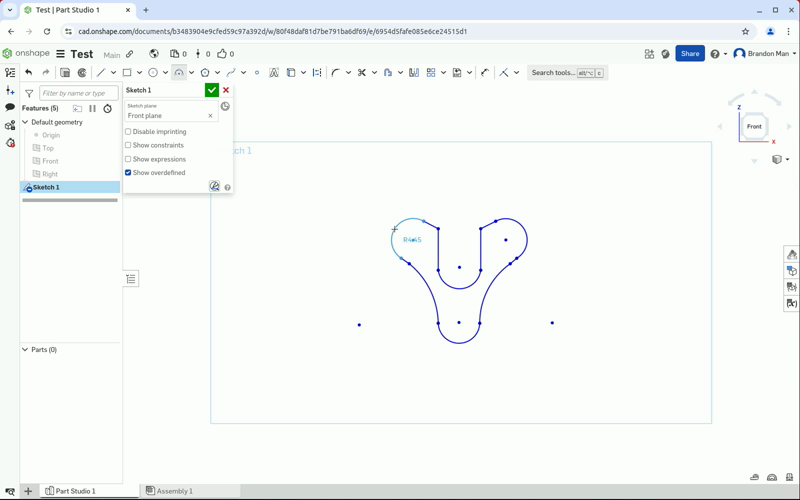
click(394, 228)
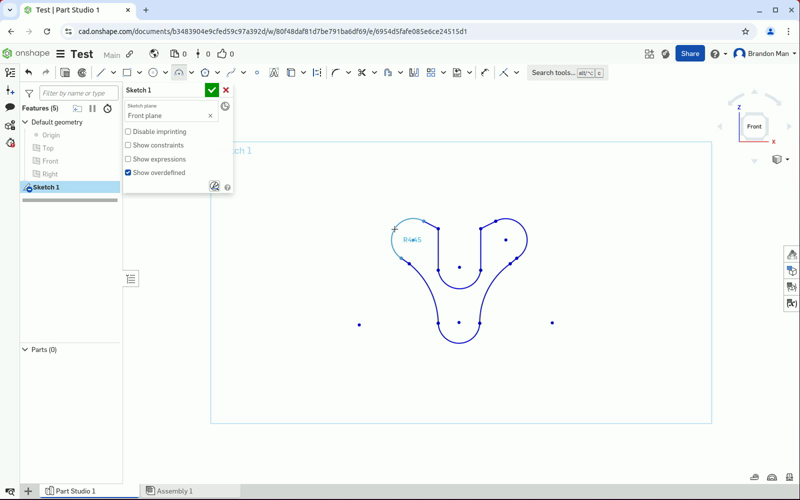
key_up(shift)
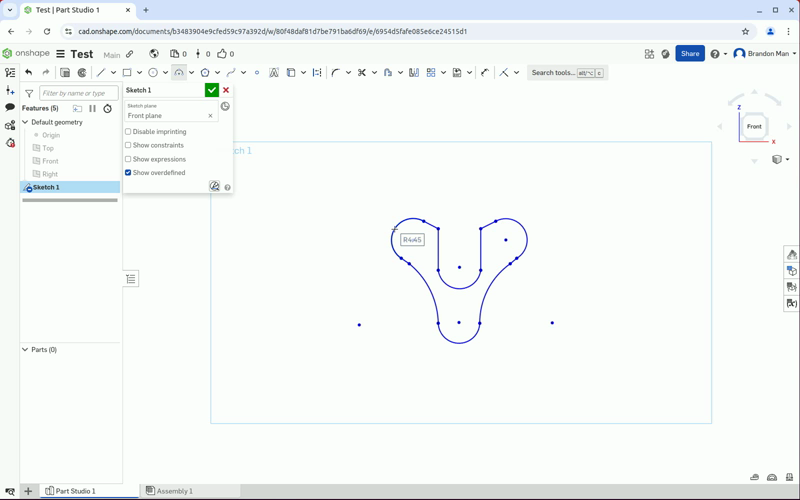
key(esc)
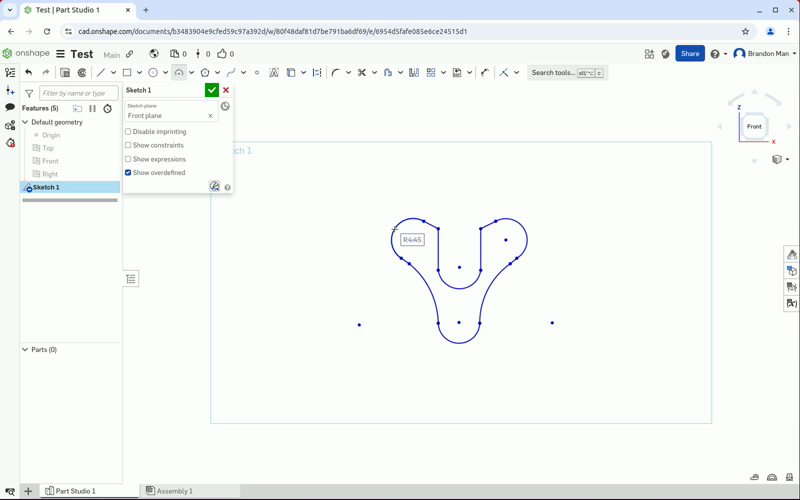
mouse_move(405, 244)
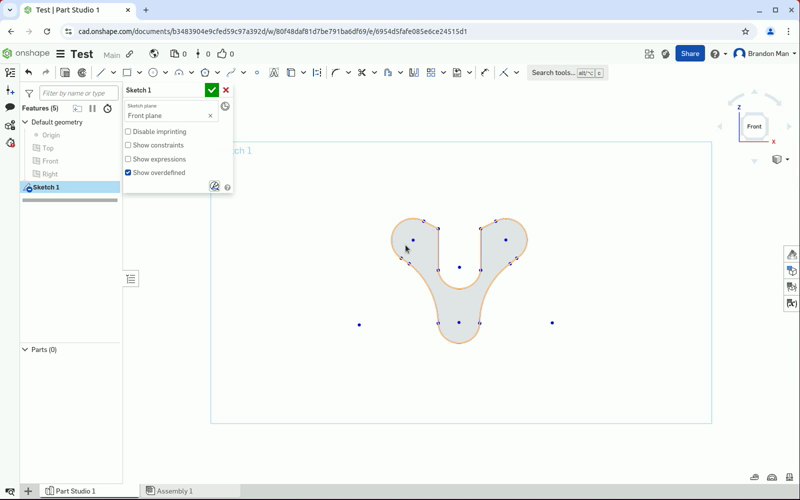
click(405, 244)
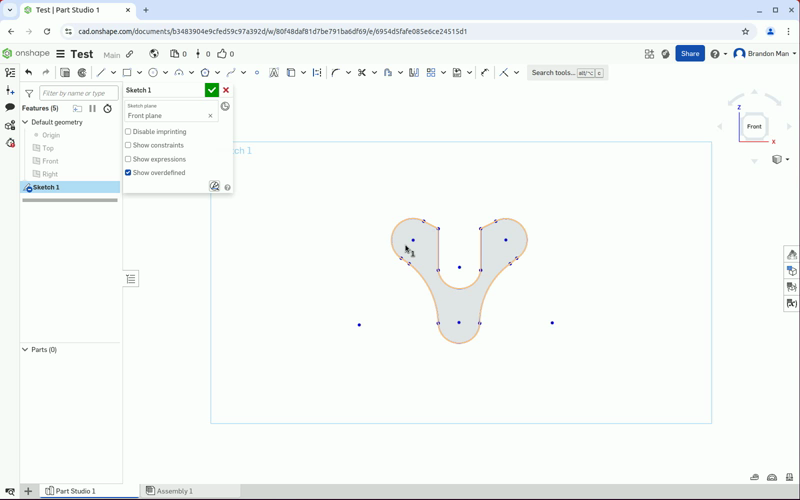
mouse_move(73, 352)
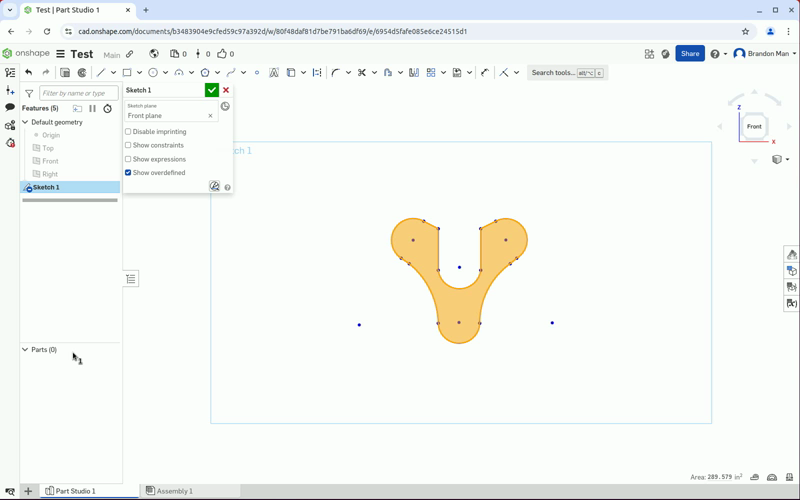
key(shift+y)
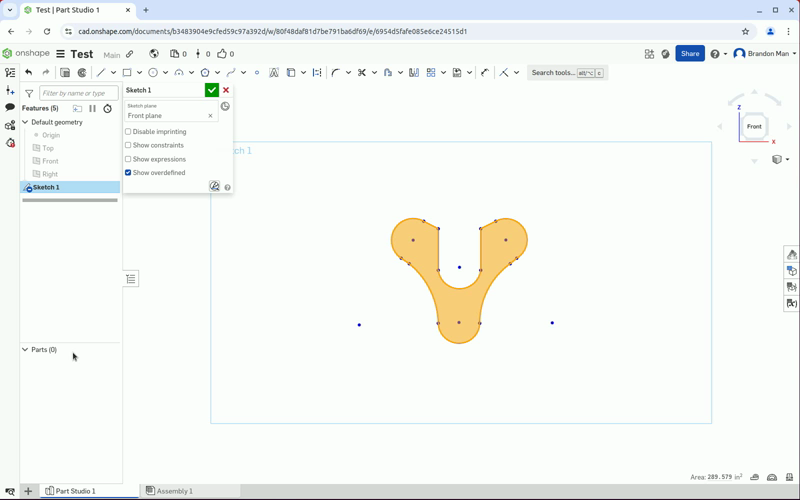
key(shift+e)
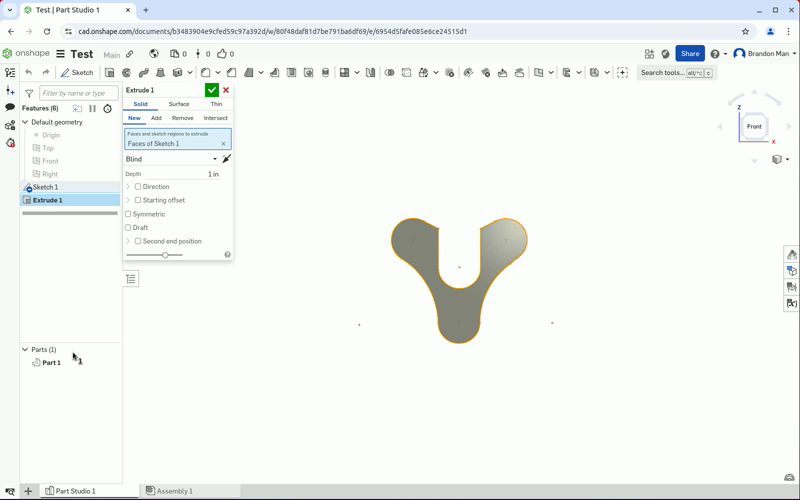
mouse_move(143, 106)
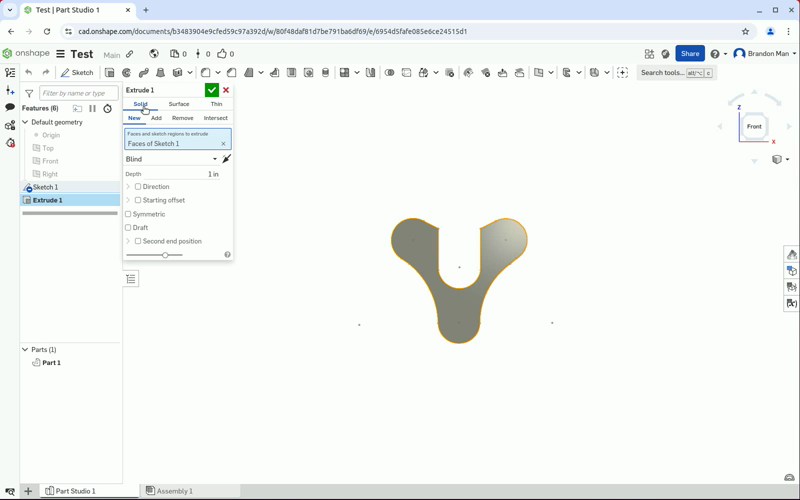
click(143, 106)
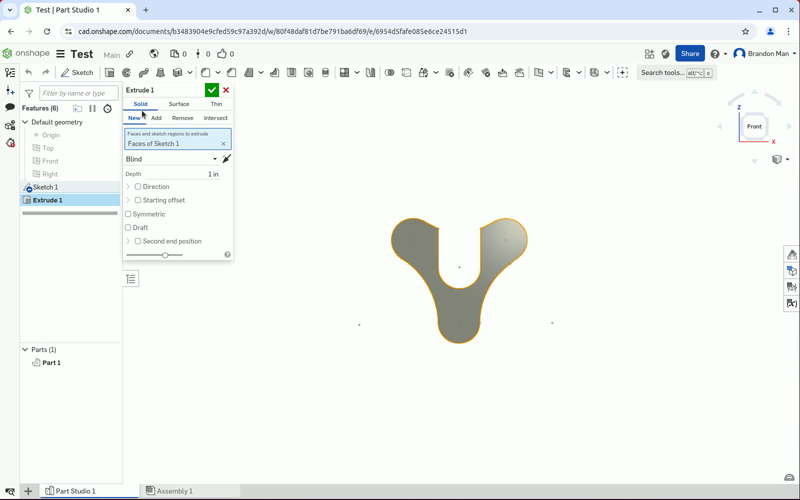
mouse_move(137, 120)
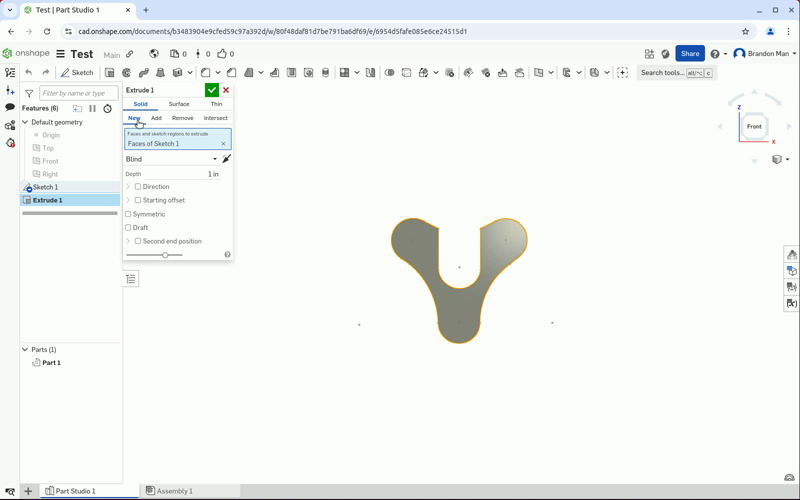
click(137, 120)
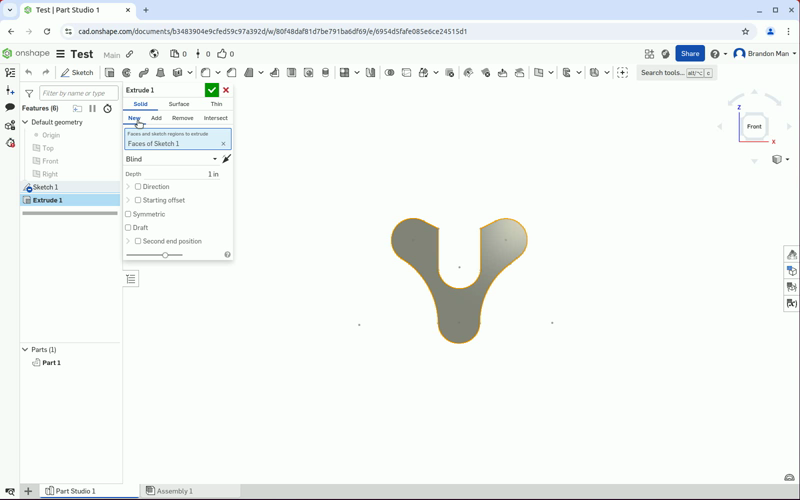
key(tab, 4)
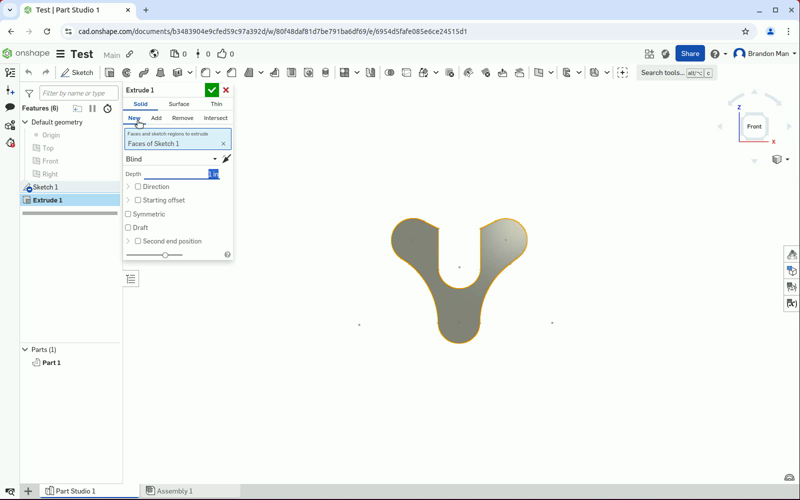
text(4.333)
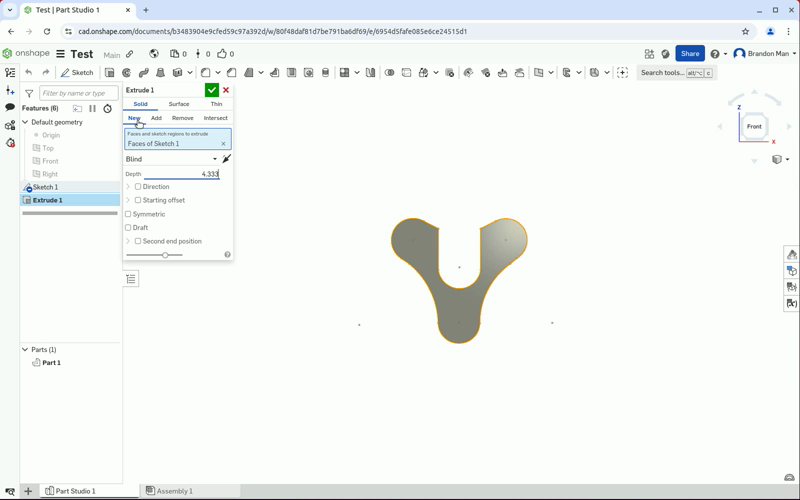
key(enter)
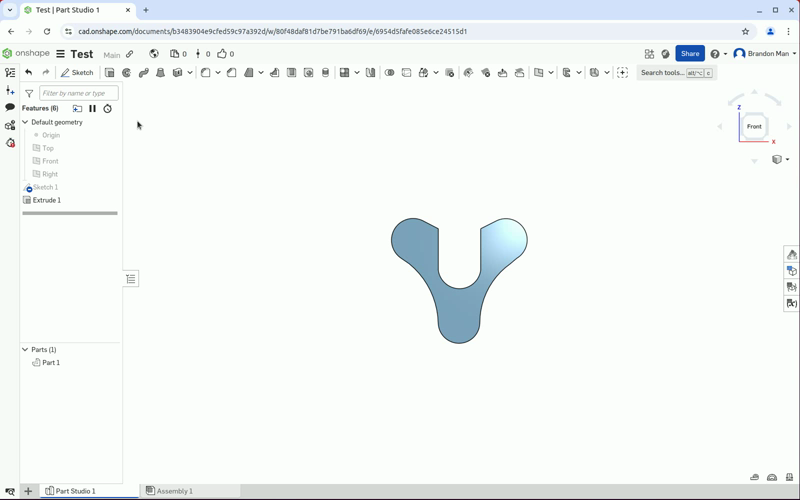
key(shift+h)
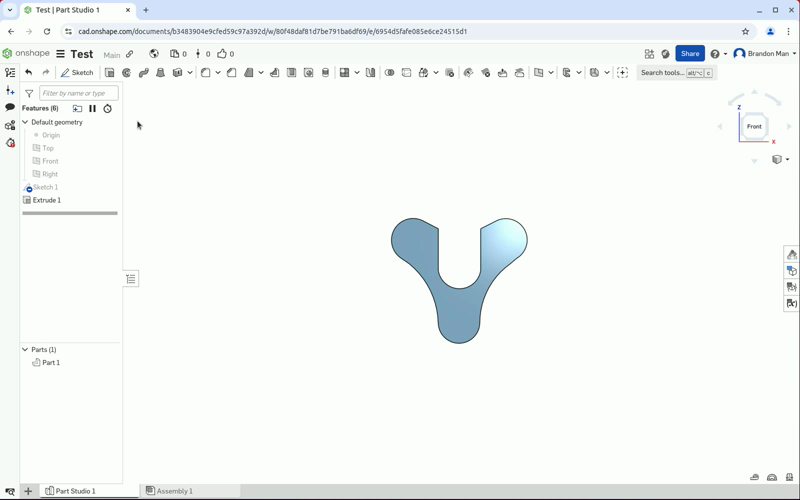
key(shift+h)
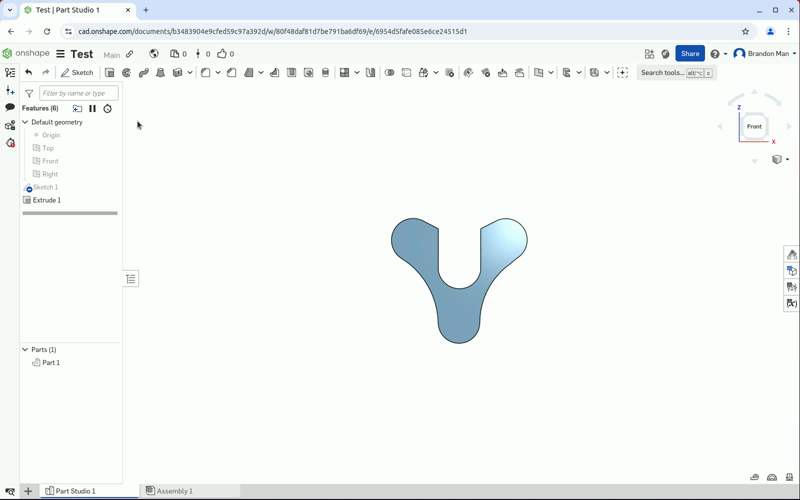
mouse_move(73, 189)
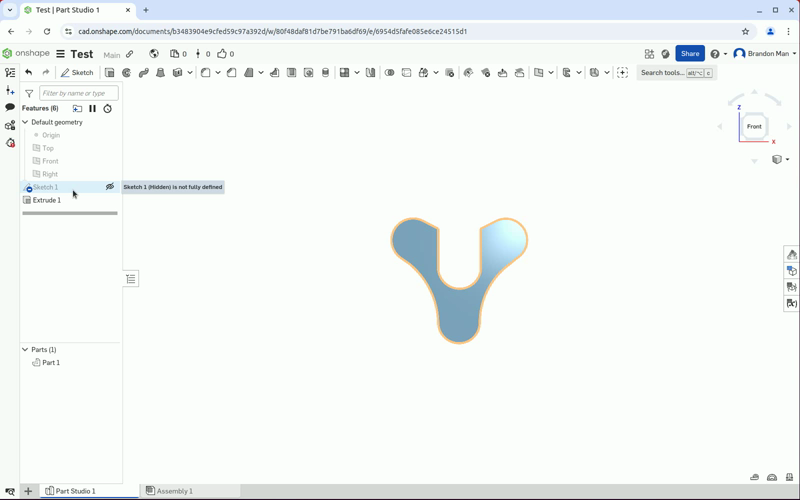
click(73, 189)
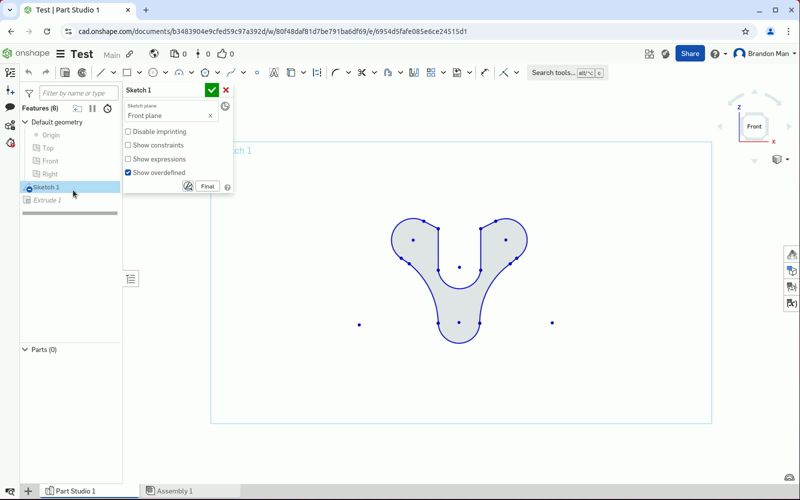
mouse_move(229, 92)
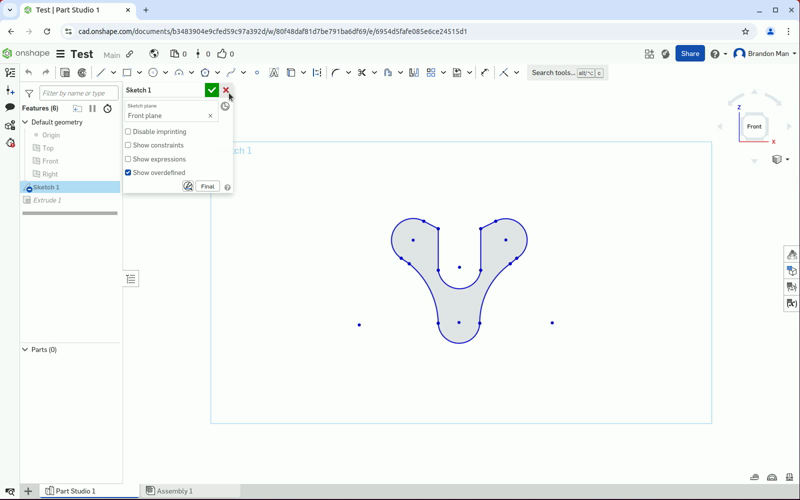
click(229, 92)
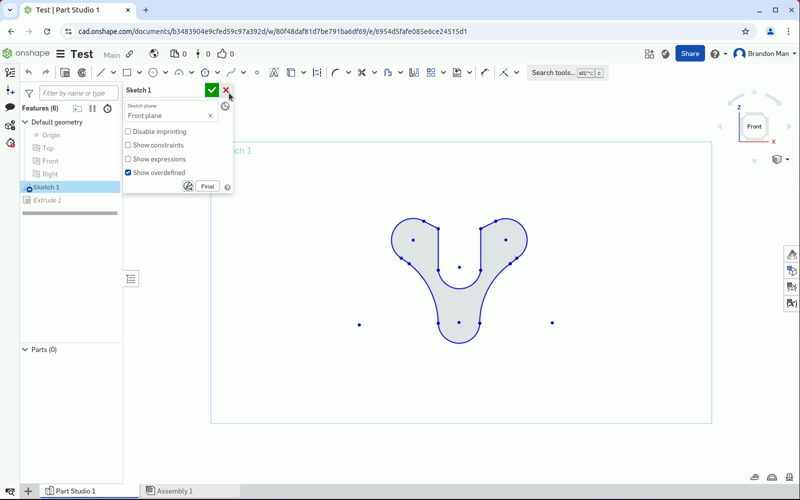
key(shift+s)
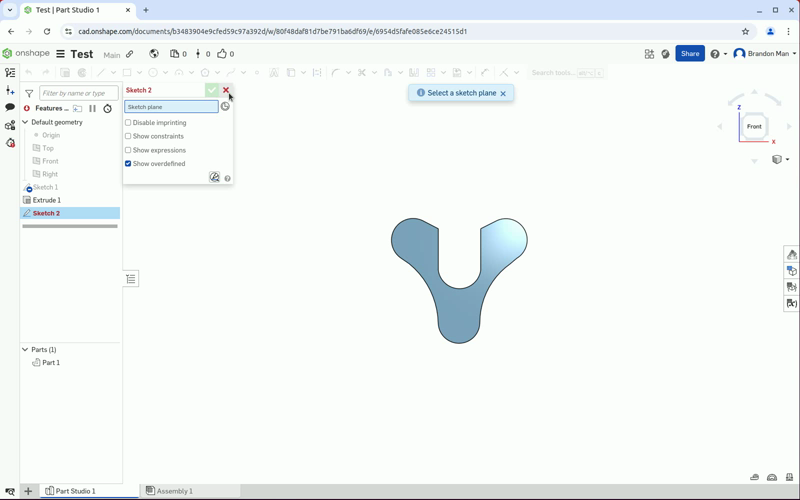
mouse_move(73, 163)
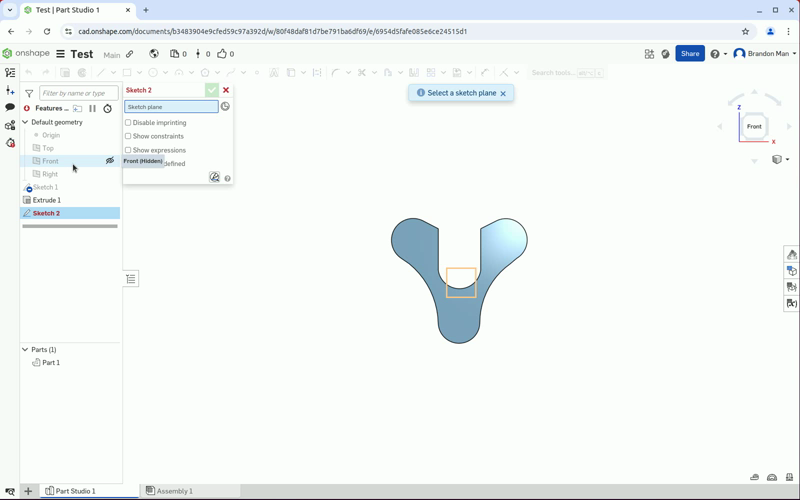
click(73, 163)
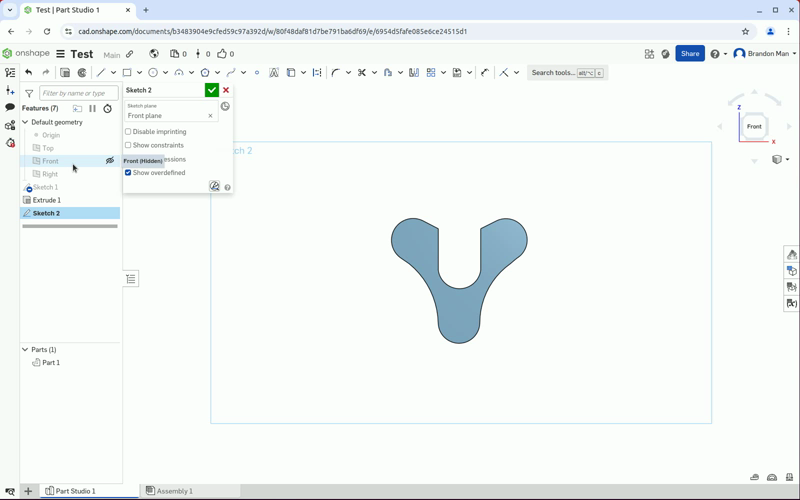
mouse_move(73, 352)
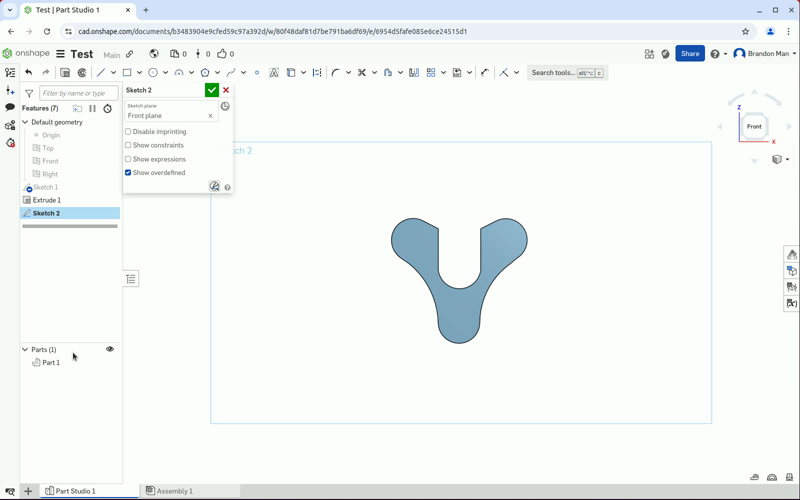
key(y)
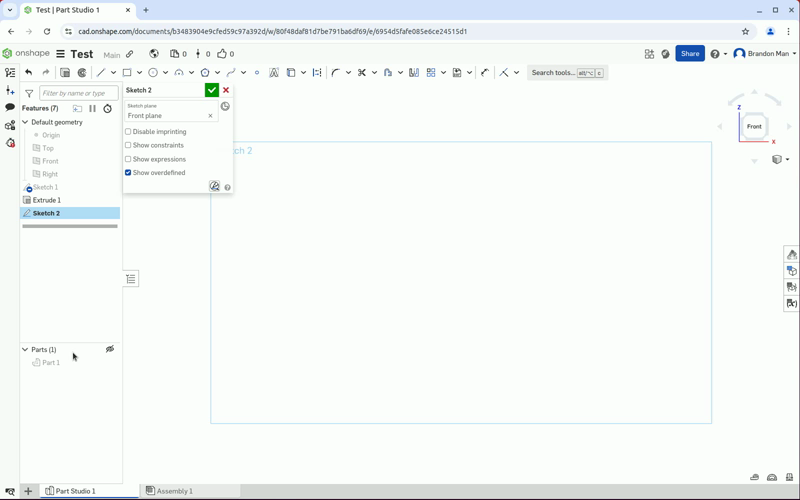
key(a)
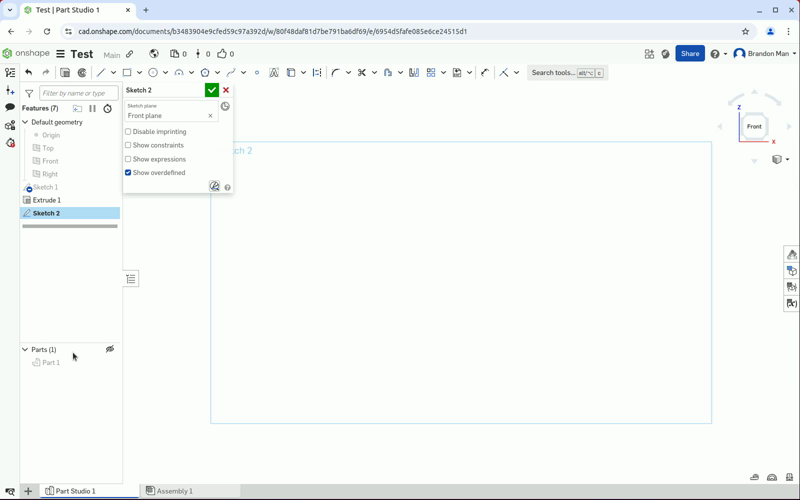
key_down(shift)
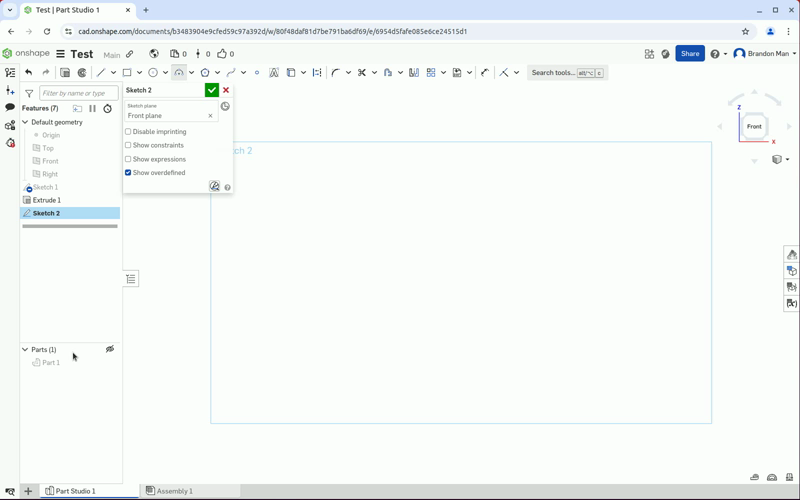
mouse_move(445, 268)
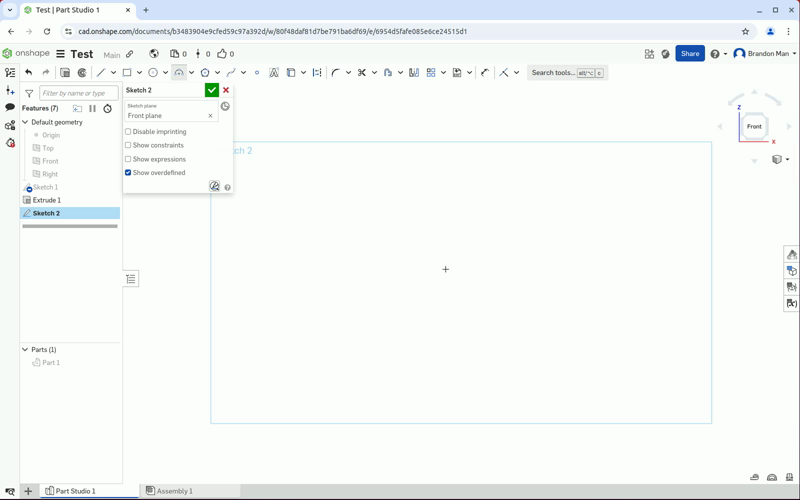
click(445, 268)
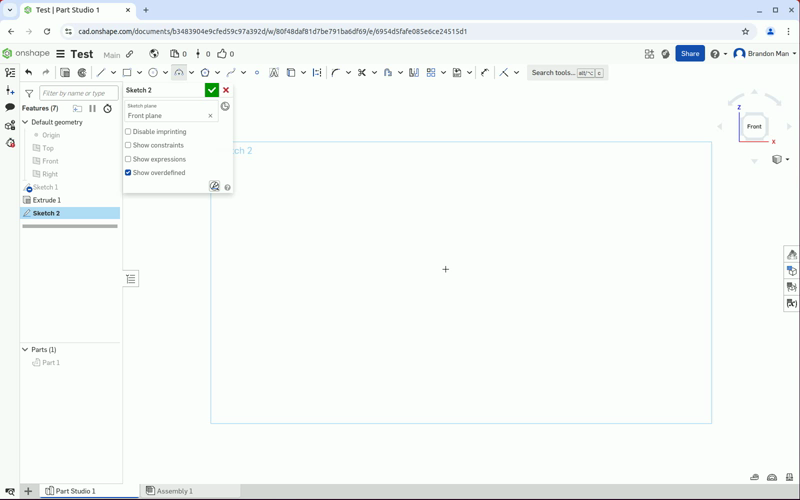
key_up(shift)
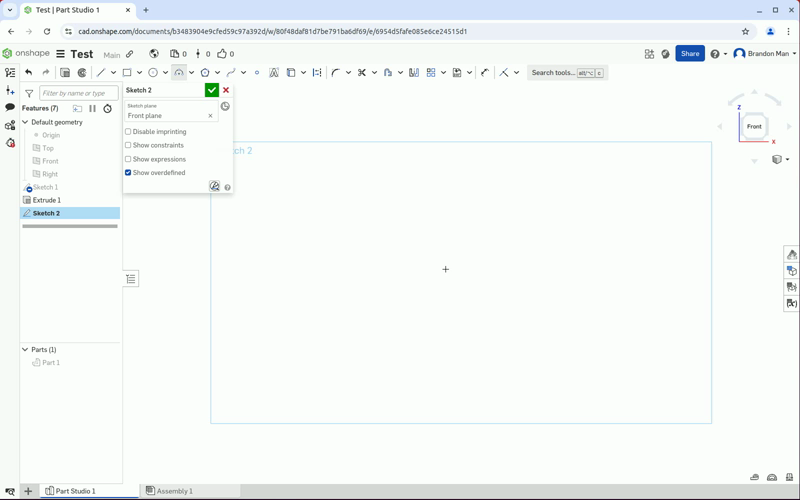
key_down(shift)
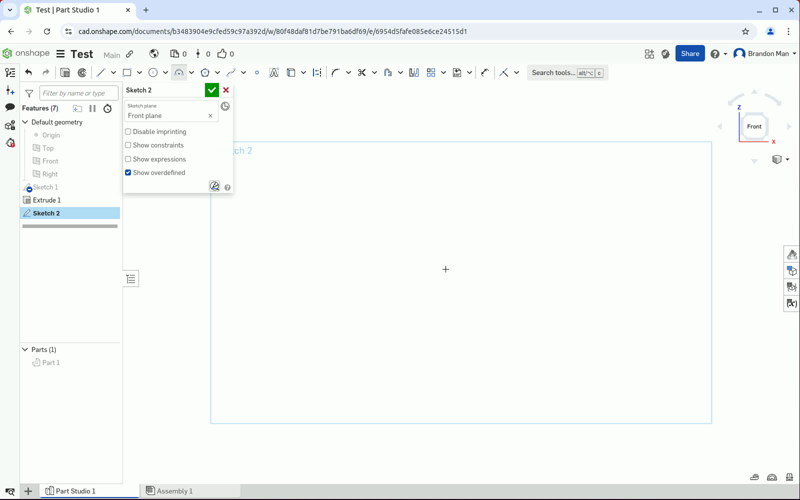
mouse_move(474, 268)
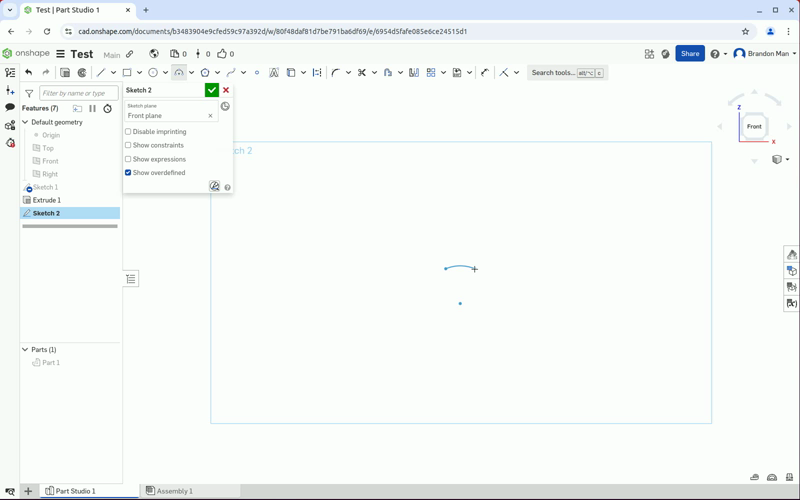
click(474, 268)
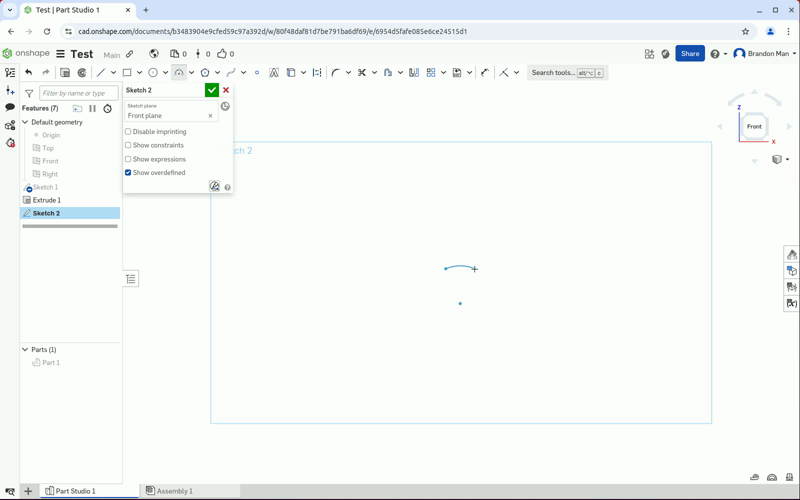
mouse_move(459, 281)
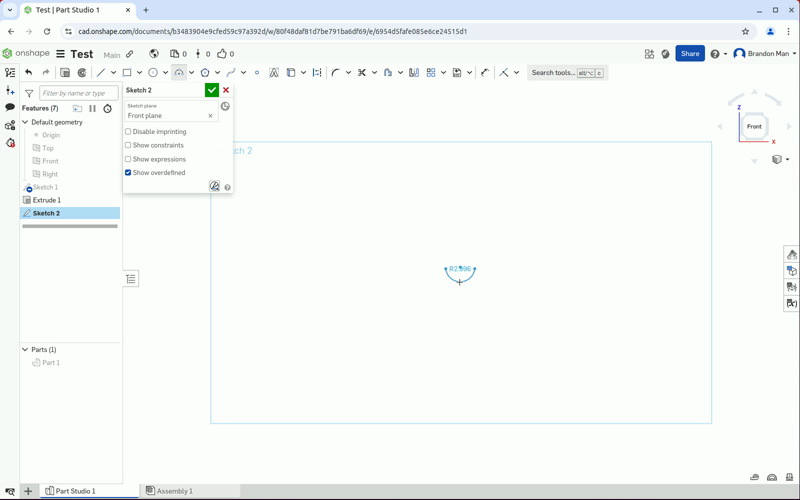
click(459, 281)
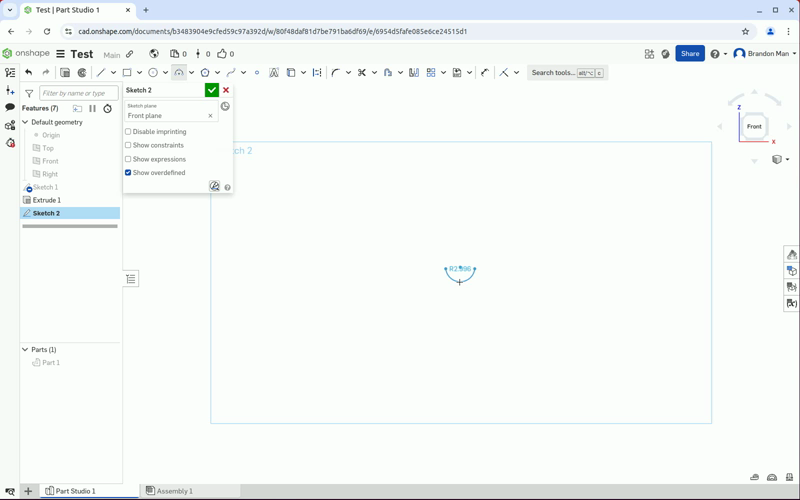
key_up(shift)
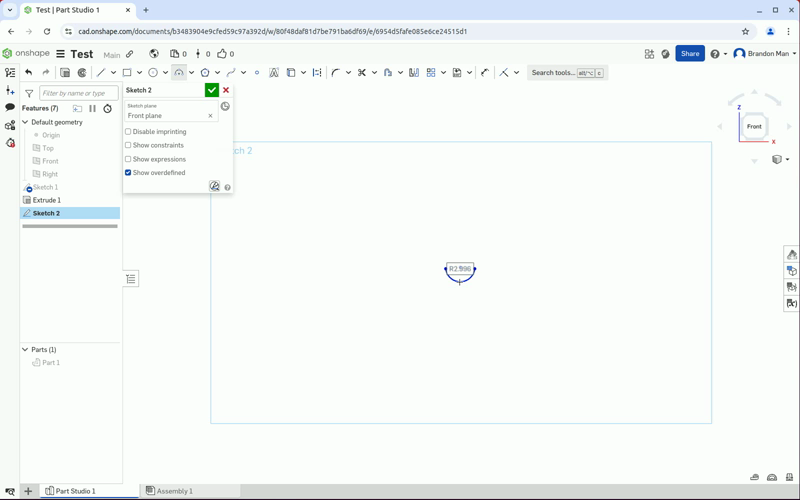
key(esc)
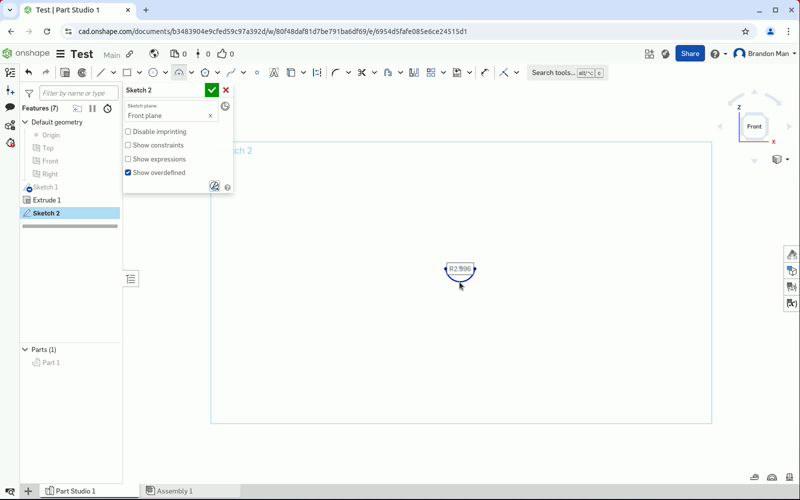
key(l)
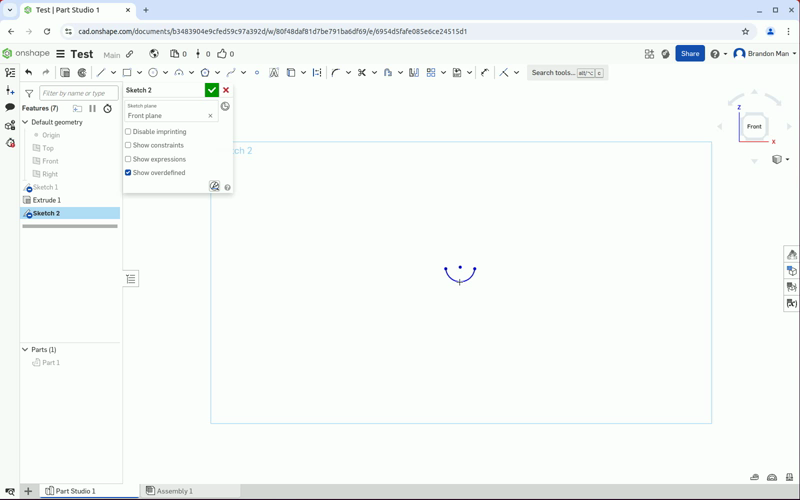
mouse_move(474, 268)
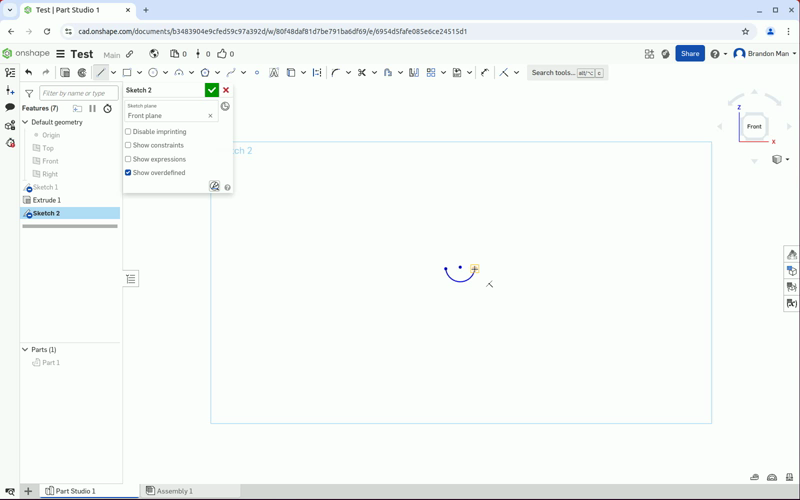
click(474, 268)
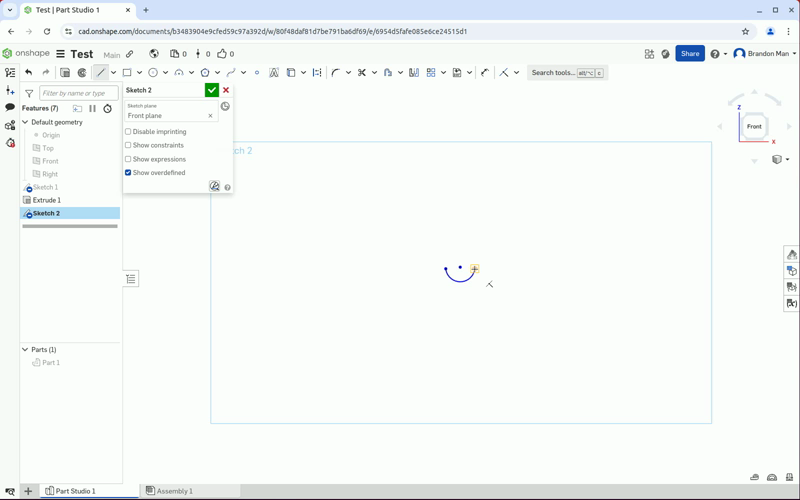
key_down(shift)
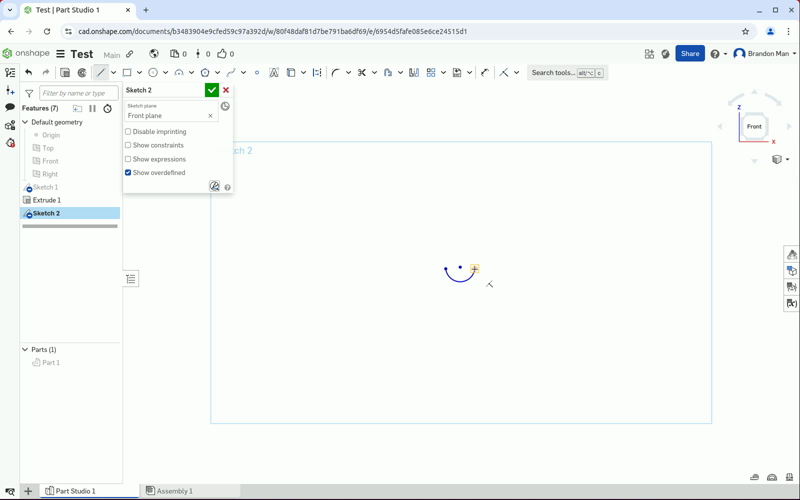
mouse_move(504, 268)
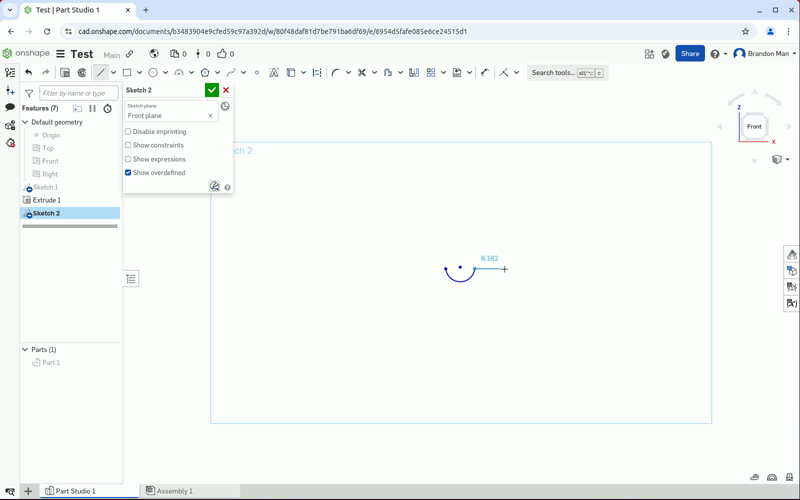
mouse_move(474, 241)
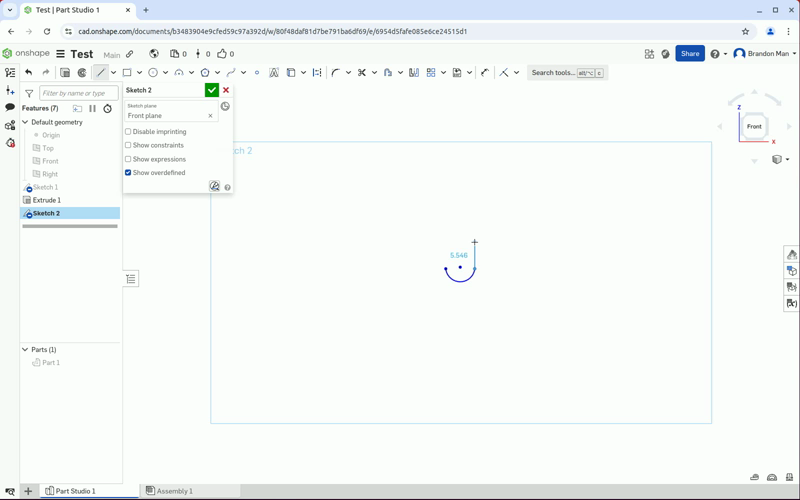
click(474, 241)
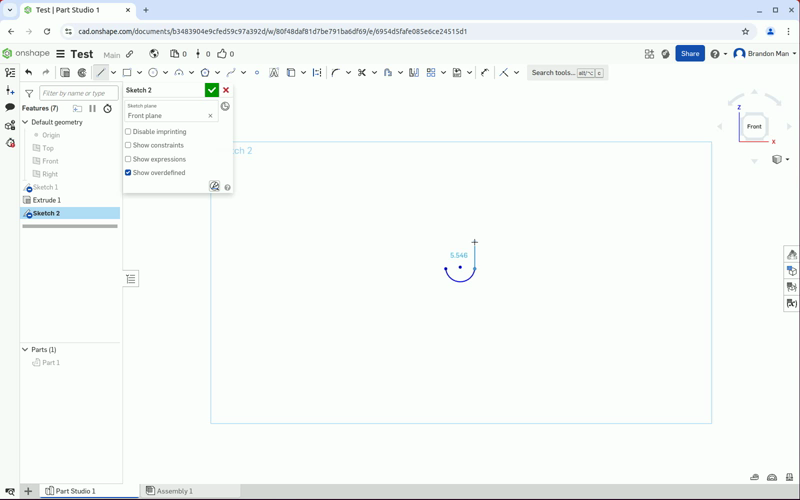
key_up(shift)
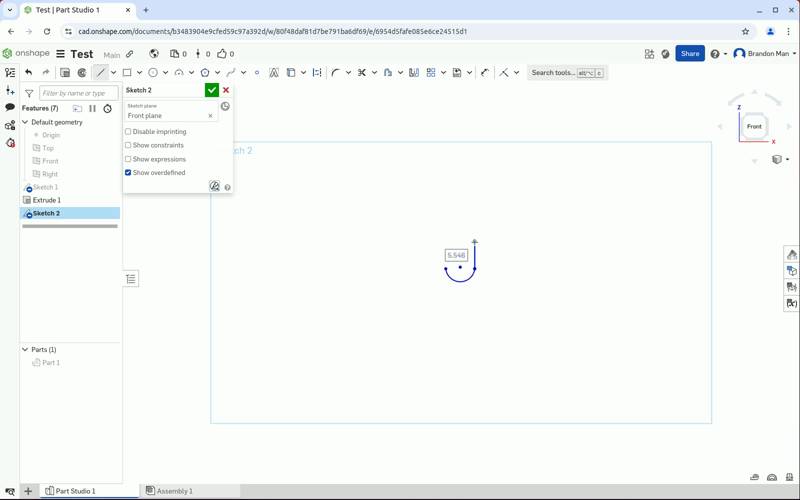
key(esc)
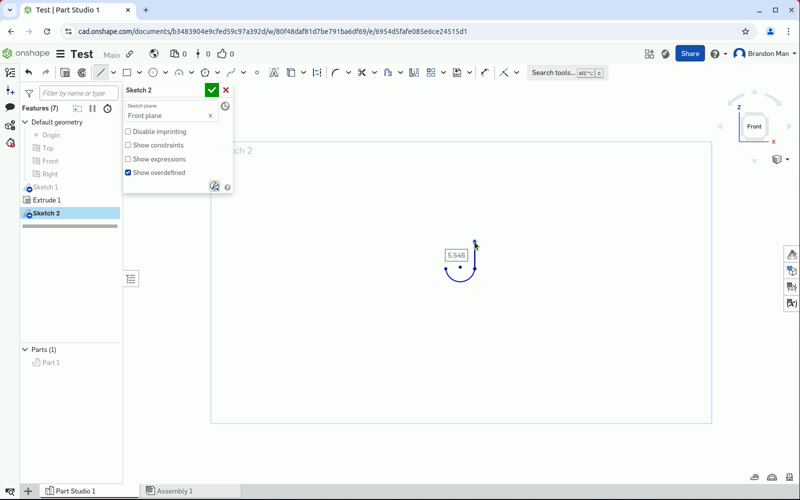
key(a)
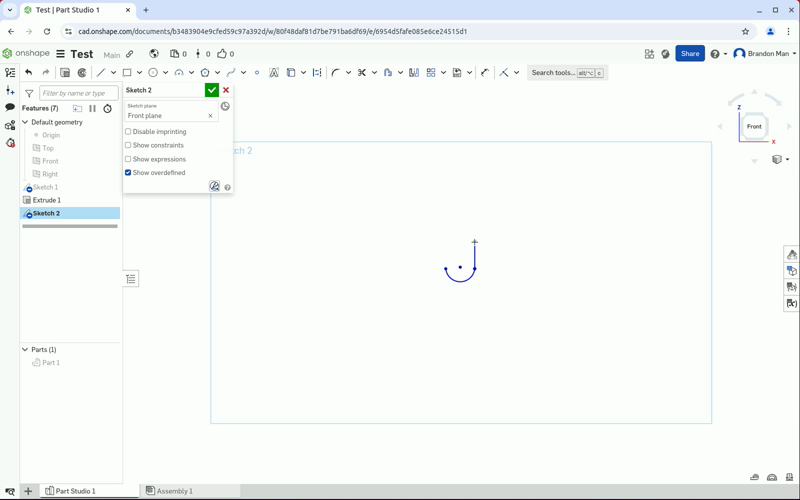
mouse_move(474, 241)
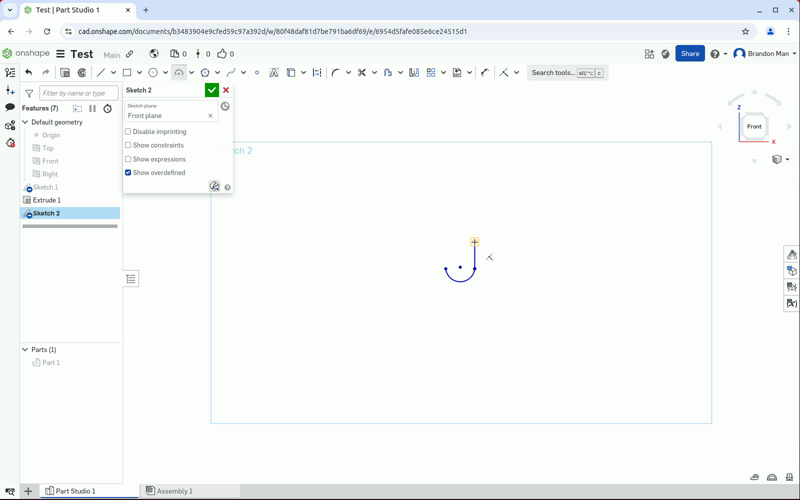
click(474, 241)
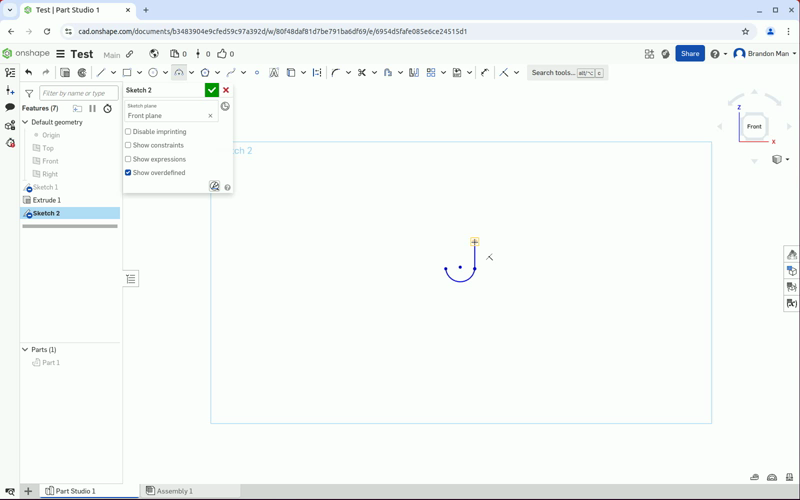
key_down(shift)
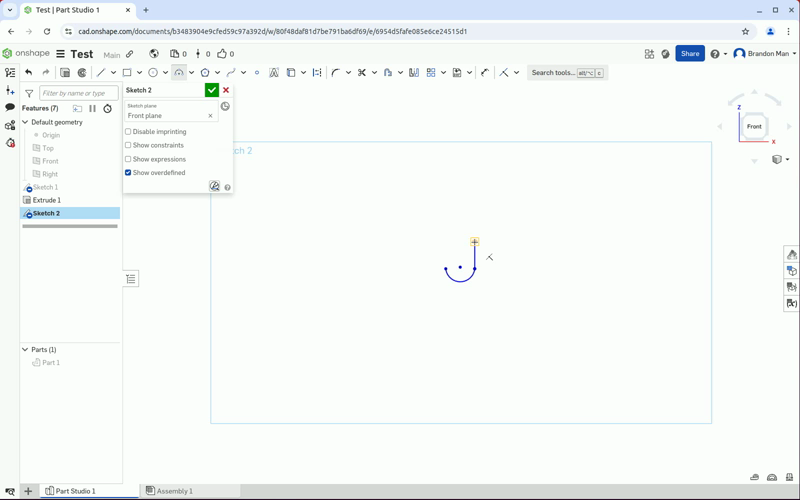
mouse_move(445, 241)
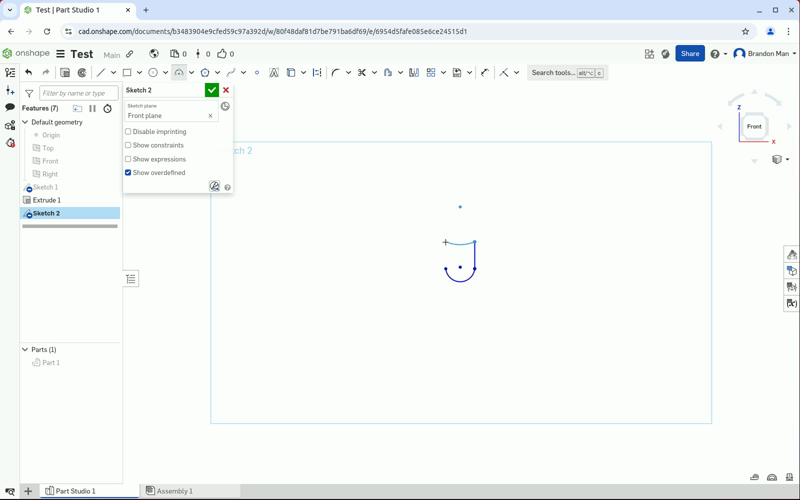
click(445, 241)
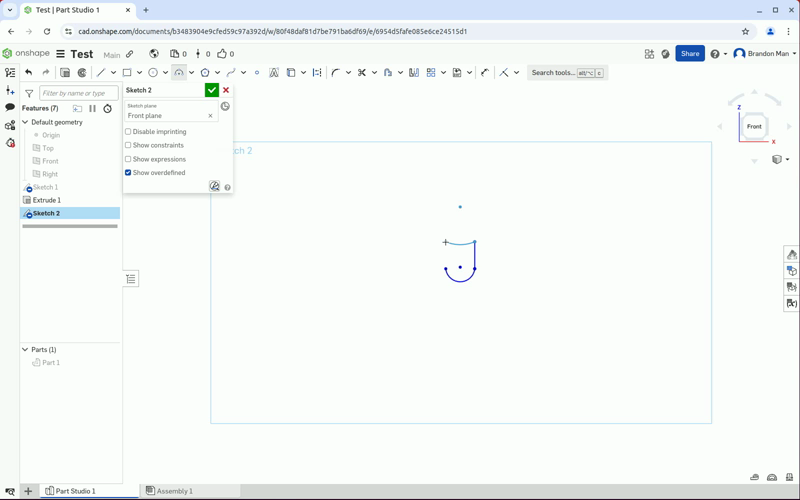
mouse_move(459, 228)
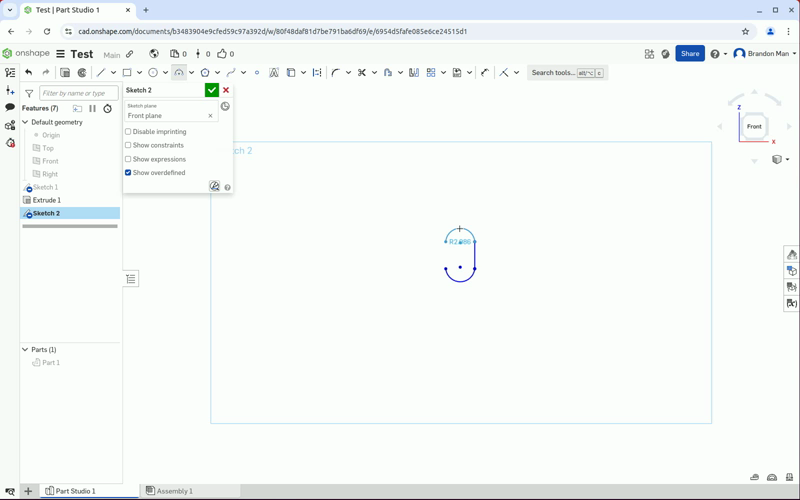
click(459, 228)
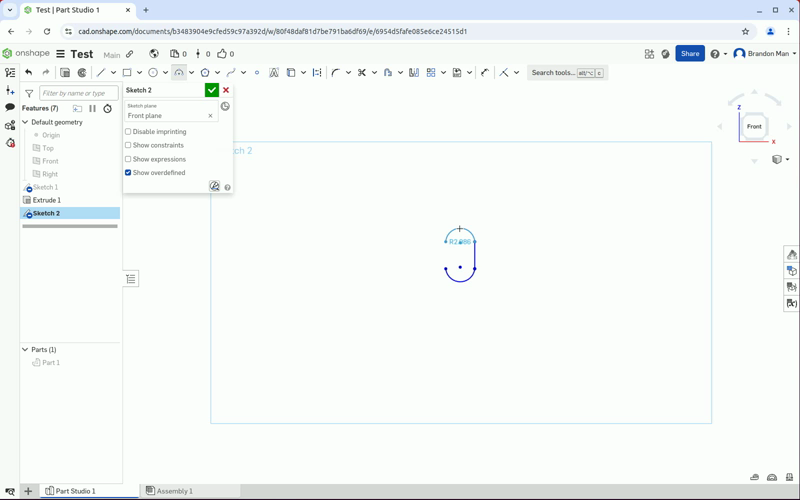
key_up(shift)
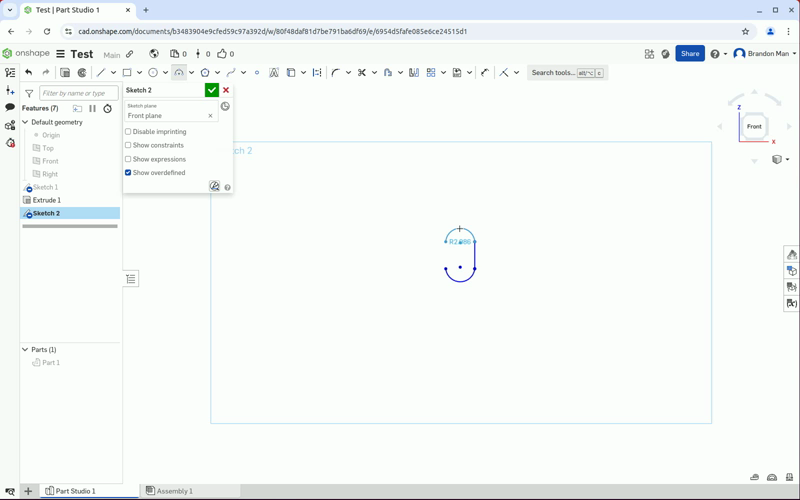
key(esc)
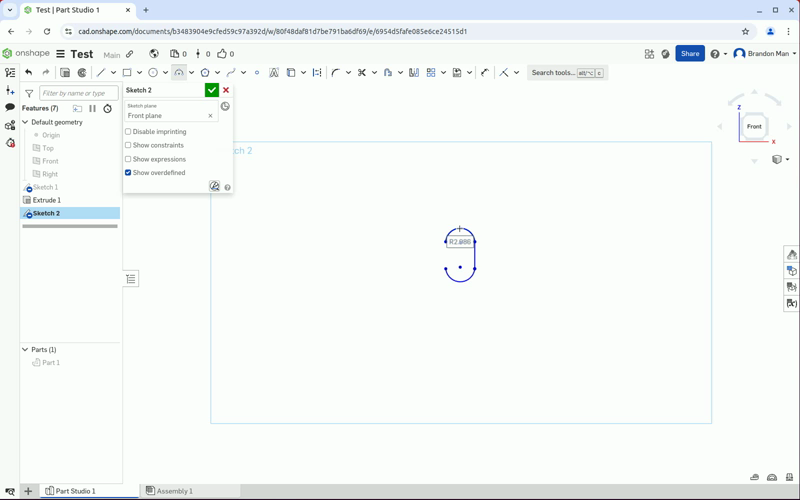
key(l)
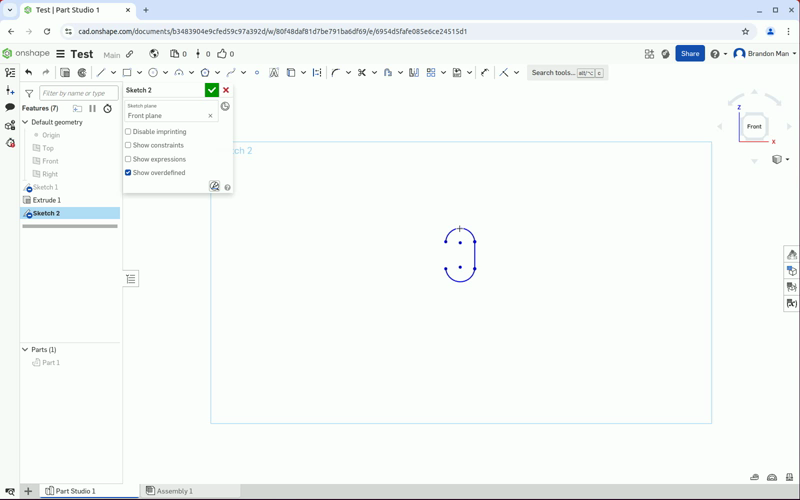
mouse_move(445, 241)
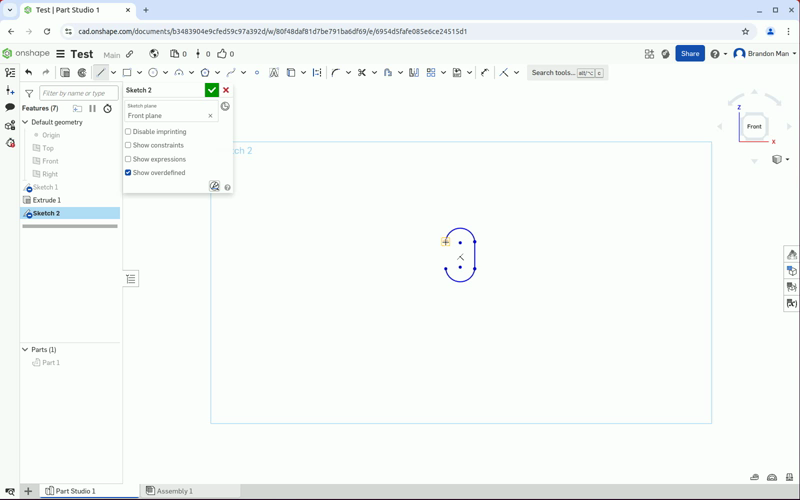
click(445, 241)
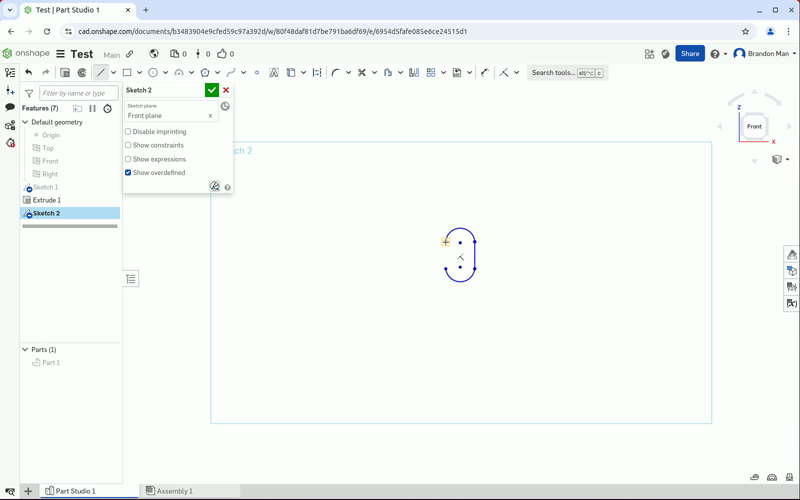
mouse_move(475, 241)
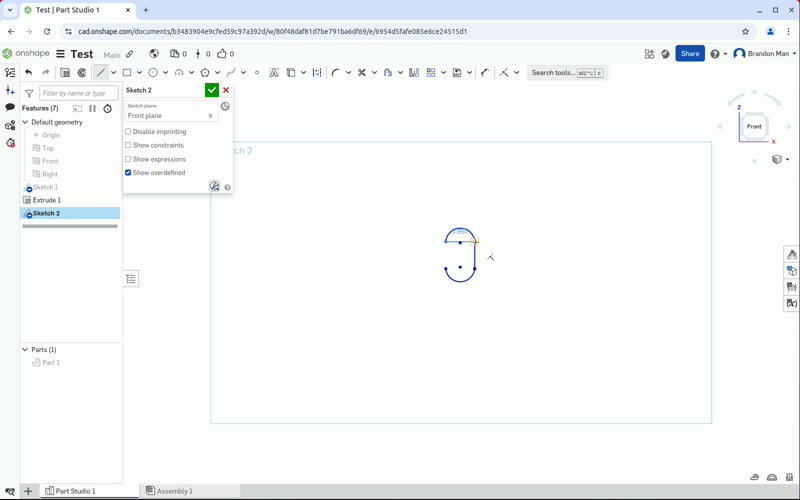
key_down(shift)
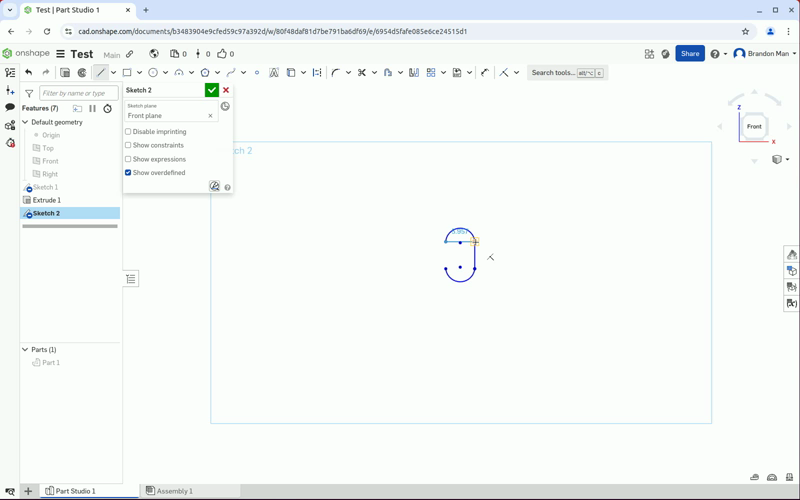
mouse_move(445, 268)
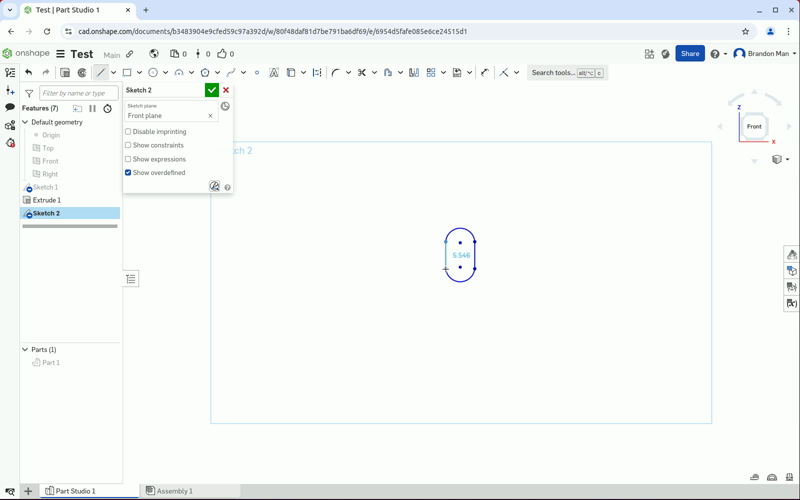
key_up(shift)
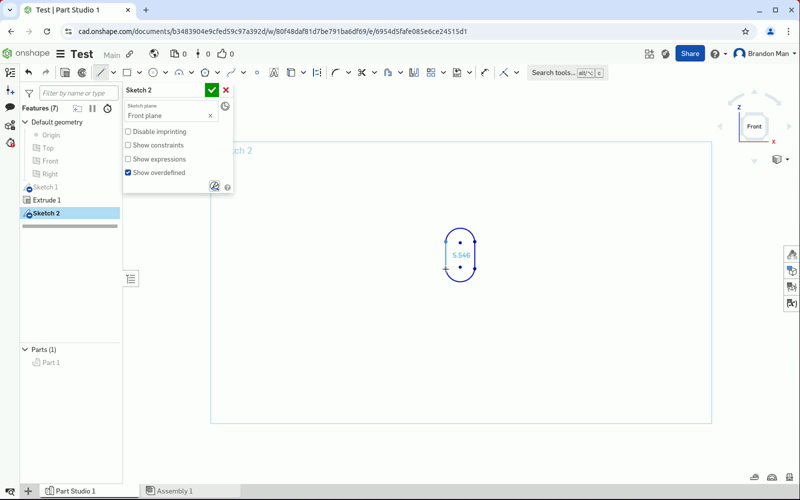
click(445, 268)
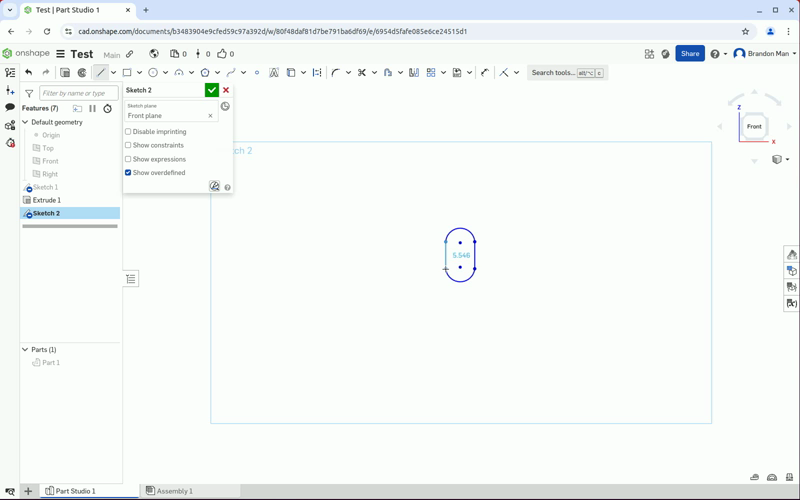
key(esc)
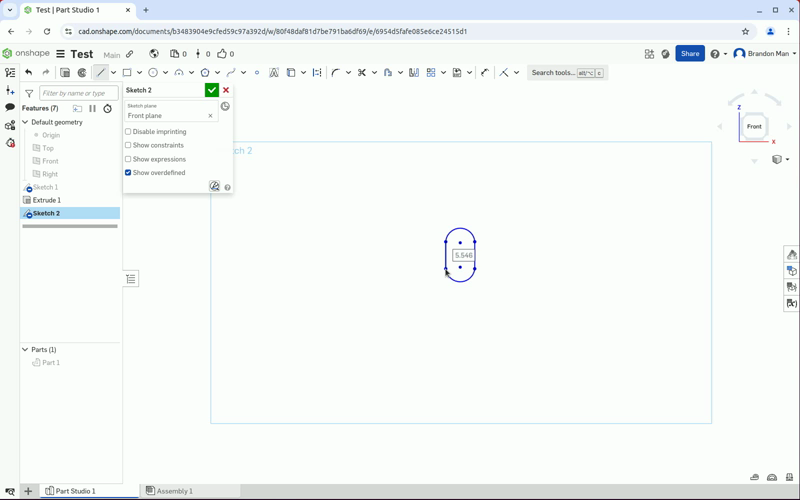
mouse_move(470, 243)
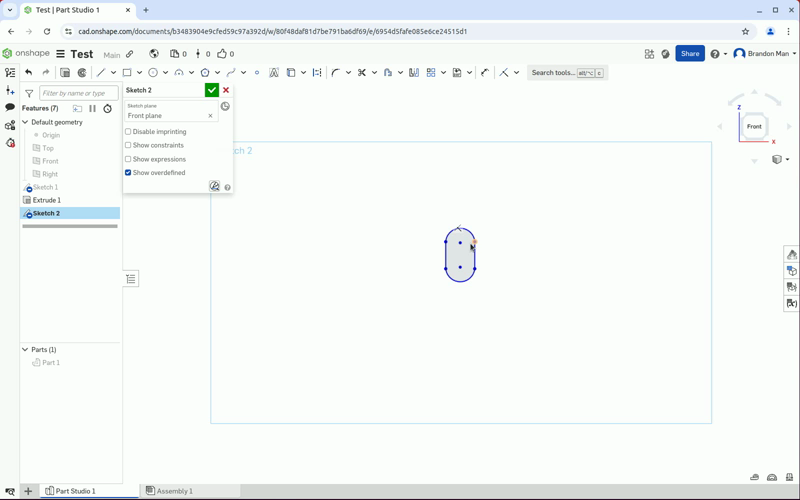
scroll(6)
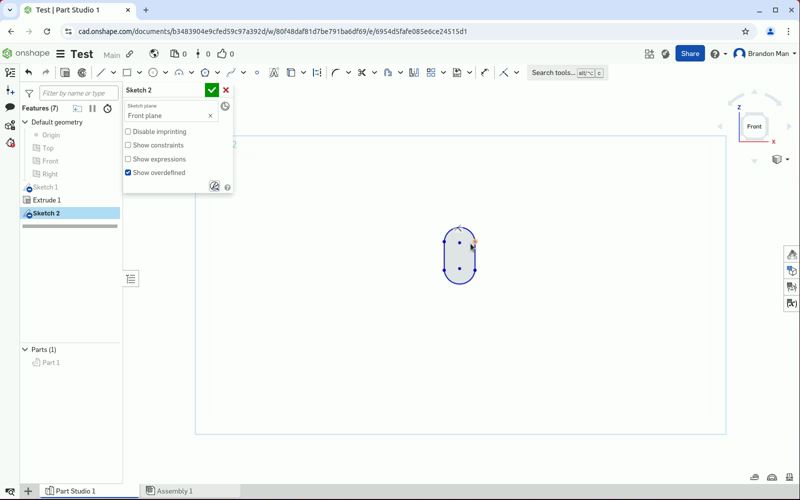
scroll(6)
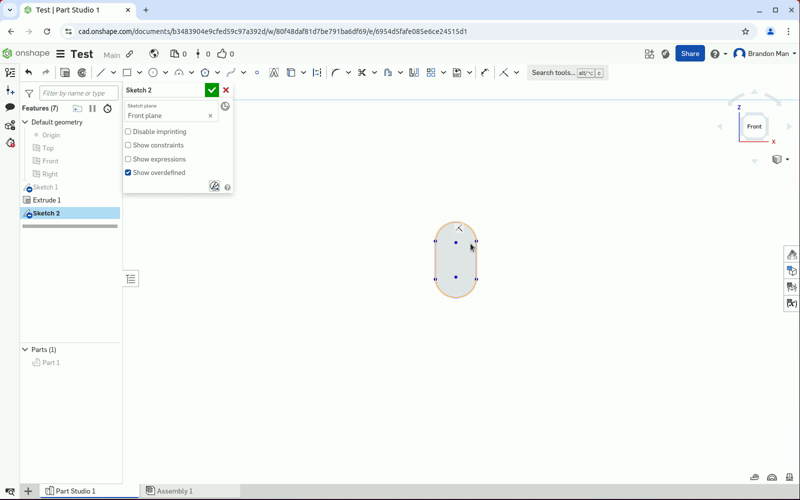
scroll(6)
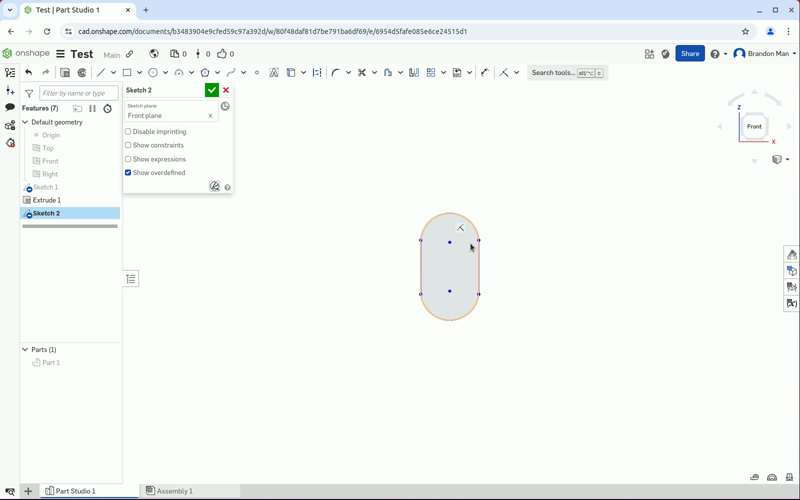
scroll(6)
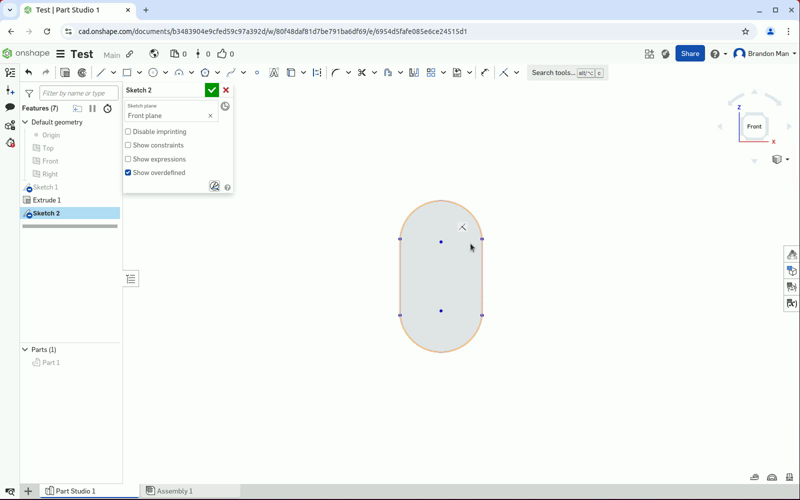
scroll(6)
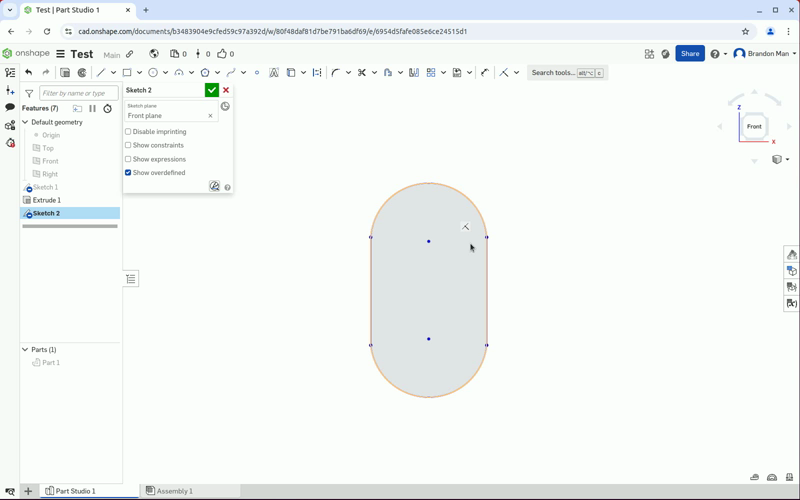
scroll(6)
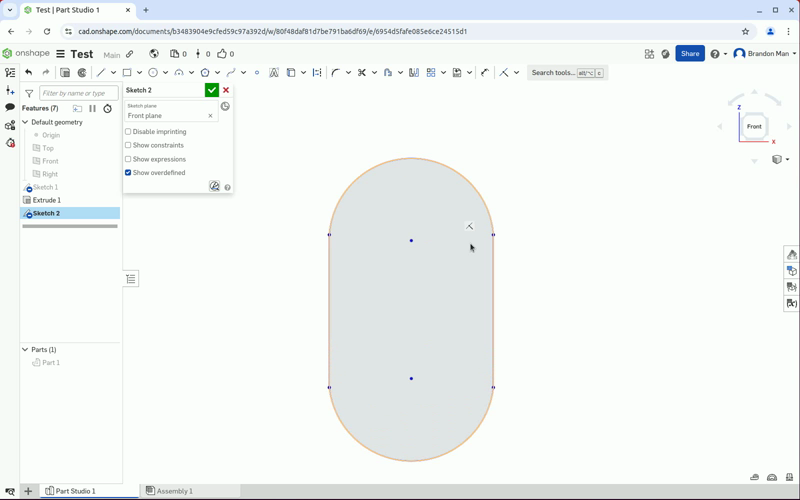
scroll(6)
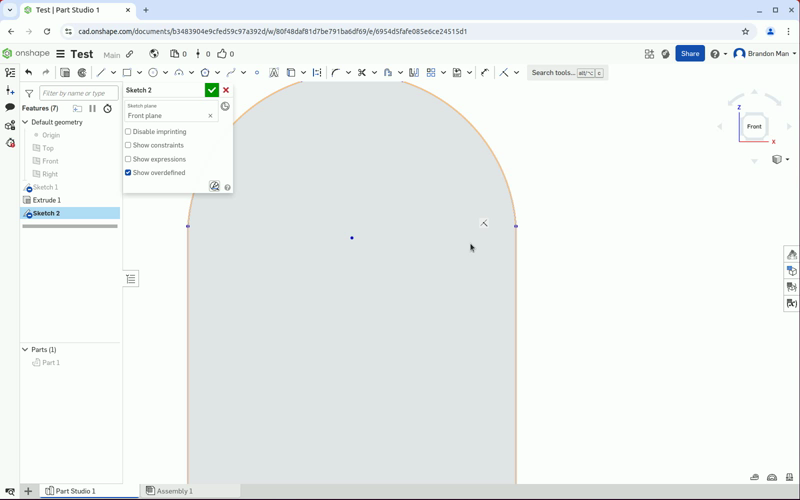
click(470, 243)
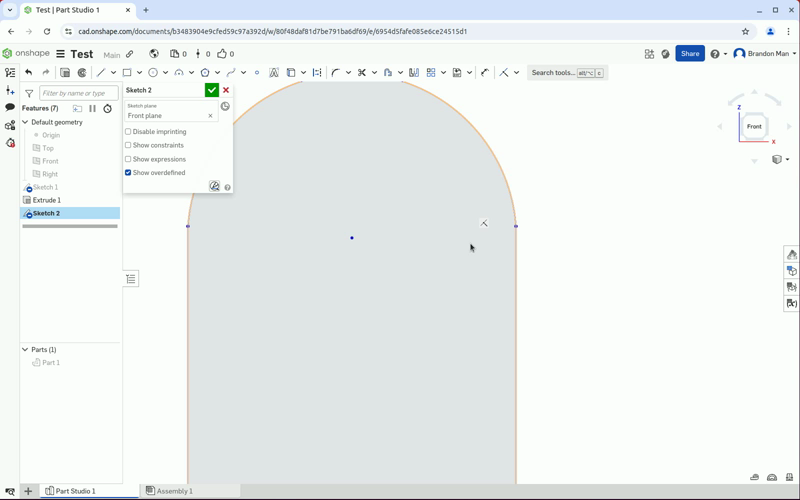
scroll(-6)
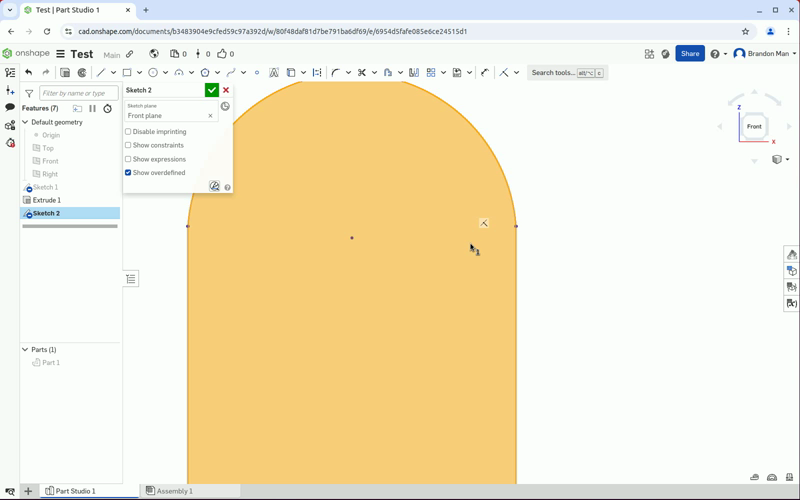
scroll(-6)
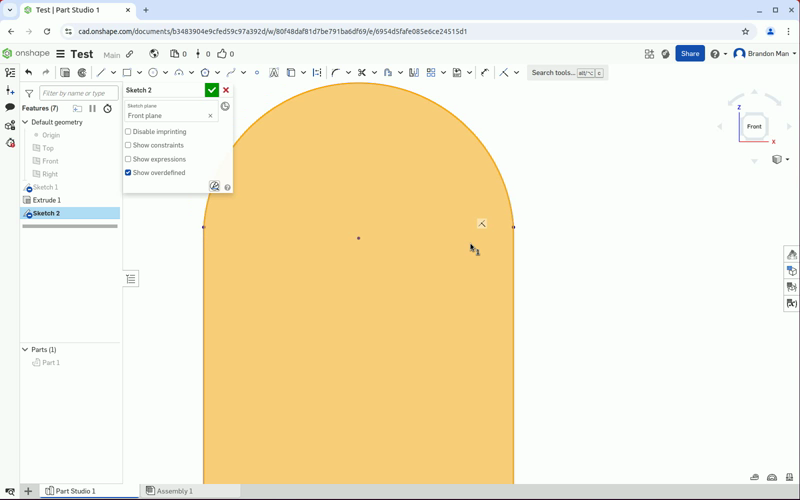
scroll(-6)
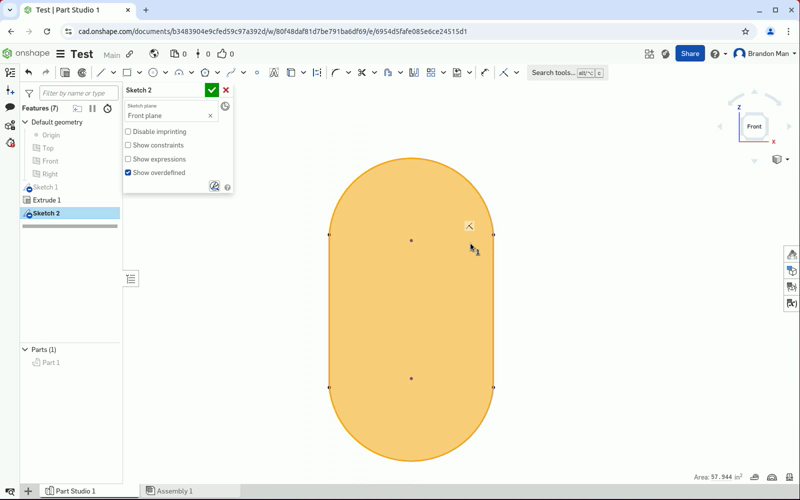
scroll(-6)
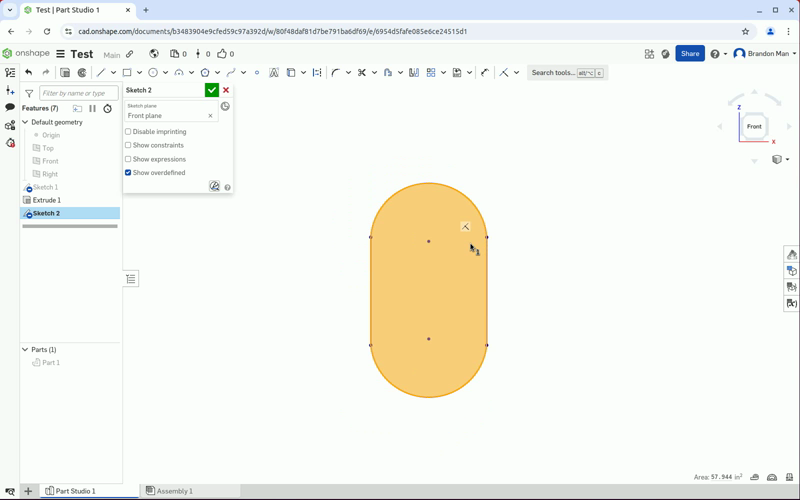
scroll(-6)
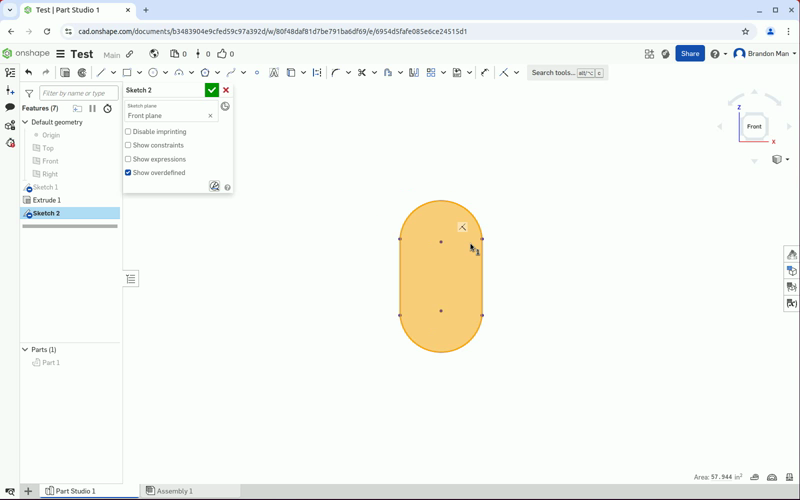
scroll(-6)
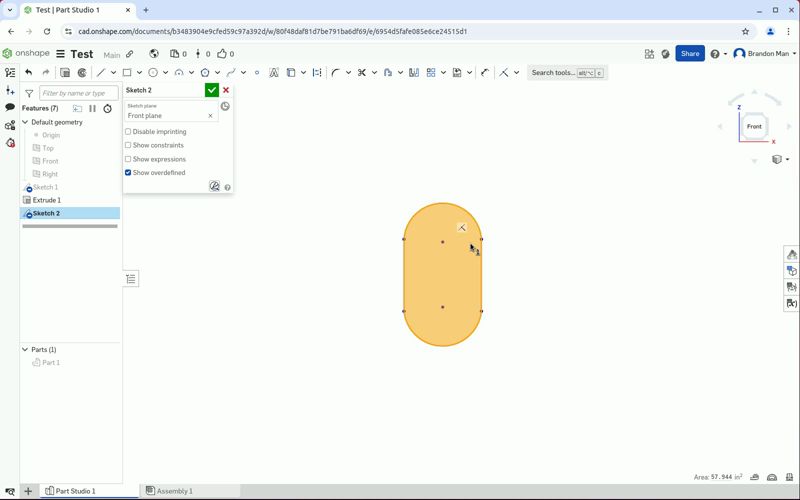
scroll(-6)
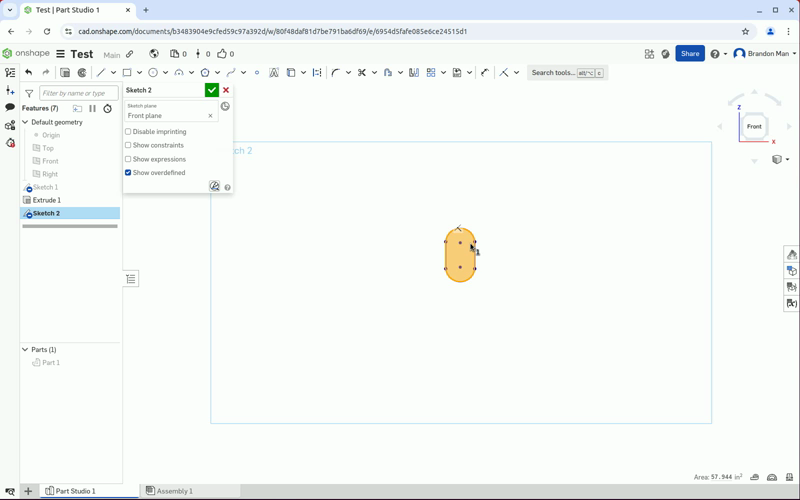
mouse_move(73, 352)
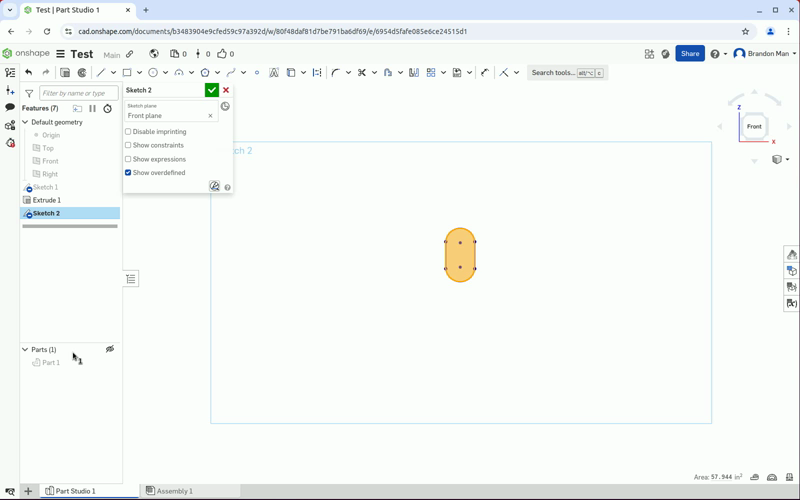
key(shift+y)
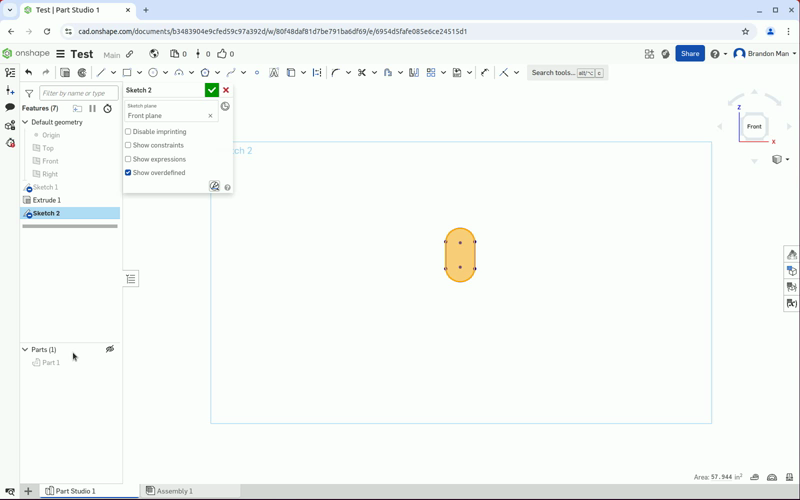
key(shift+e)
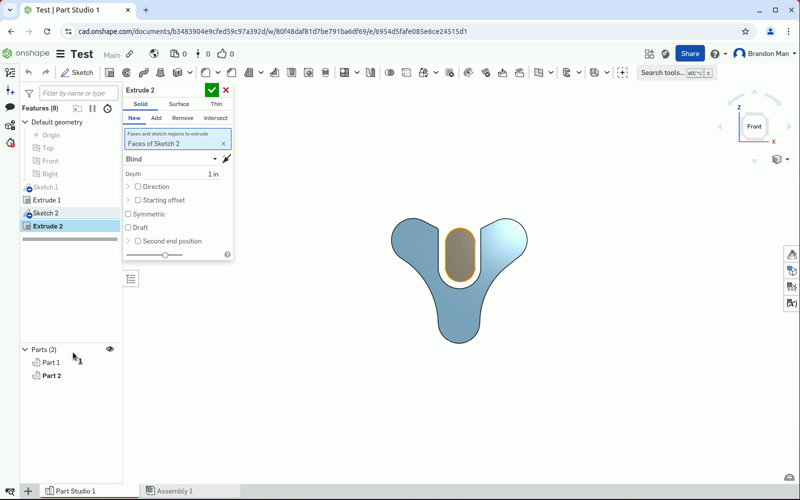
mouse_move(143, 106)
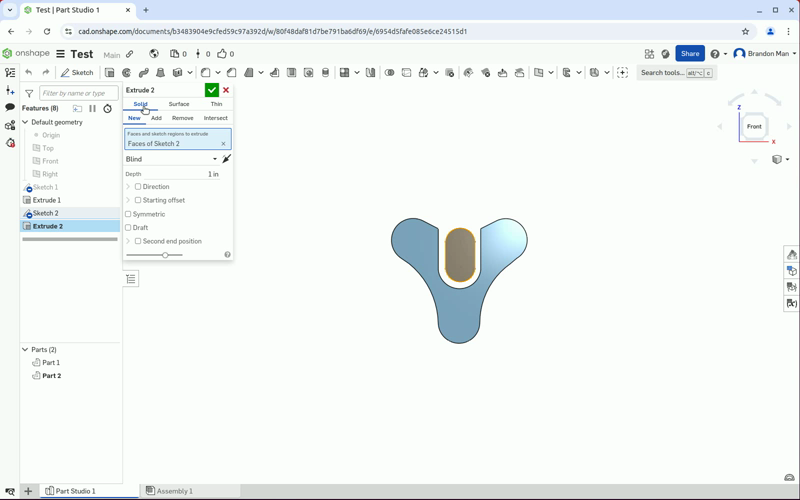
click(143, 106)
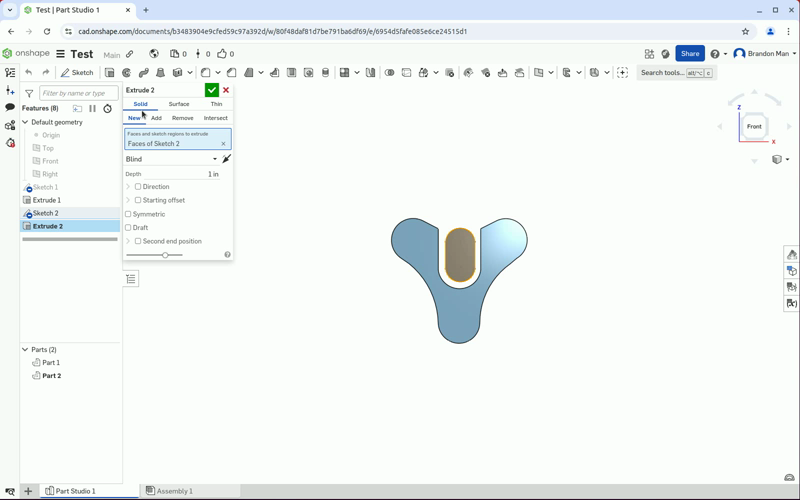
mouse_move(137, 120)
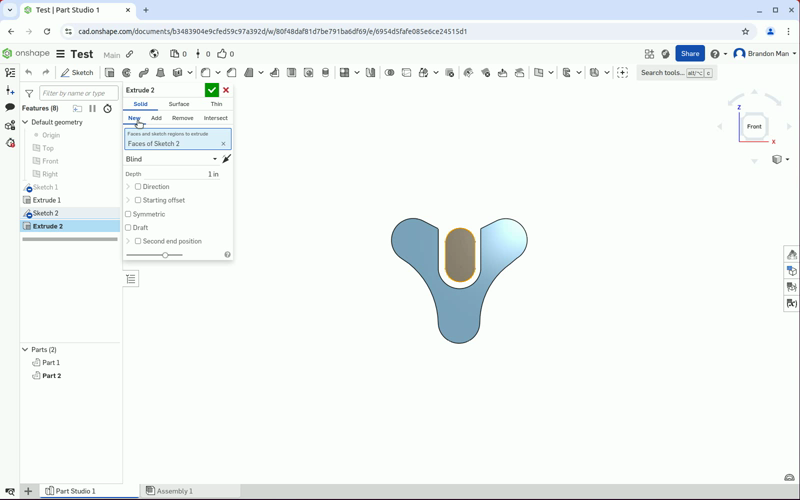
click(137, 120)
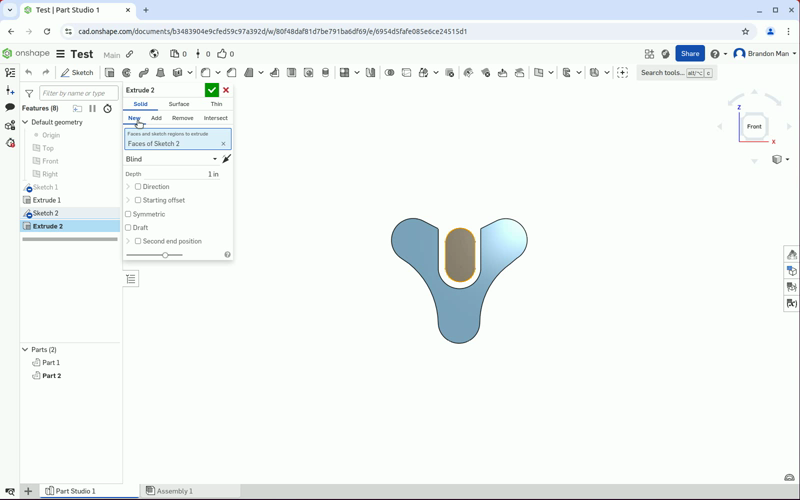
key(tab, 4)
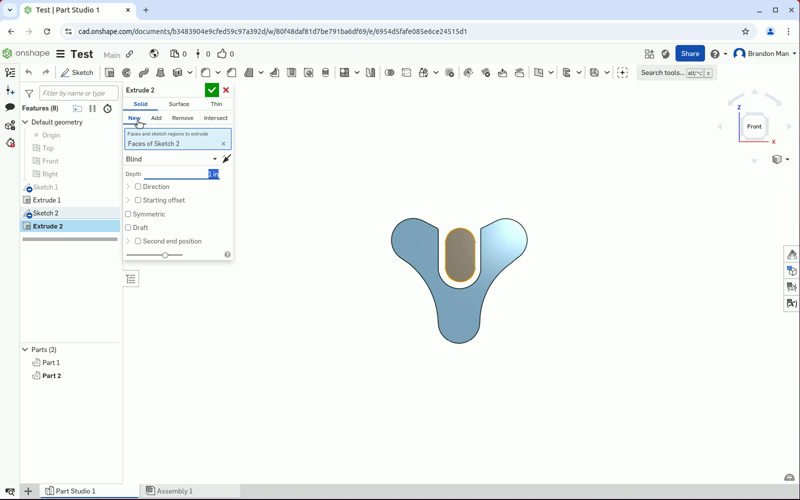
text(4.333)
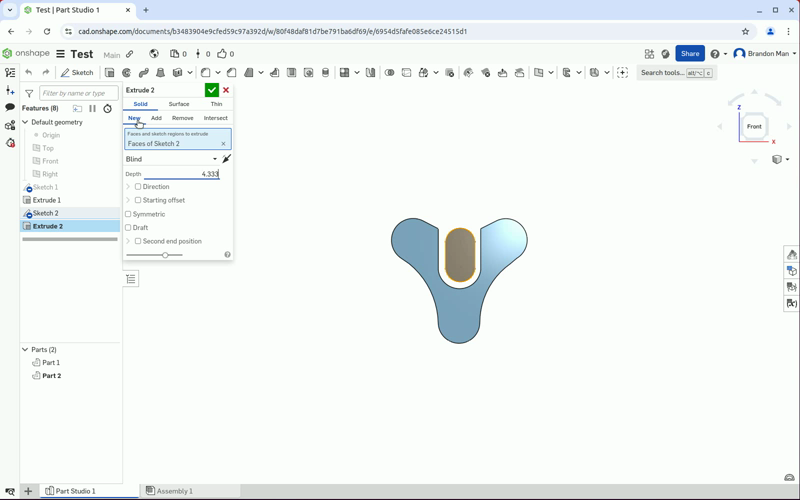
key(enter)
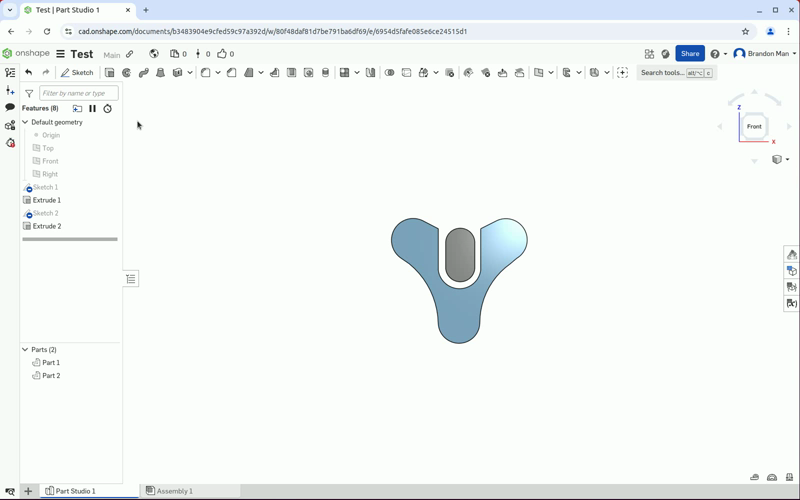
key(shift+h)
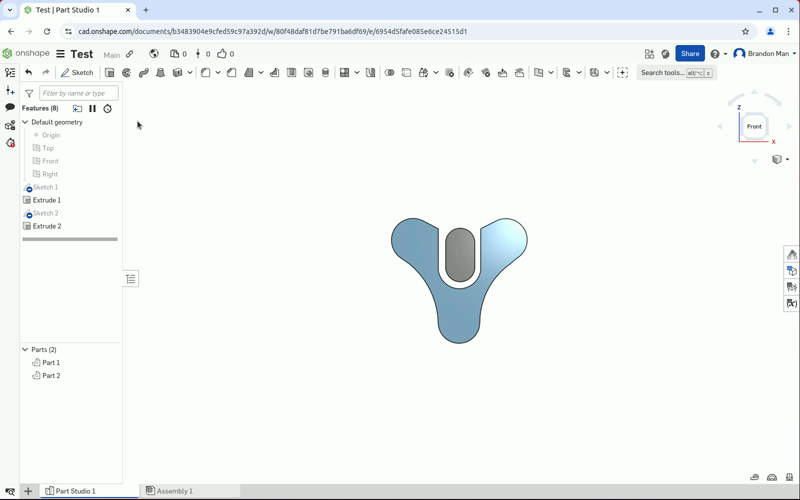
key(shift+h)
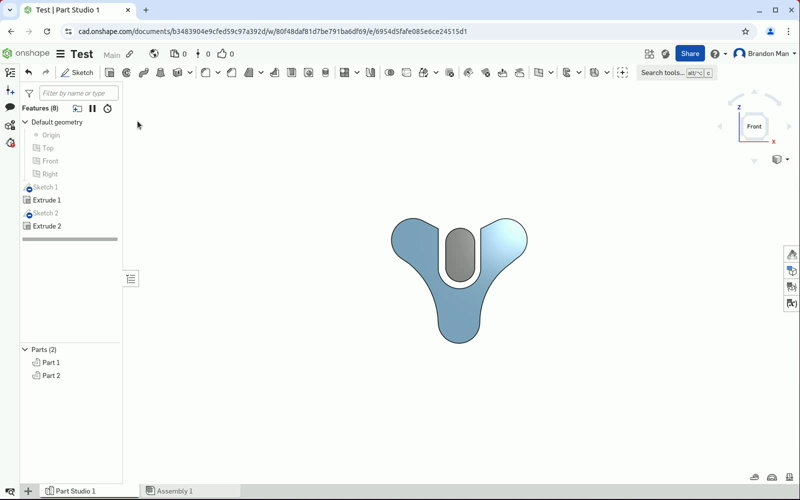
mouse_move(73, 189)
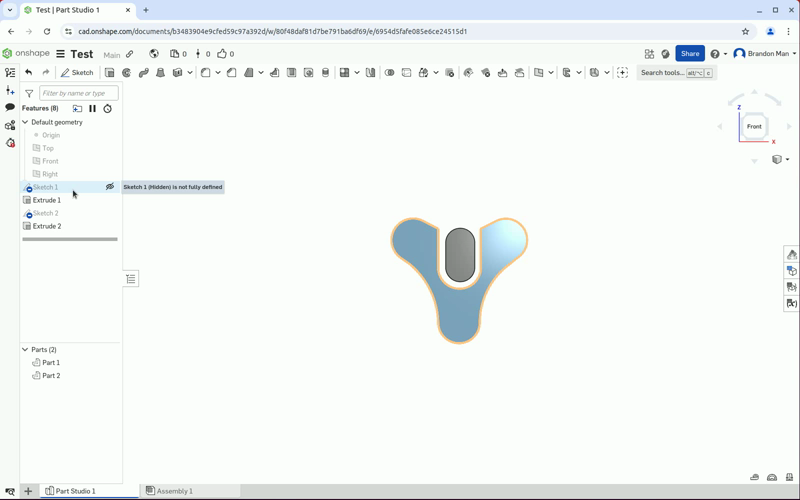
click(73, 189)
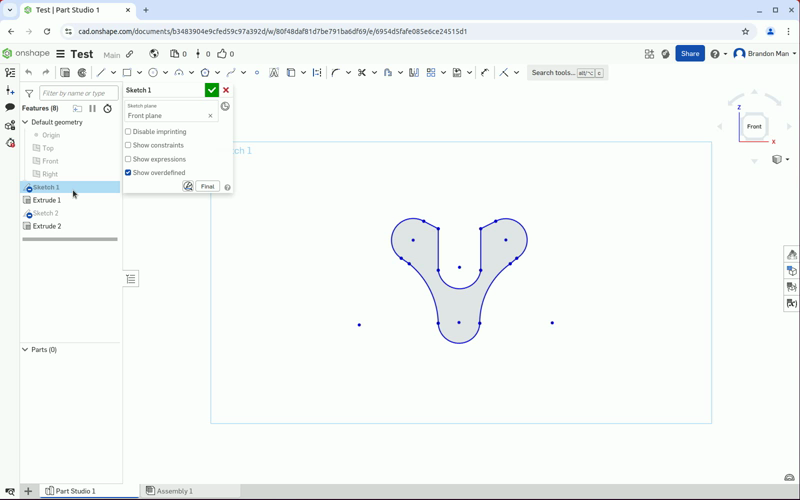
mouse_move(229, 92)
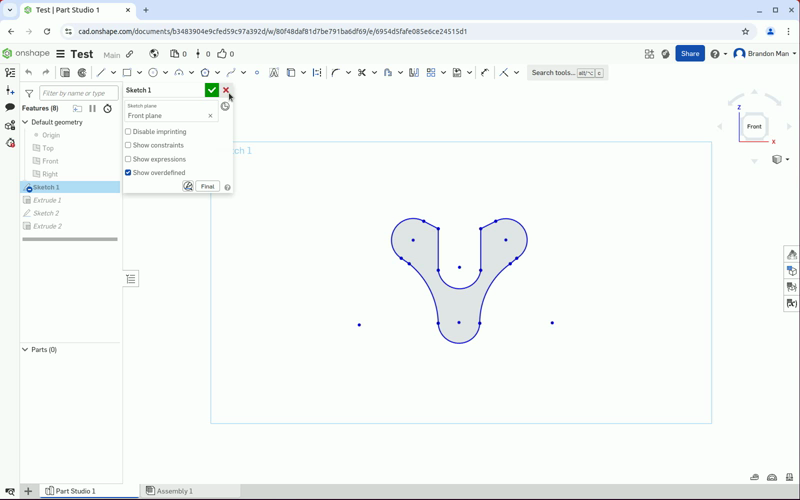
click(229, 92)
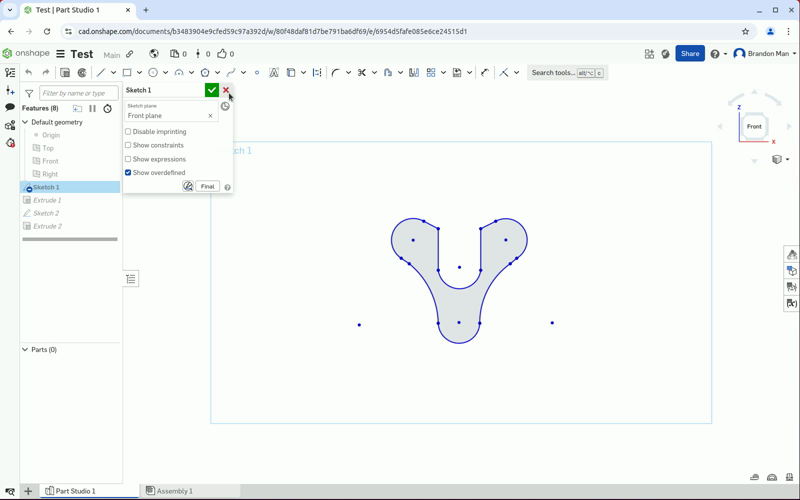
key(shift+s)
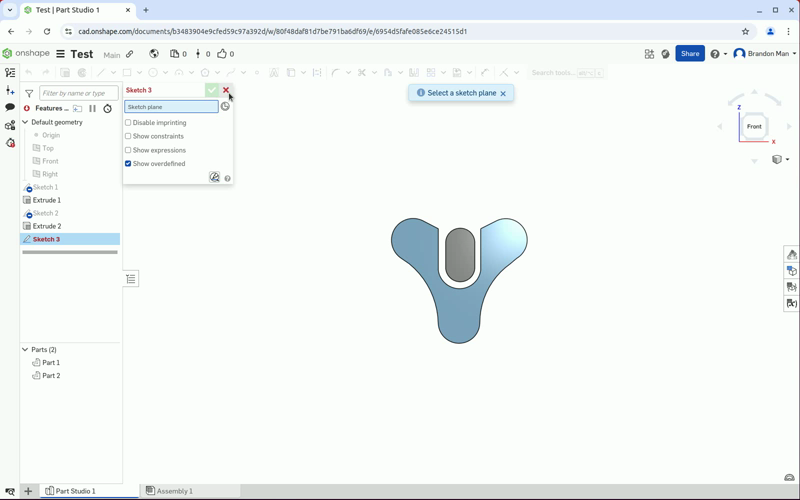
mouse_move(73, 163)
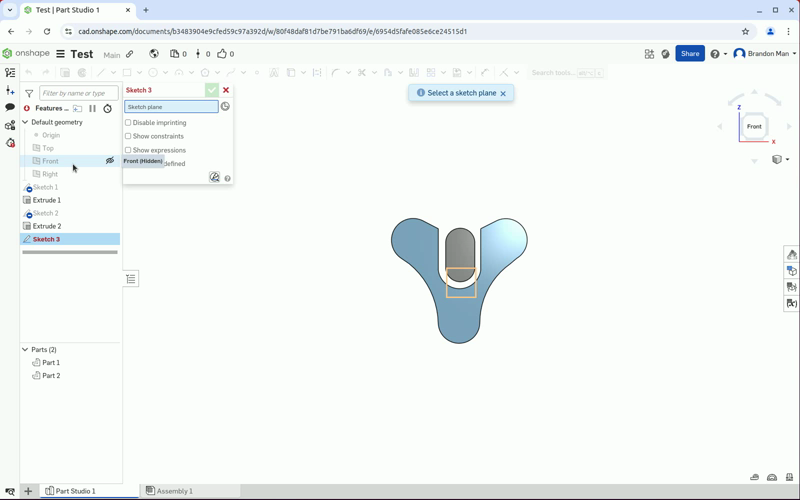
click(73, 163)
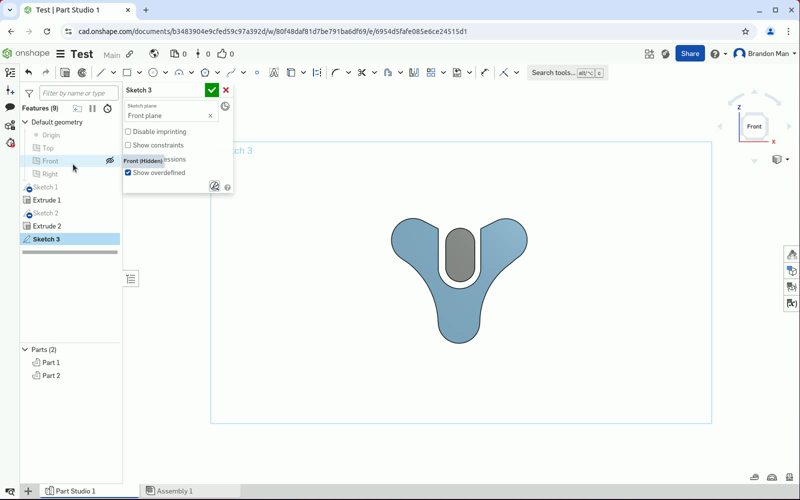
mouse_move(73, 352)
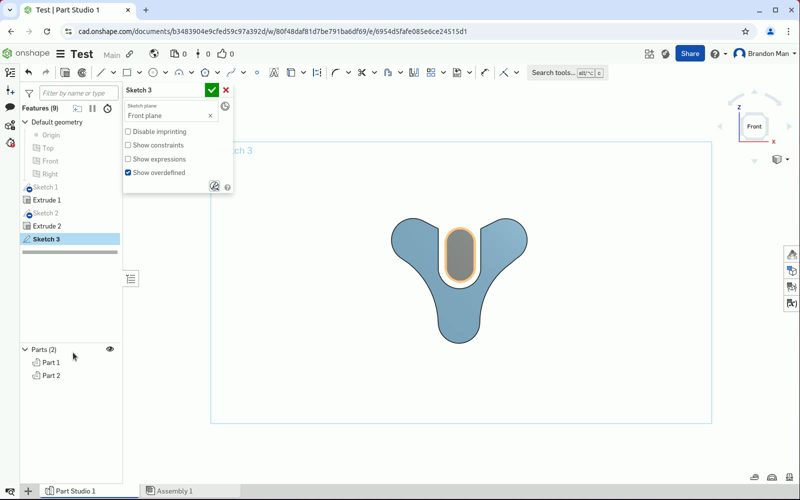
key(y)
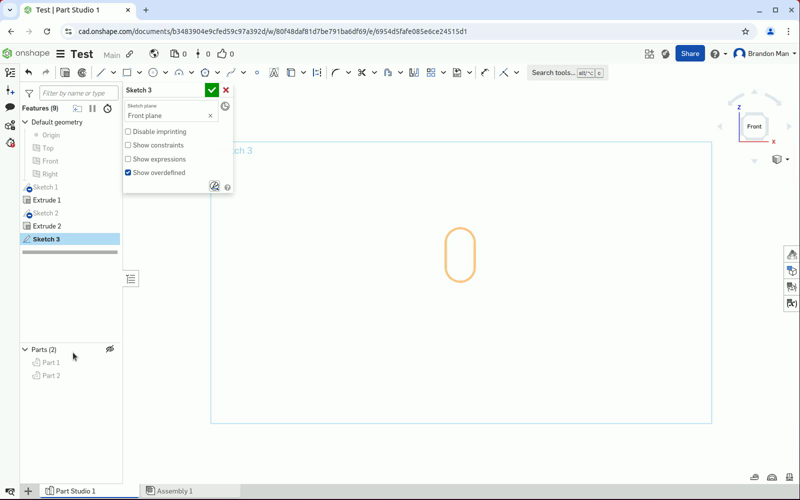
key(l)
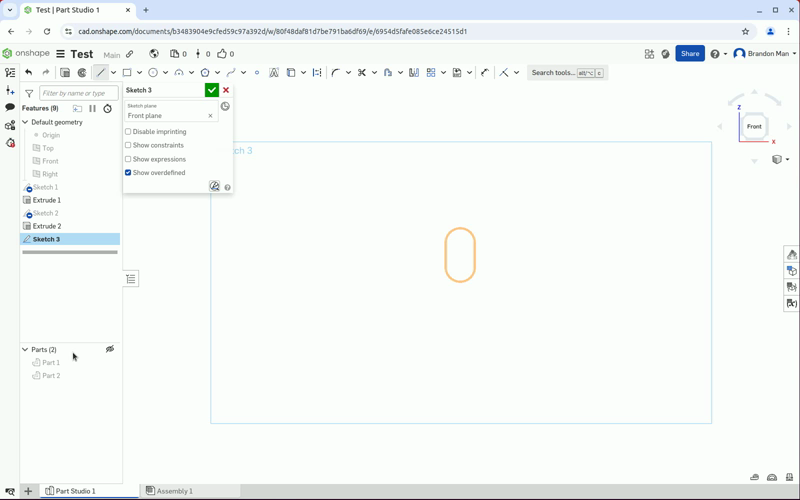
key_down(shift)
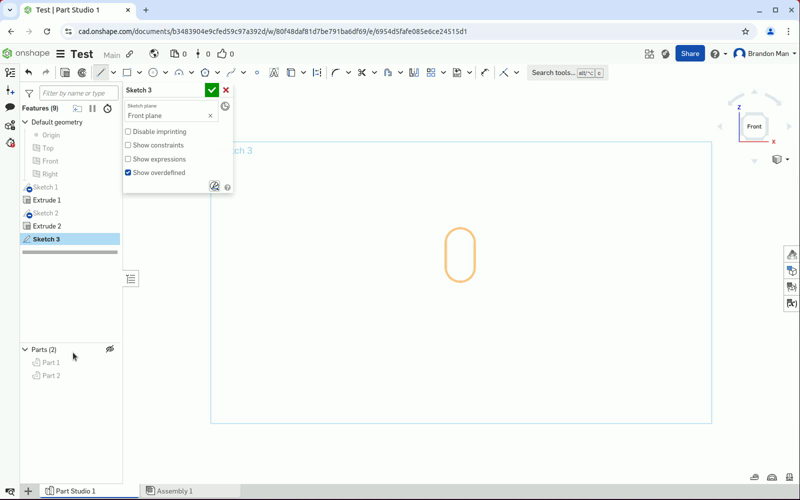
mouse_move(348, 365)
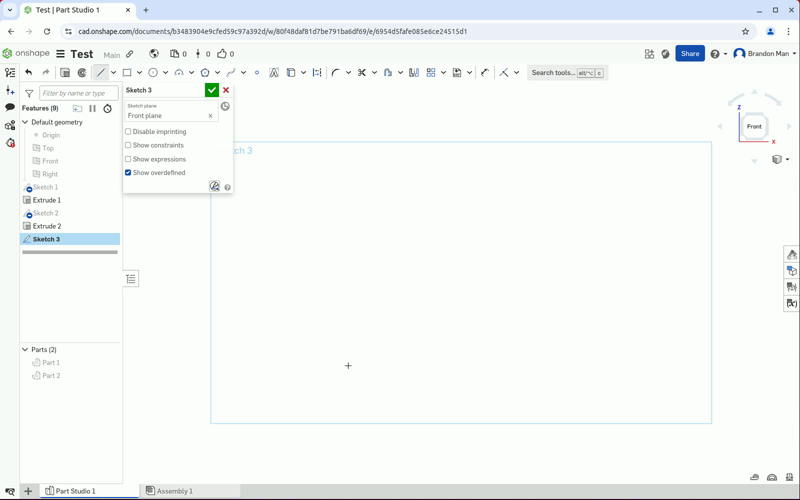
click(348, 365)
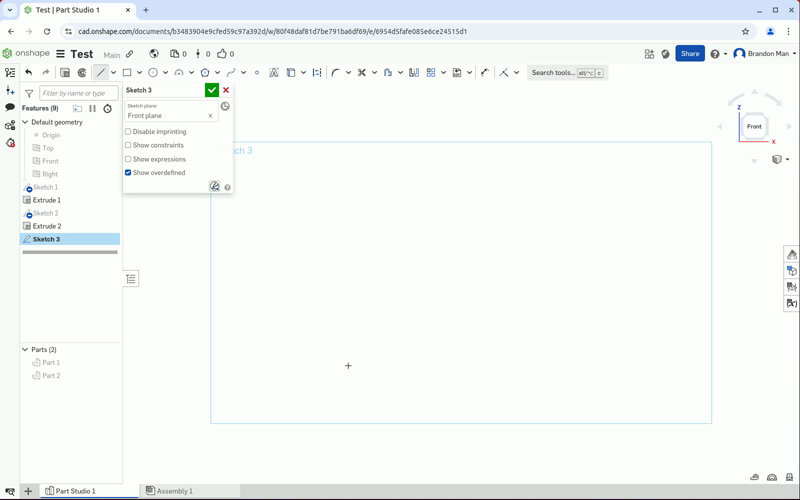
key_up(shift)
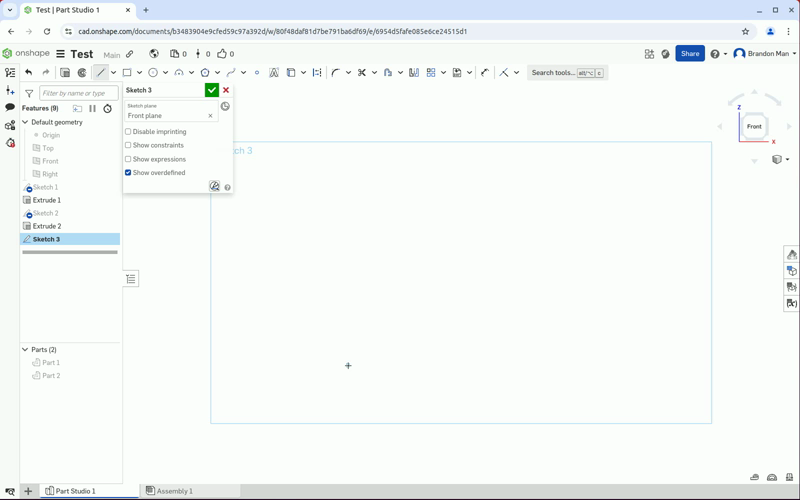
key_down(shift)
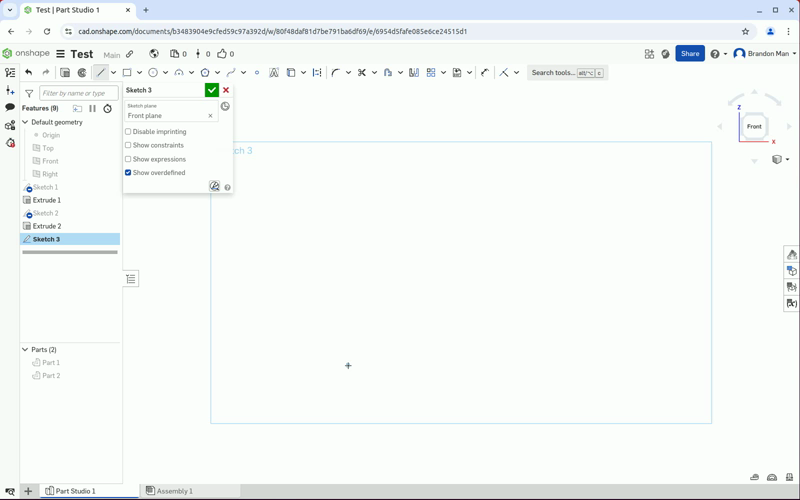
mouse_move(572, 365)
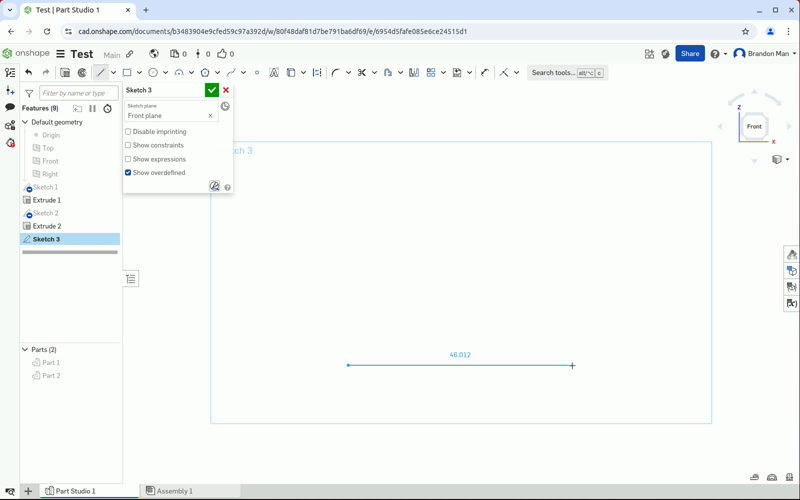
click(572, 365)
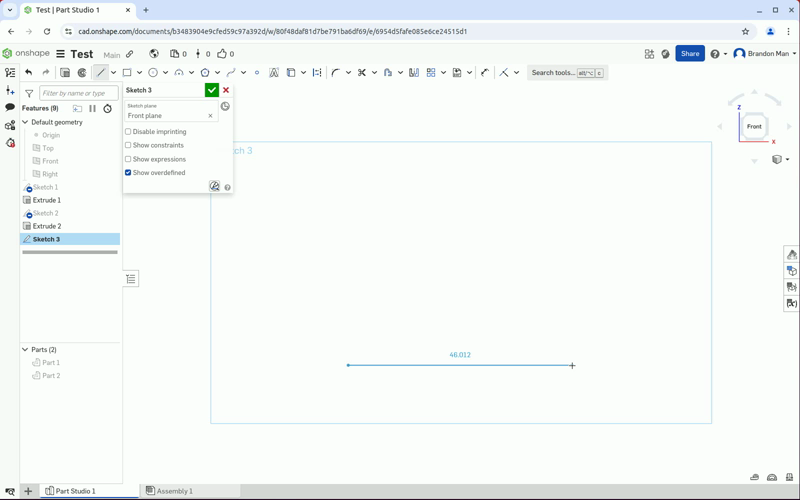
key_up(shift)
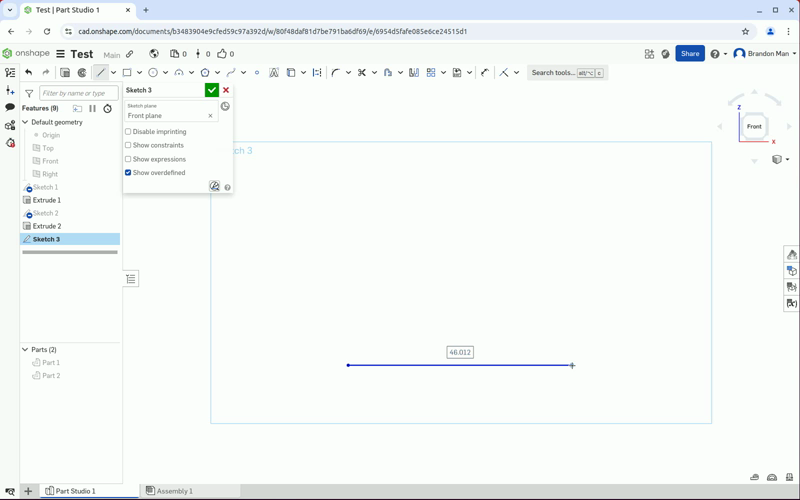
key_down(shift)
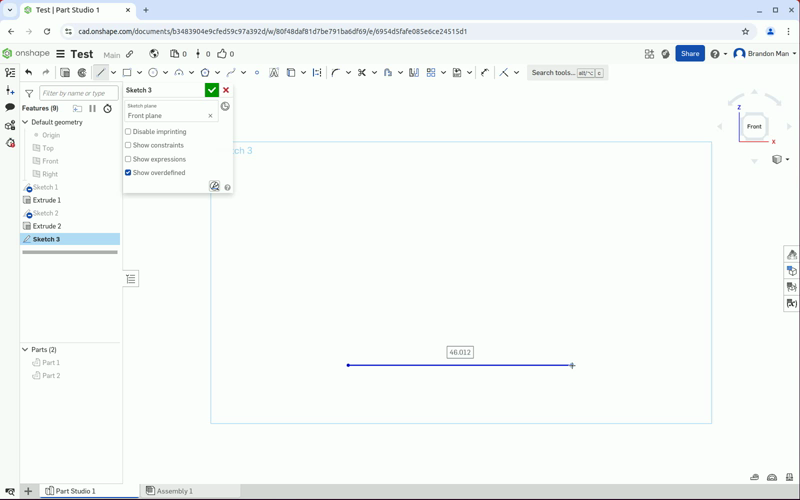
mouse_move(572, 200)
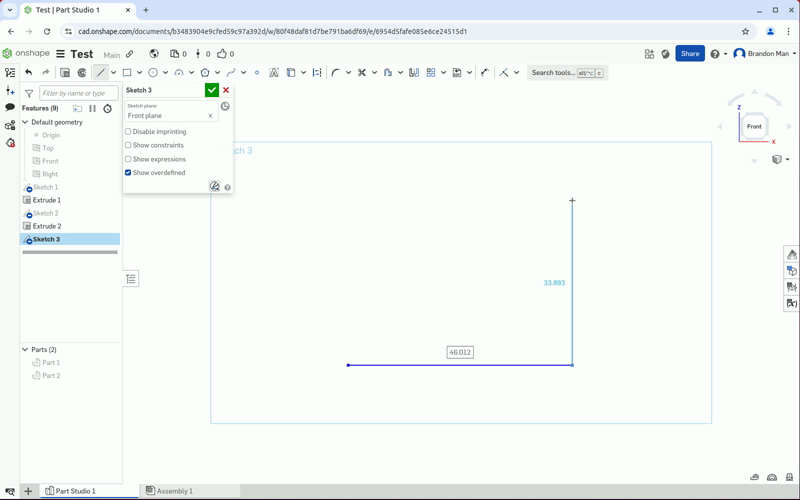
click(572, 200)
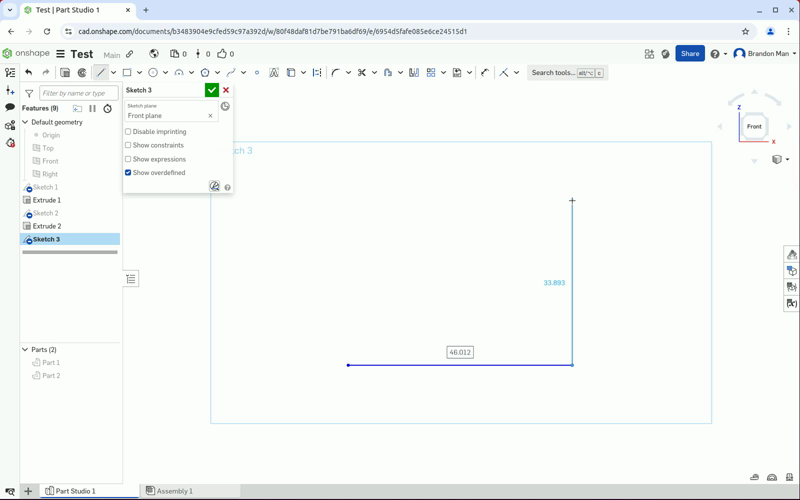
key_up(shift)
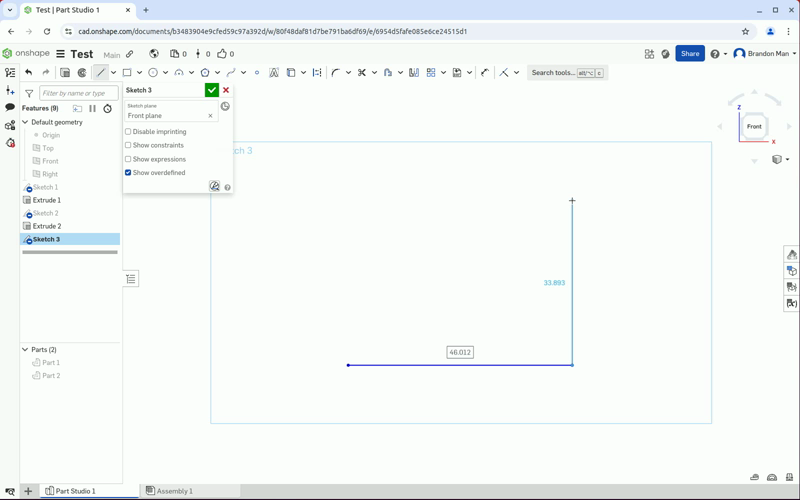
key_down(shift)
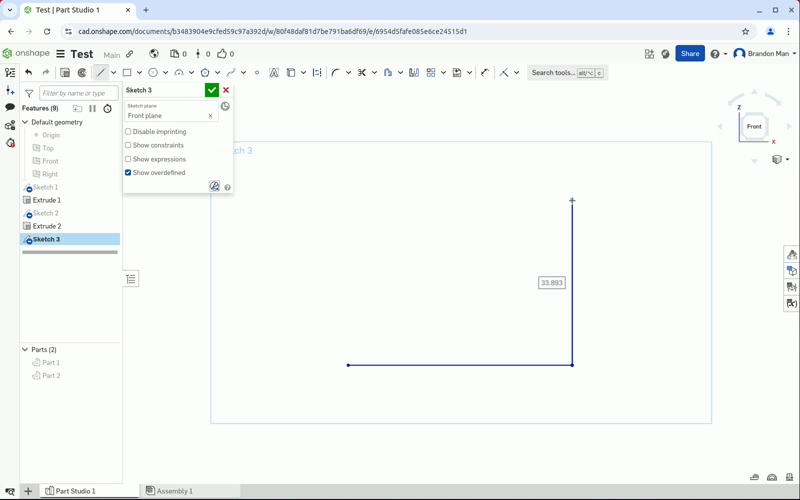
mouse_move(348, 200)
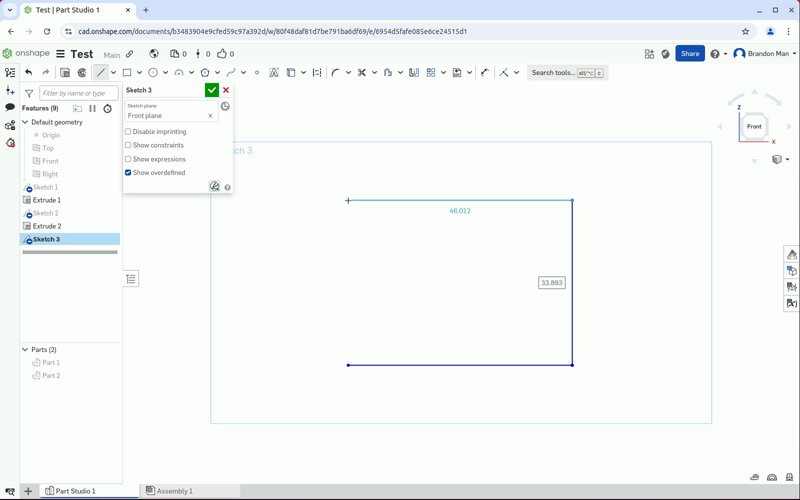
click(348, 200)
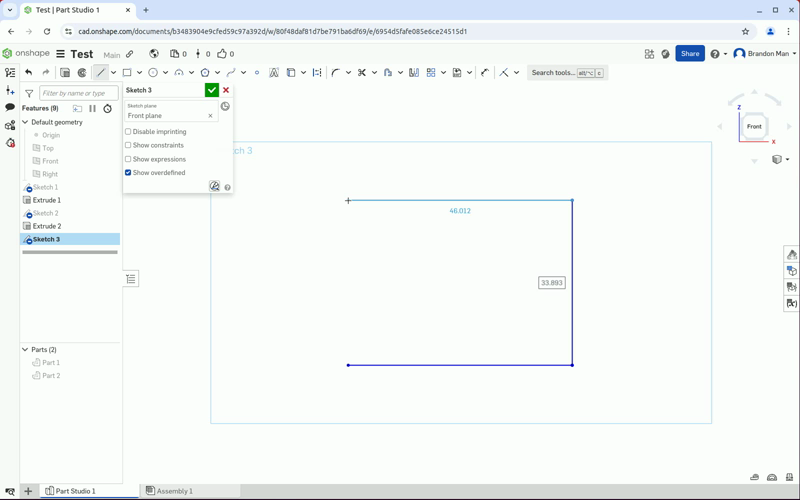
key_up(shift)
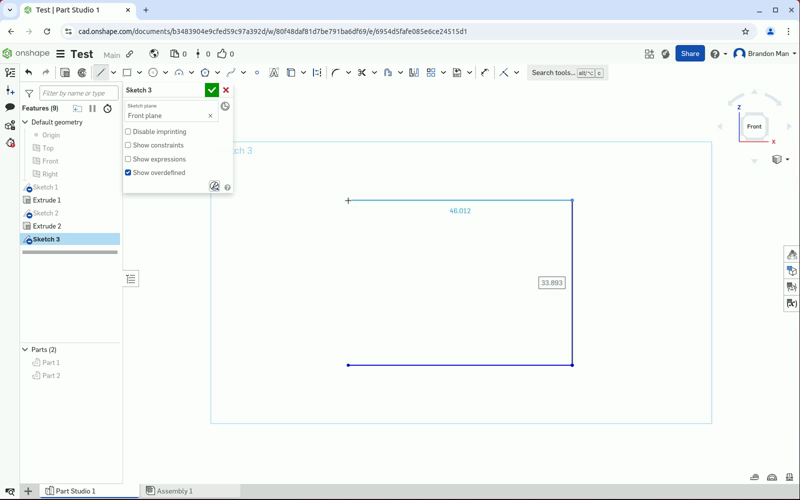
key_down(shift)
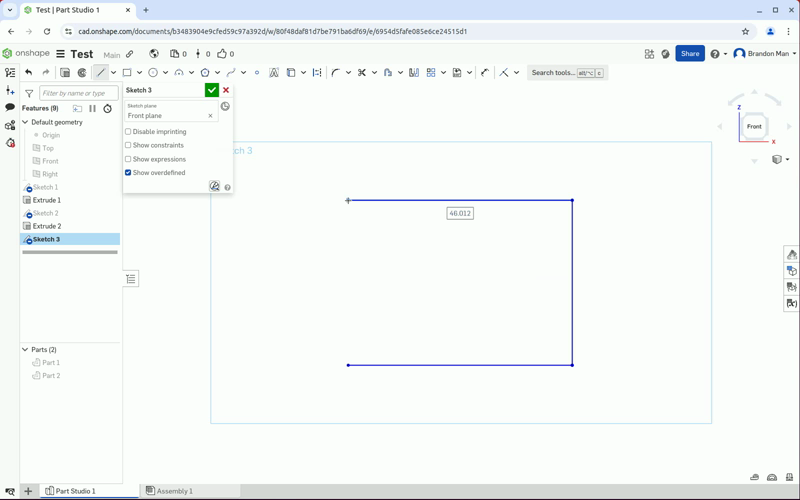
mouse_move(348, 365)
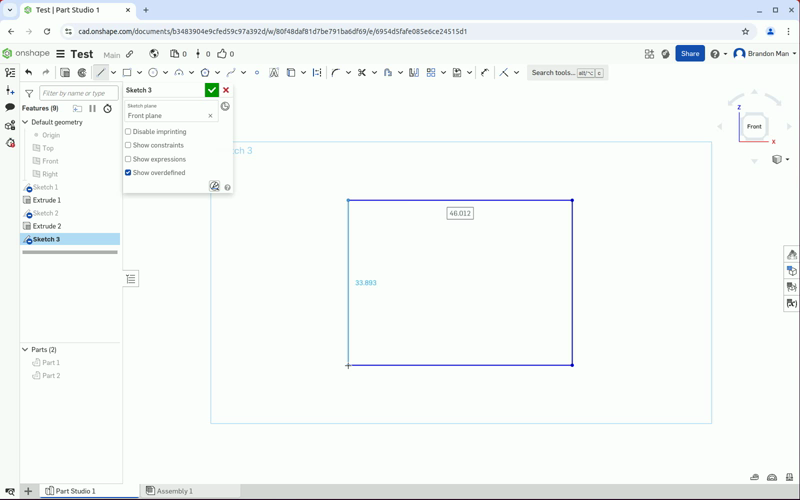
key_up(shift)
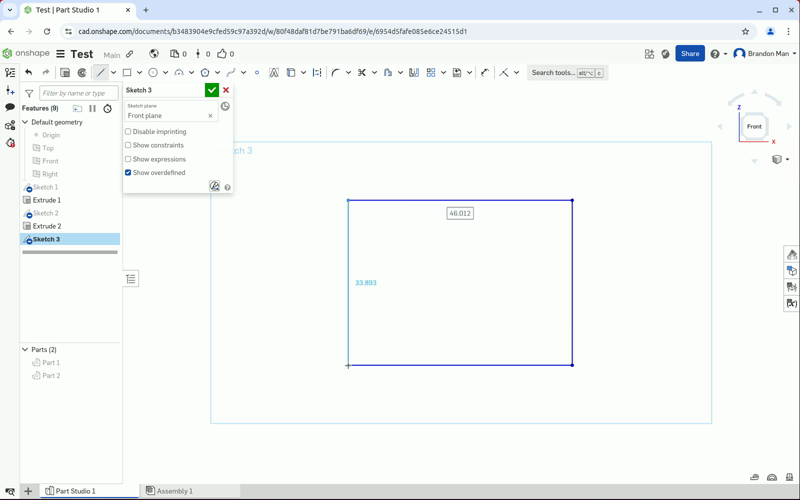
click(348, 365)
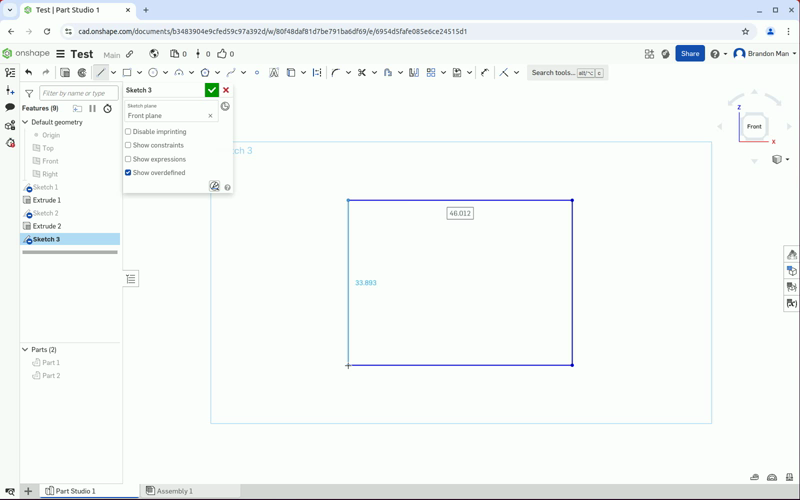
key(esc)
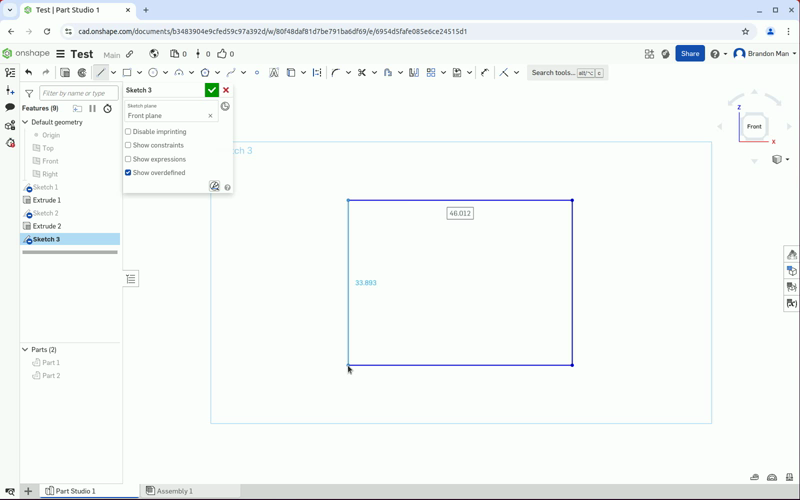
key(l)
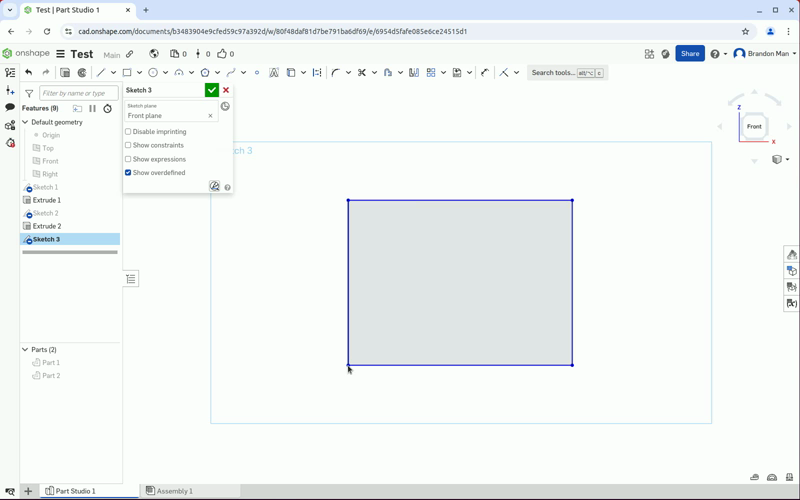
key_down(shift)
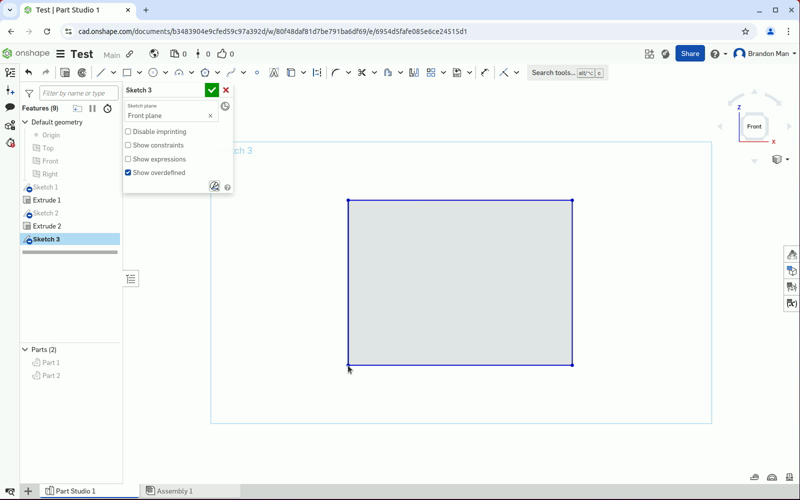
mouse_move(400, 258)
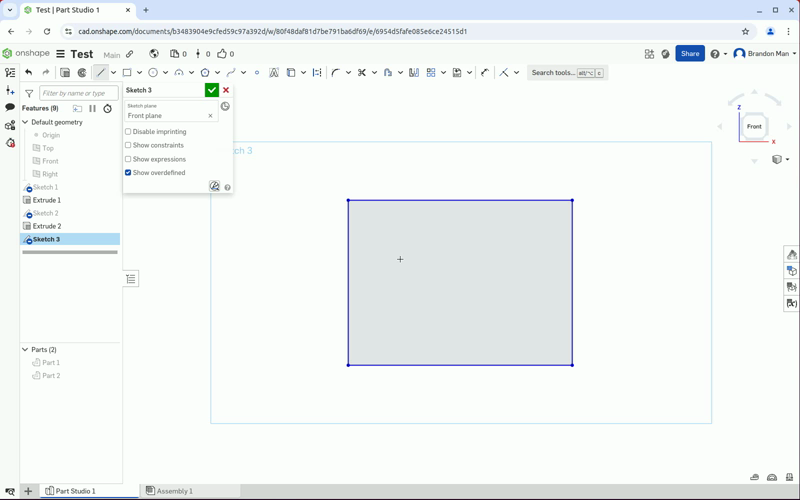
click(400, 258)
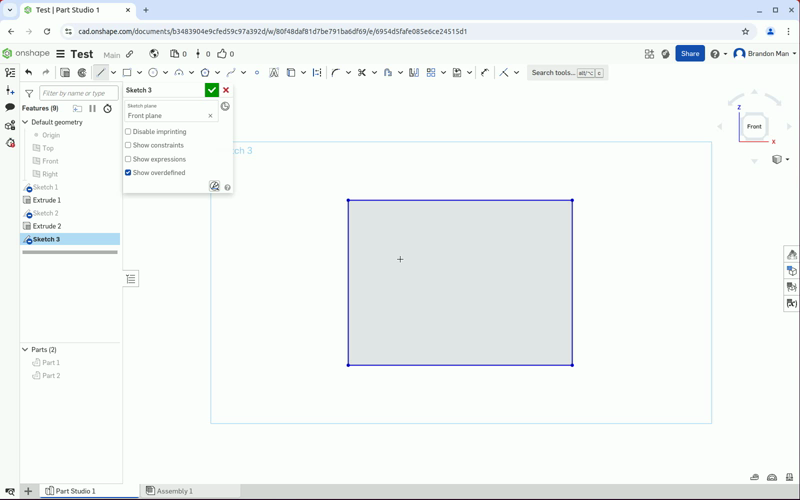
key_up(shift)
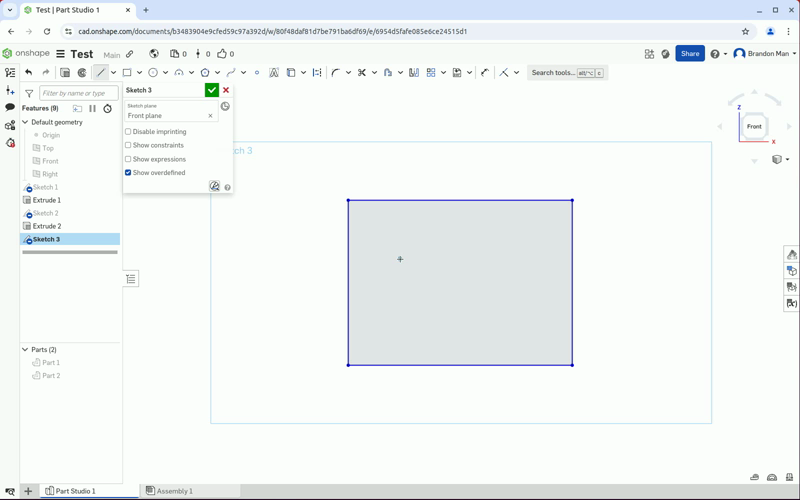
key_down(shift)
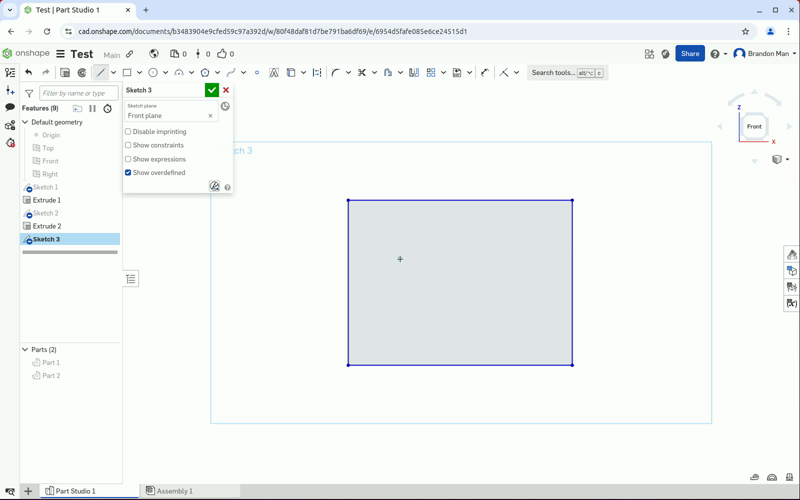
mouse_move(430, 258)
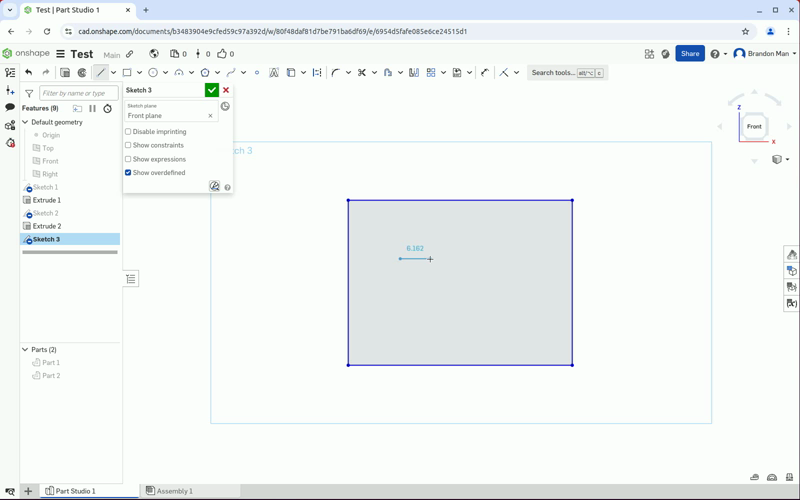
mouse_move(409, 263)
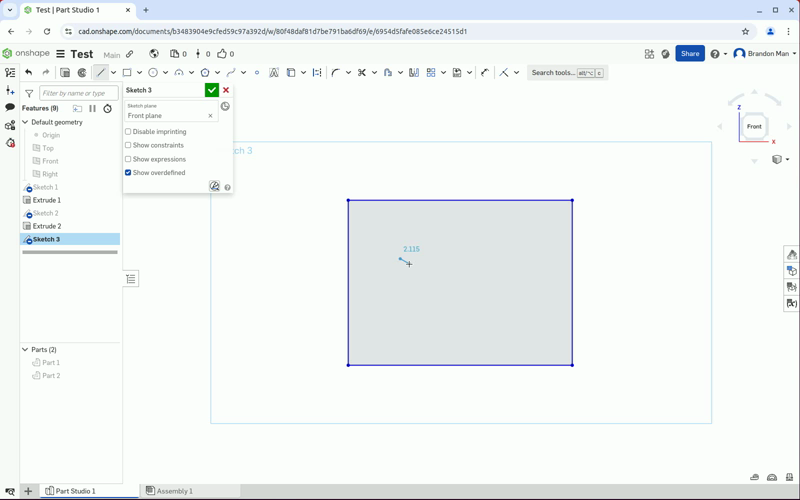
click(409, 263)
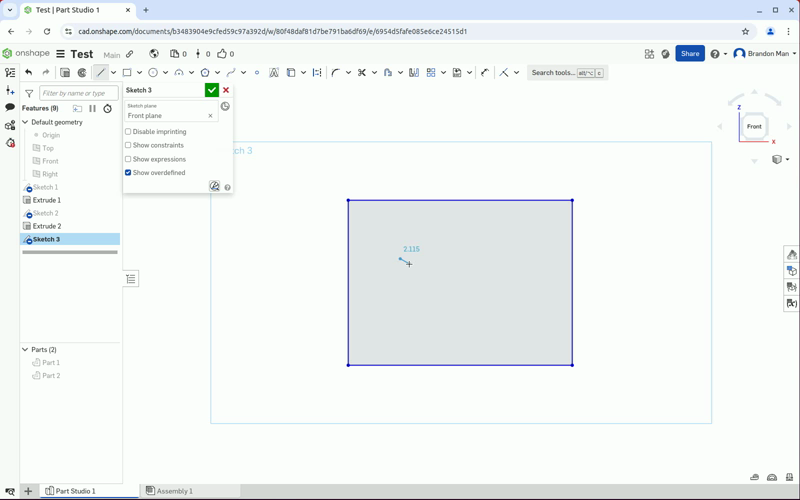
key_up(shift)
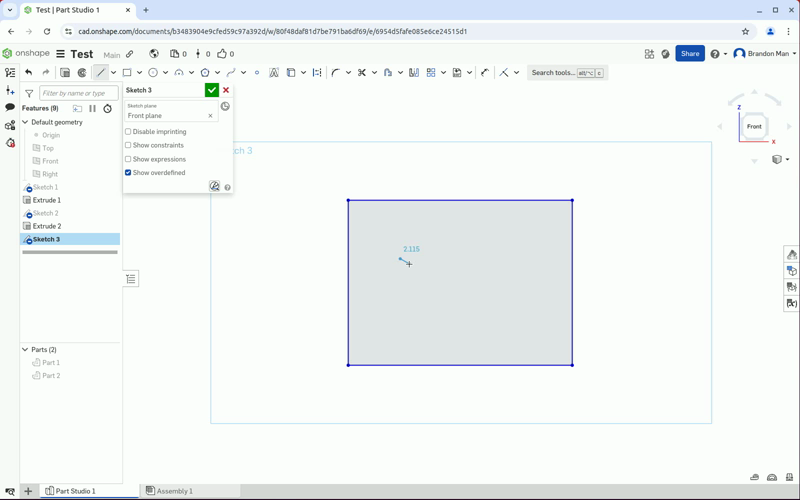
key(esc)
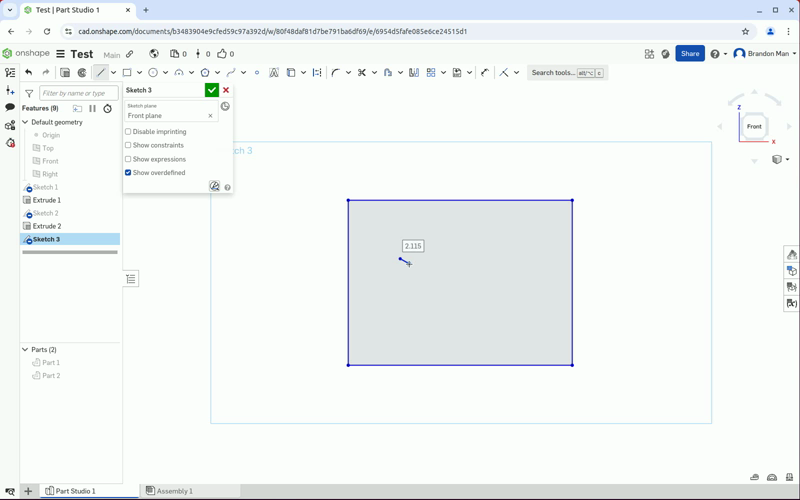
key(a)
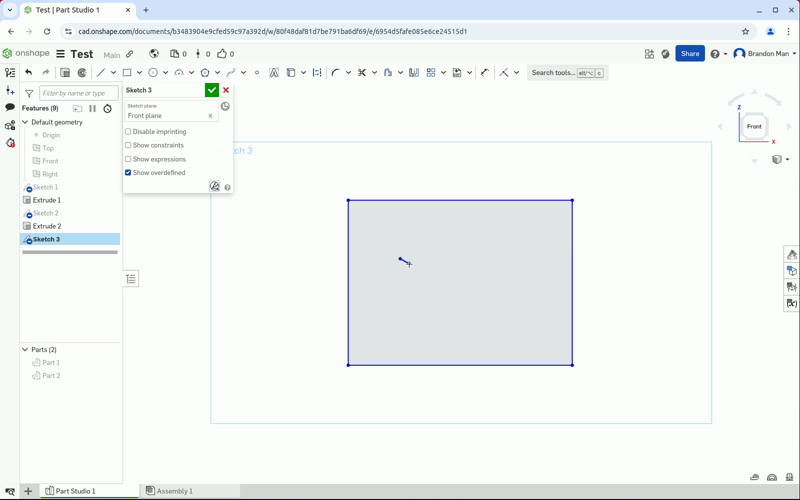
mouse_move(409, 263)
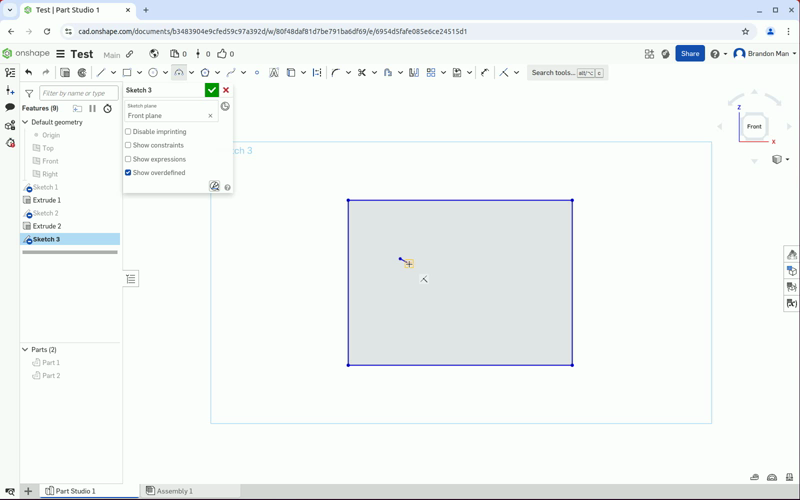
click(409, 263)
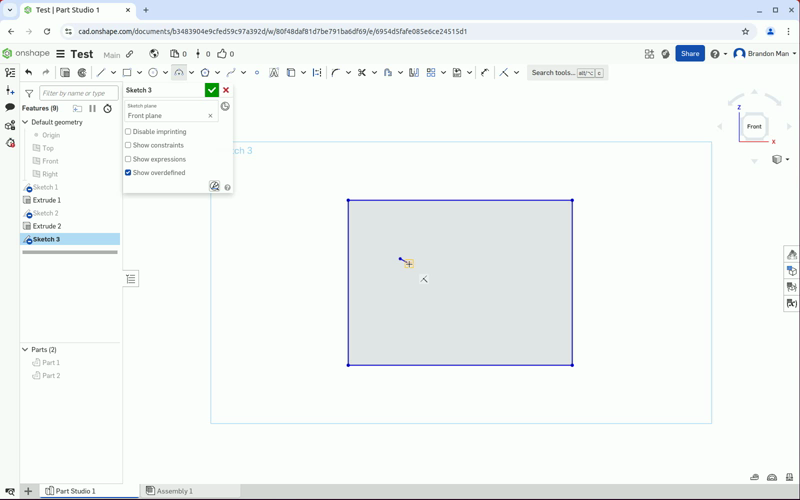
key_down(shift)
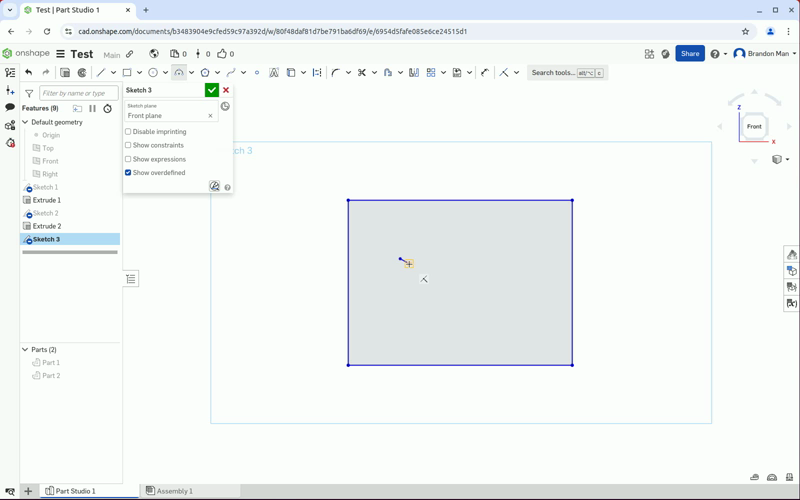
mouse_move(437, 322)
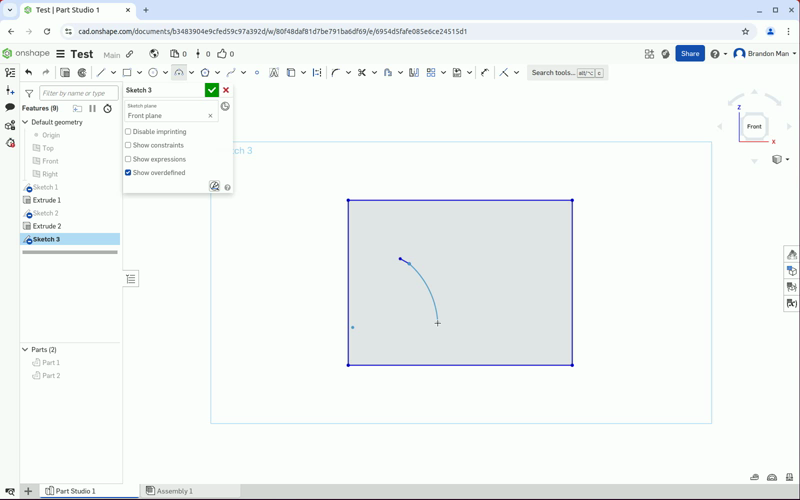
click(437, 322)
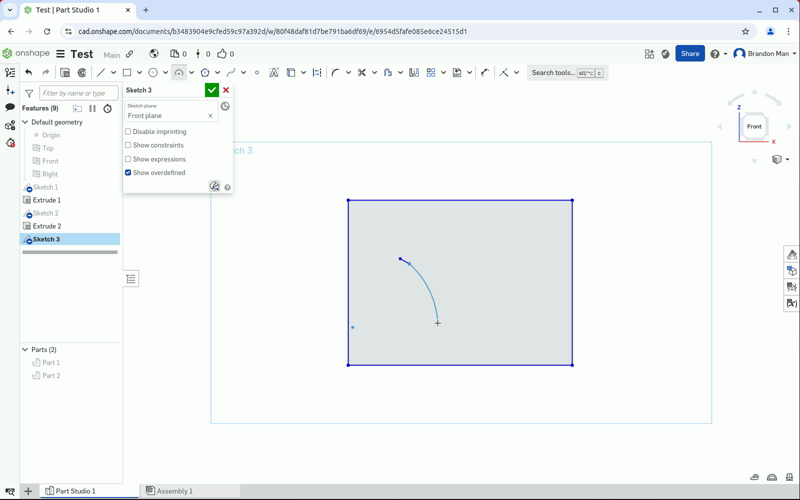
mouse_move(430, 289)
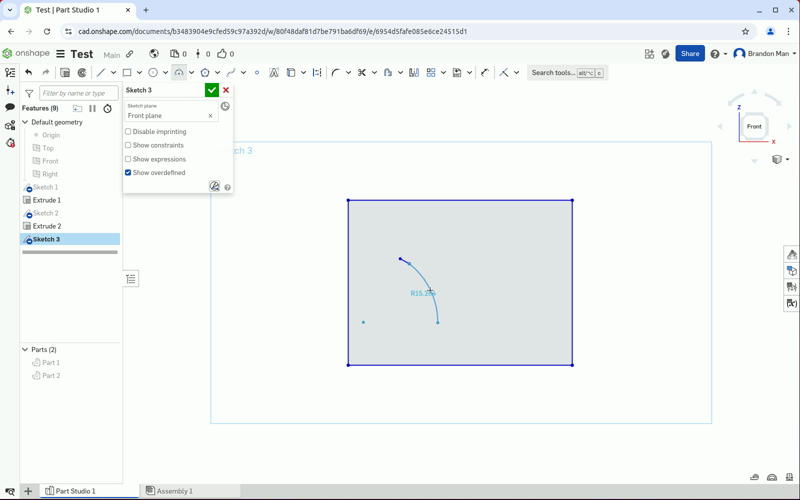
click(430, 289)
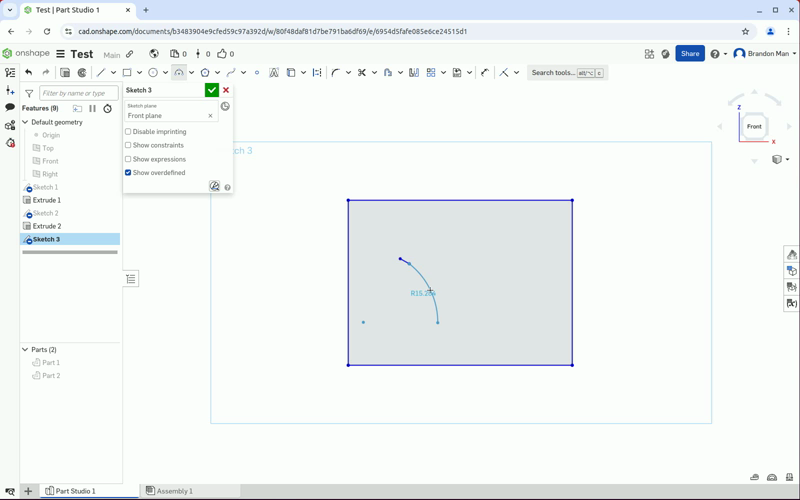
key_up(shift)
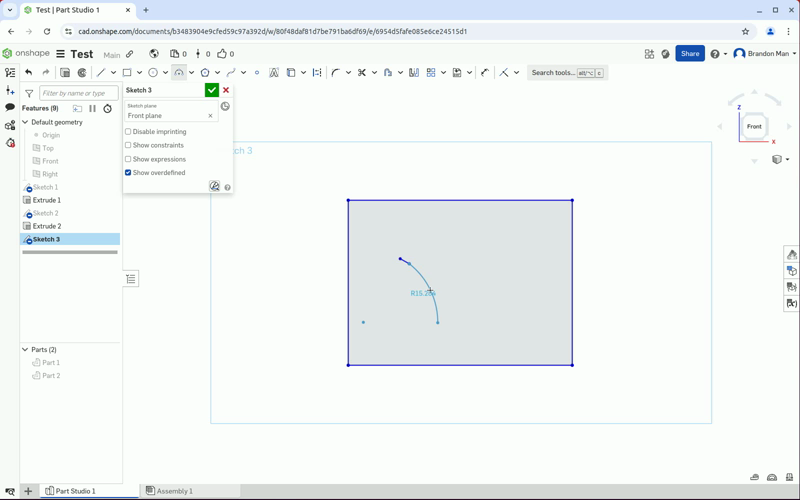
mouse_move(437, 322)
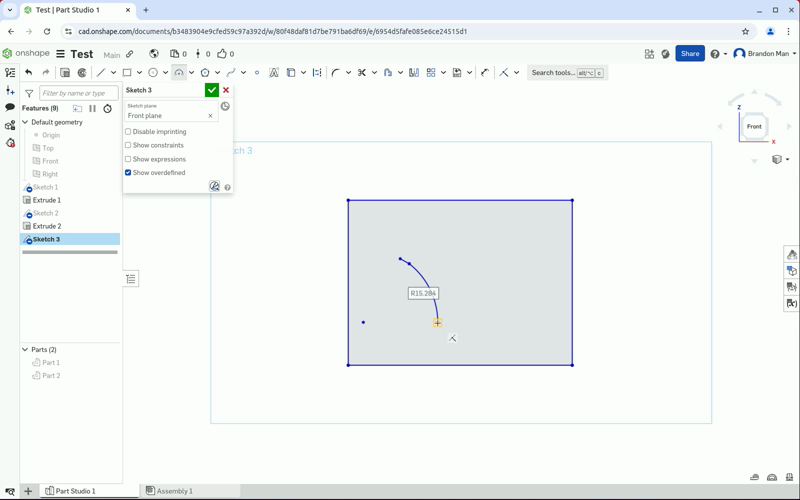
click(437, 322)
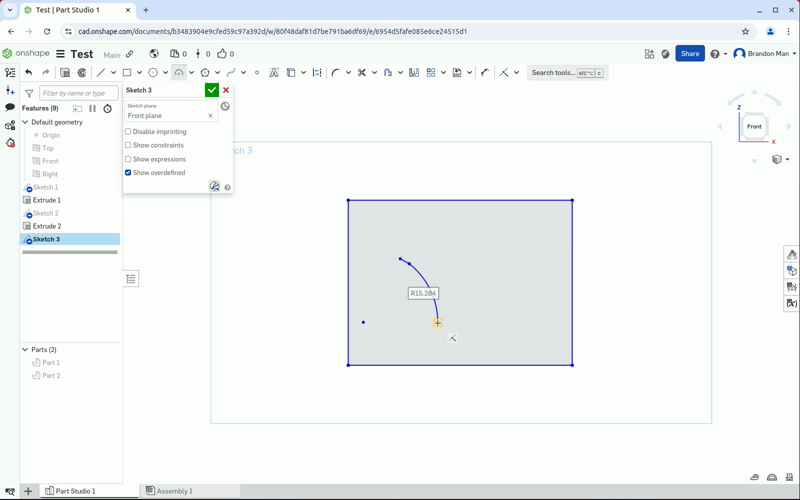
key_down(shift)
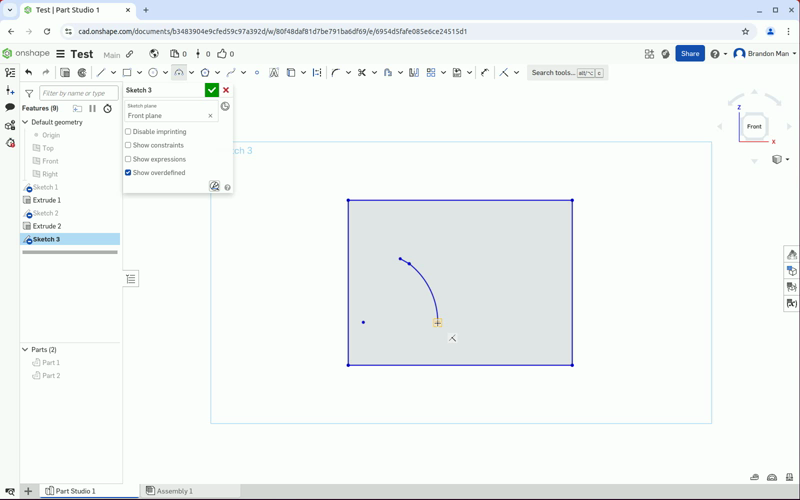
mouse_move(480, 322)
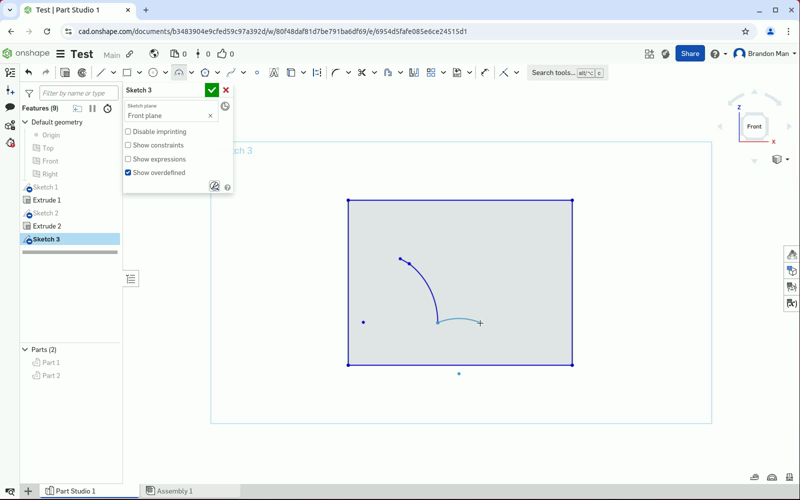
click(480, 322)
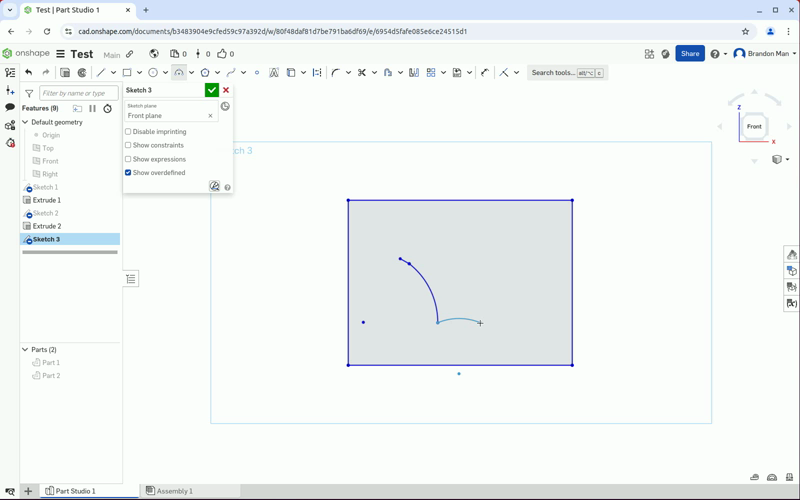
mouse_move(458, 342)
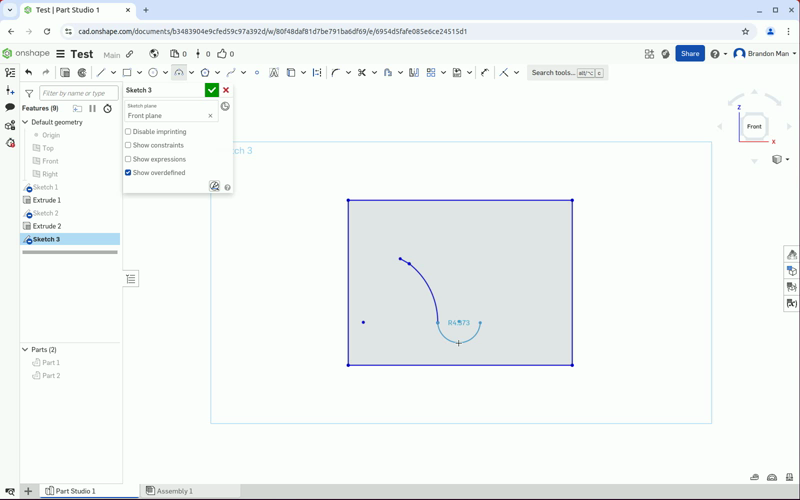
click(458, 342)
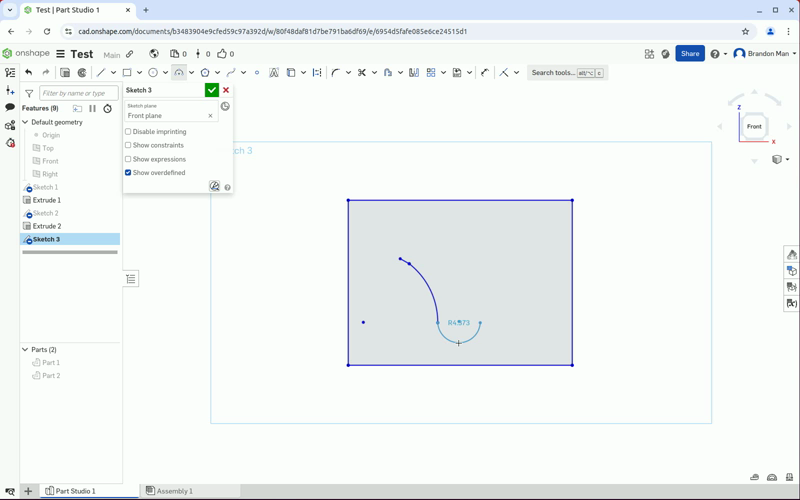
key_up(shift)
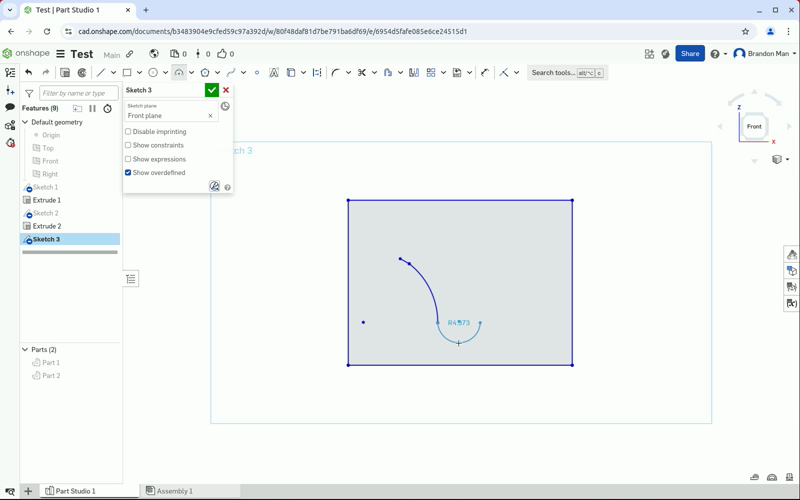
mouse_move(480, 322)
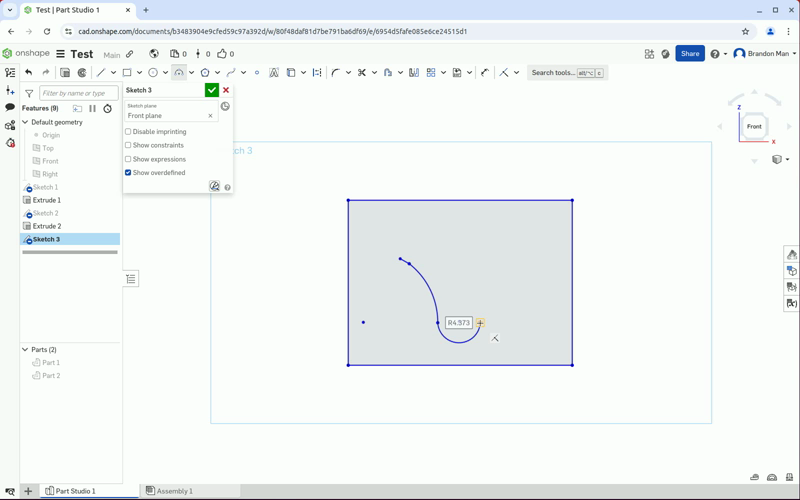
click(480, 322)
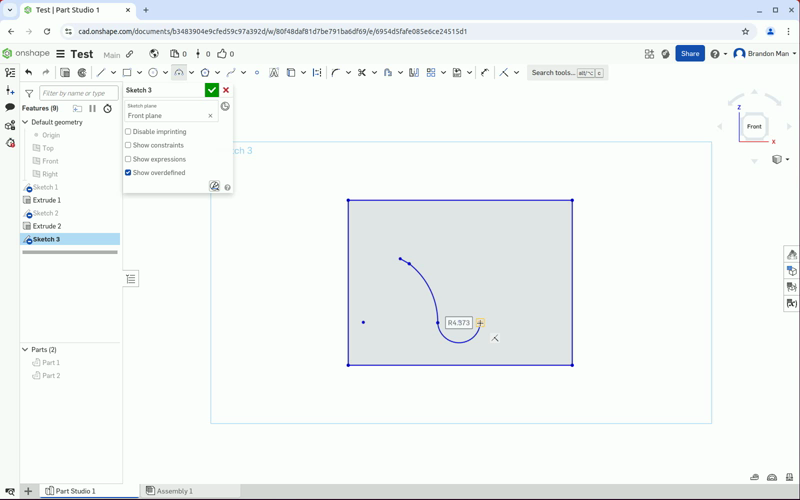
key_down(shift)
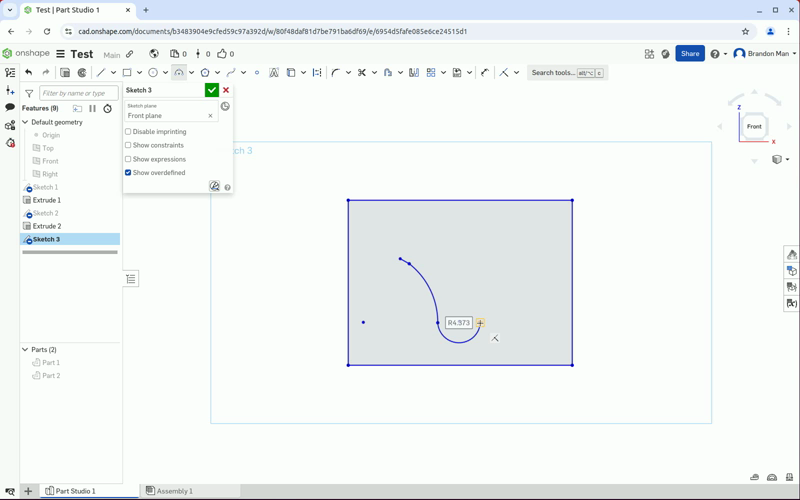
mouse_move(510, 263)
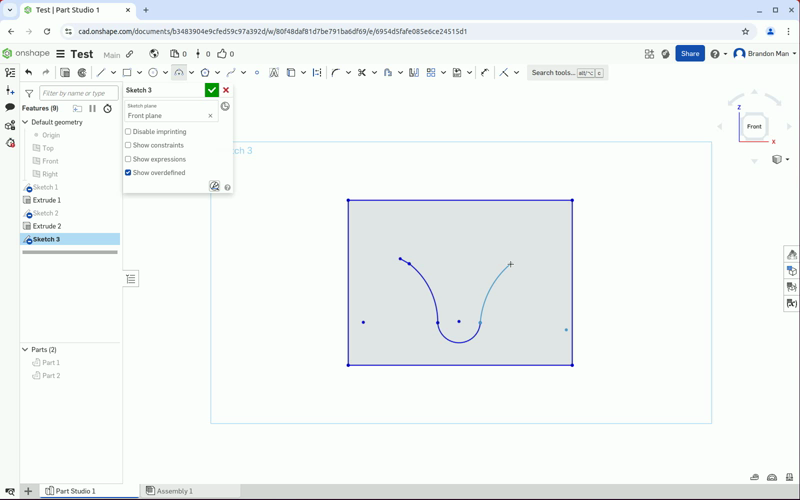
click(510, 263)
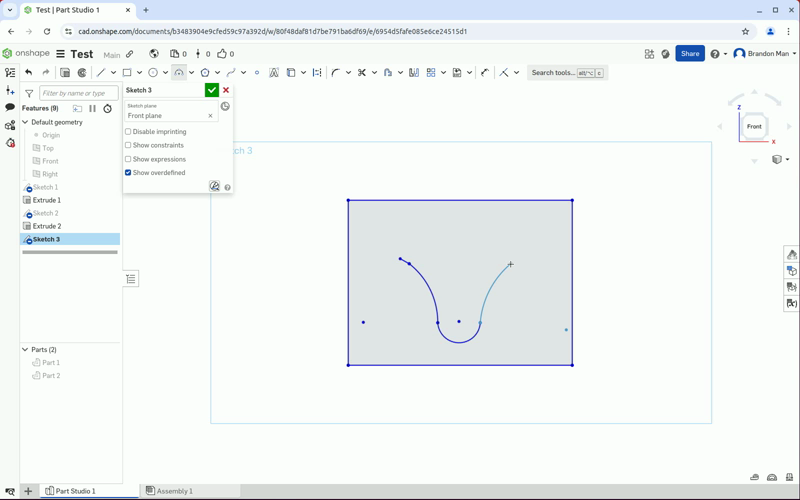
mouse_move(488, 289)
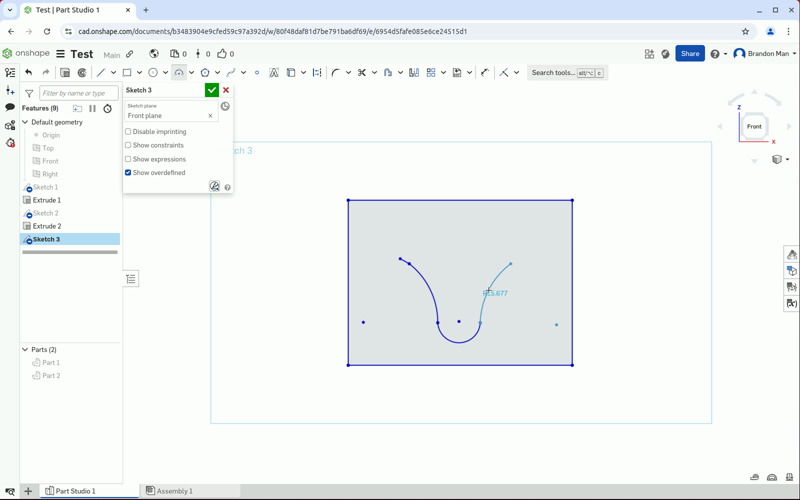
click(488, 289)
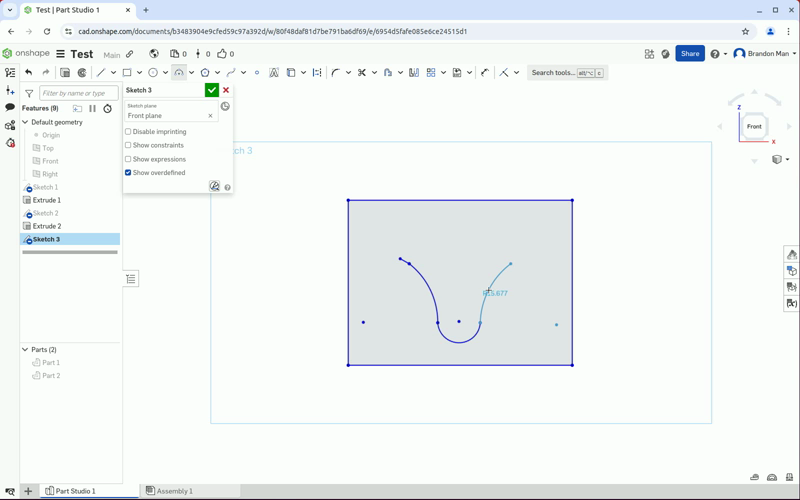
key_up(shift)
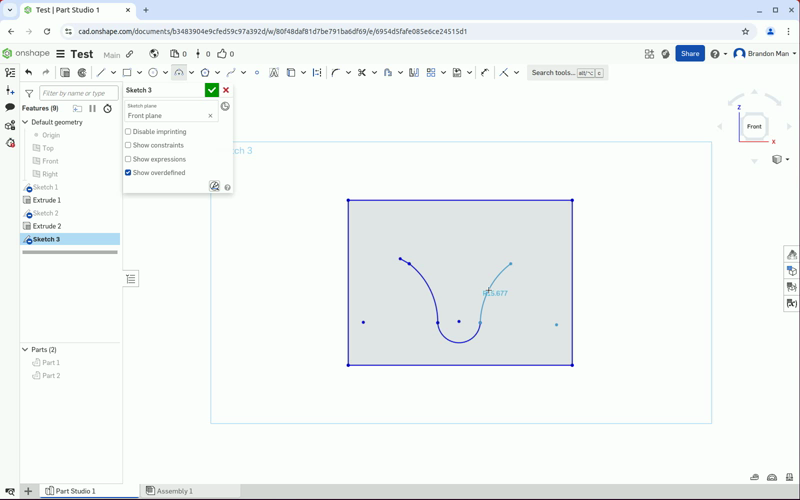
key(esc)
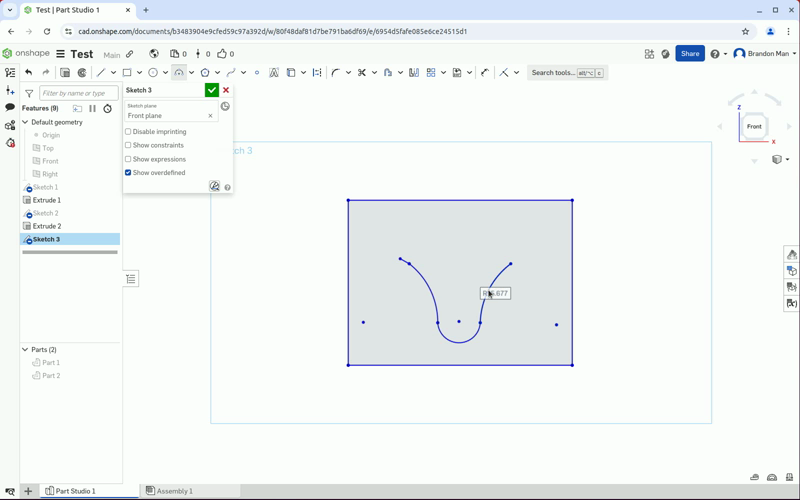
key(l)
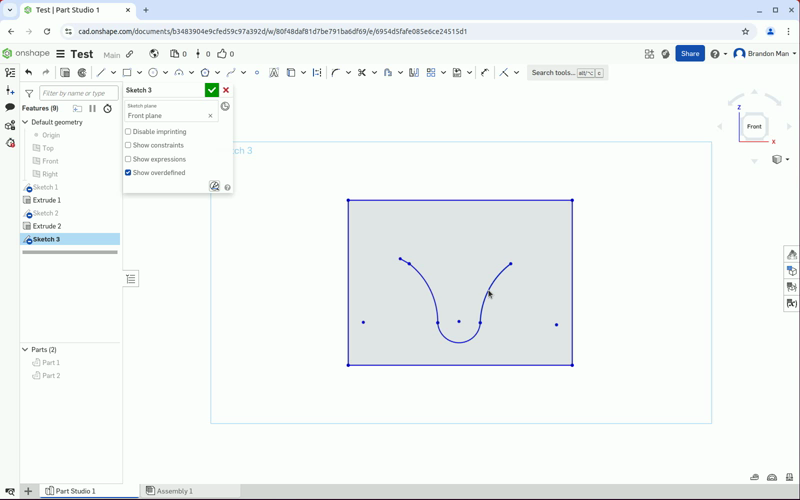
mouse_move(510, 263)
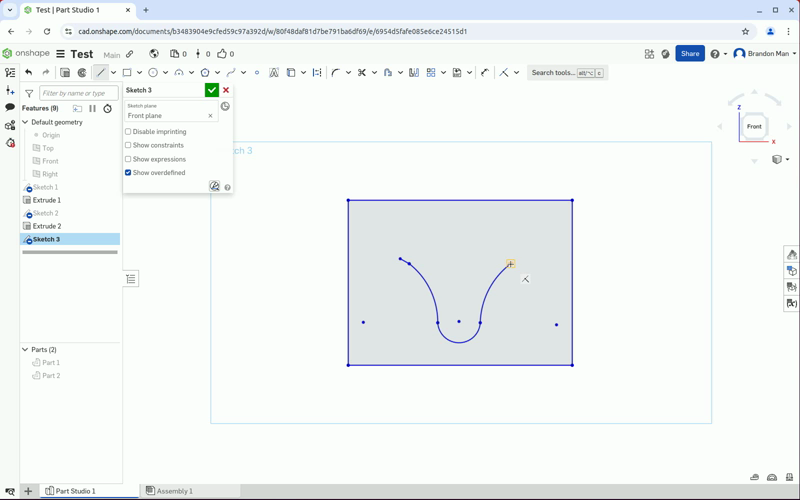
click(510, 263)
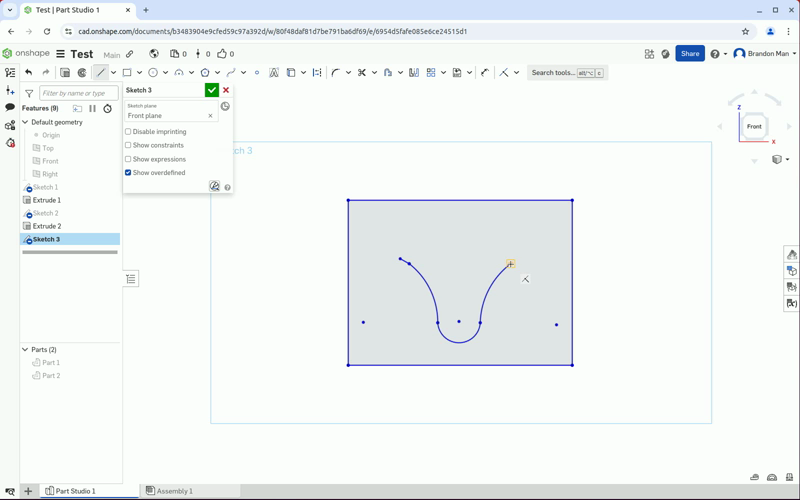
key_down(shift)
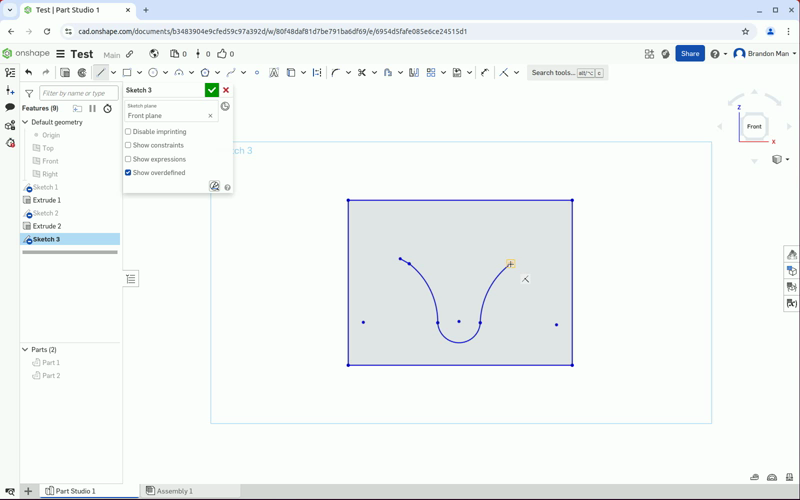
mouse_move(540, 263)
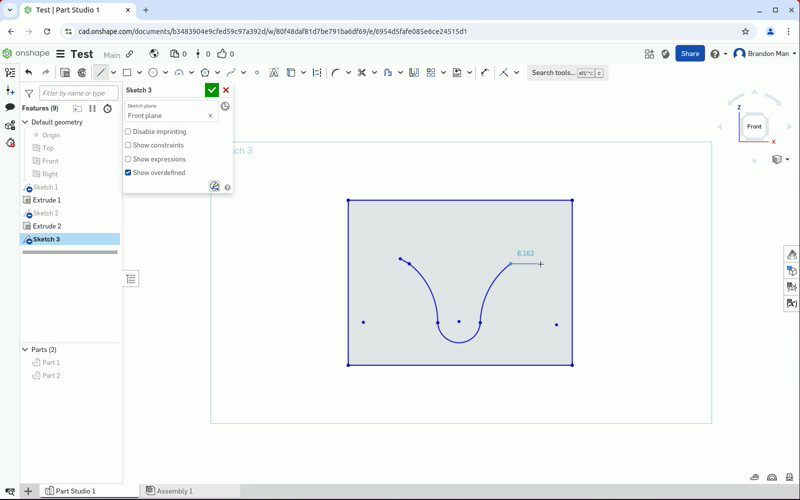
mouse_move(517, 258)
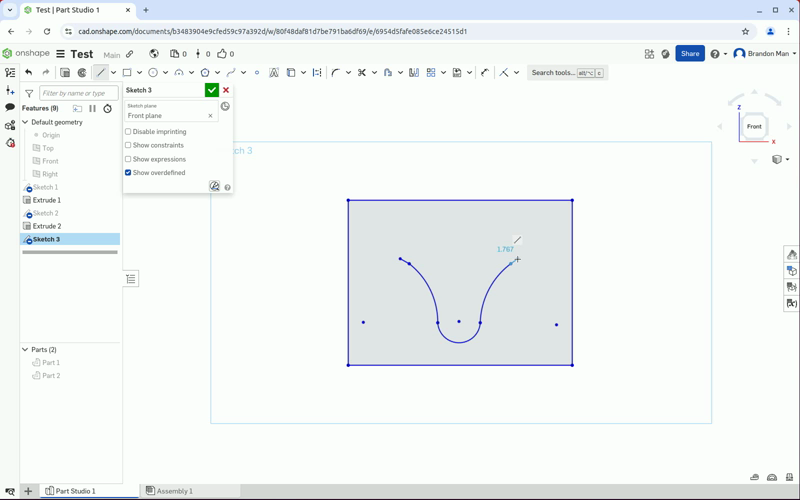
click(517, 258)
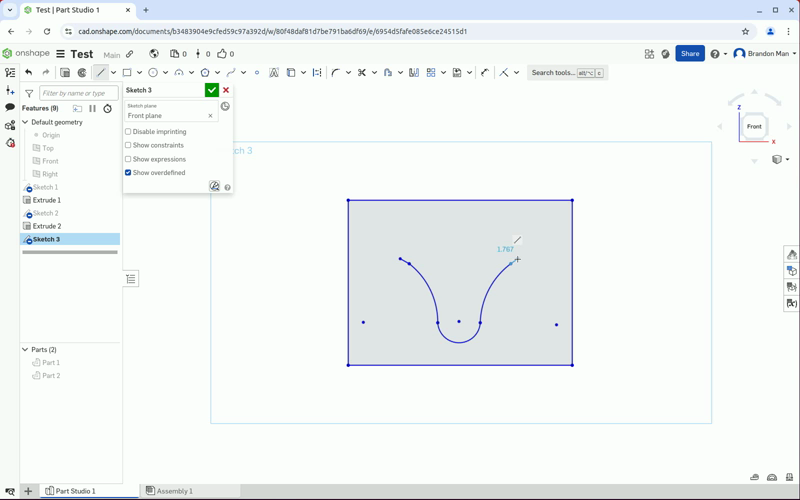
key_up(shift)
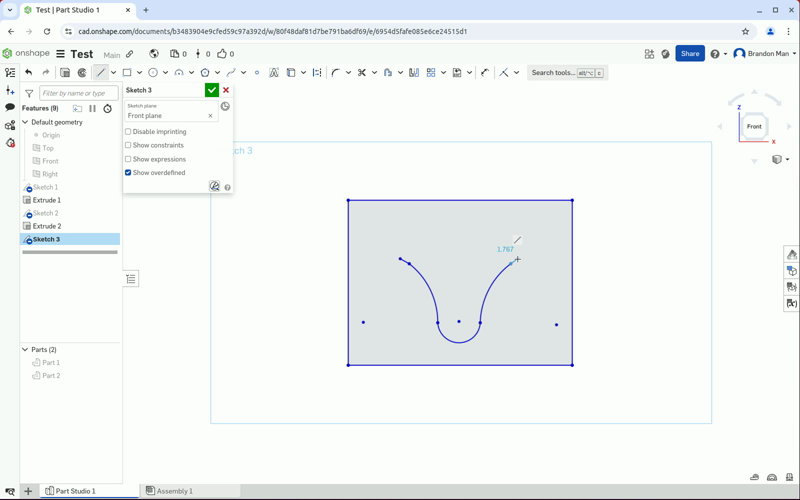
key(esc)
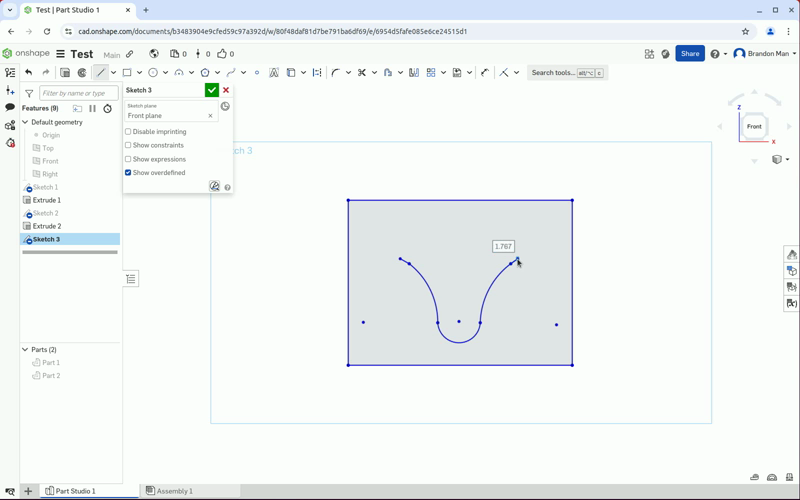
key(a)
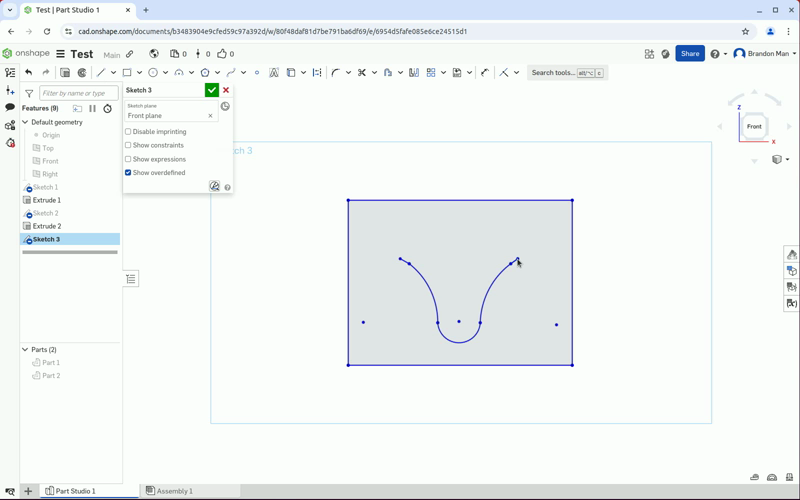
mouse_move(517, 258)
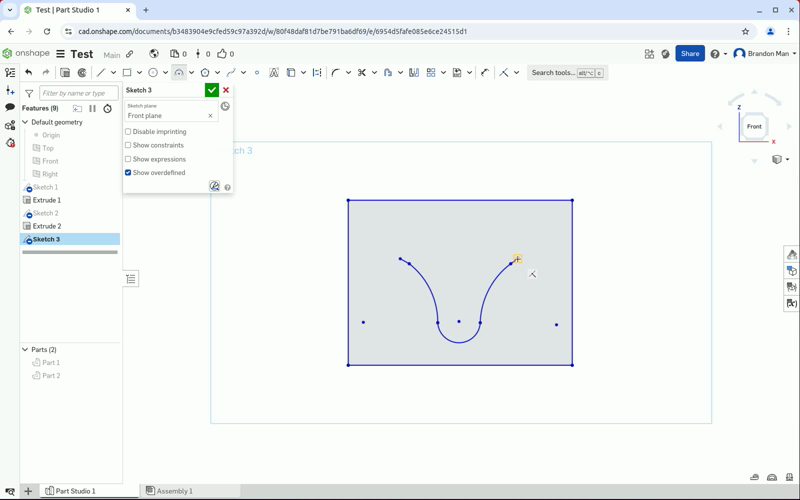
click(517, 258)
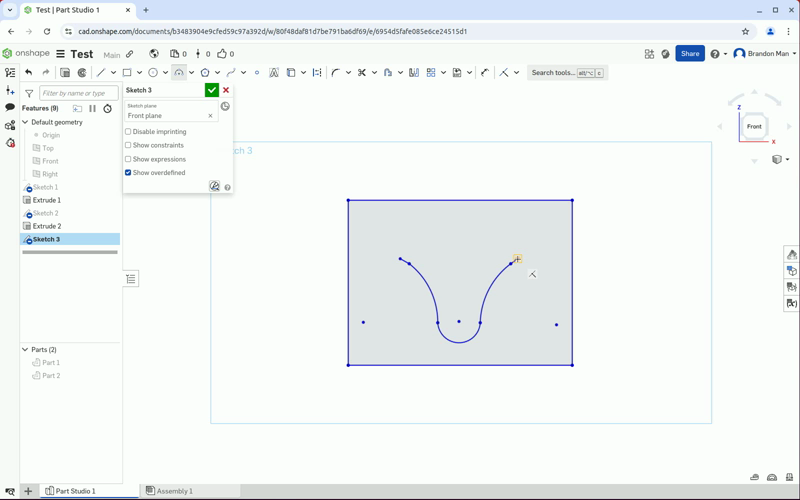
key_down(shift)
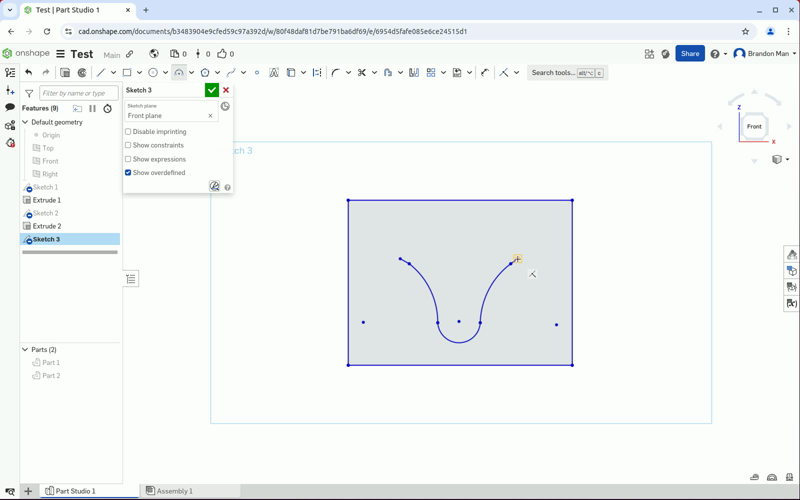
mouse_move(494, 221)
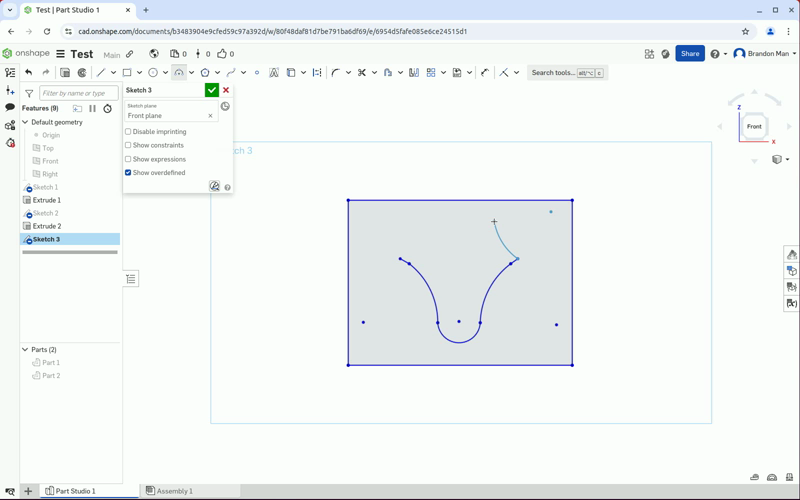
click(494, 221)
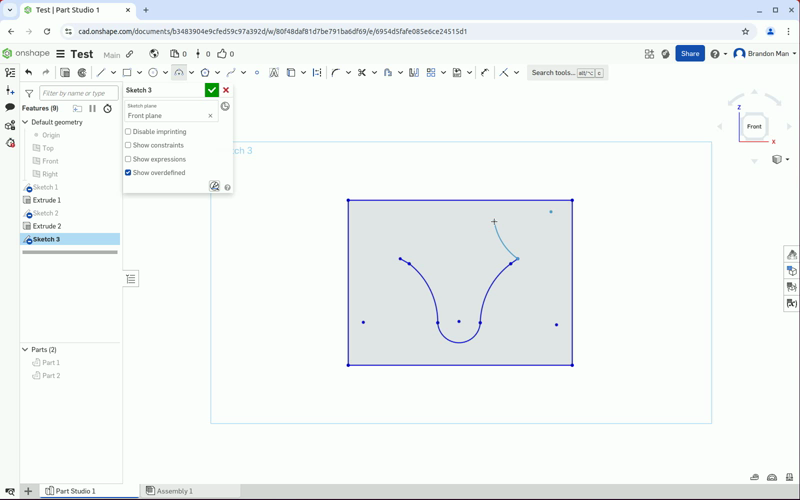
mouse_move(524, 228)
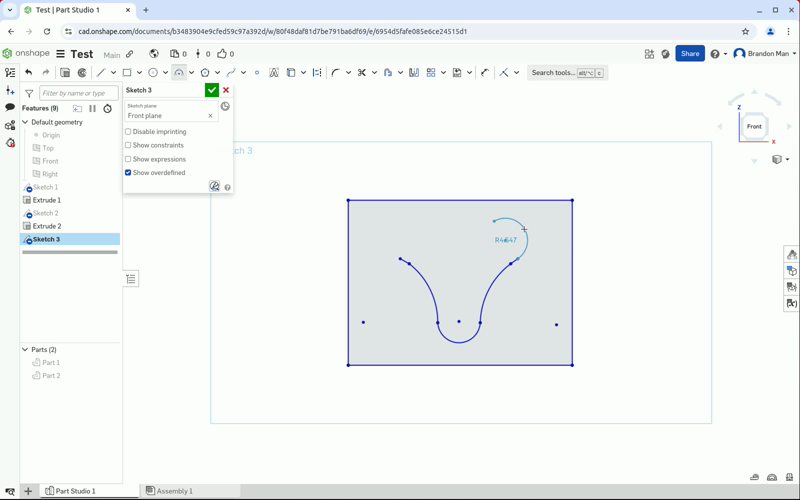
click(524, 228)
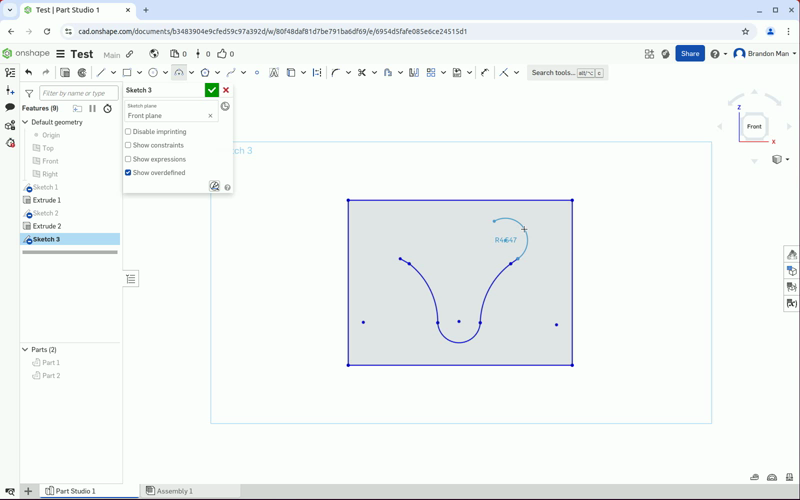
key_up(shift)
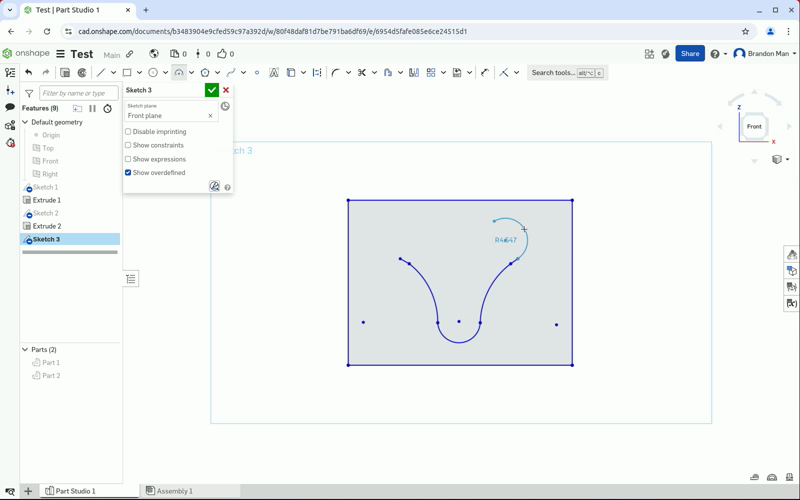
key(esc)
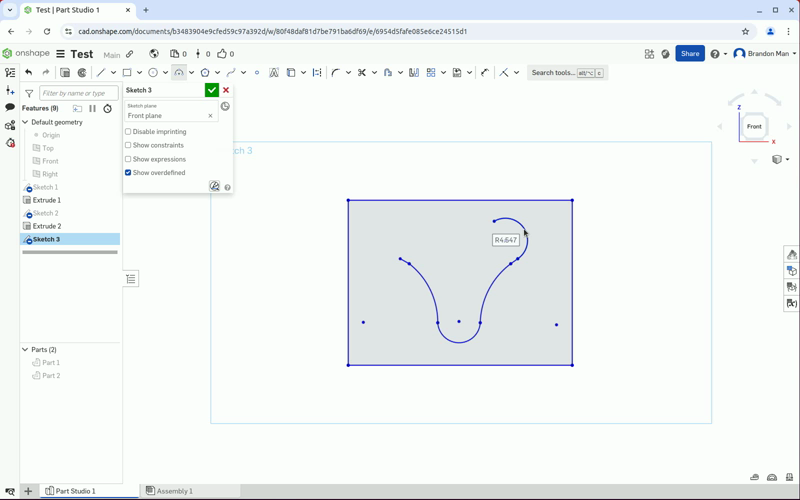
key(l)
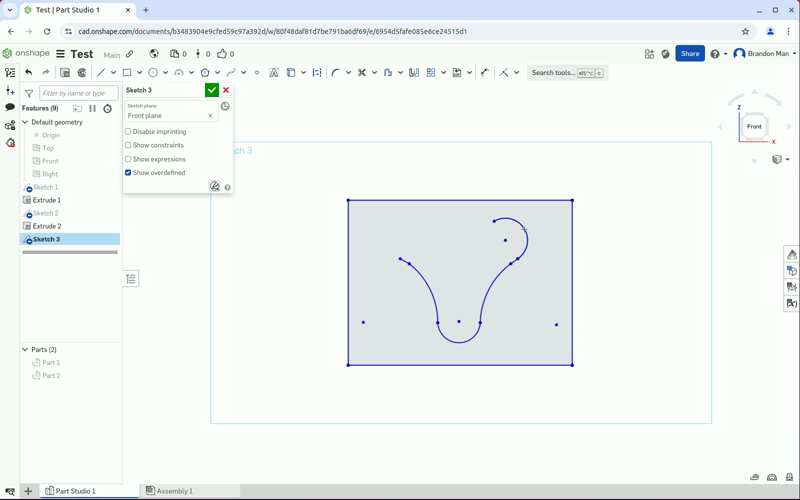
mouse_move(494, 221)
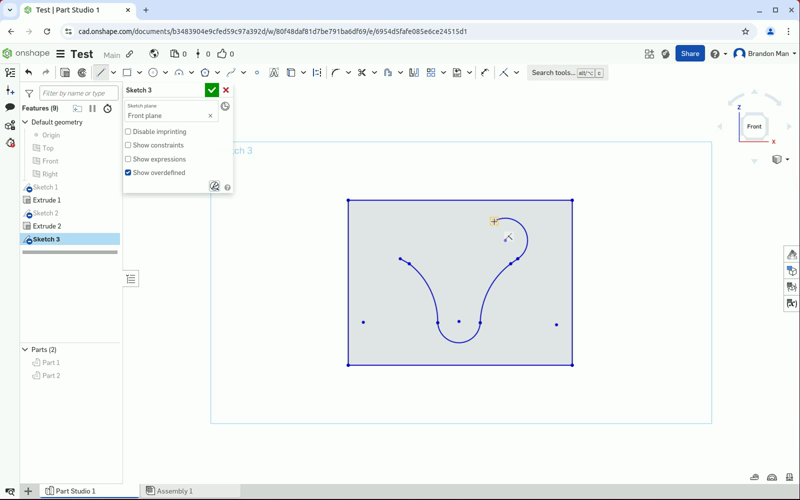
click(494, 221)
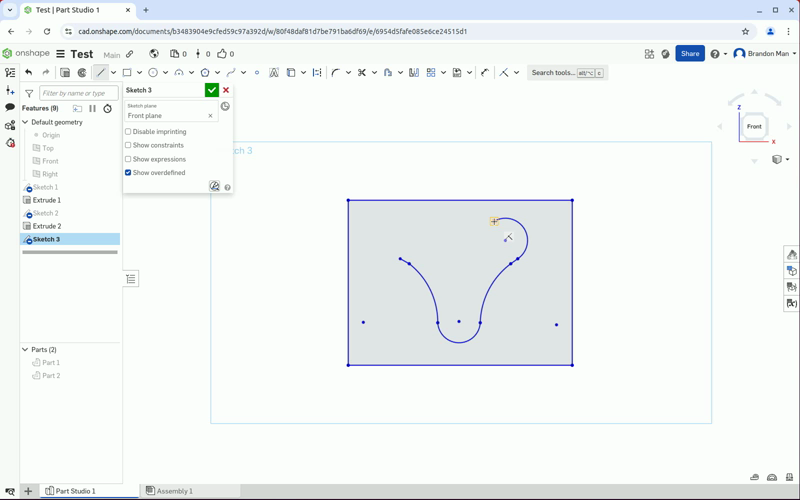
key_down(shift)
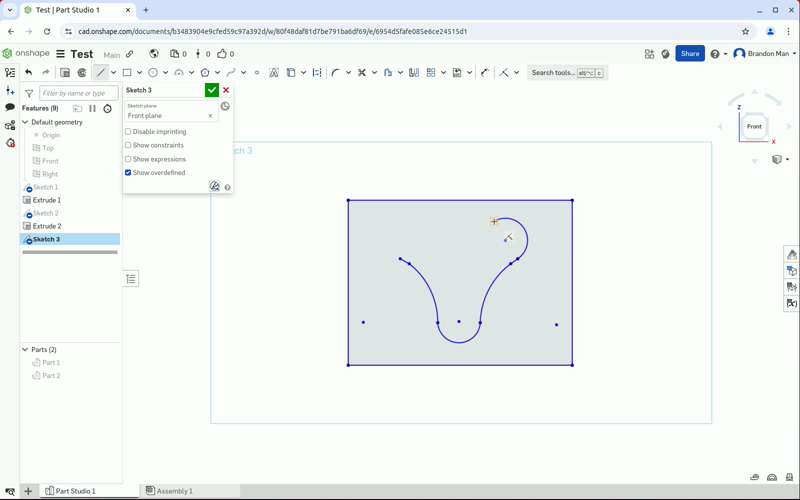
mouse_move(524, 221)
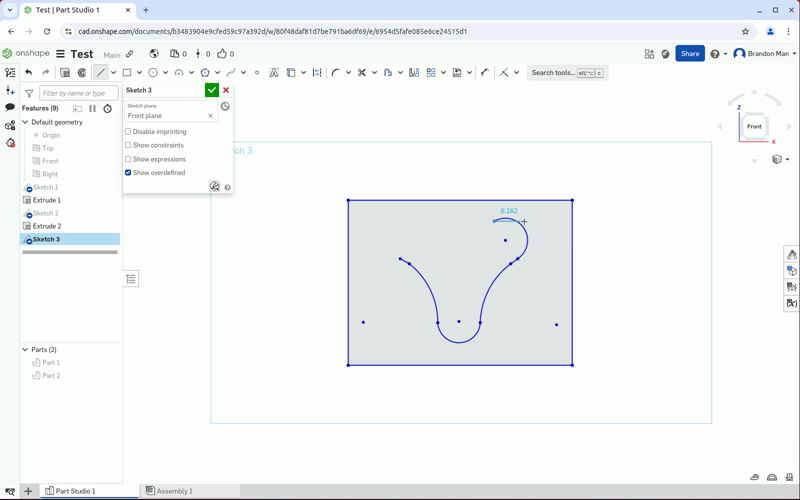
mouse_move(480, 228)
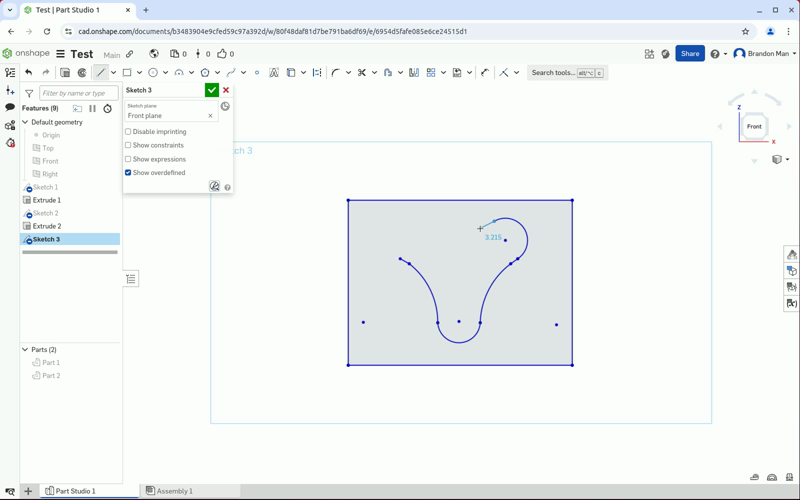
click(480, 228)
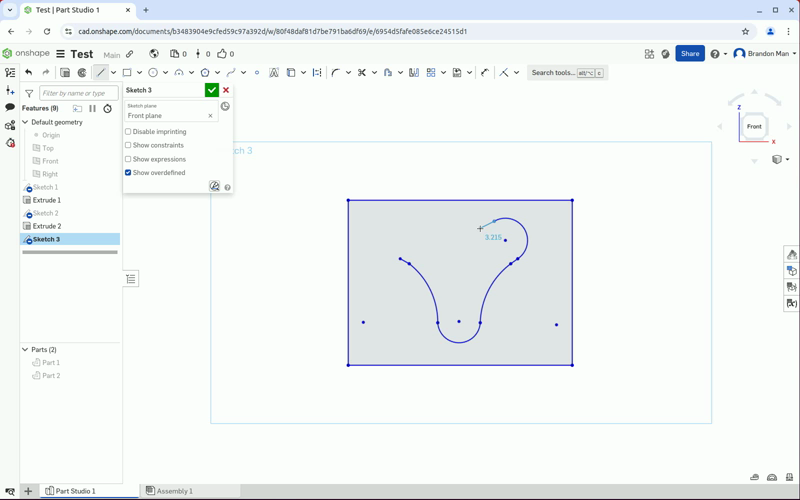
key_up(shift)
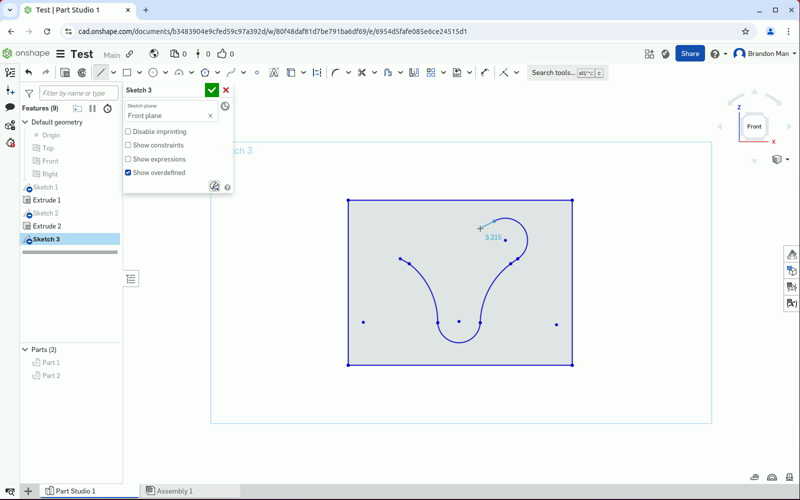
key_down(shift)
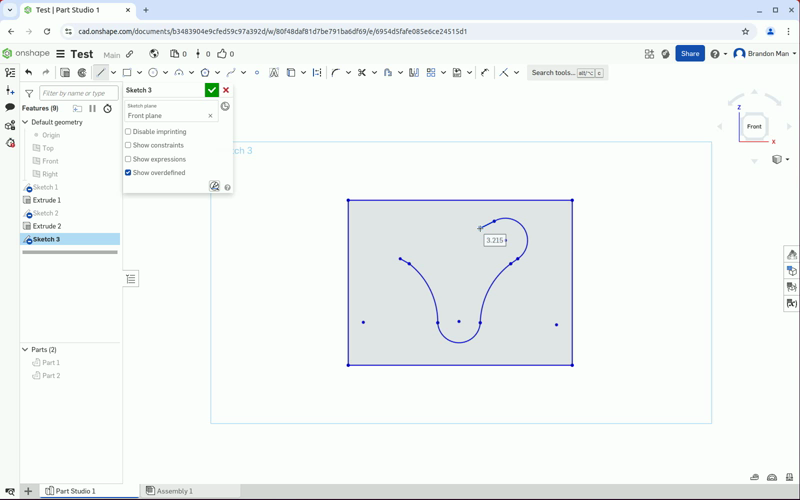
mouse_move(510, 228)
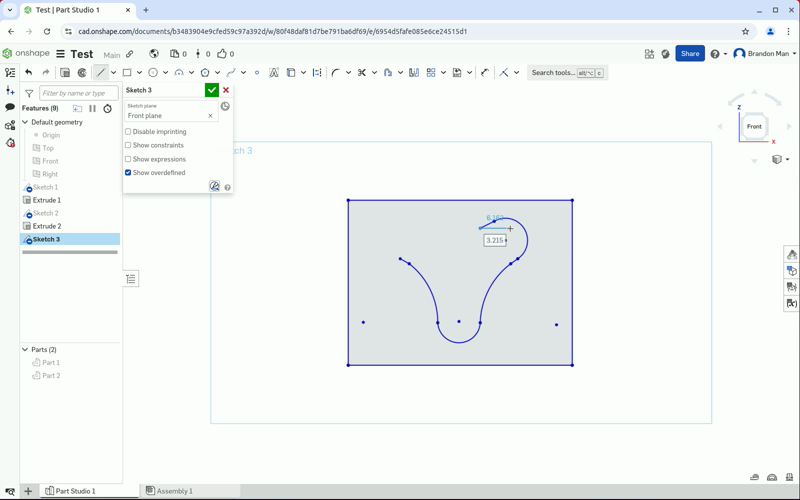
mouse_move(480, 270)
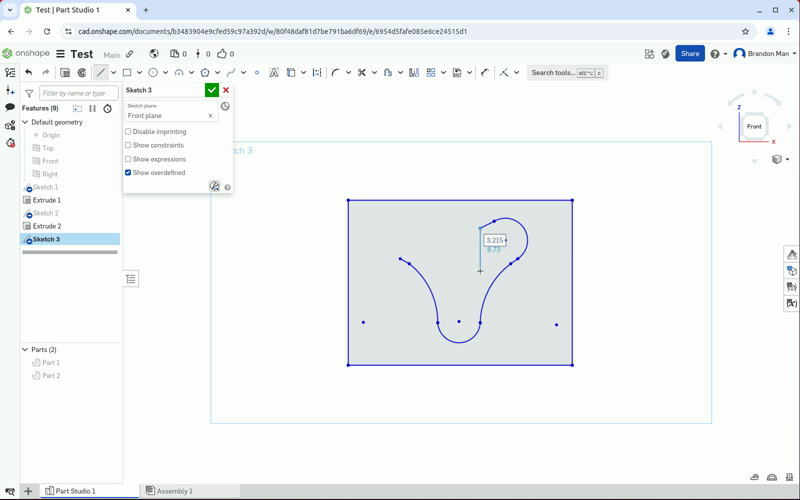
click(480, 270)
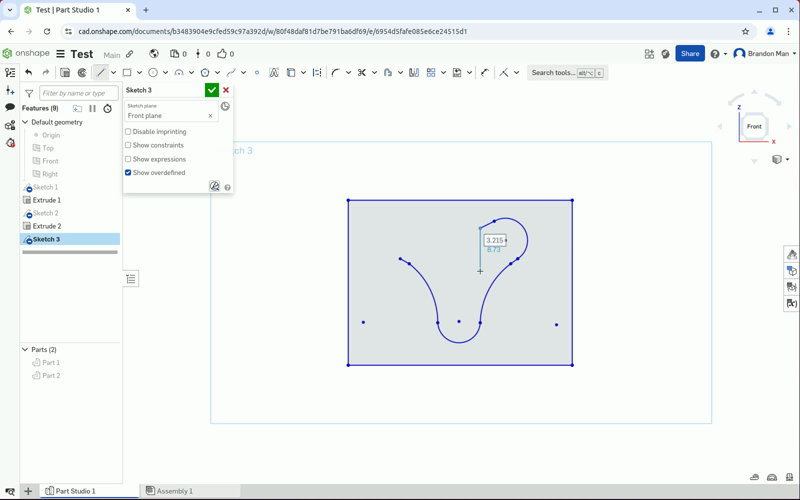
key_up(shift)
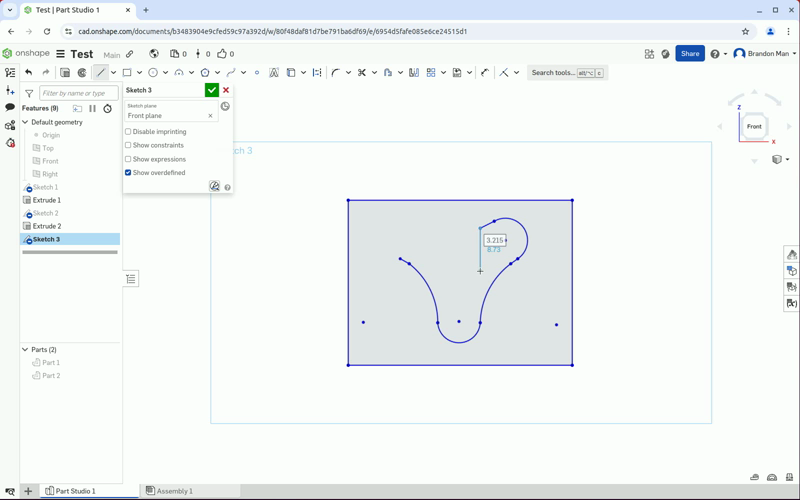
key(esc)
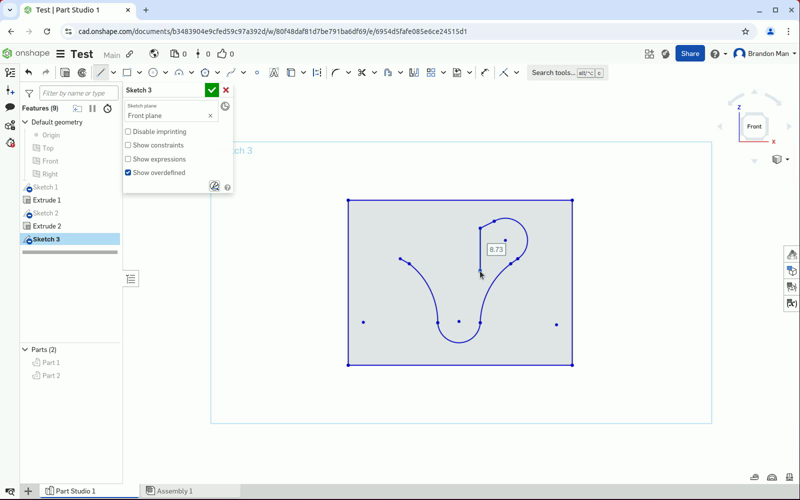
key(a)
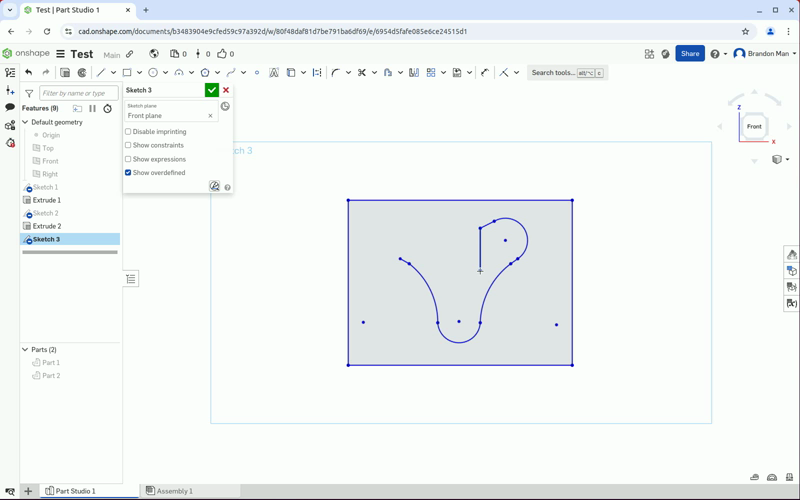
mouse_move(480, 270)
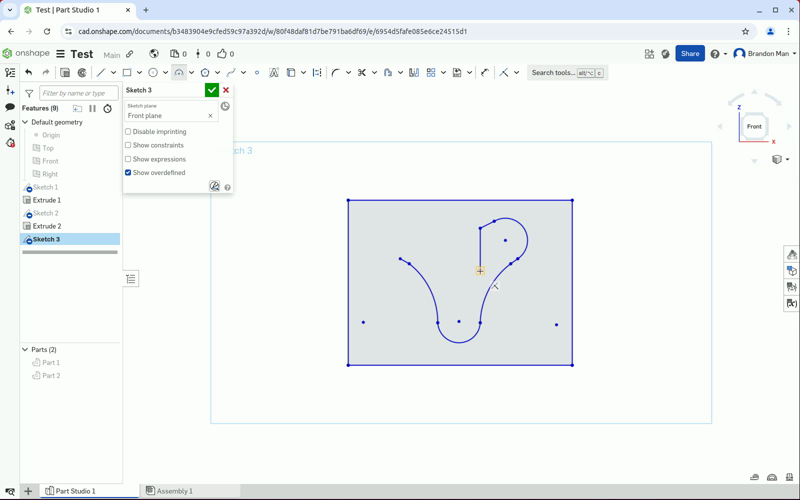
click(480, 270)
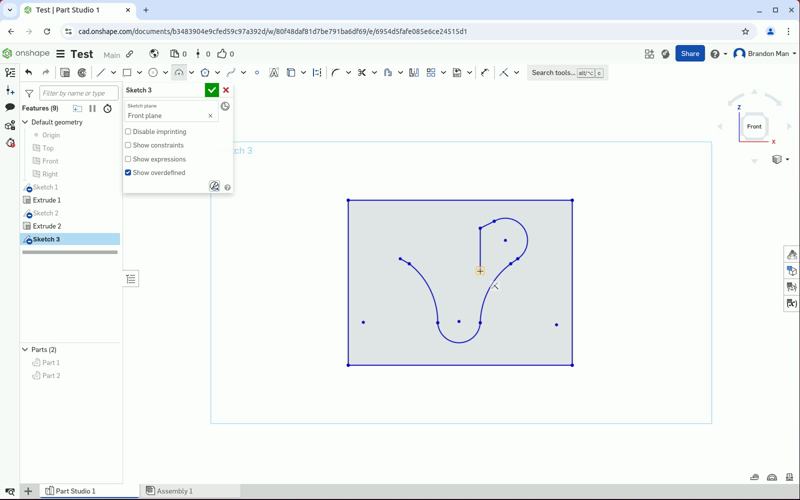
key_down(shift)
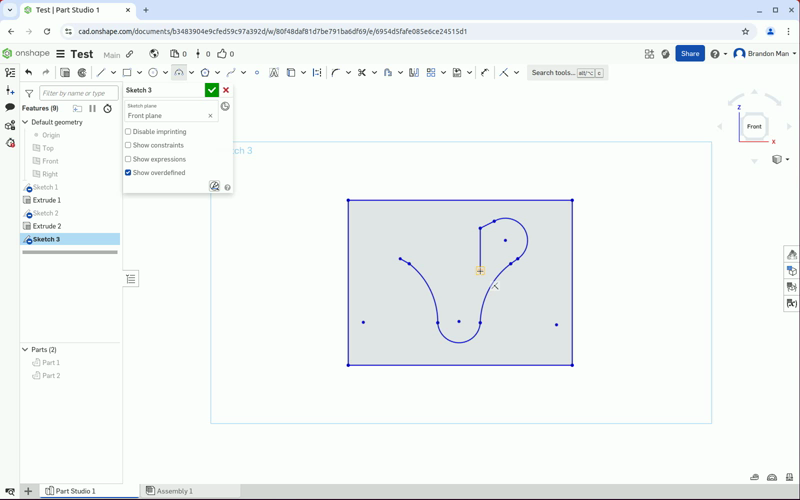
mouse_move(437, 270)
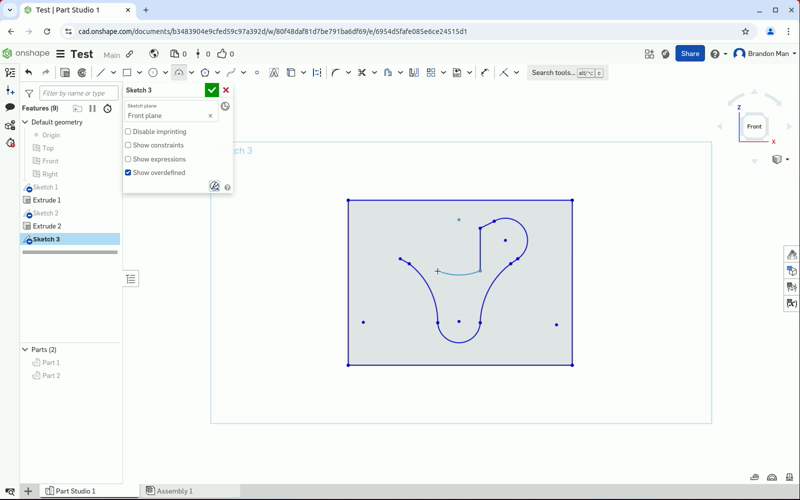
click(437, 270)
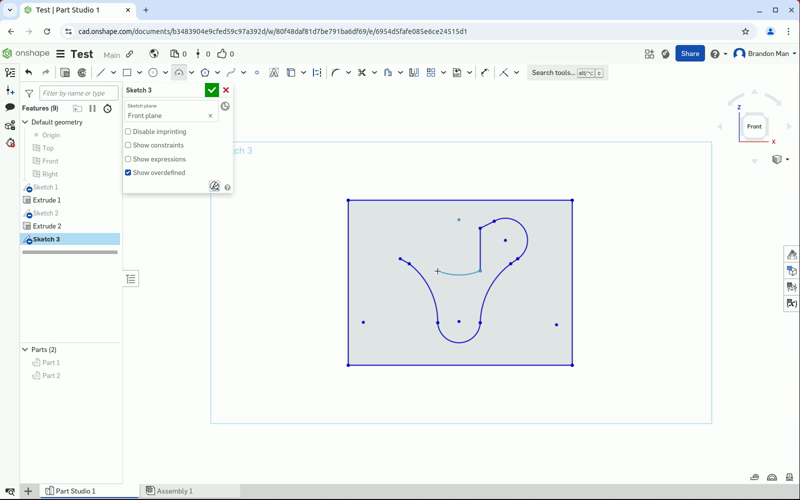
mouse_move(458, 288)
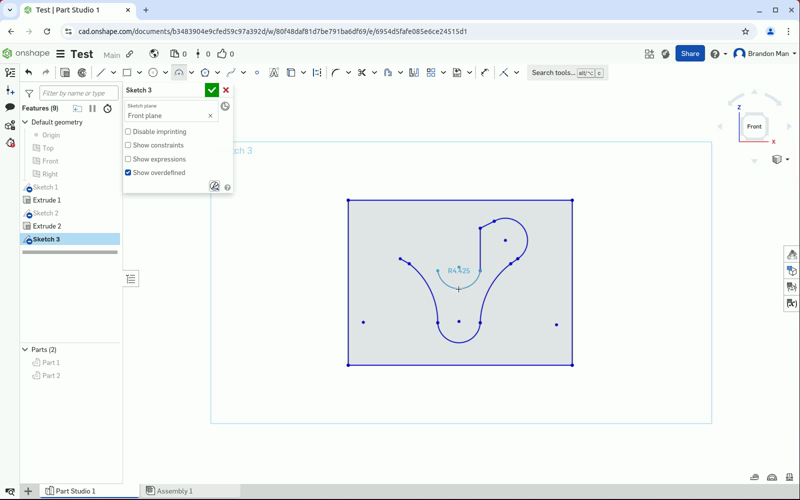
click(458, 288)
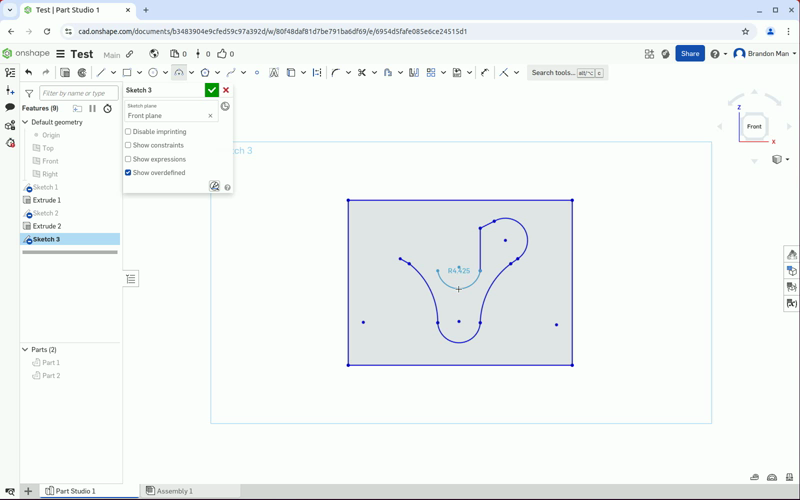
key_up(shift)
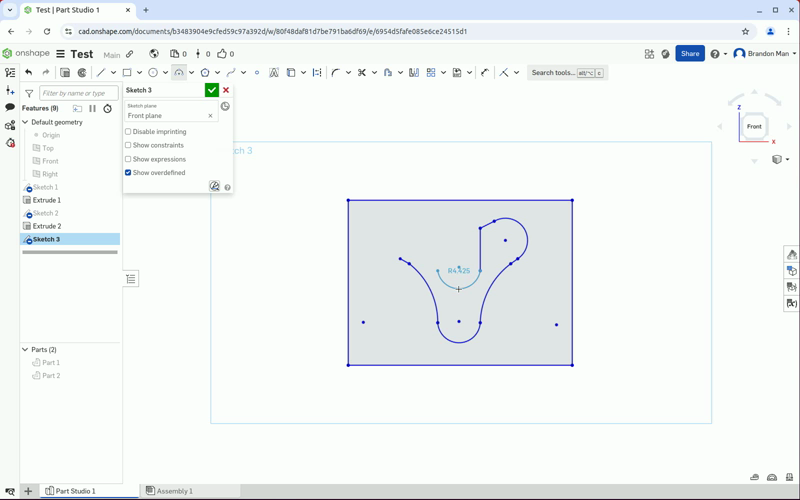
key(esc)
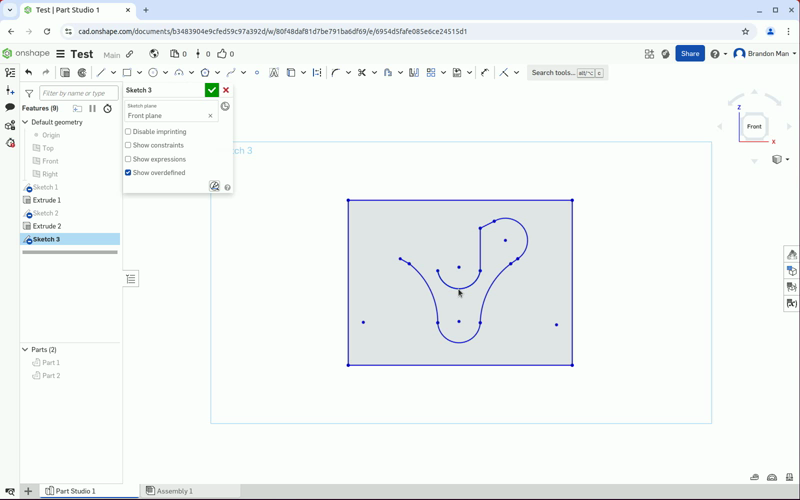
key(l)
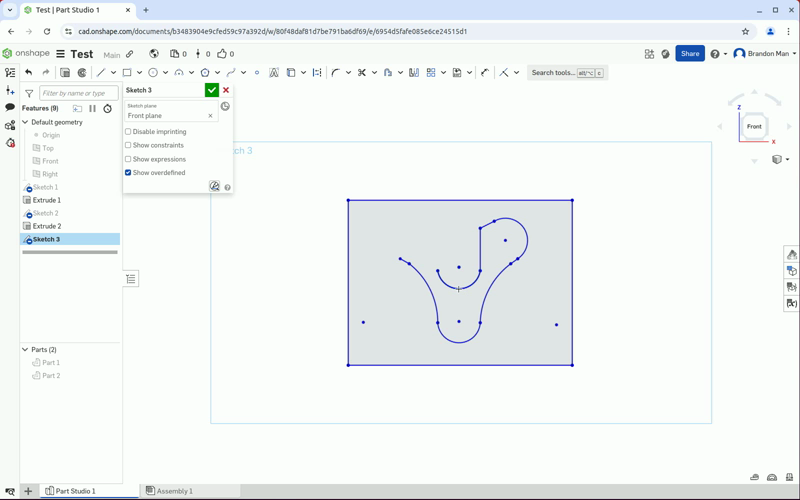
mouse_move(437, 270)
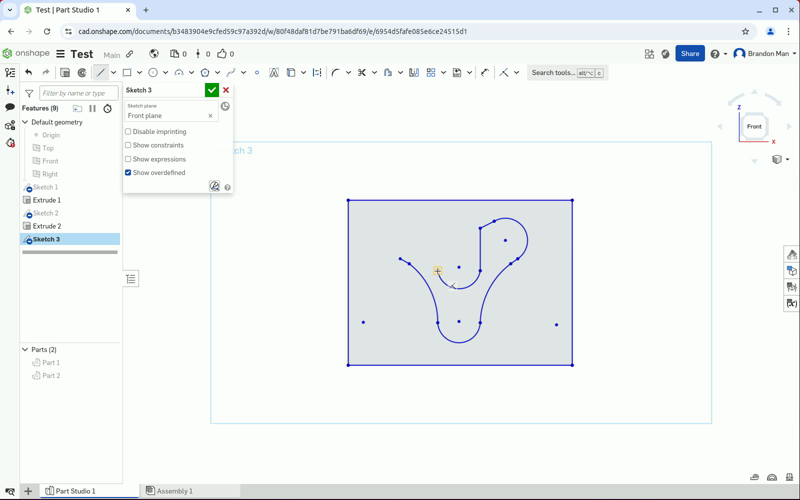
click(437, 270)
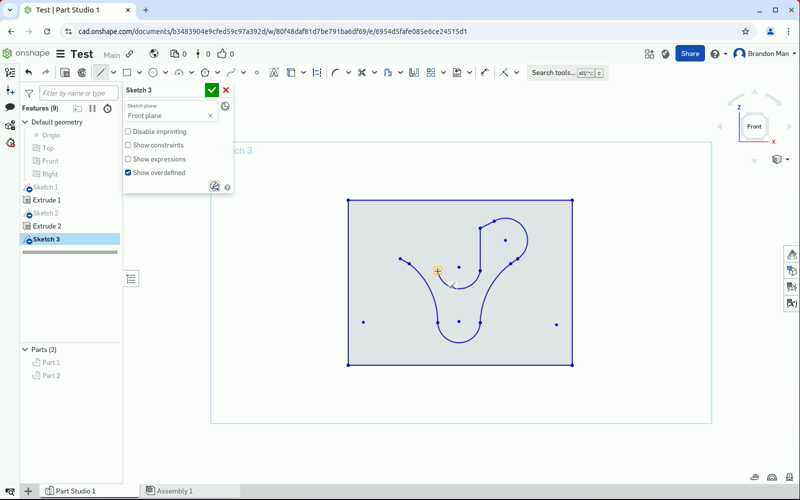
key_down(shift)
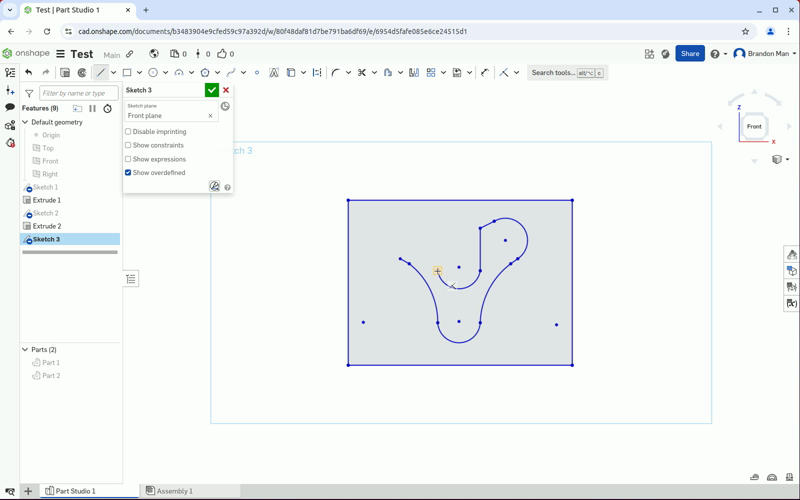
mouse_move(467, 270)
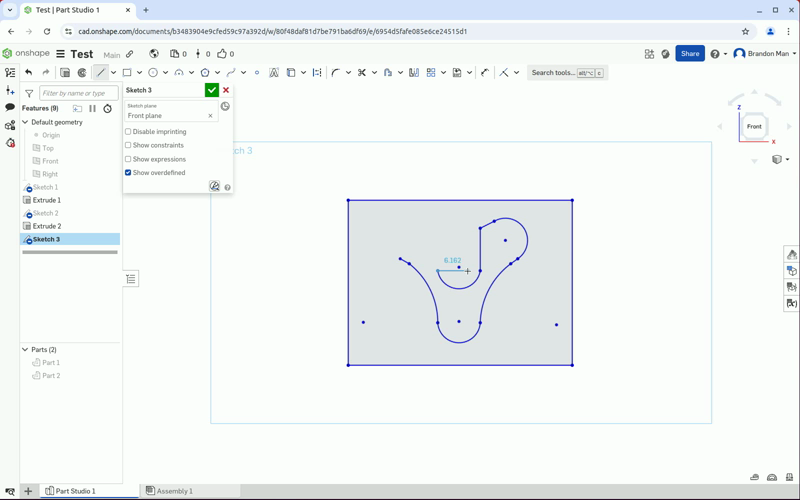
mouse_move(437, 228)
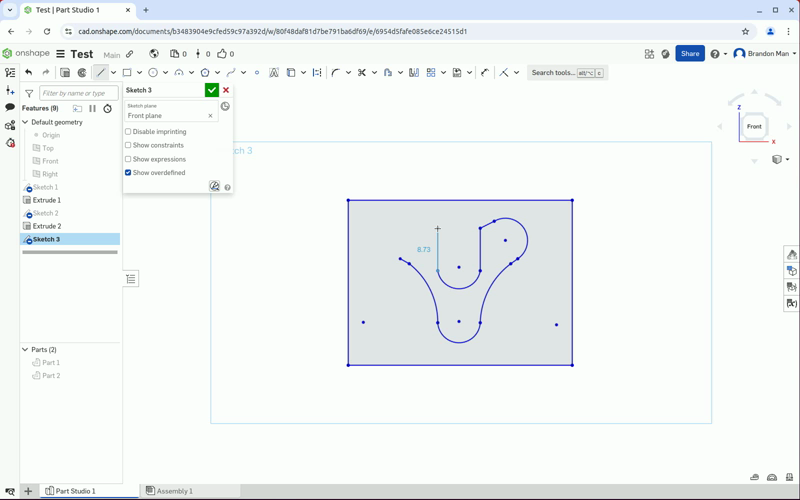
click(437, 228)
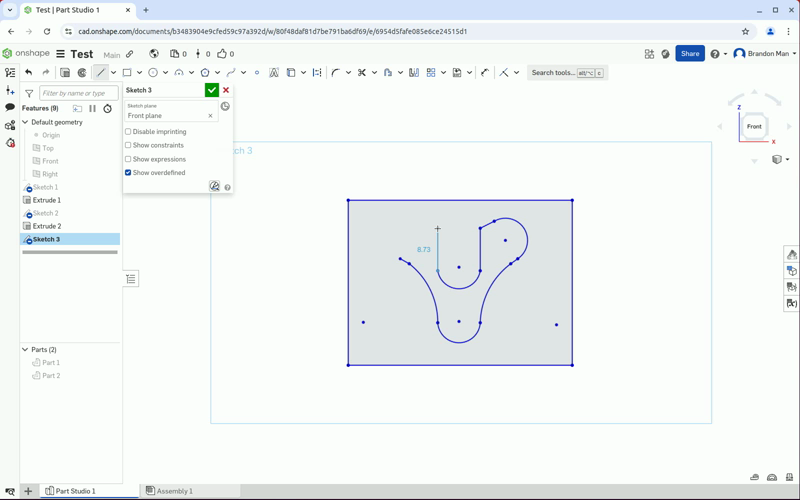
key_up(shift)
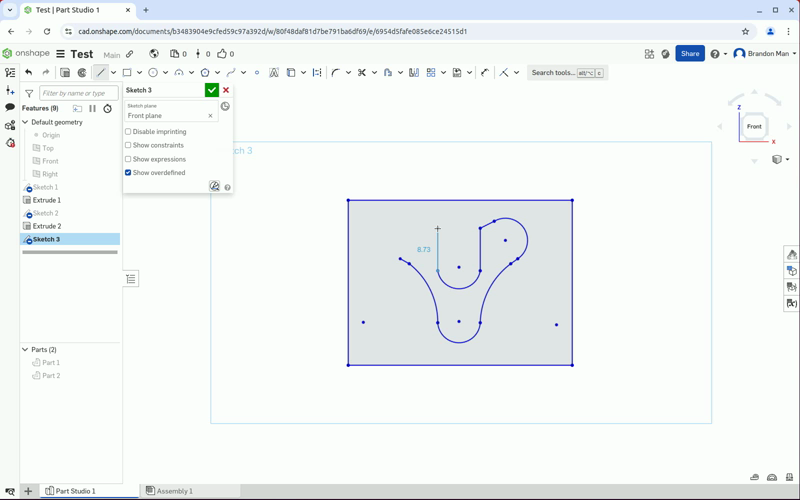
key_down(shift)
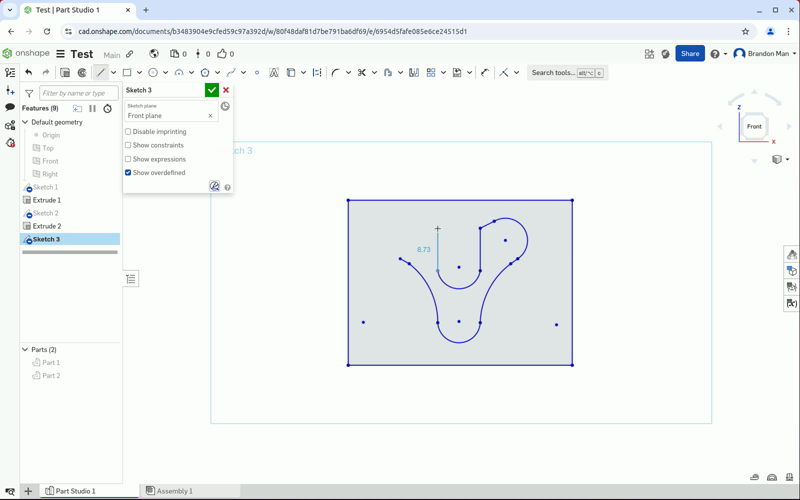
mouse_move(467, 228)
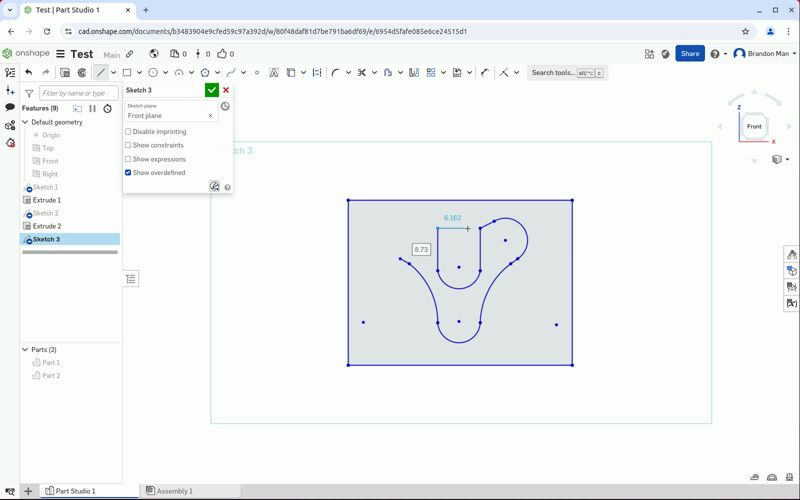
mouse_move(423, 221)
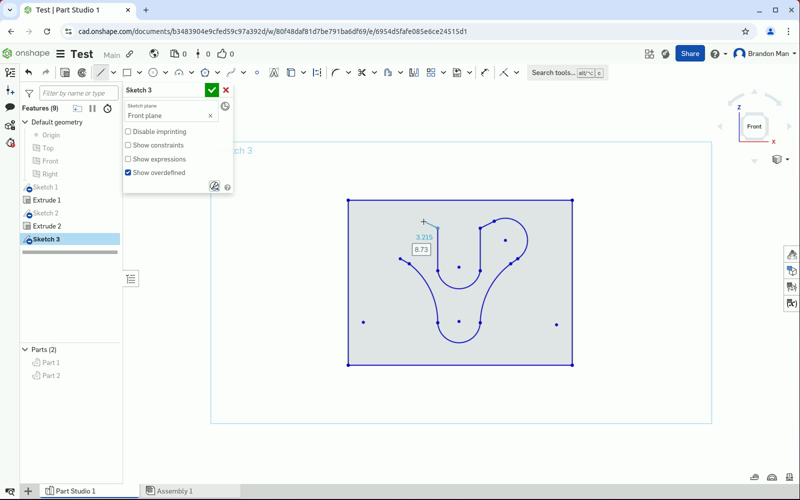
click(423, 221)
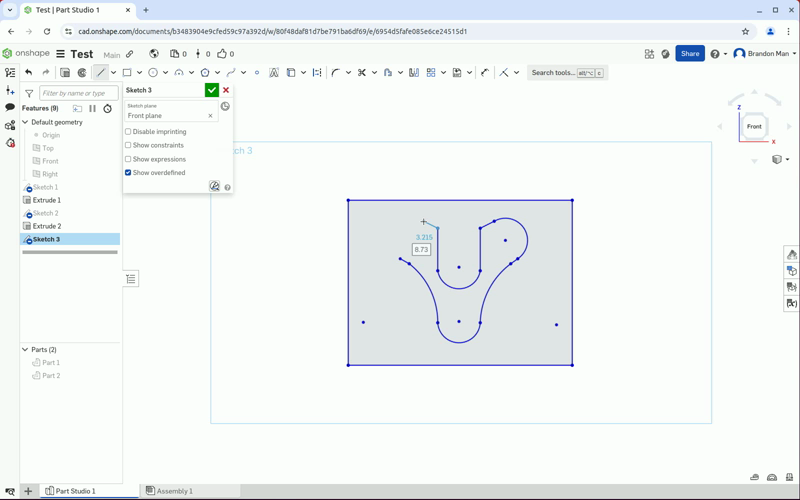
key_up(shift)
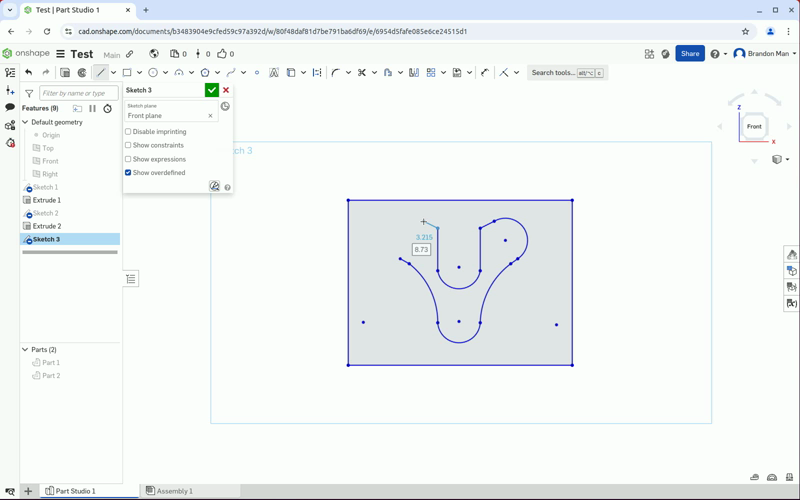
key(esc)
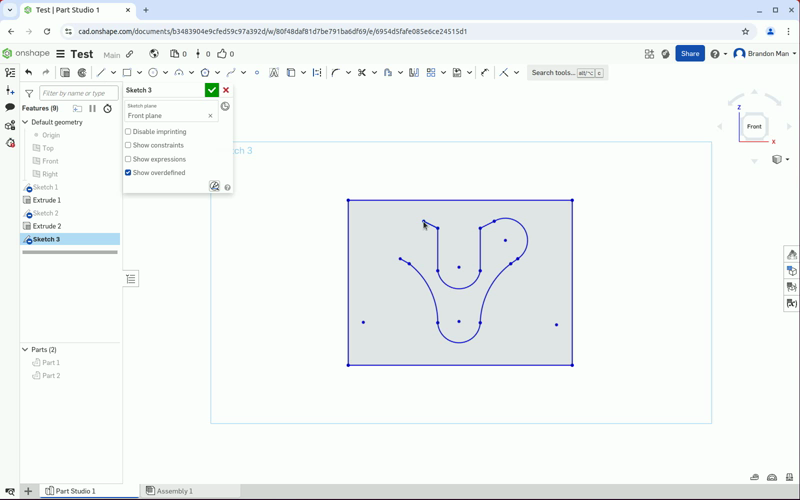
key(a)
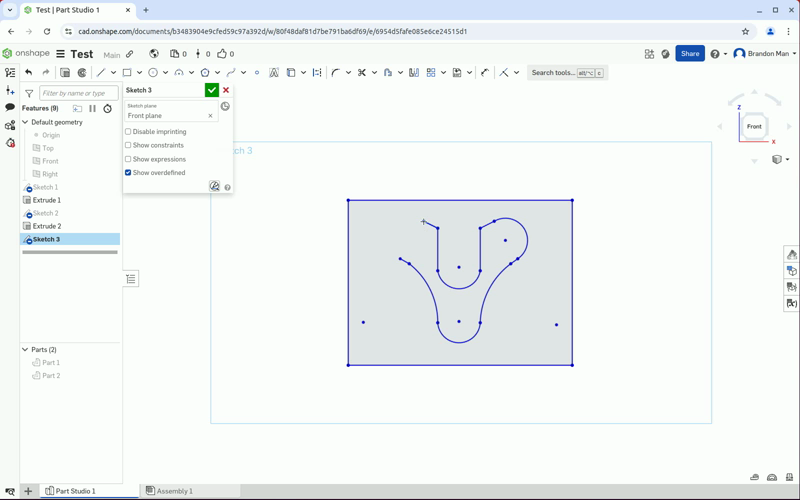
mouse_move(423, 221)
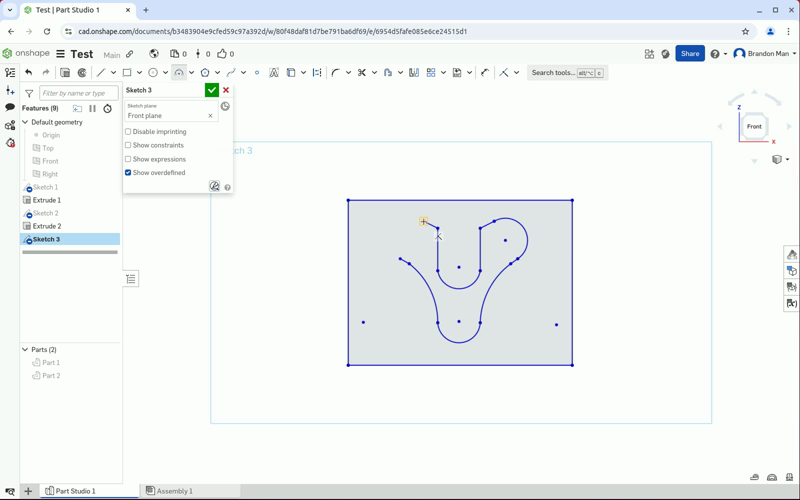
click(423, 221)
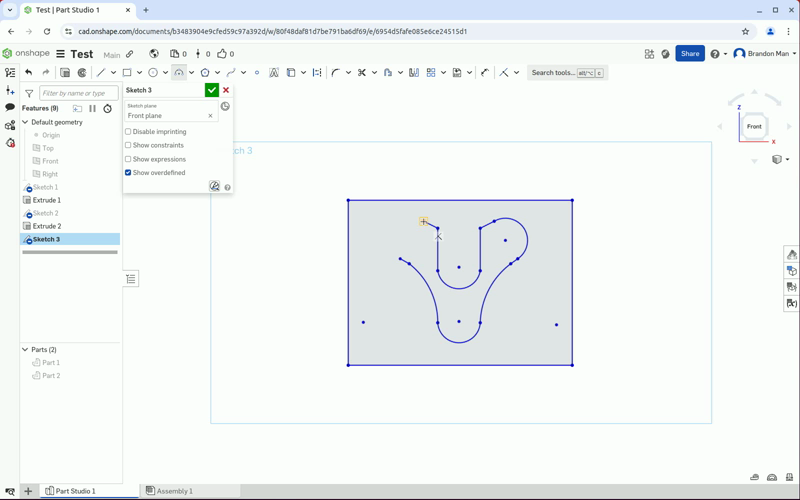
mouse_move(400, 258)
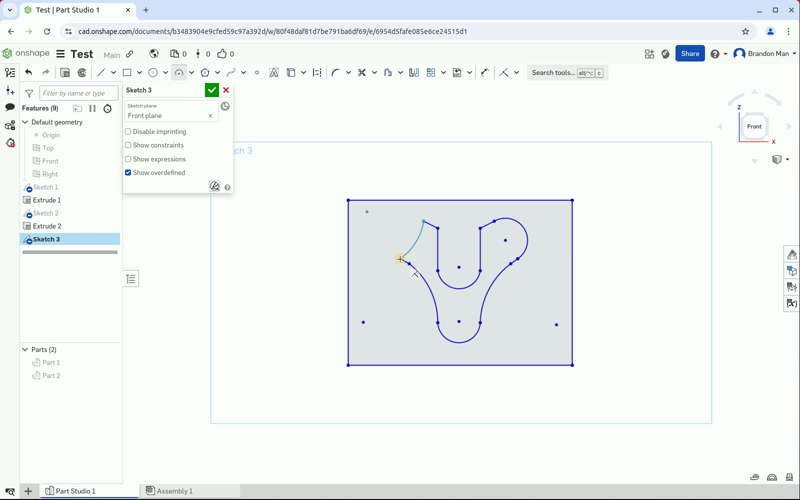
click(400, 258)
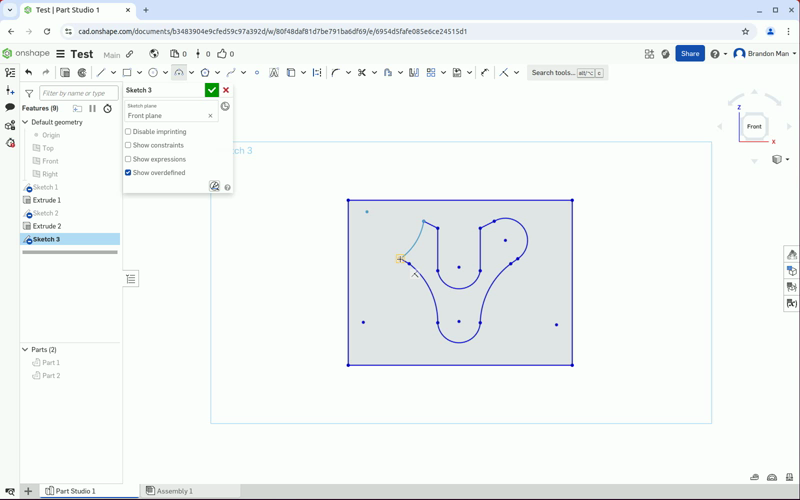
key_down(shift)
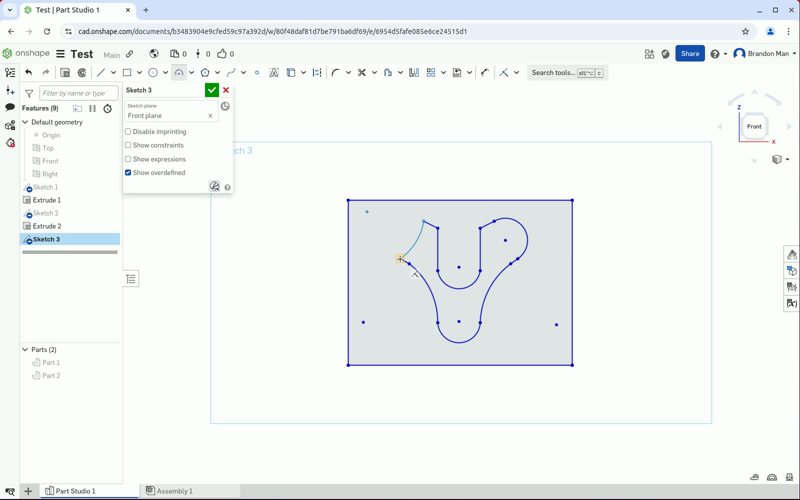
mouse_move(393, 228)
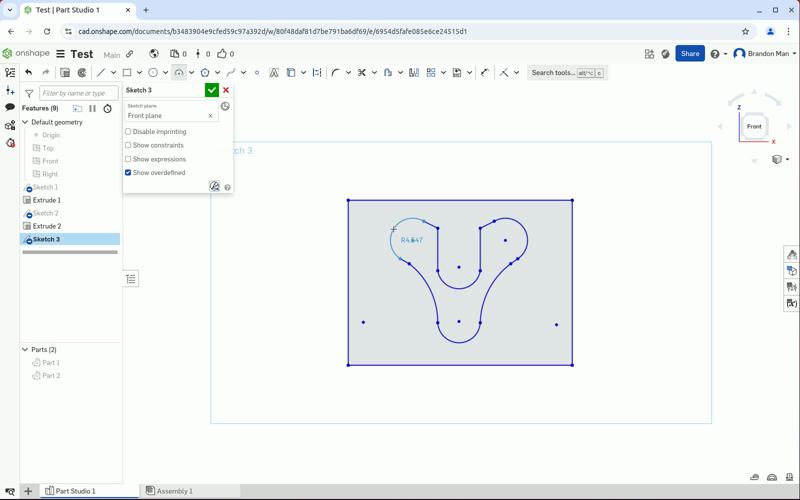
click(393, 228)
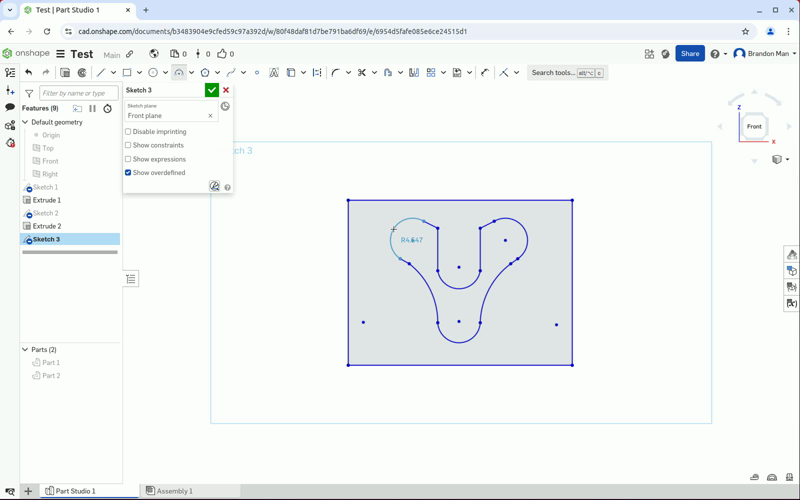
key_up(shift)
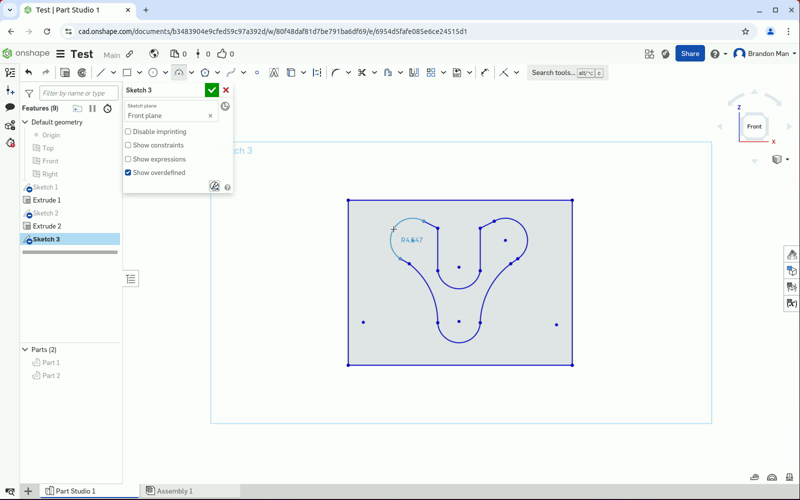
key(esc)
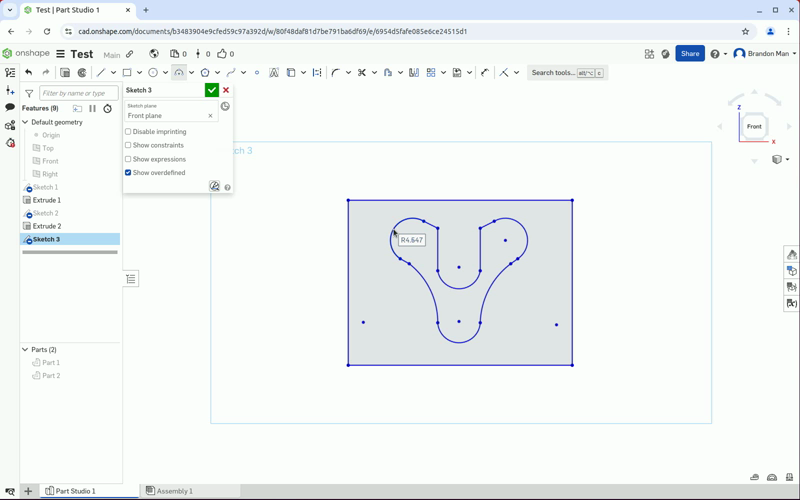
key(a)
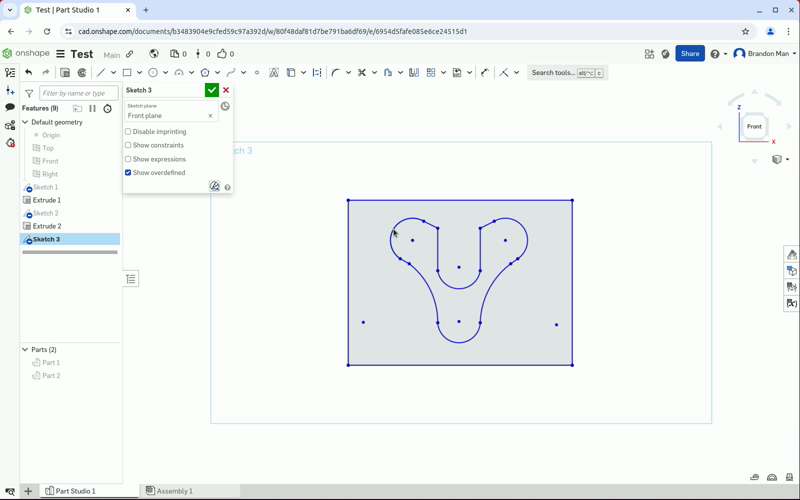
key_down(shift)
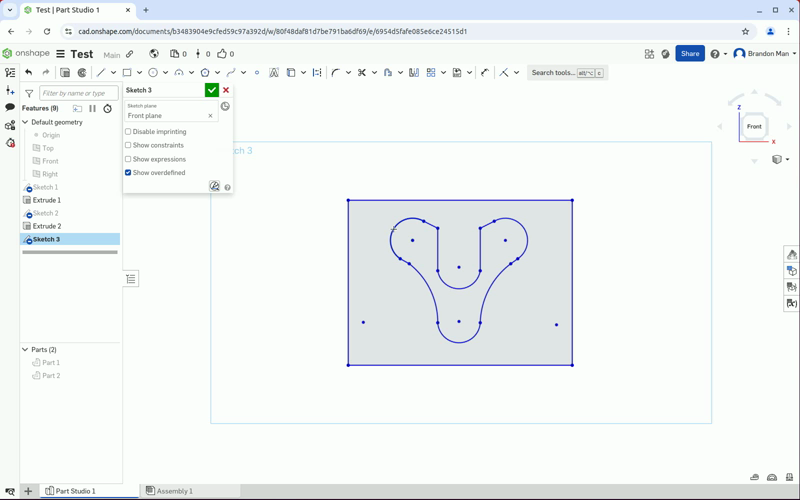
mouse_move(444, 268)
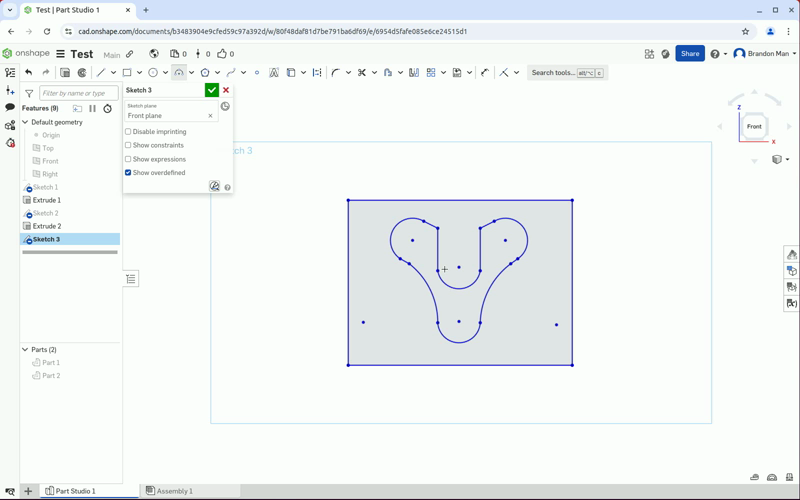
click(444, 268)
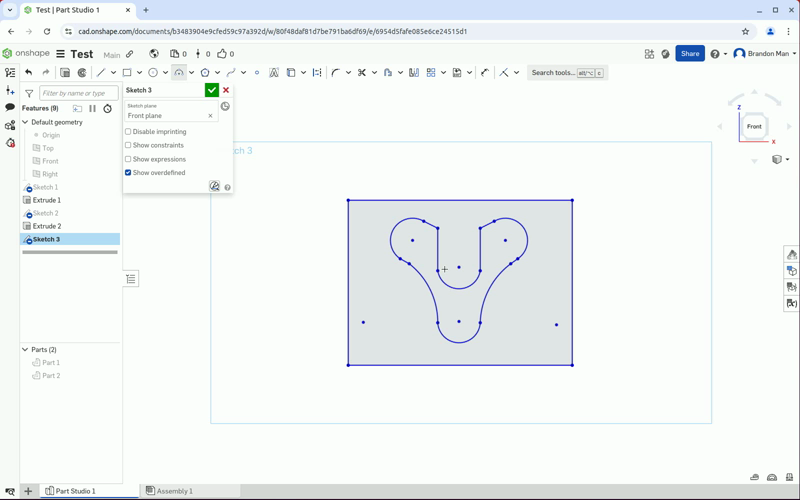
key_up(shift)
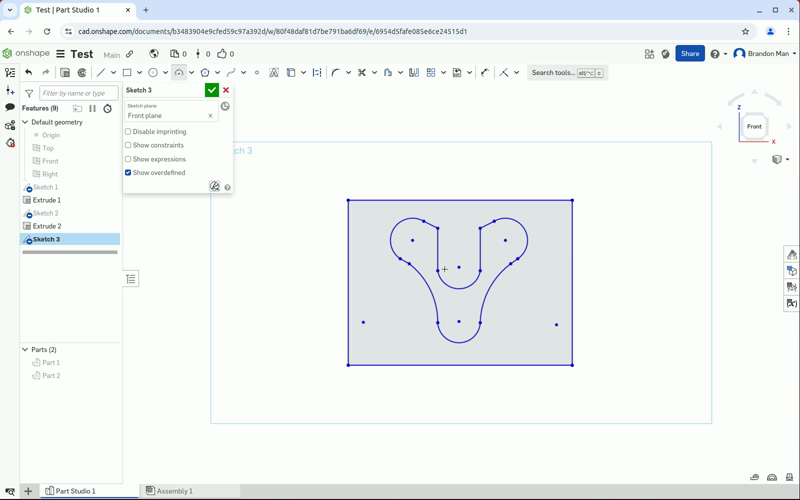
key_down(shift)
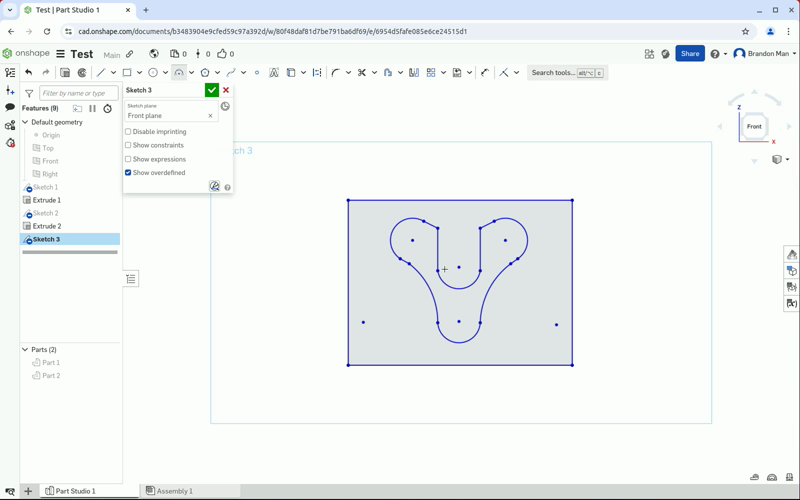
mouse_move(473, 268)
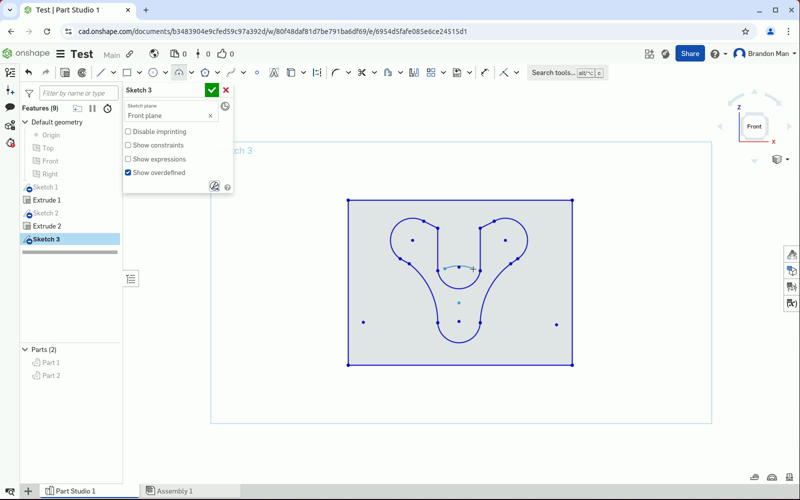
click(473, 268)
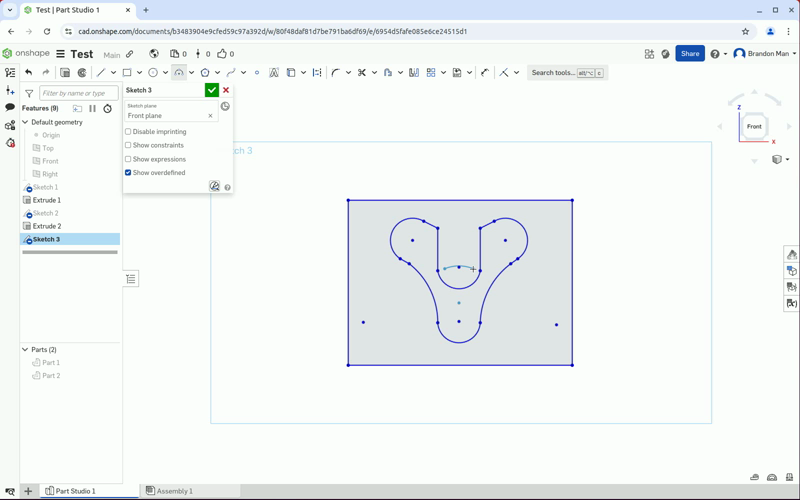
mouse_move(458, 281)
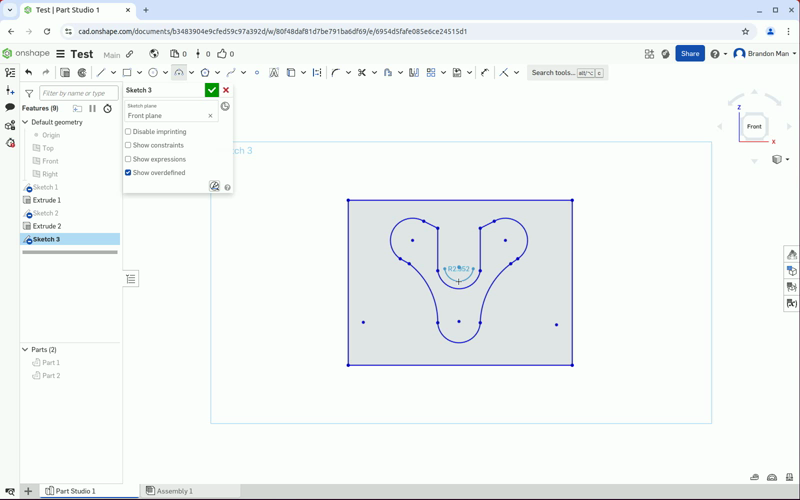
click(458, 281)
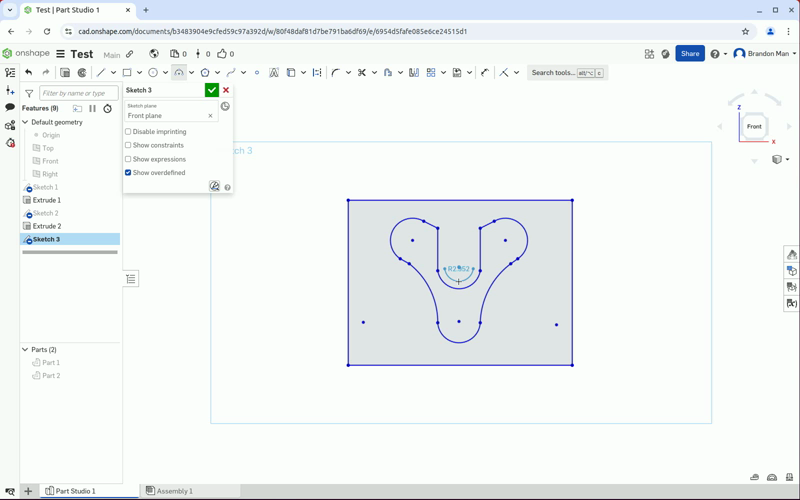
key_up(shift)
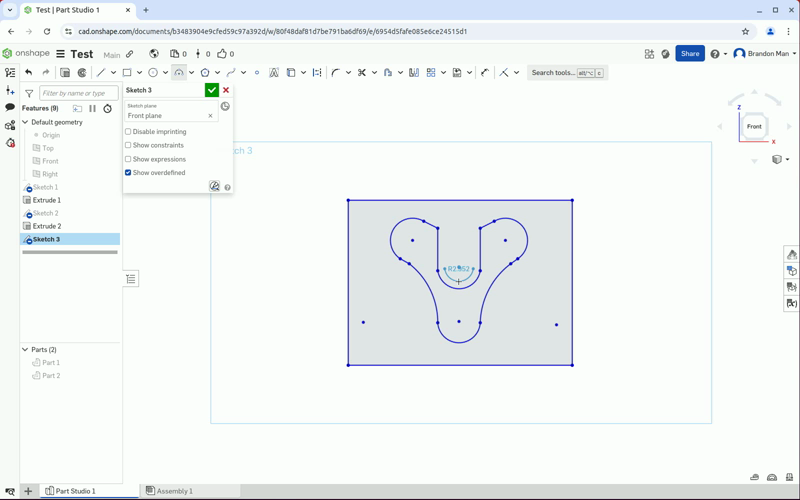
key(esc)
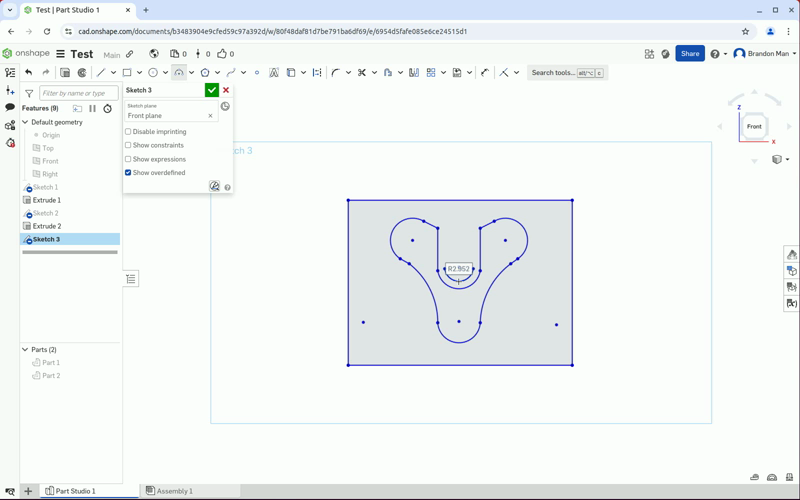
key(l)
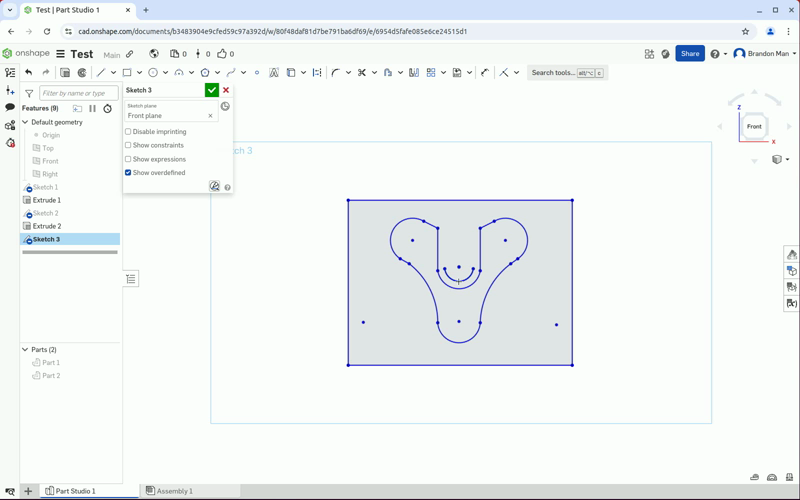
mouse_move(473, 268)
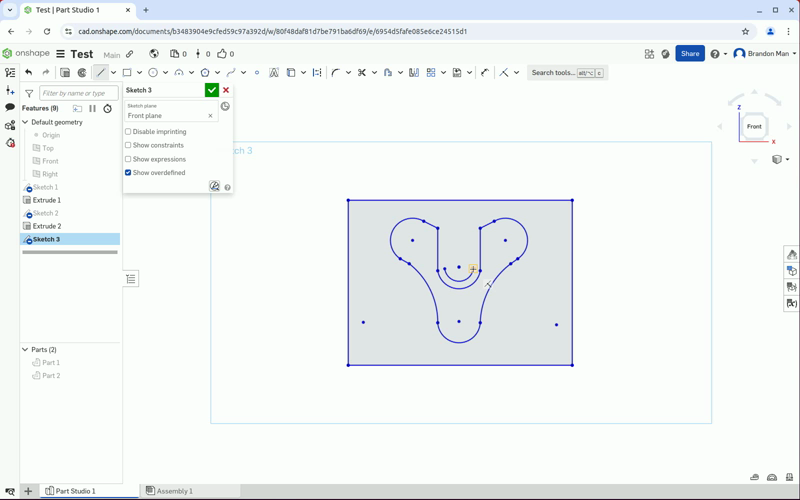
click(473, 268)
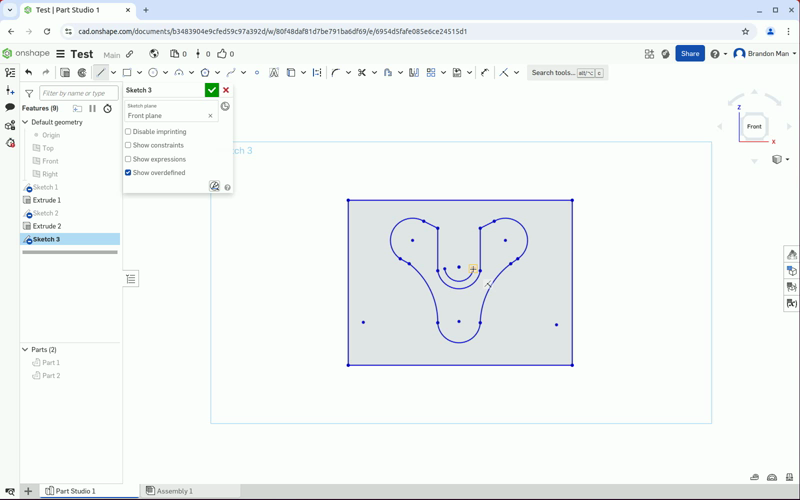
key_down(shift)
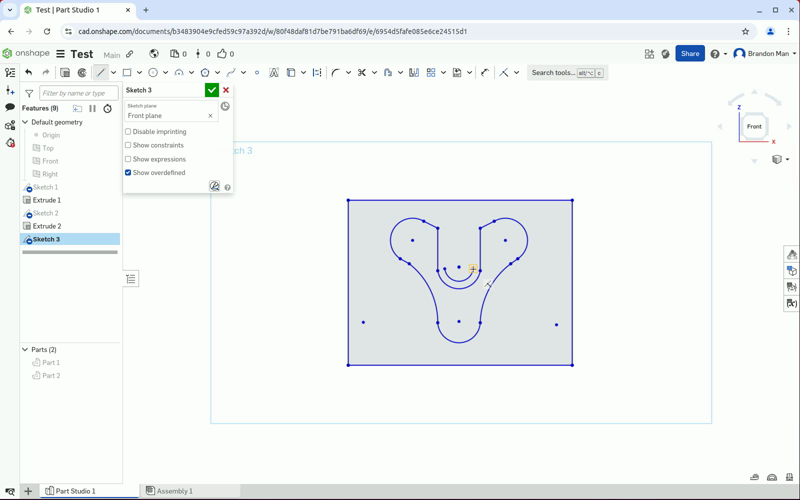
mouse_move(503, 268)
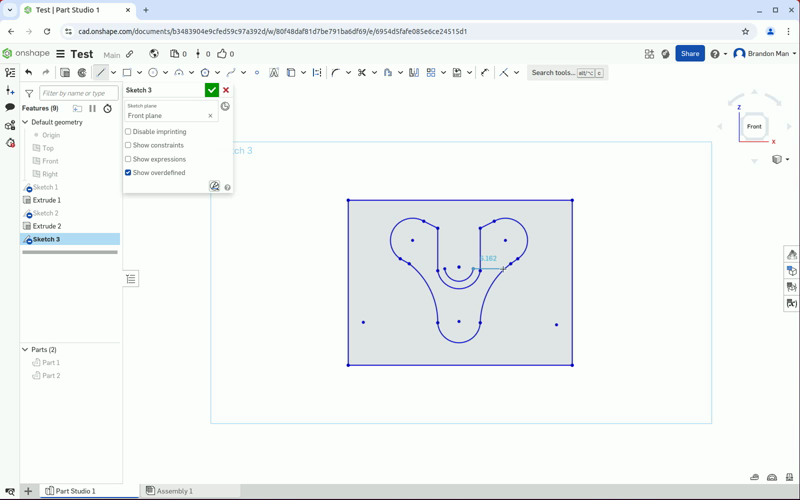
mouse_move(473, 242)
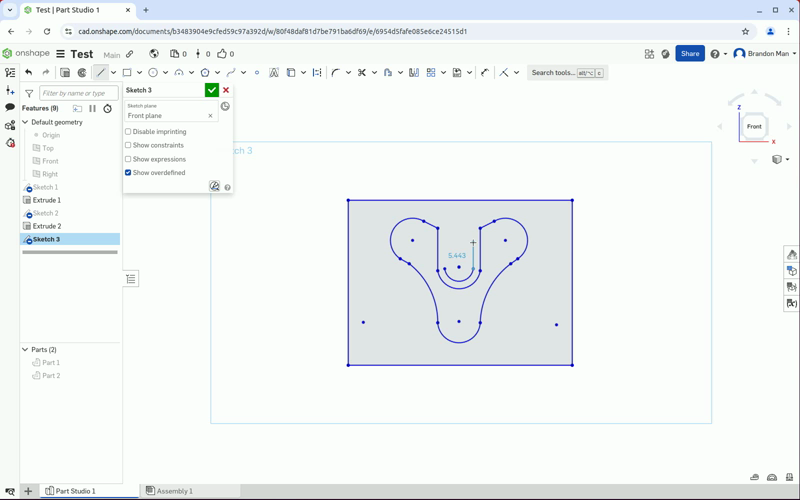
click(473, 242)
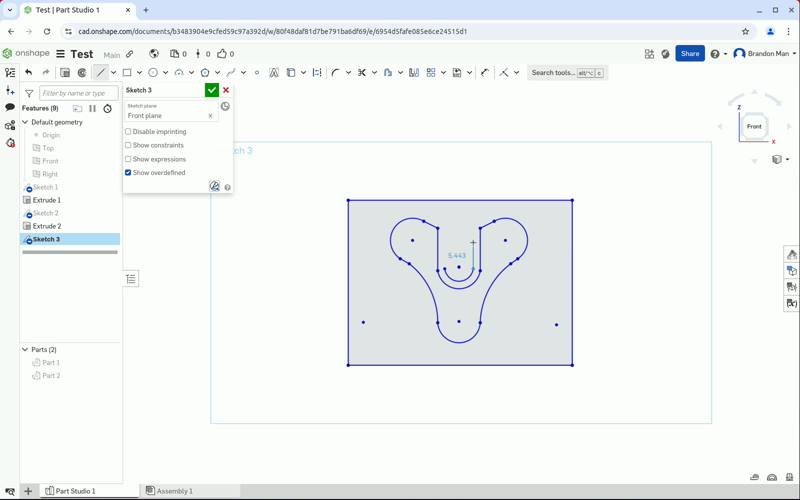
key_up(shift)
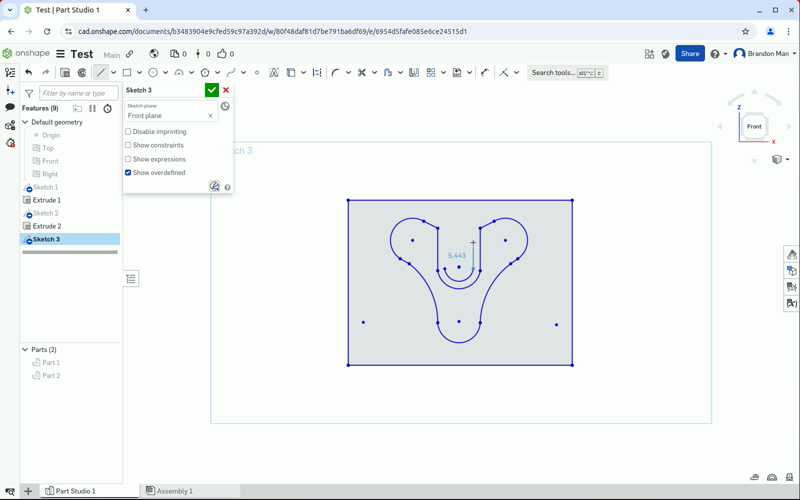
key(esc)
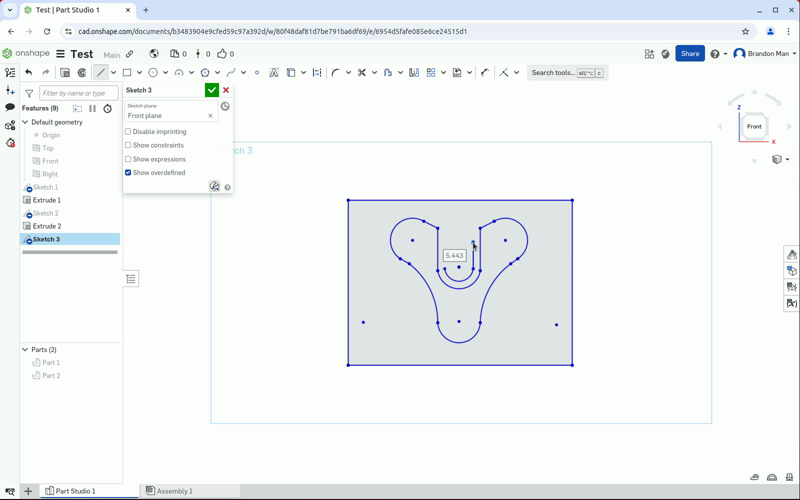
key(a)
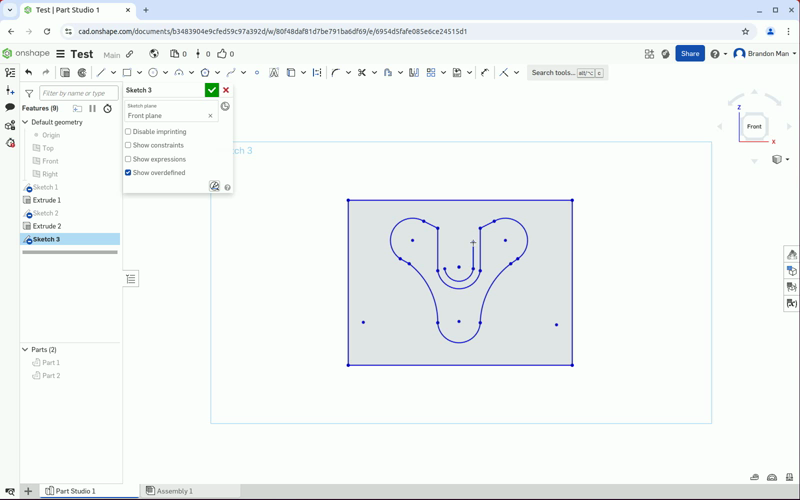
mouse_move(473, 242)
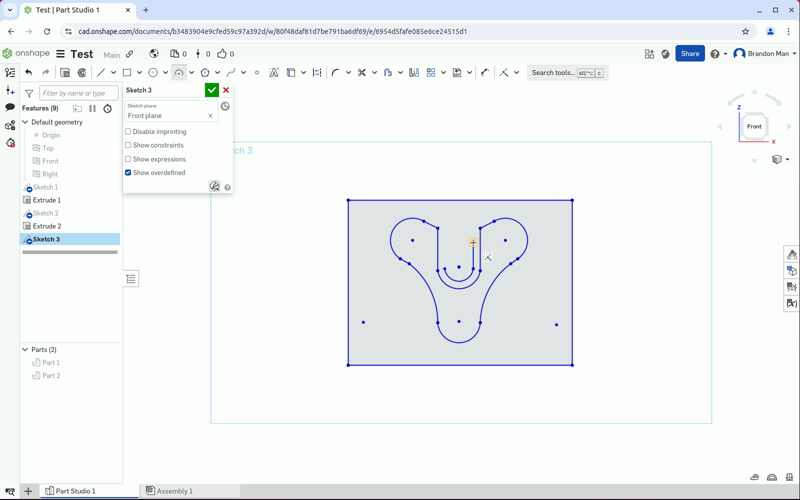
click(473, 242)
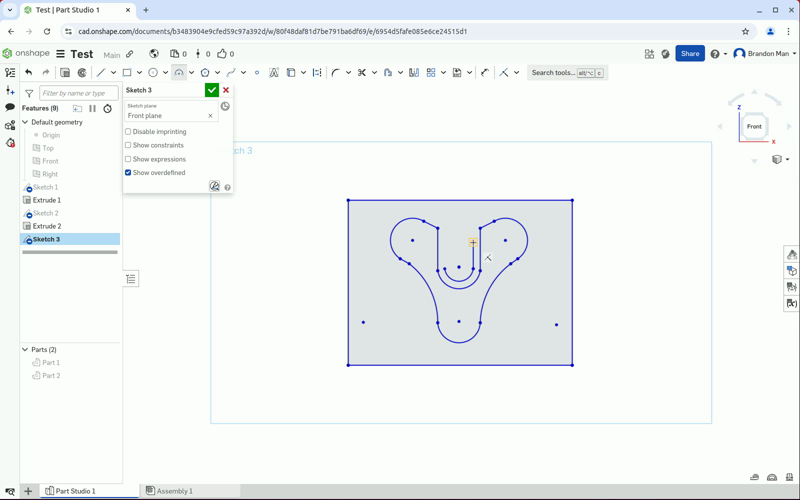
key_down(shift)
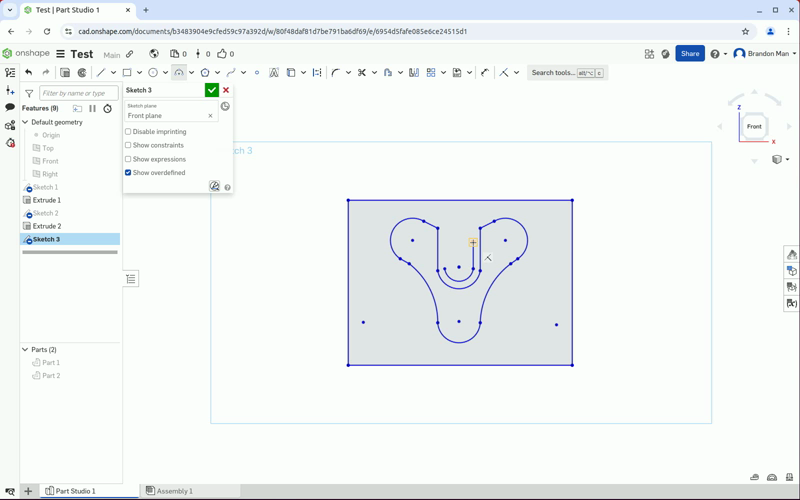
mouse_move(444, 242)
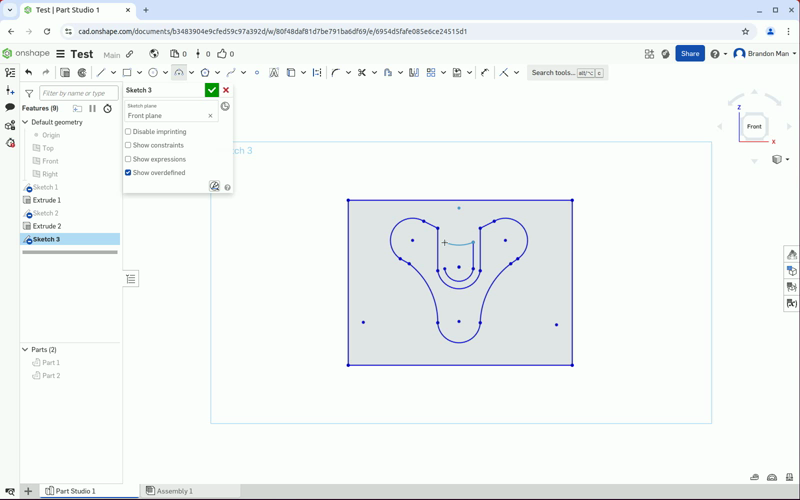
click(444, 242)
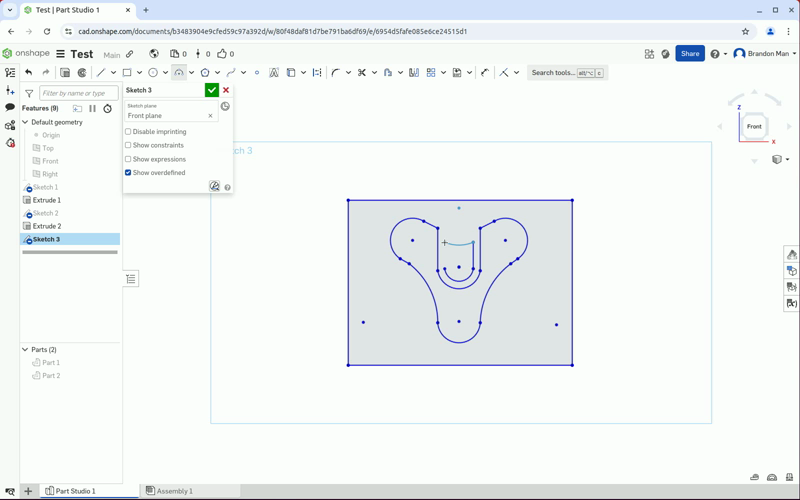
mouse_move(458, 229)
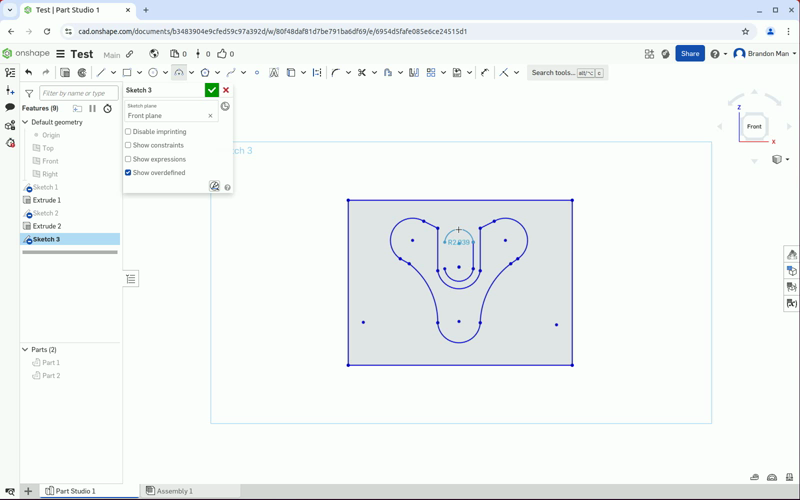
click(458, 229)
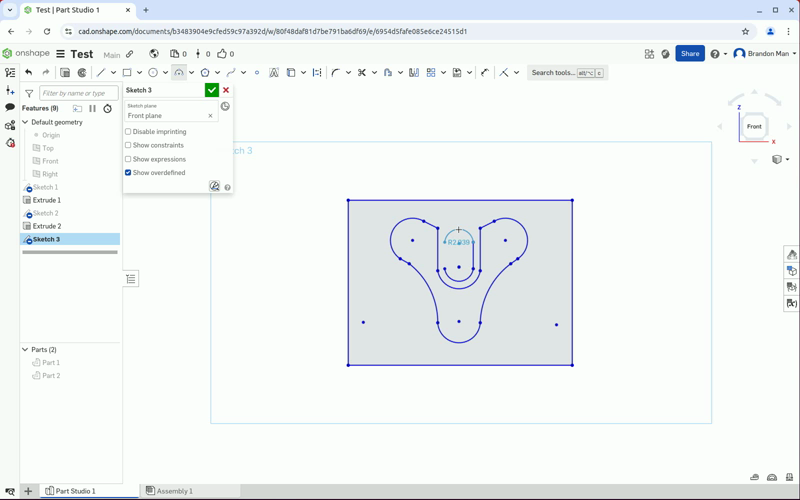
key_up(shift)
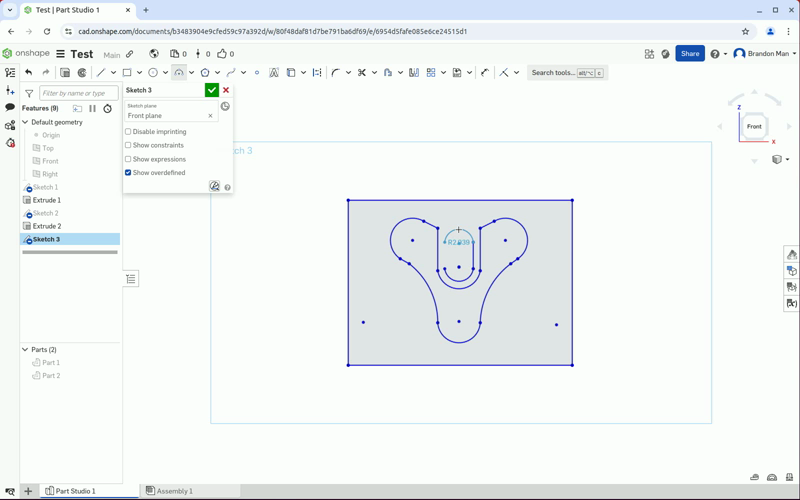
key(esc)
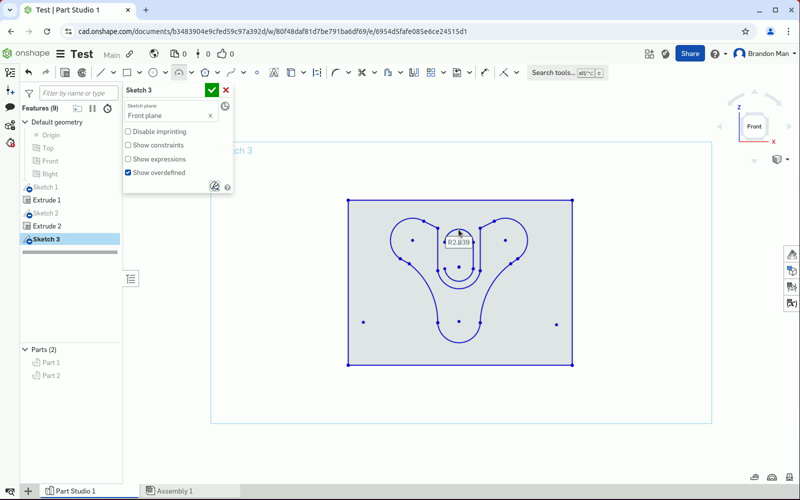
key(l)
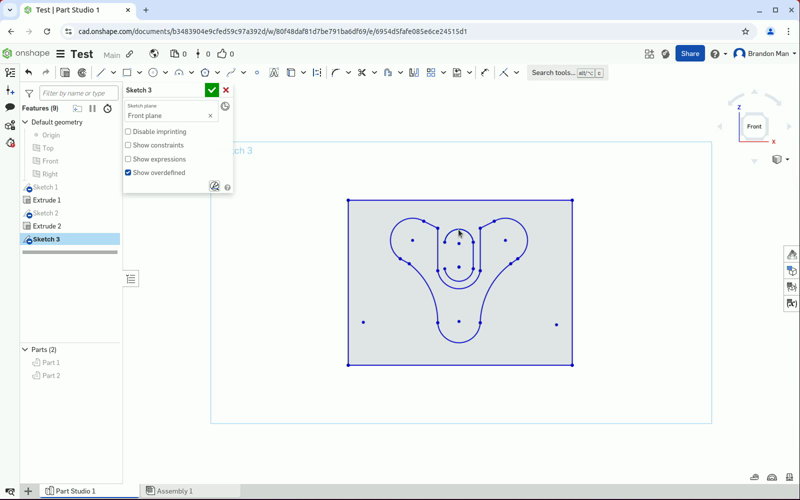
mouse_move(444, 242)
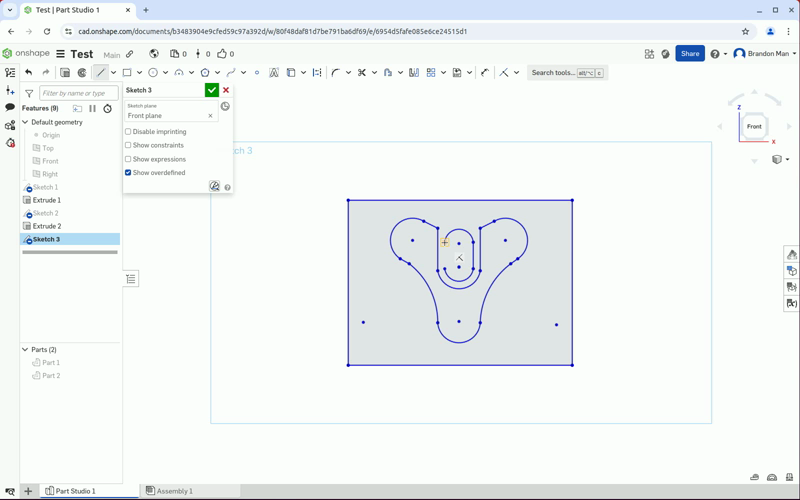
click(444, 242)
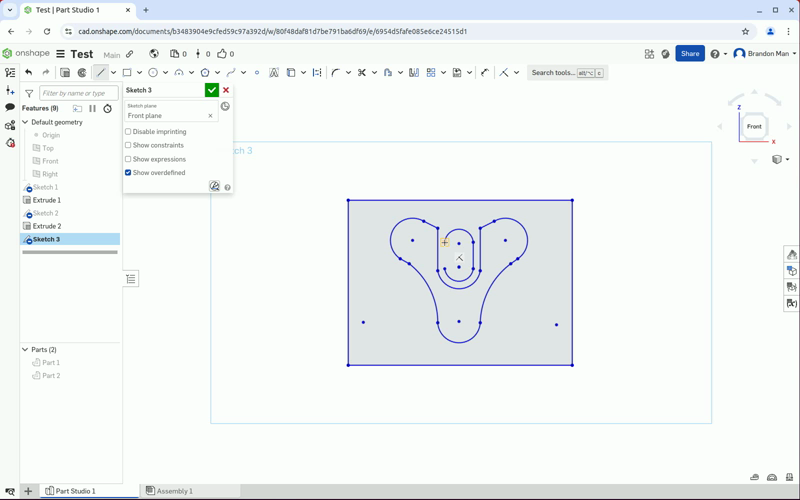
mouse_move(474, 242)
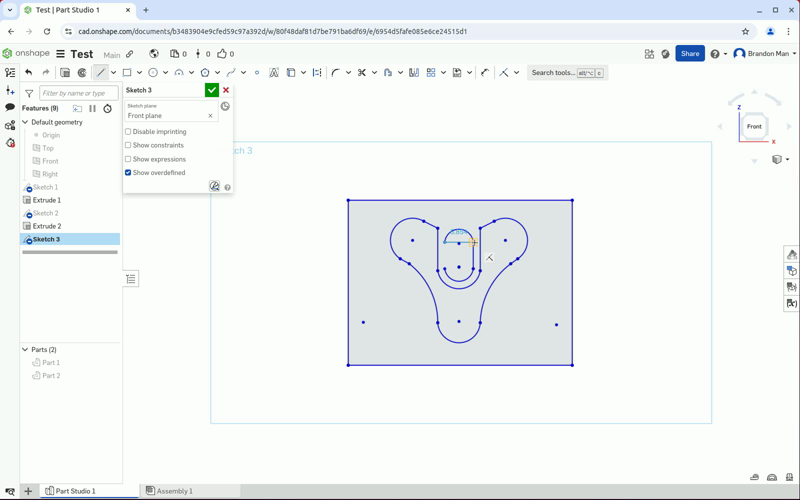
key_down(shift)
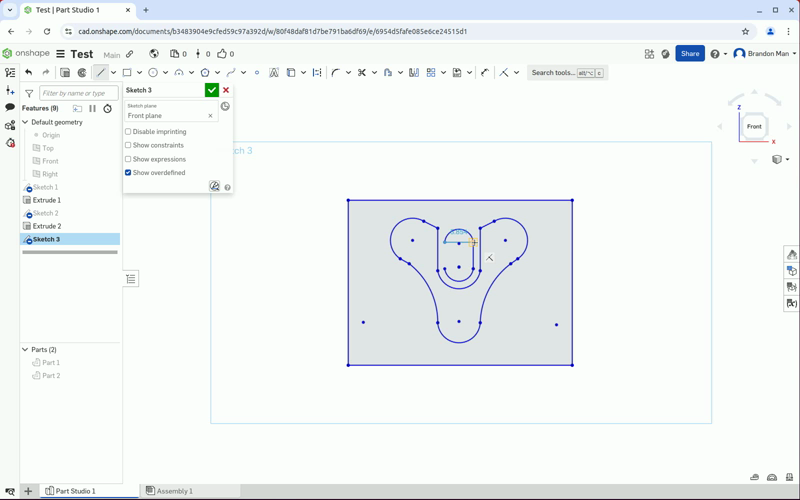
mouse_move(444, 268)
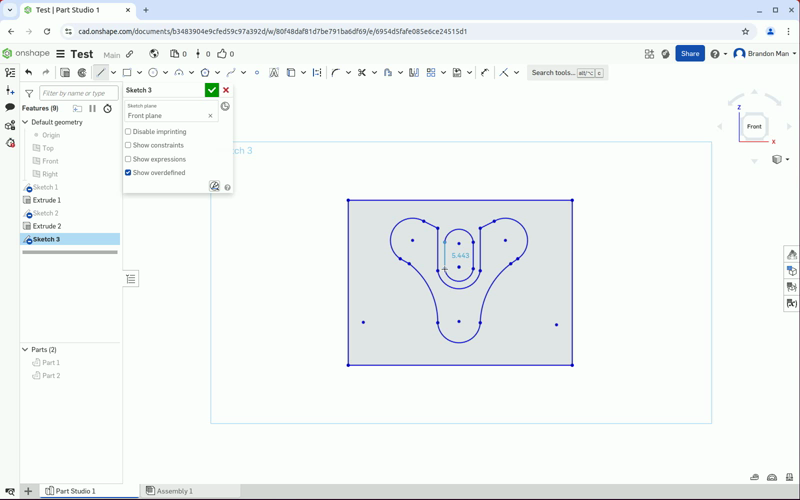
key_up(shift)
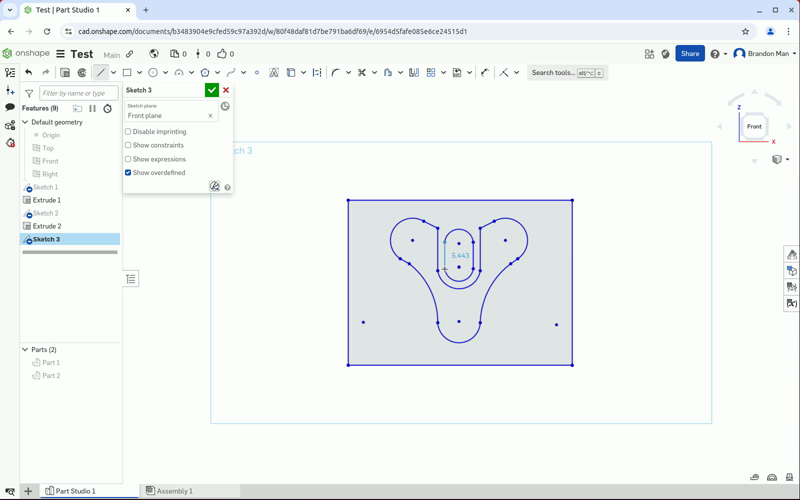
click(444, 268)
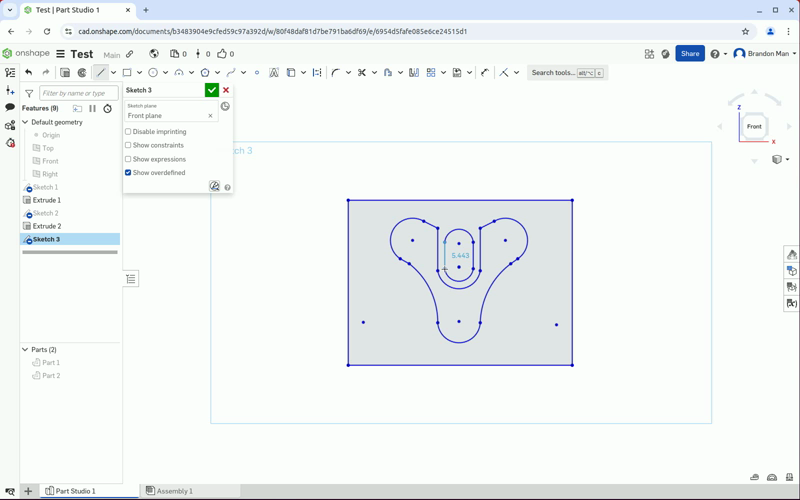
key(esc)
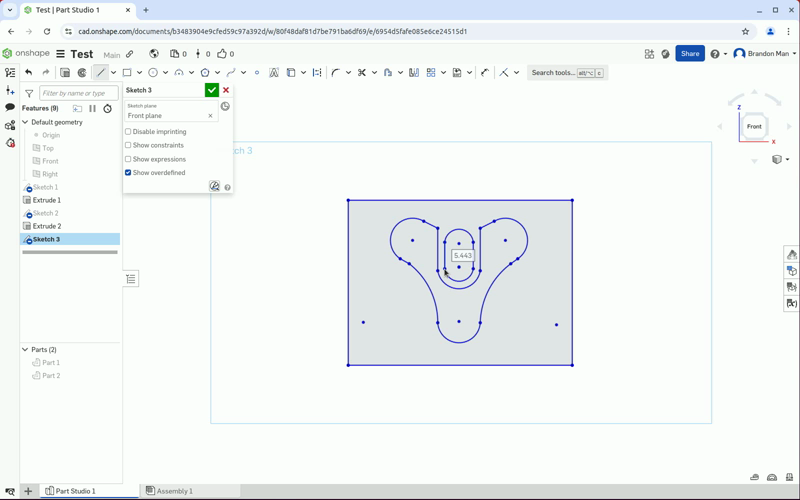
mouse_move(527, 296)
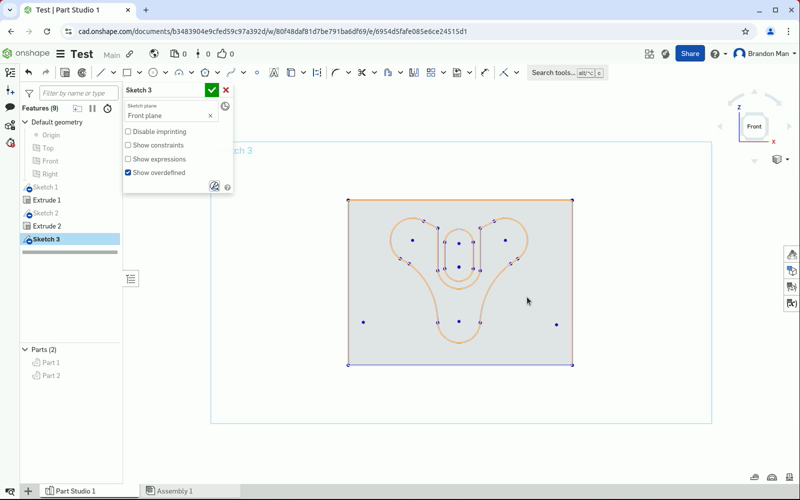
click(527, 296)
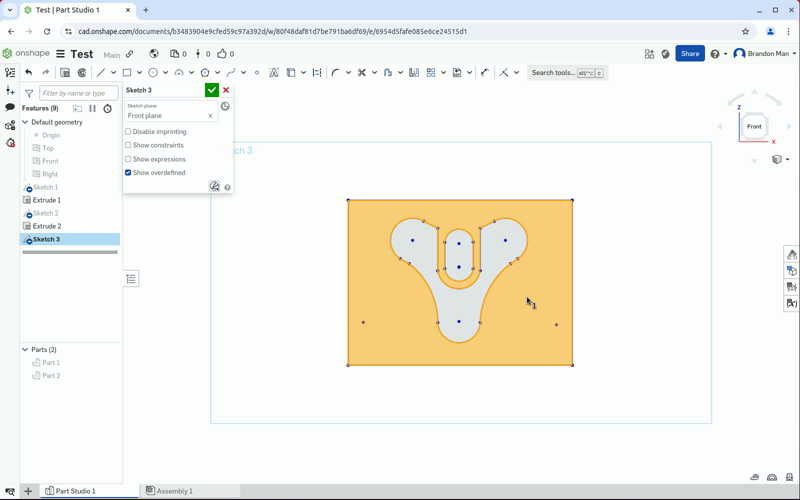
mouse_move(73, 352)
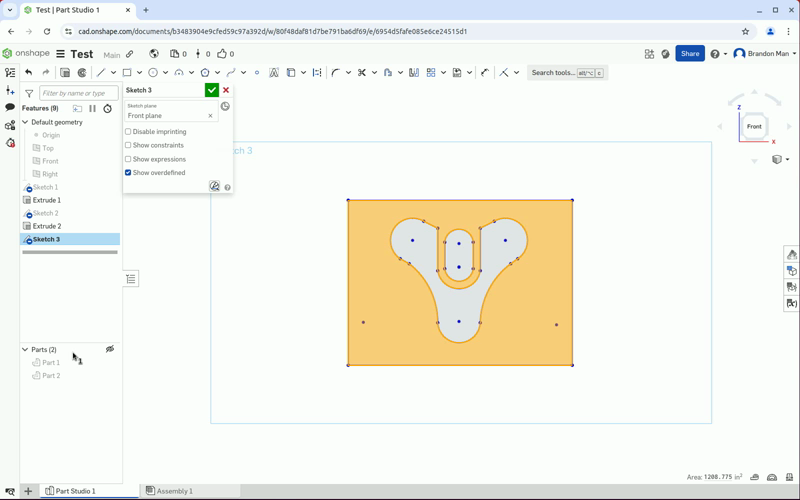
key(shift+y)
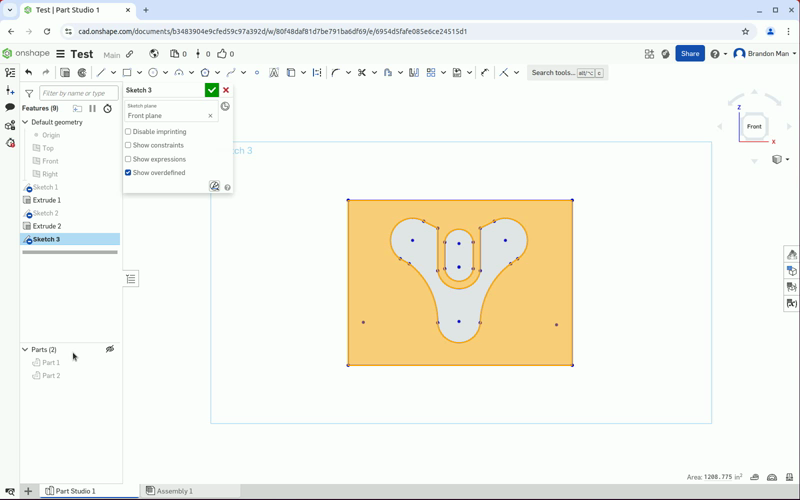
key(shift+e)
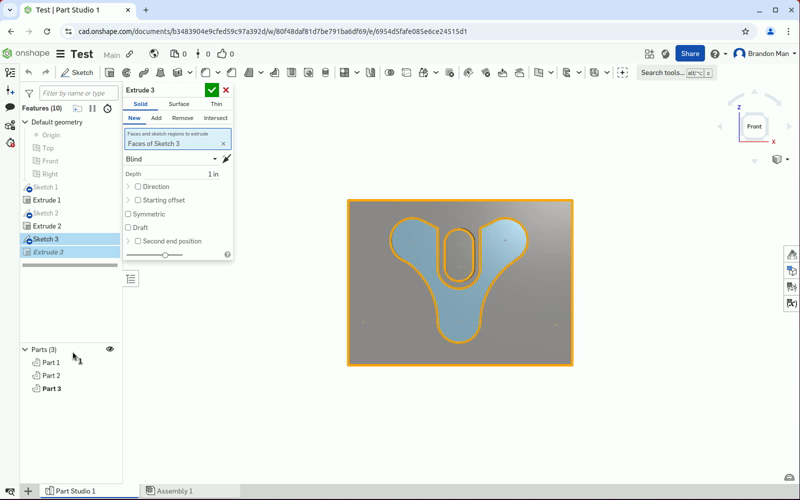
mouse_move(143, 106)
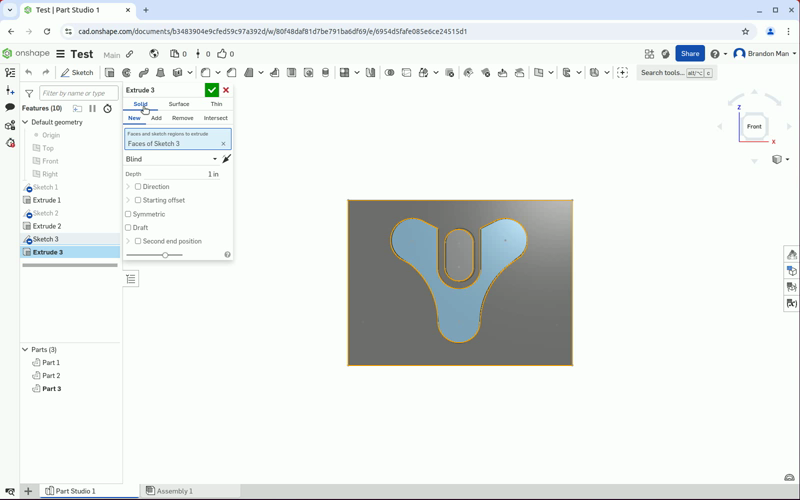
click(143, 106)
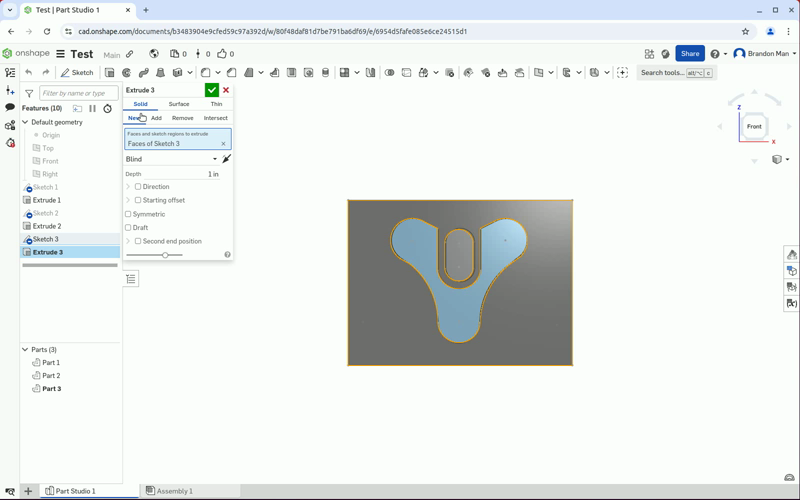
mouse_move(137, 120)
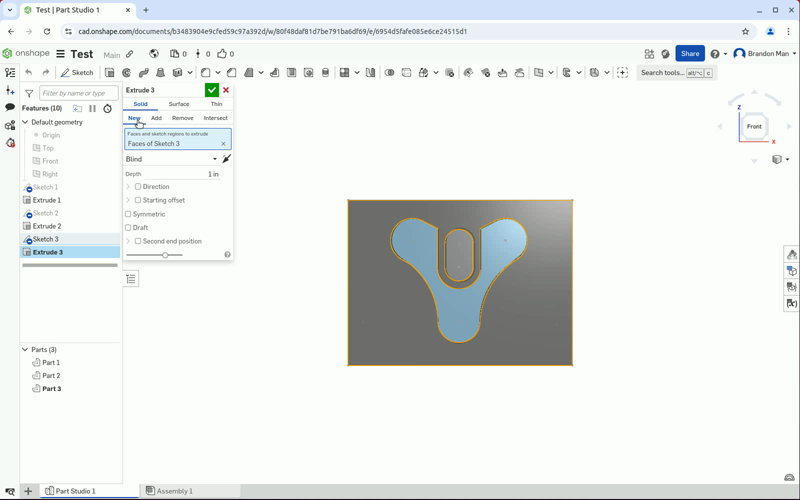
click(137, 120)
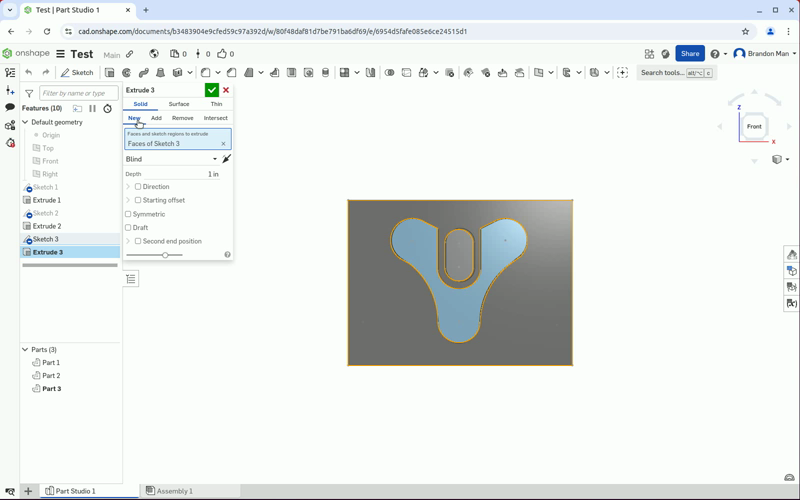
key(tab, 4)
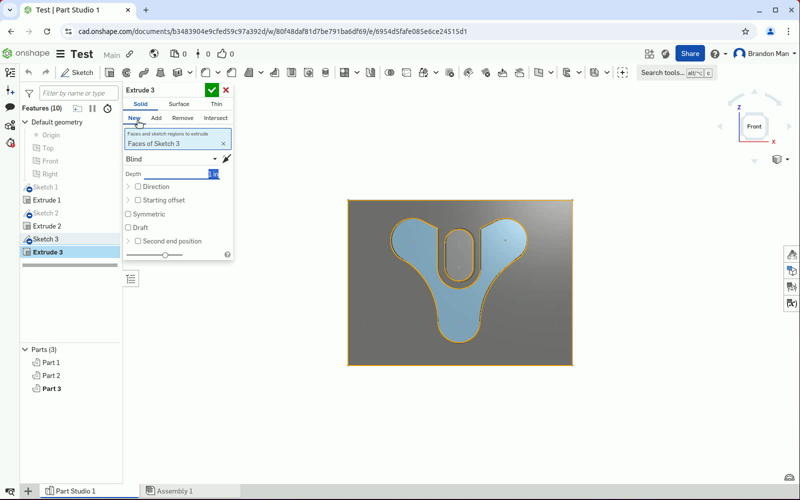
text(-2.166)
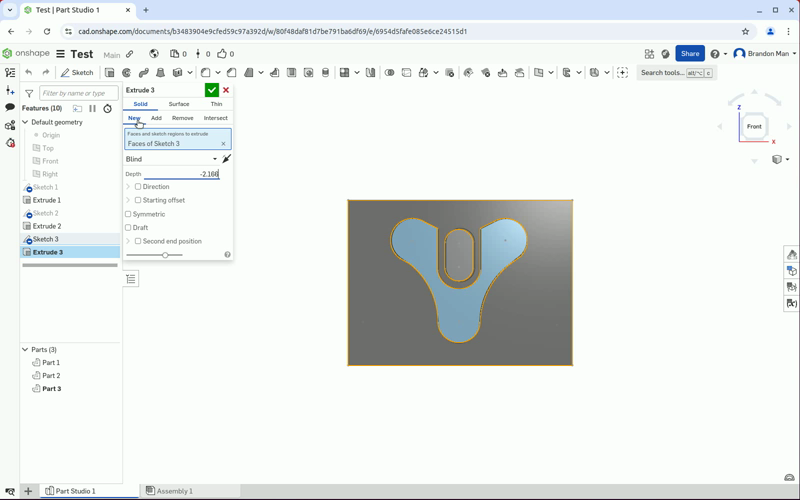
key(enter)
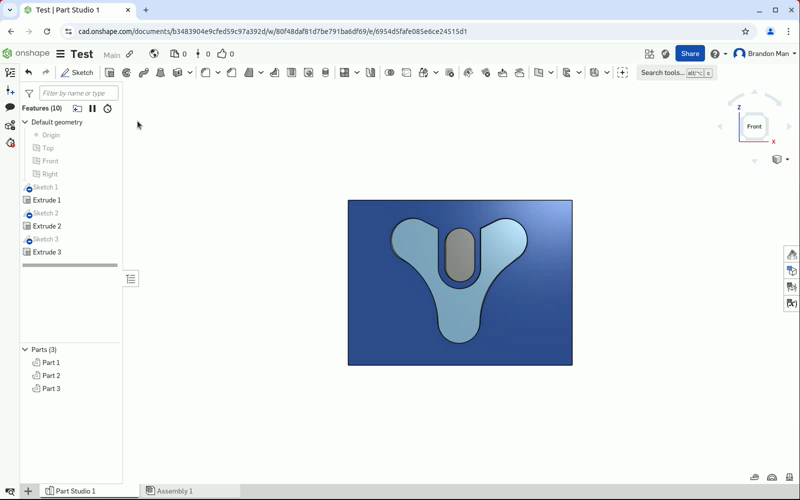
key(shift+h)
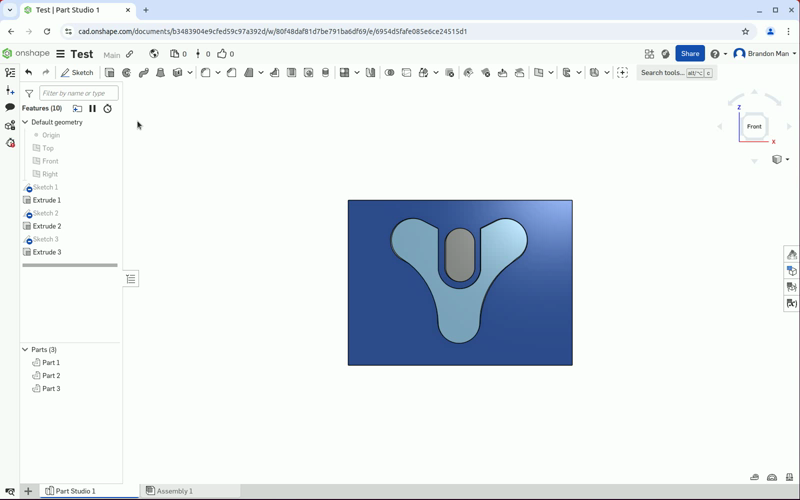
key(shift+h)
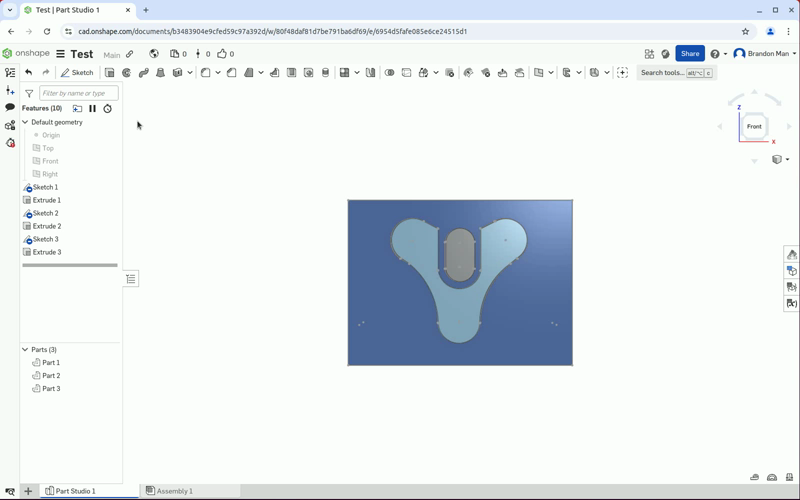
key(shift+7)
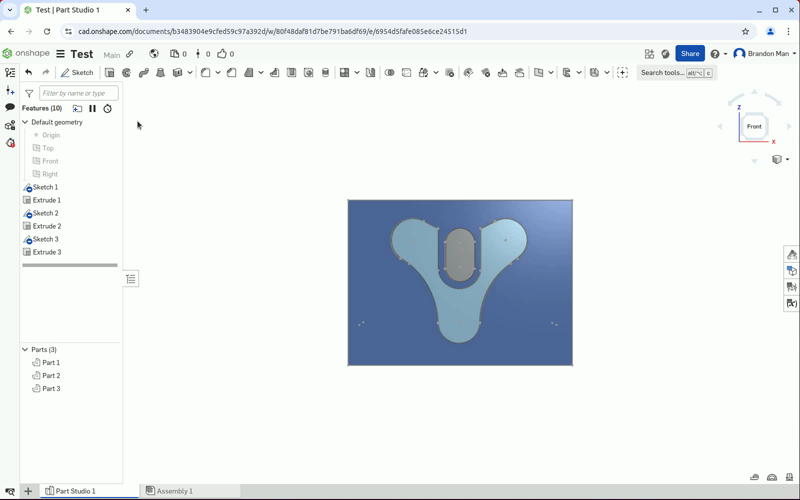
key(left, 2)
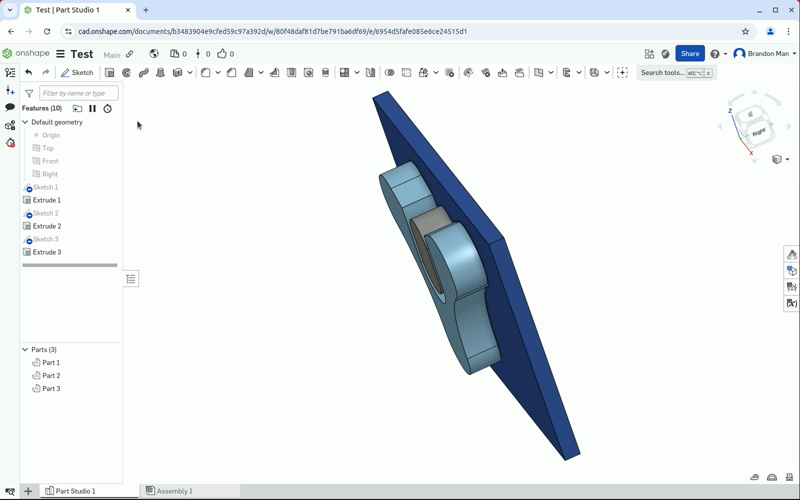
key(down, 2)
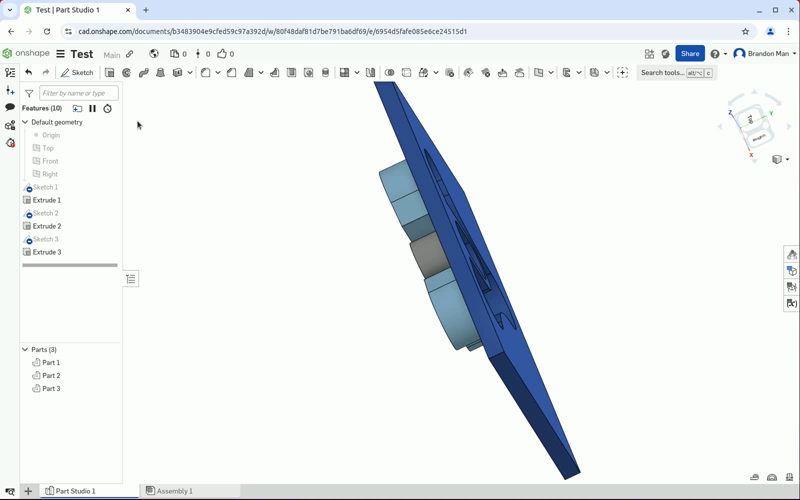
key(up, 2)
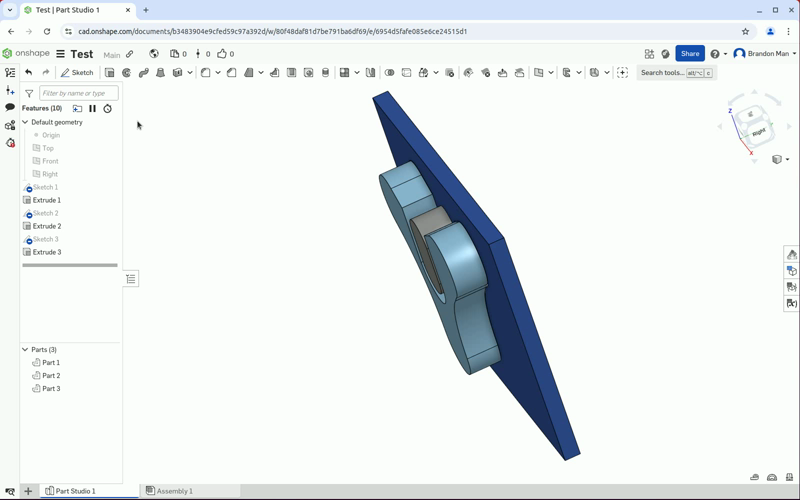
key(right, 2)
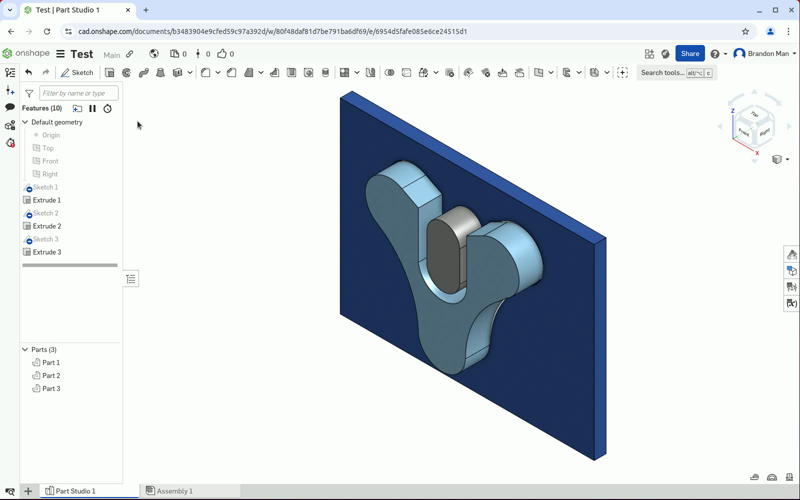
mouse_move(73, 189)
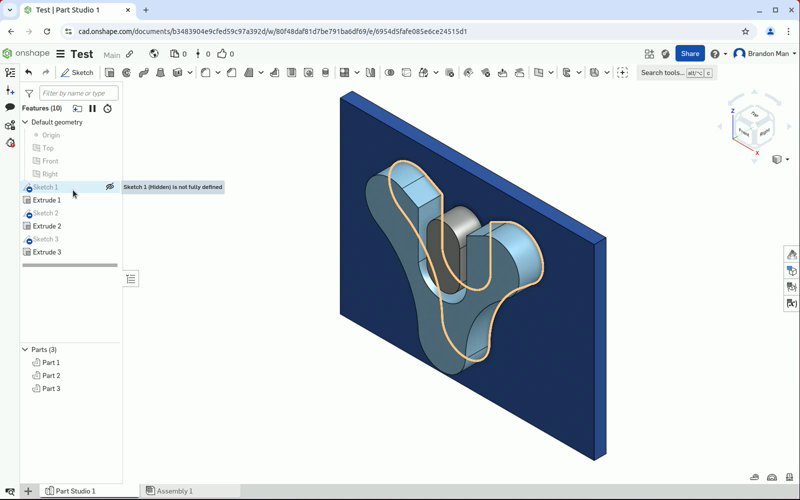
click(73, 189)